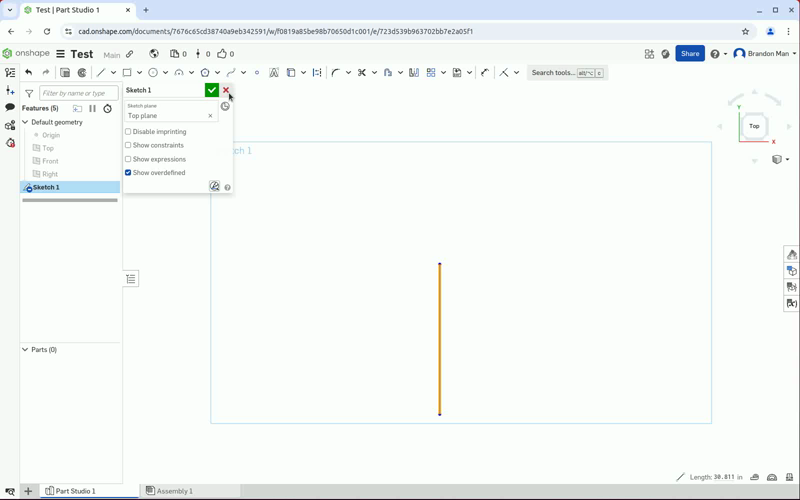
key(shift+h)
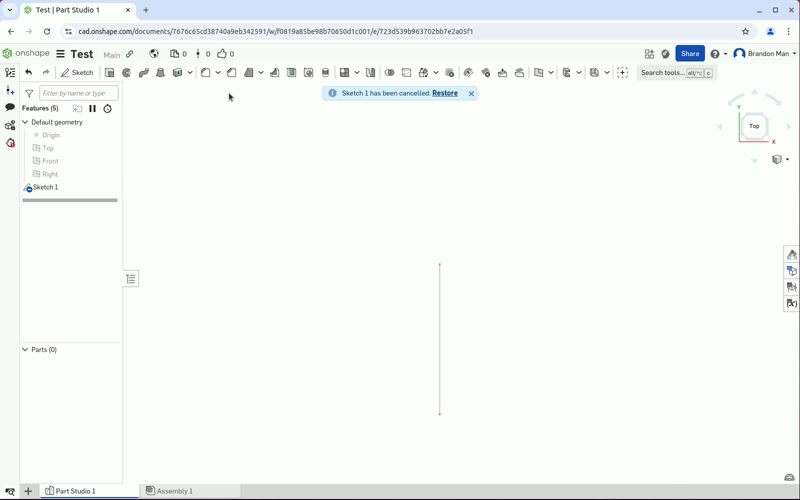
key(shift+s)
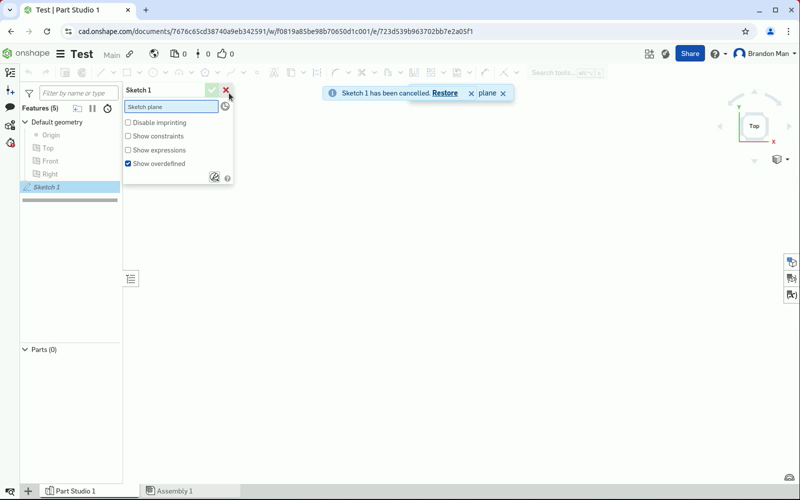
mouse_move(73, 150)
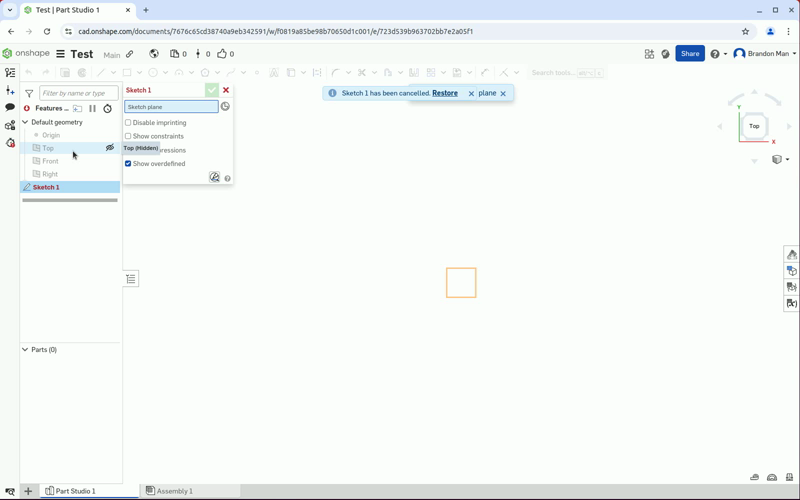
click(73, 150)
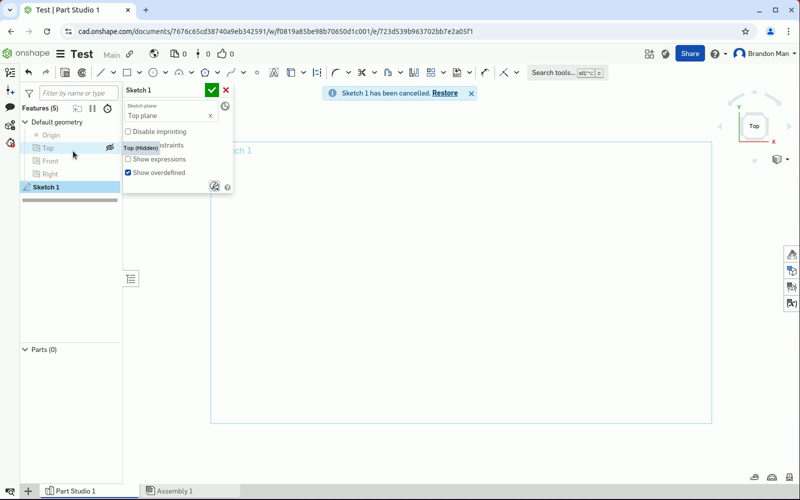
mouse_move(73, 352)
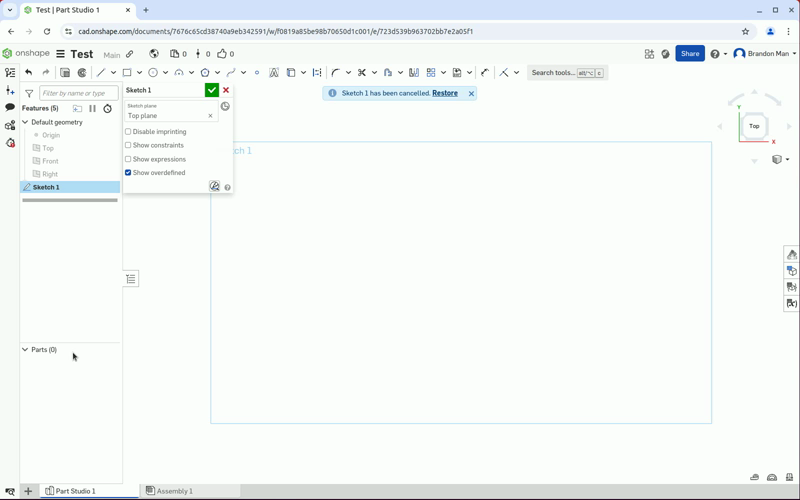
key(y)
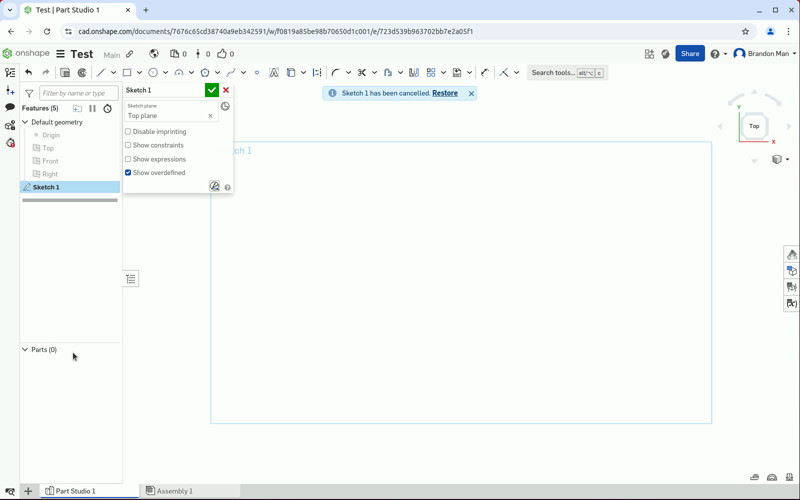
key(l)
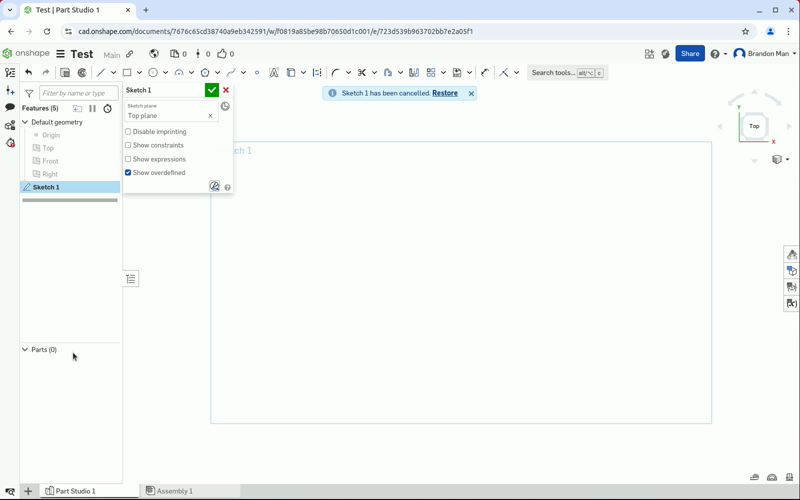
key_down(shift)
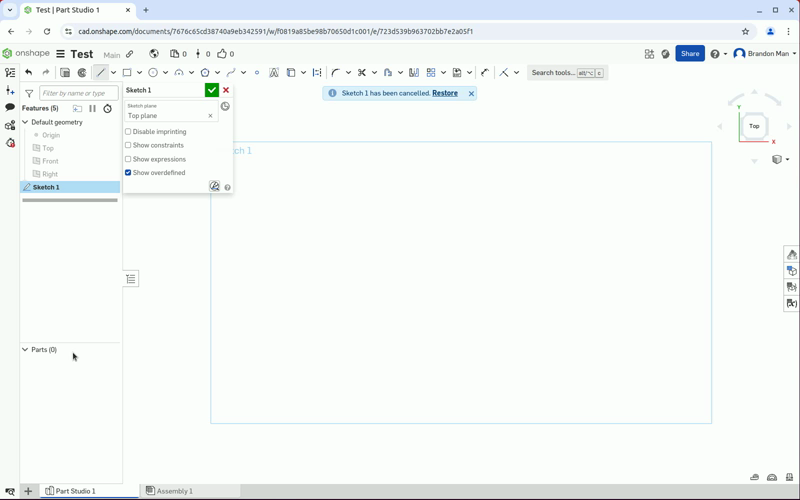
mouse_move(348, 313)
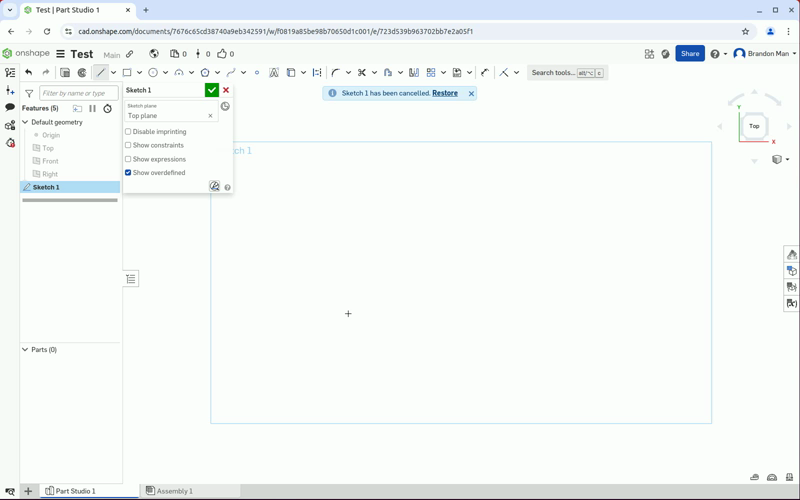
click(348, 313)
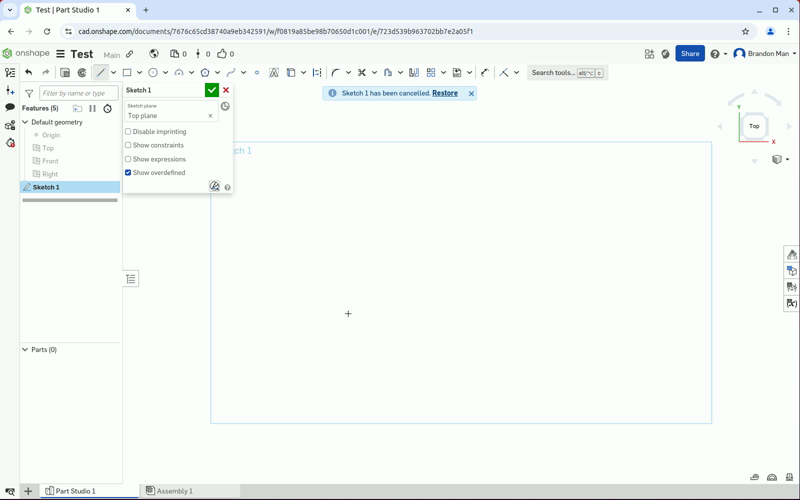
key_up(shift)
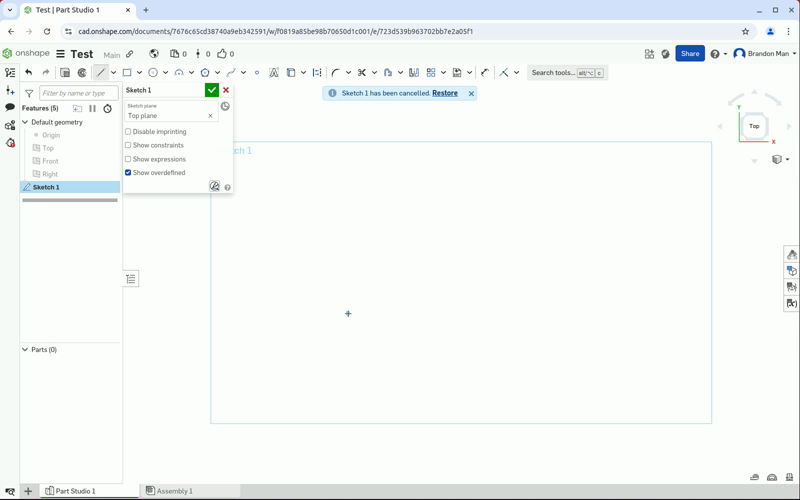
key_down(shift)
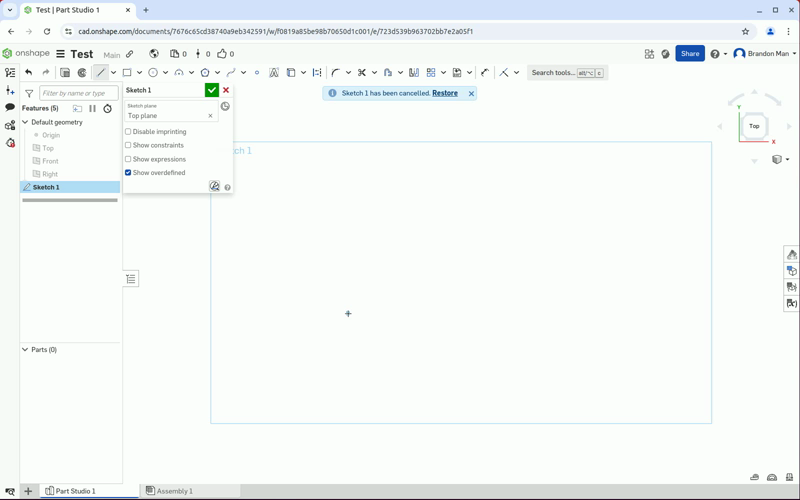
mouse_move(460, 313)
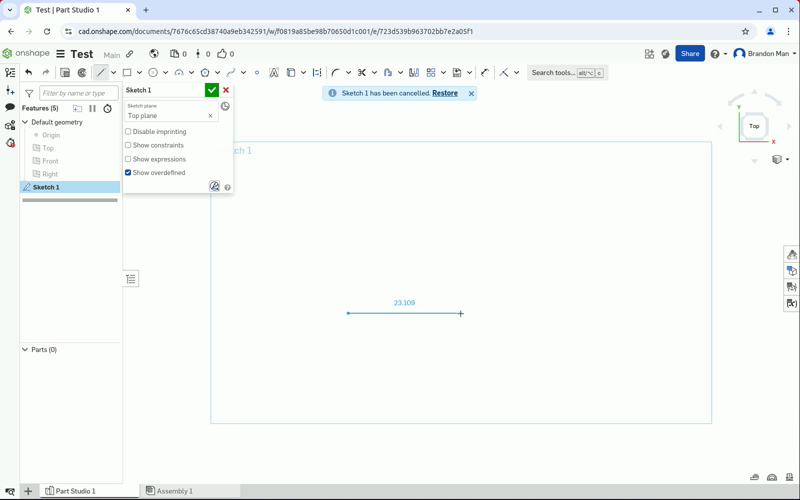
click(460, 313)
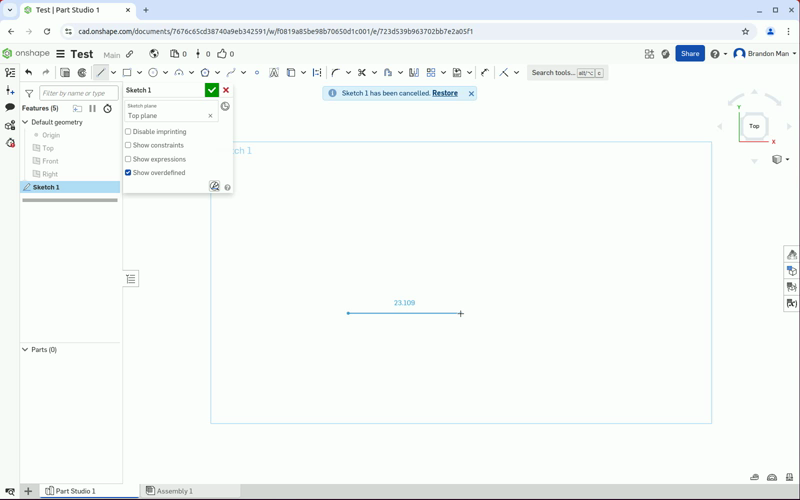
key_up(shift)
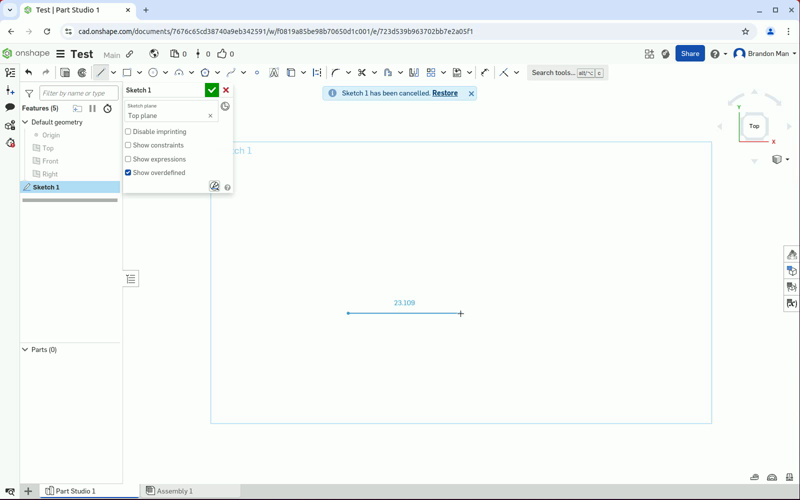
key_down(shift)
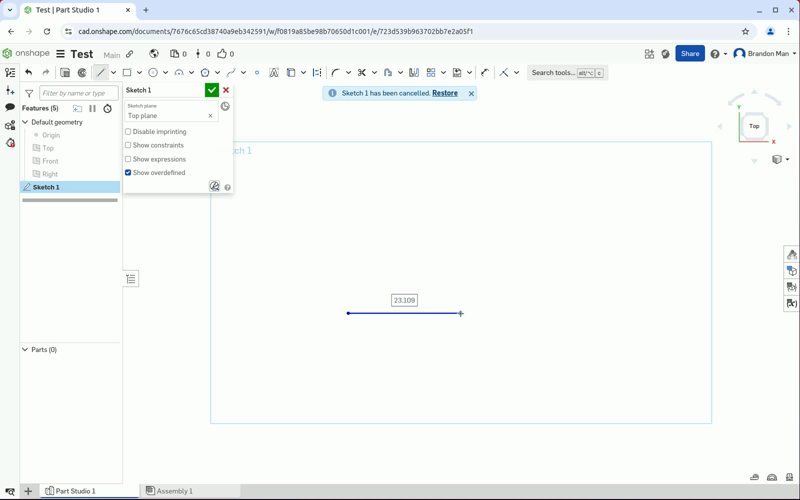
mouse_move(490, 313)
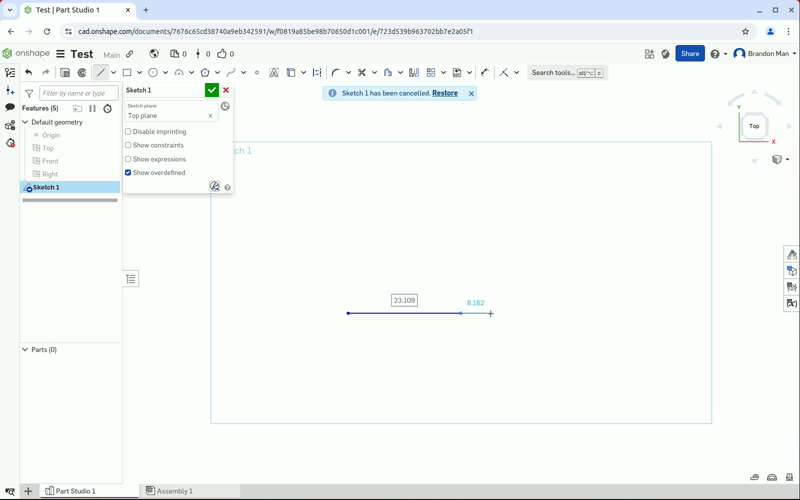
mouse_move(460, 282)
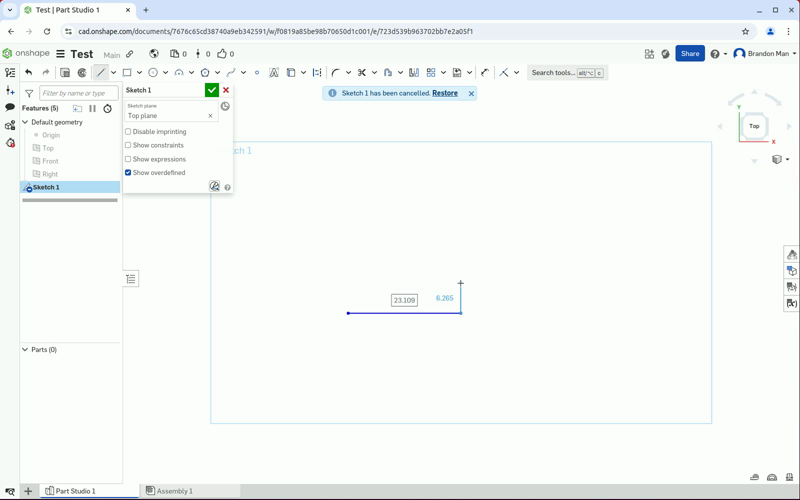
click(460, 282)
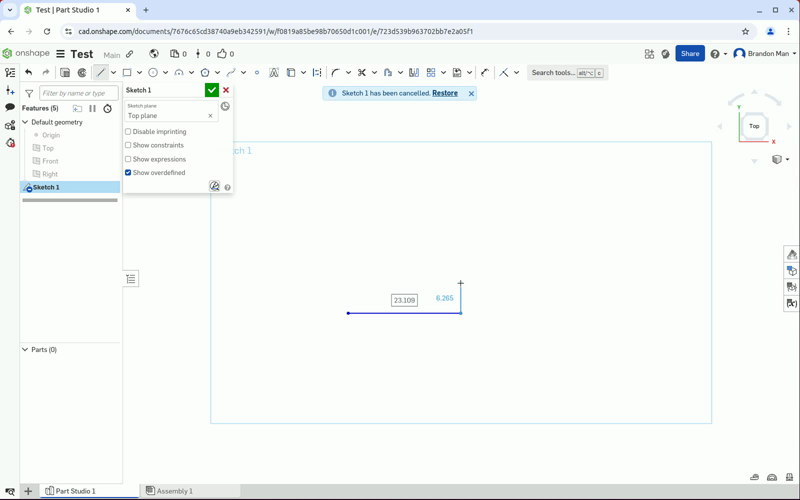
key_up(shift)
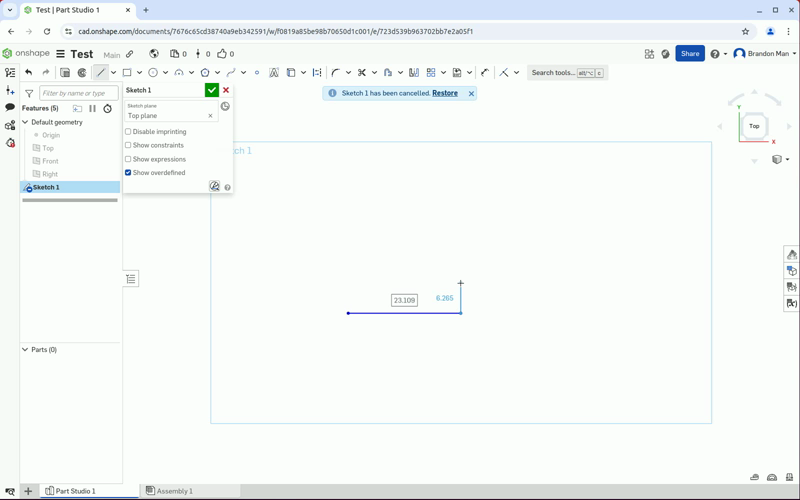
key_down(shift)
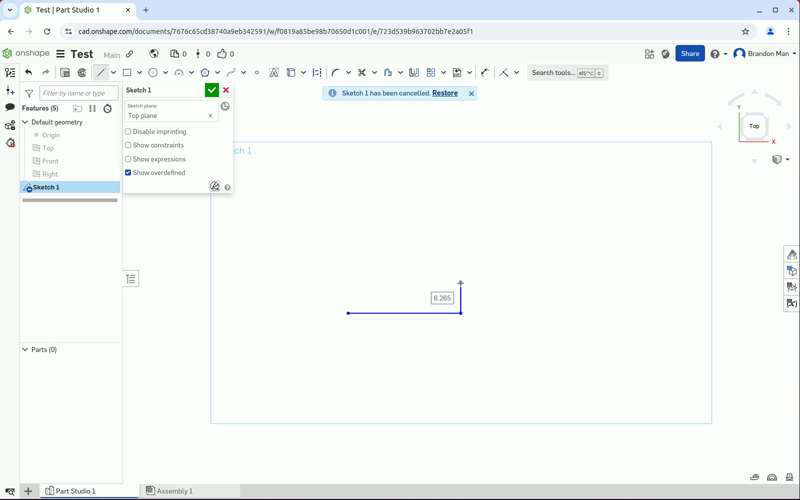
mouse_move(348, 282)
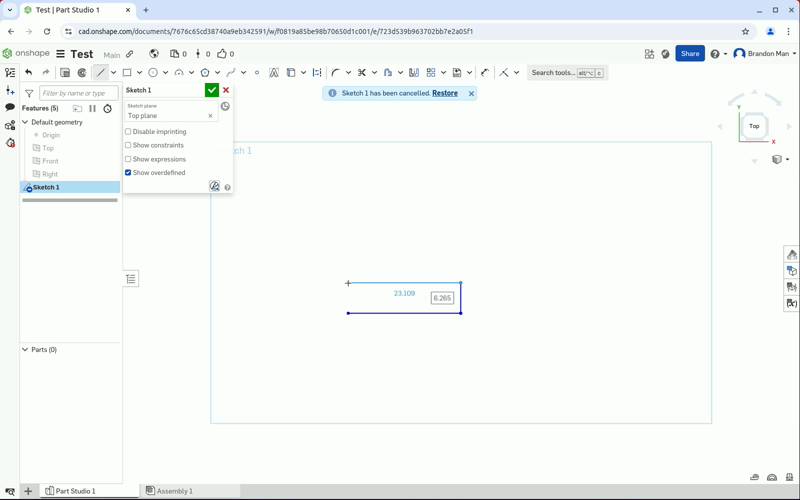
click(348, 282)
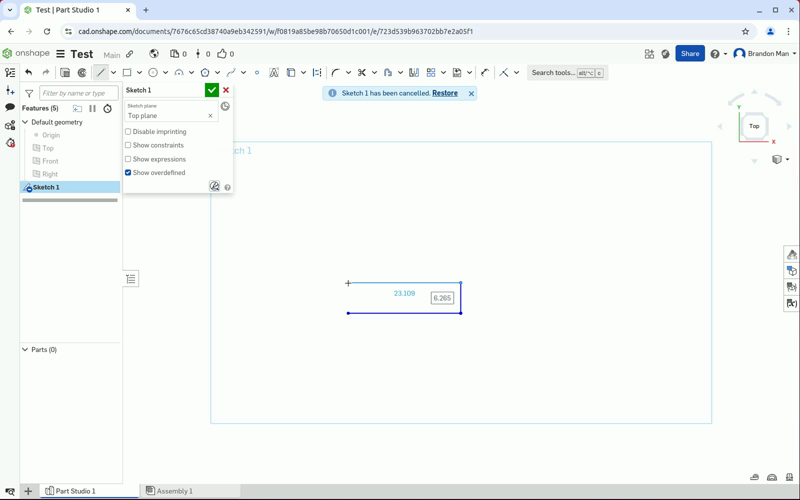
key_up(shift)
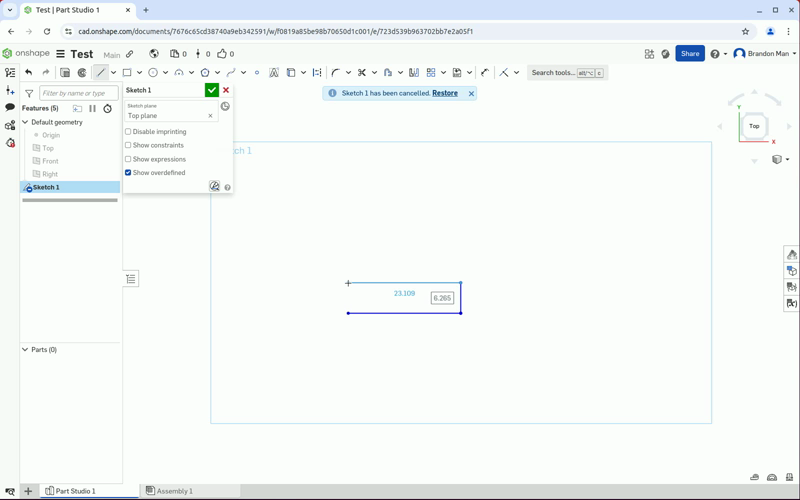
mouse_move(378, 282)
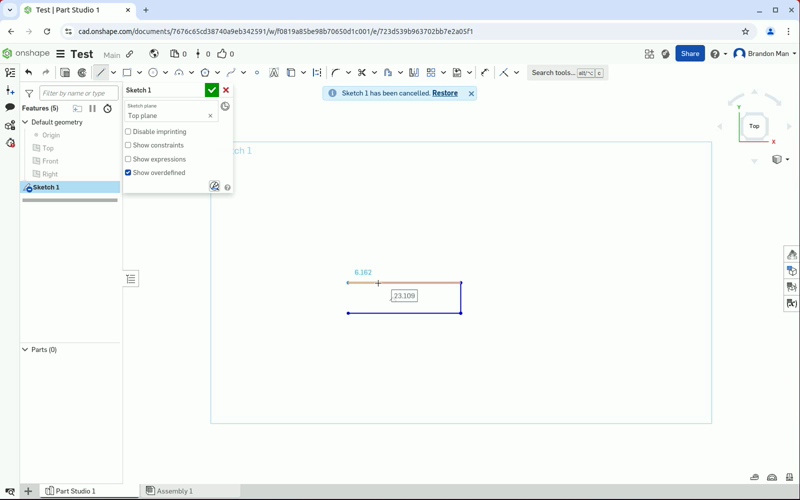
key_down(shift)
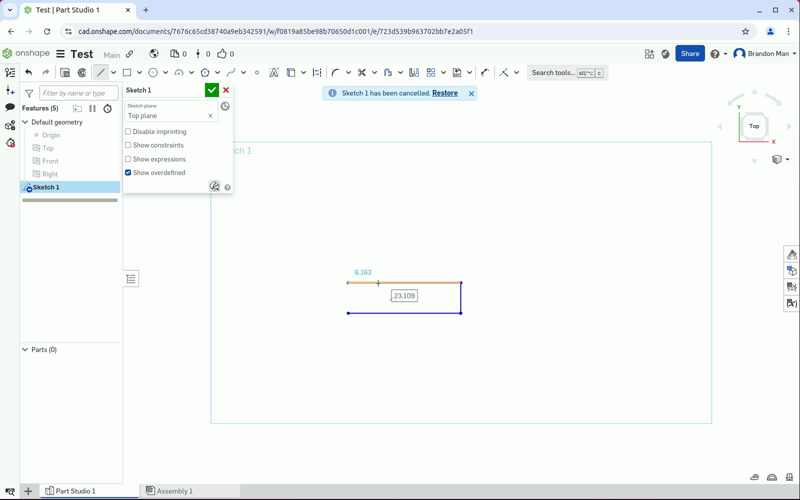
mouse_move(348, 313)
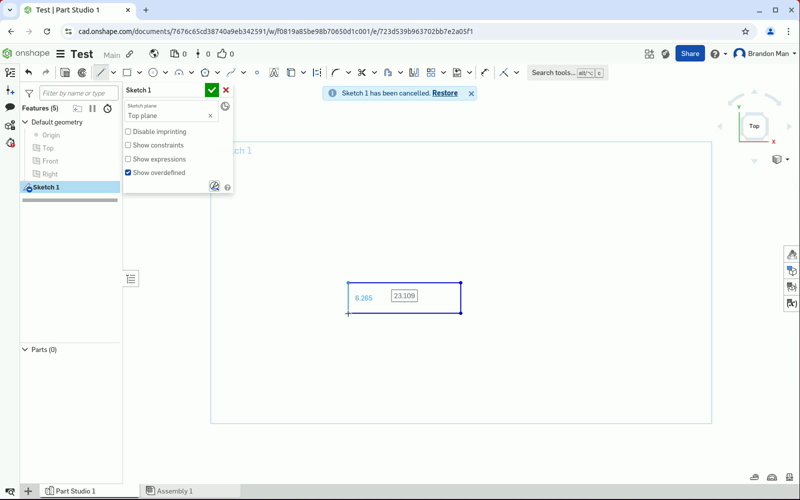
key_up(shift)
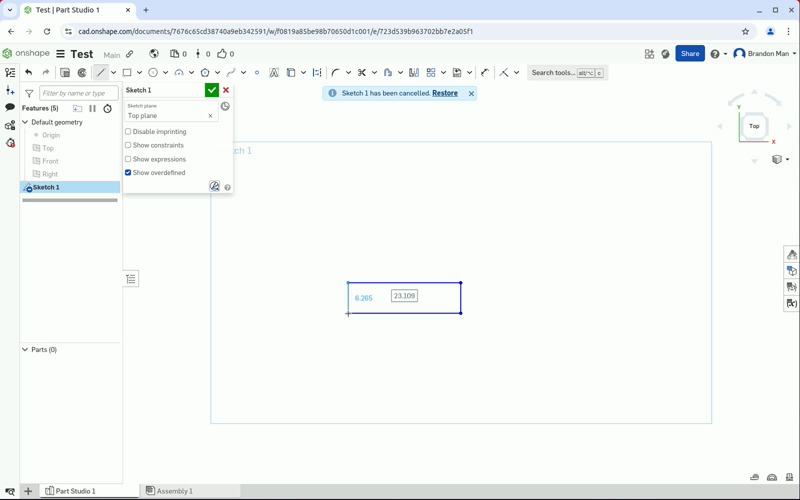
click(348, 313)
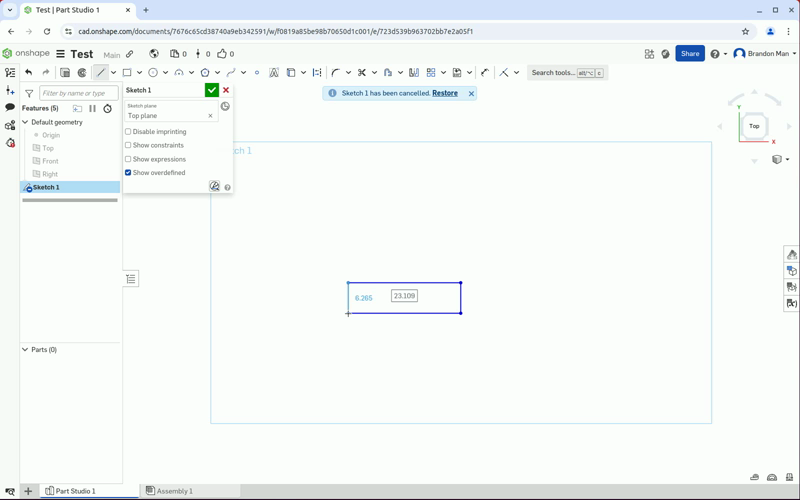
key(esc)
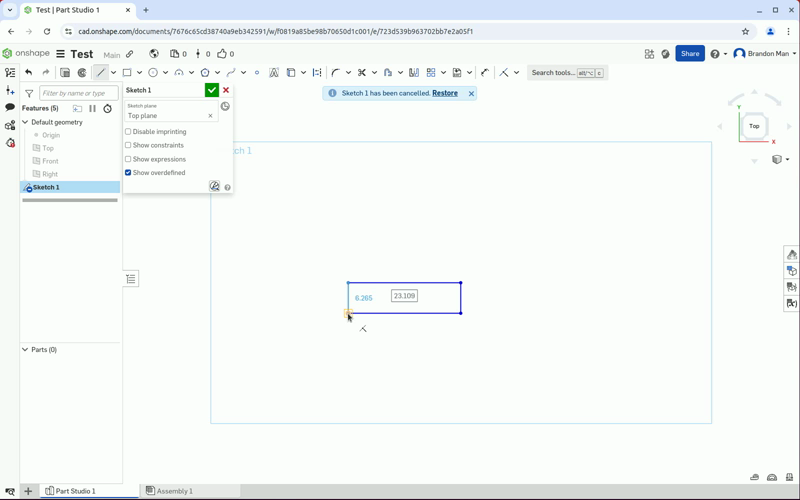
mouse_move(450, 304)
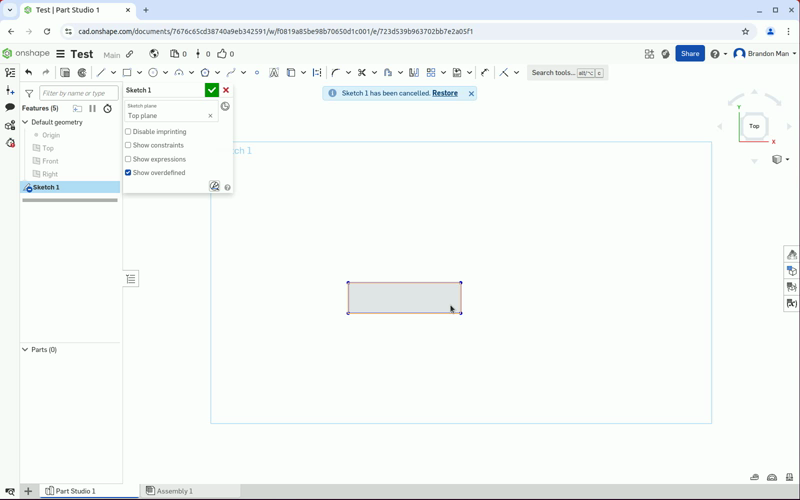
click(450, 304)
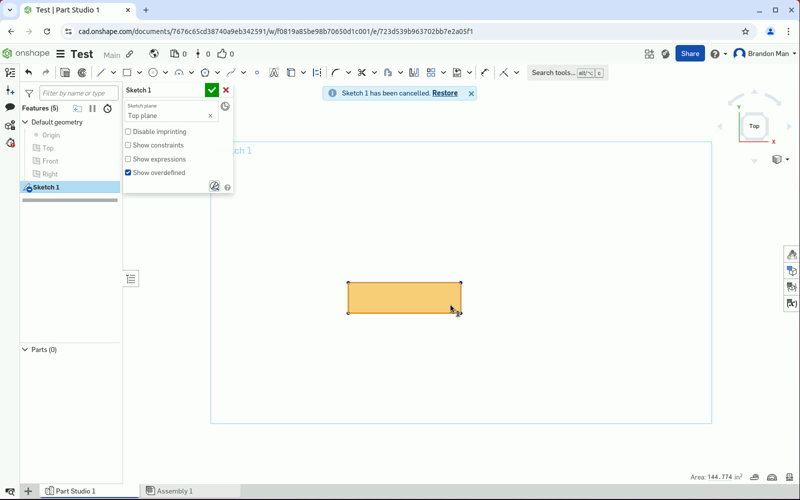
mouse_move(73, 352)
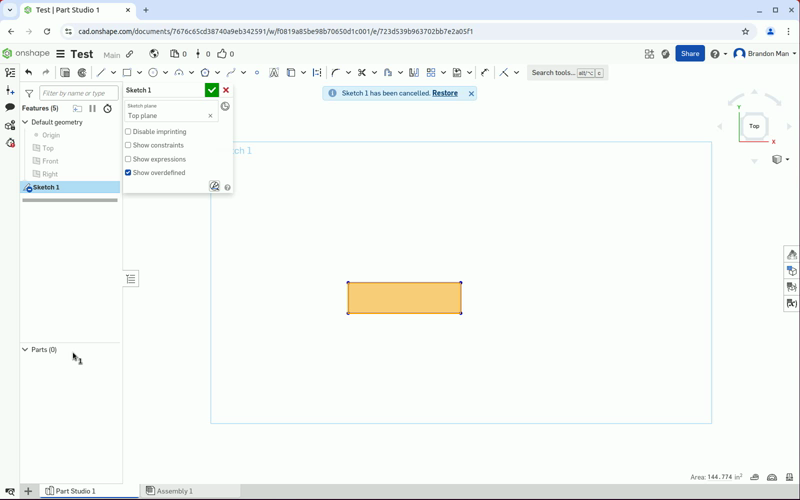
key(shift+y)
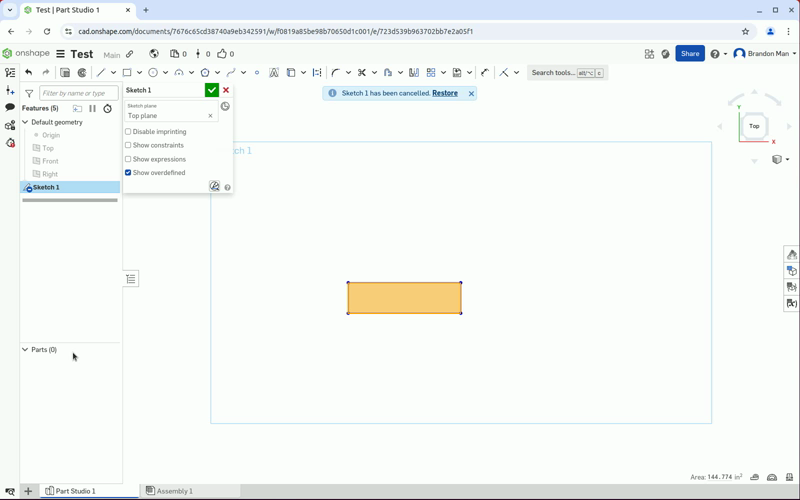
key(shift+e)
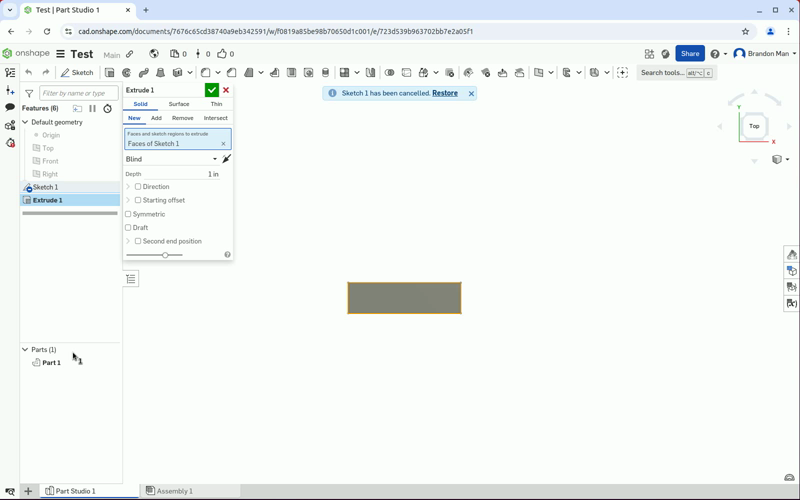
mouse_move(143, 106)
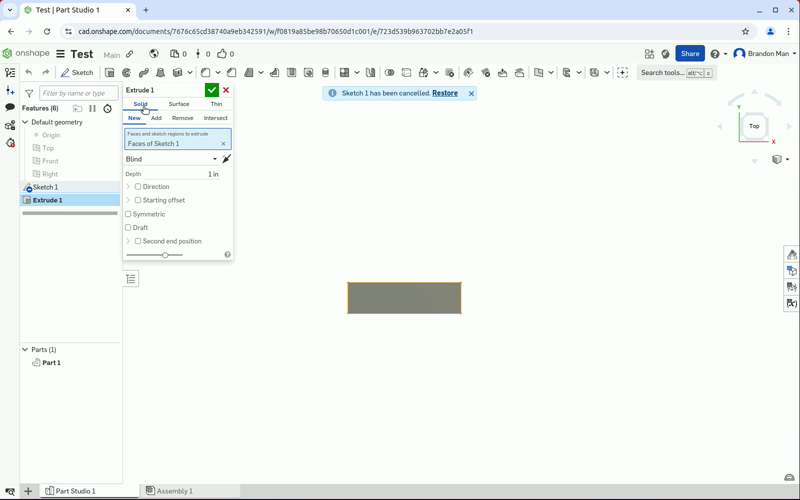
click(143, 106)
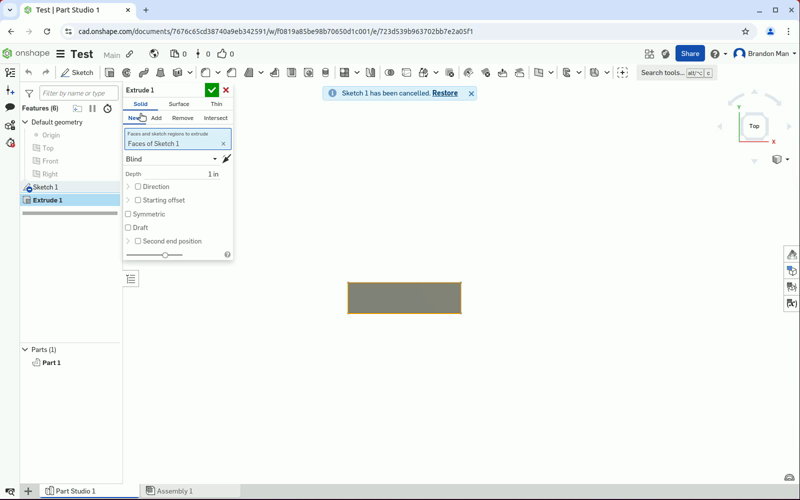
mouse_move(137, 120)
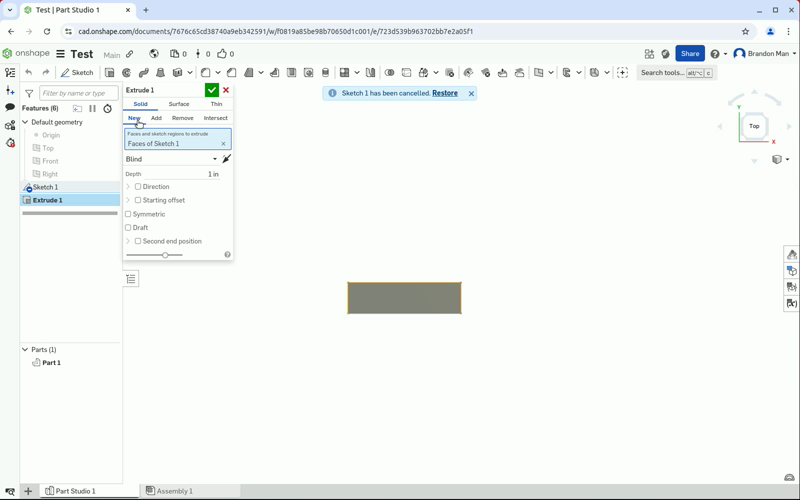
click(137, 120)
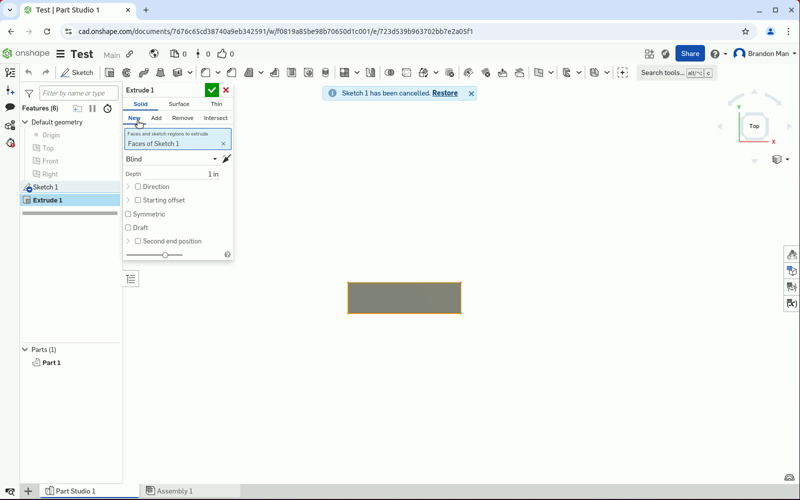
key(tab, 4)
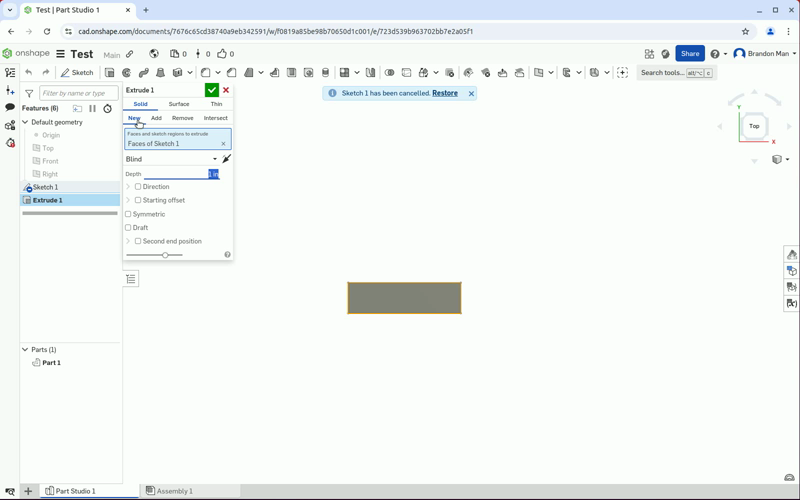
text(0.722)
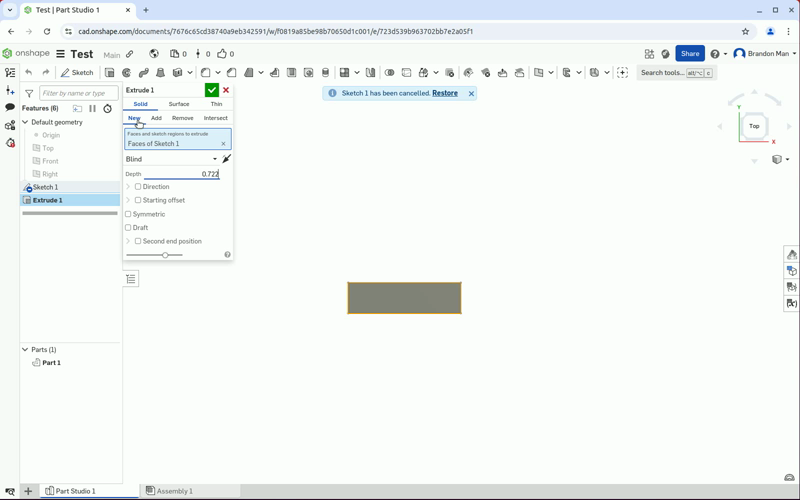
key(enter)
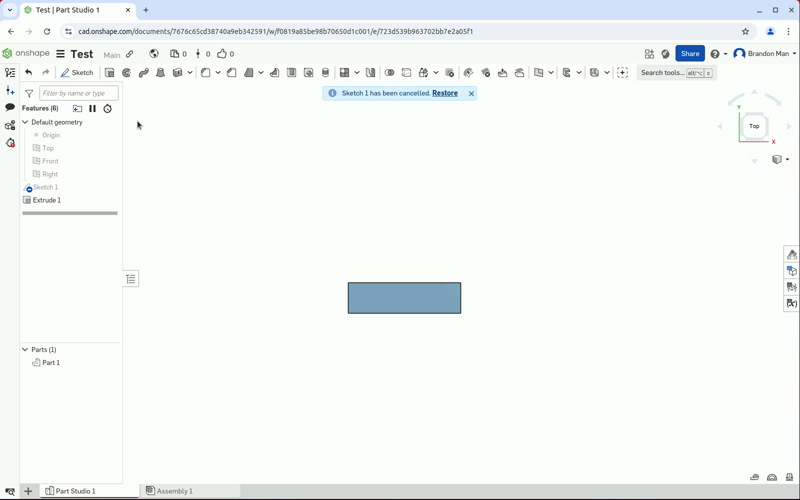
key(shift+h)
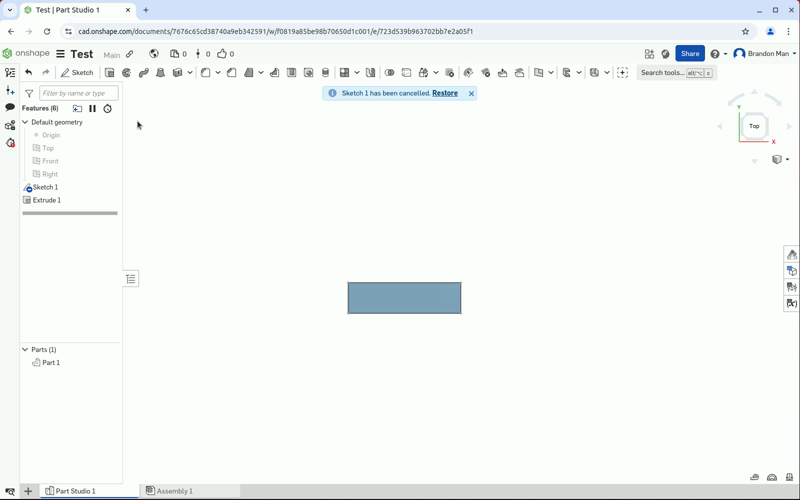
key(shift+h)
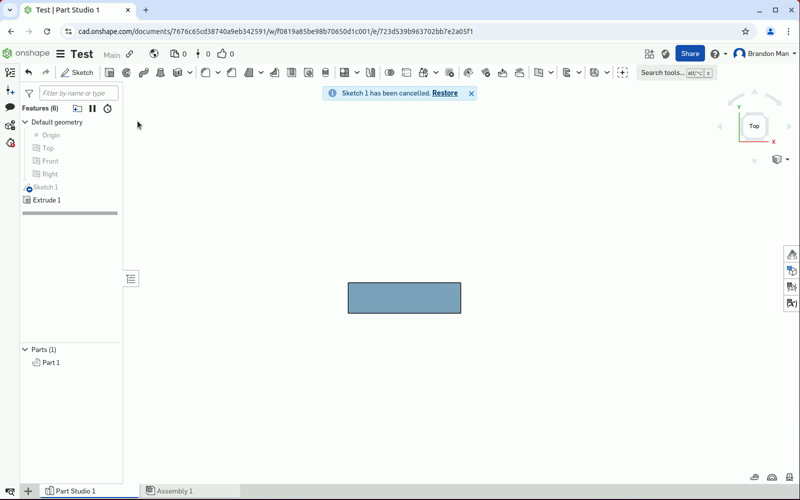
mouse_move(73, 189)
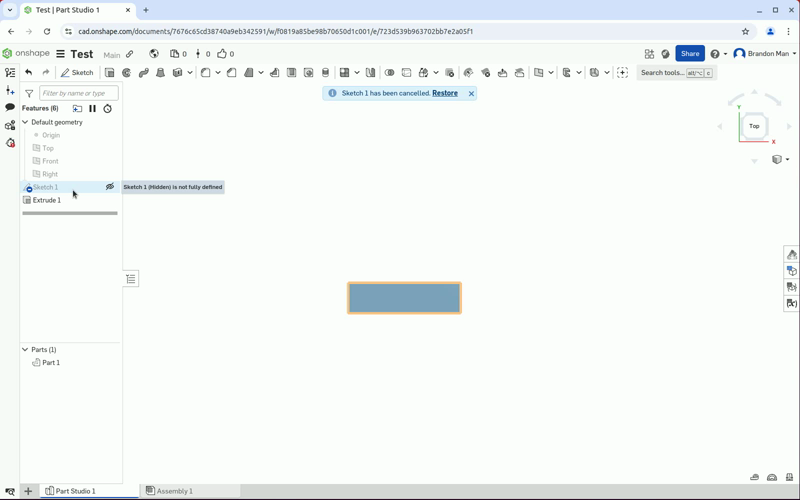
click(73, 189)
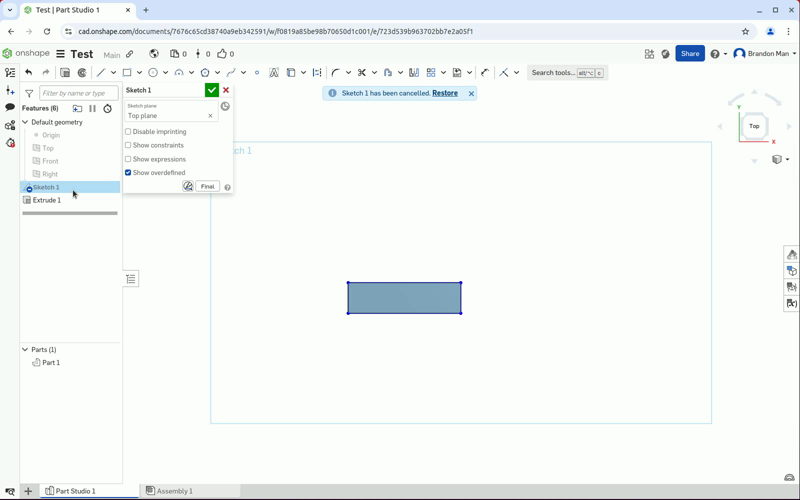
mouse_move(229, 92)
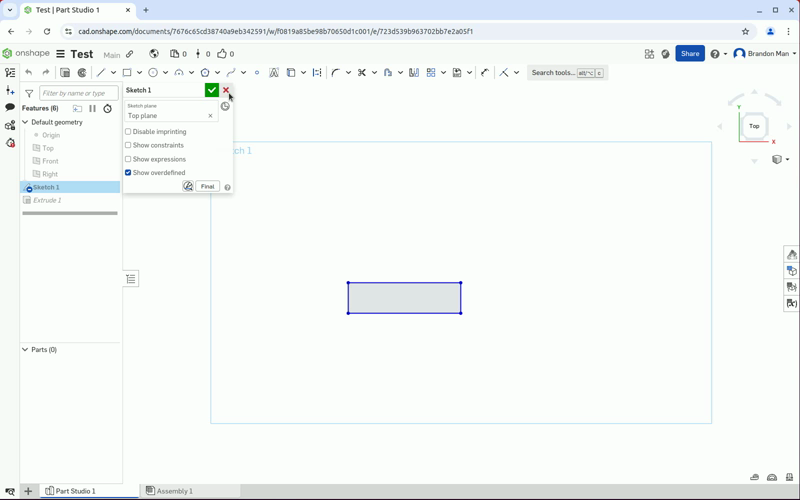
click(229, 92)
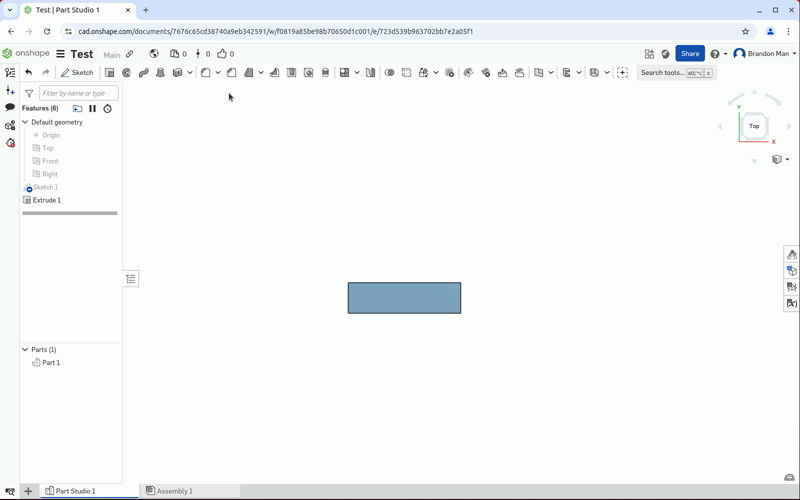
mouse_move(541, 75)
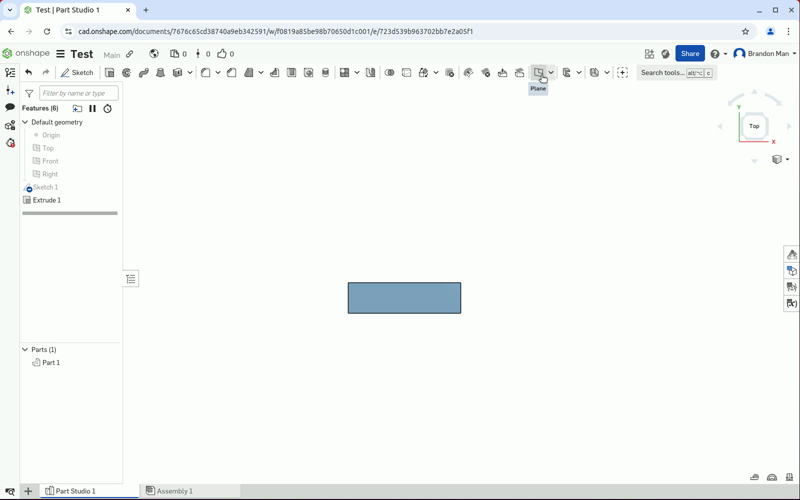
click(541, 75)
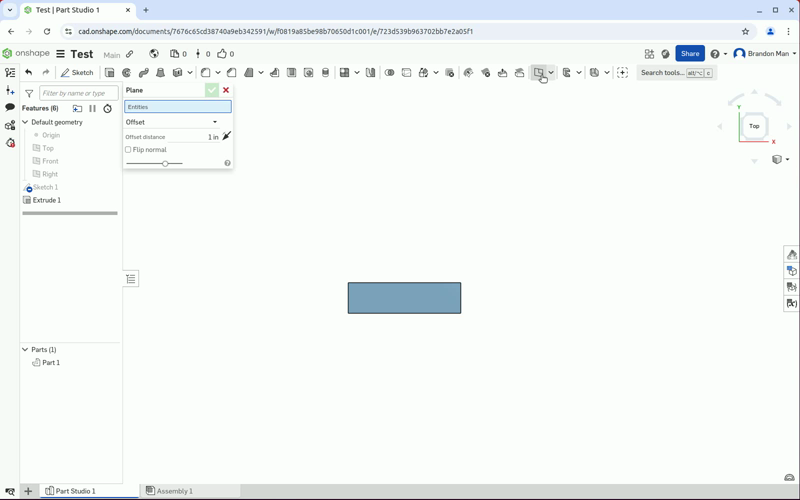
mouse_move(73, 150)
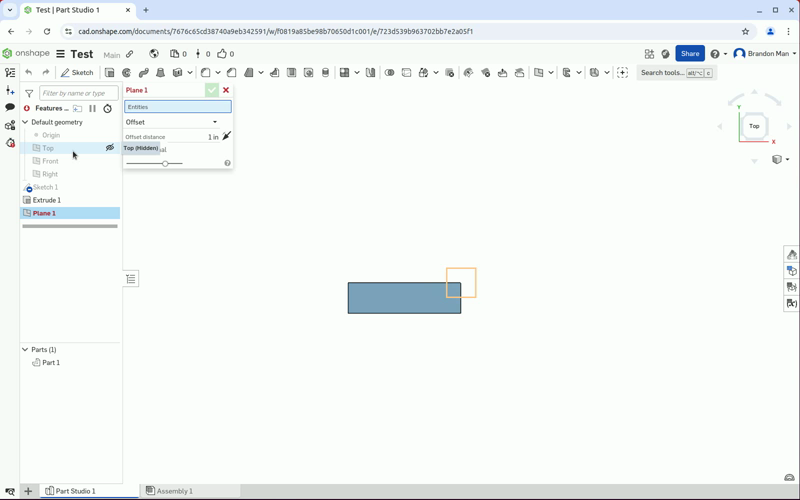
click(73, 150)
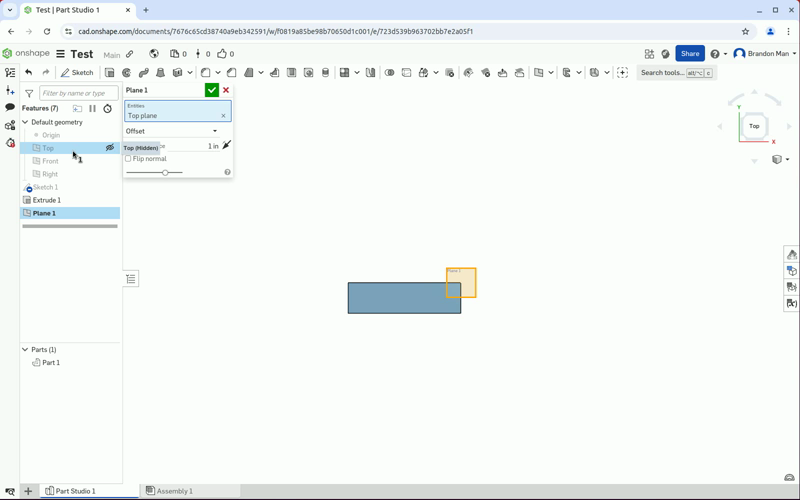
key(tab, 2)
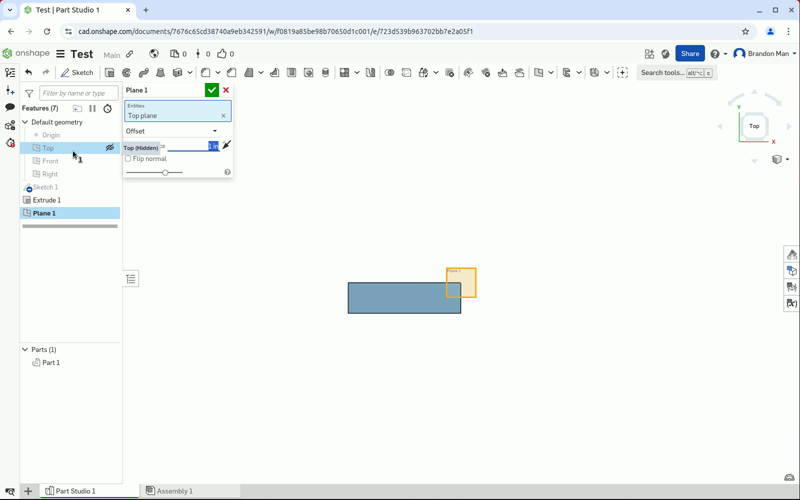
text(0.709)
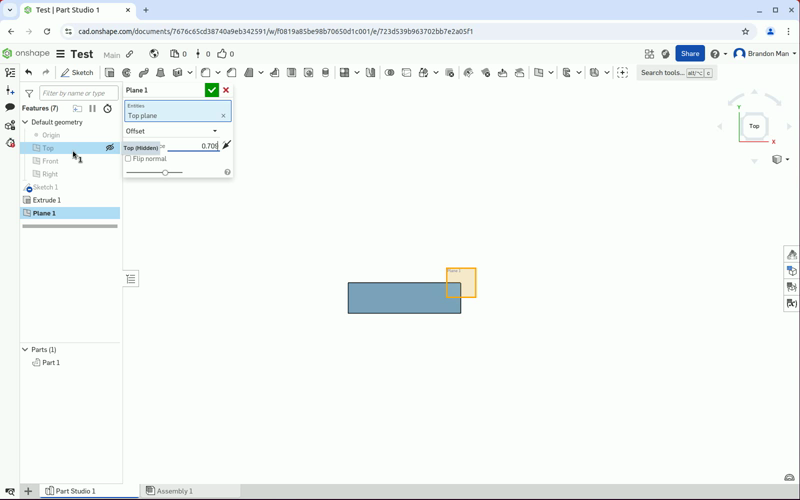
key(enter, 2)
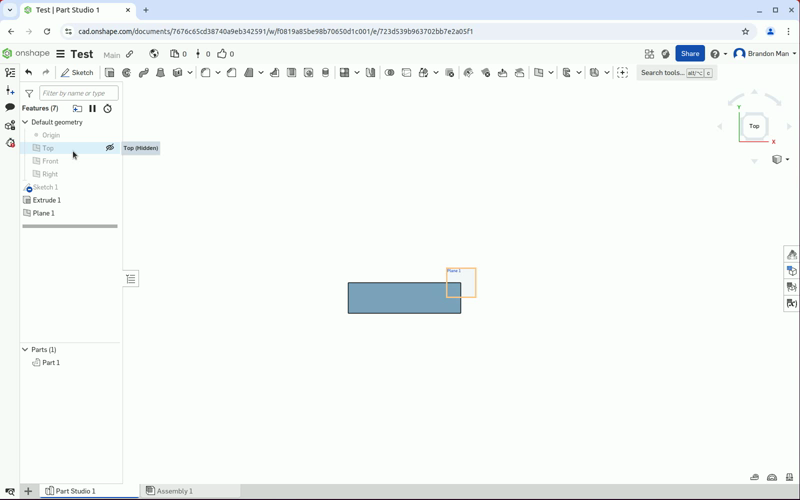
key(shift+s)
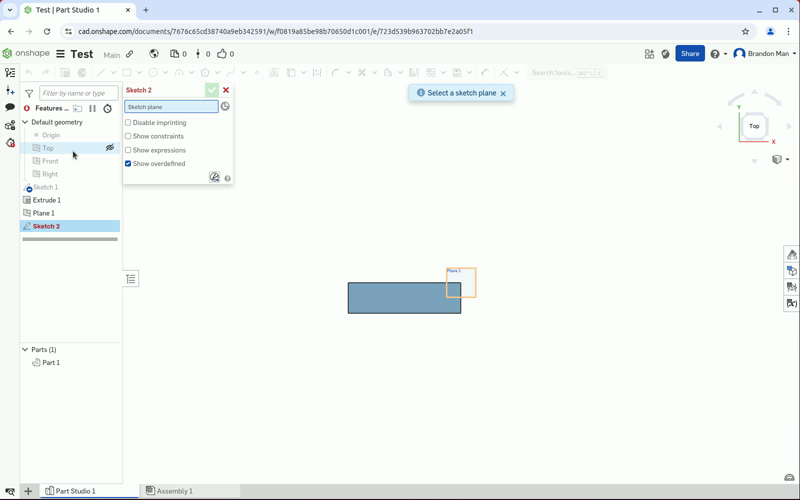
mouse_move(73, 215)
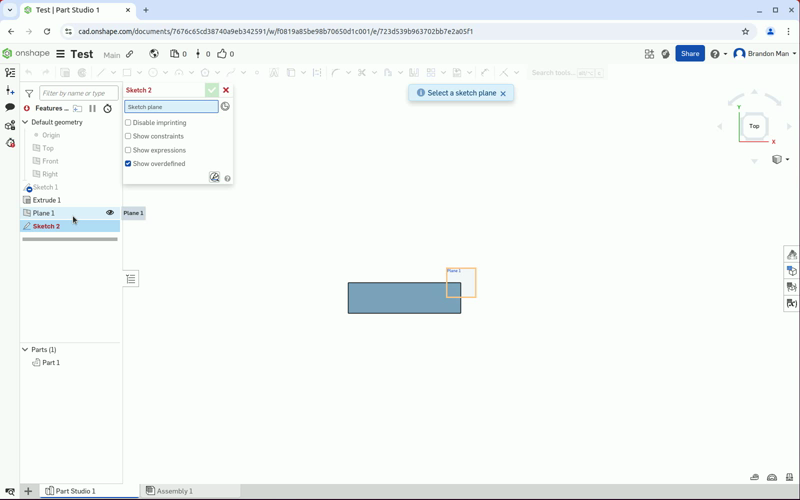
click(73, 215)
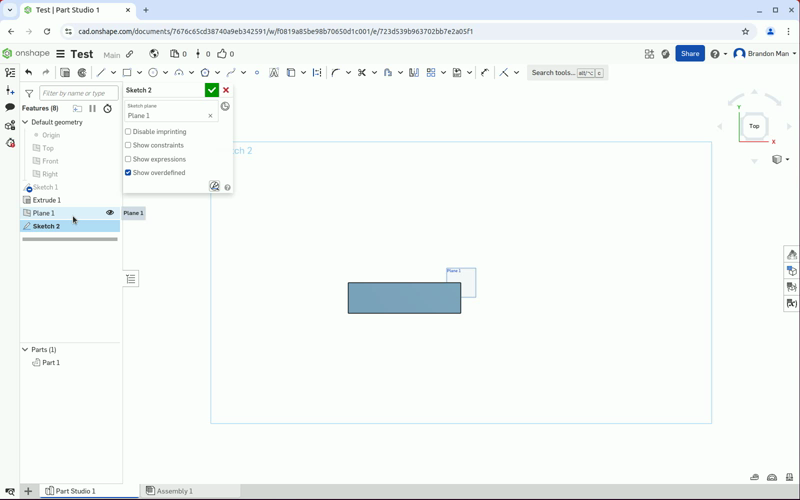
mouse_move(73, 352)
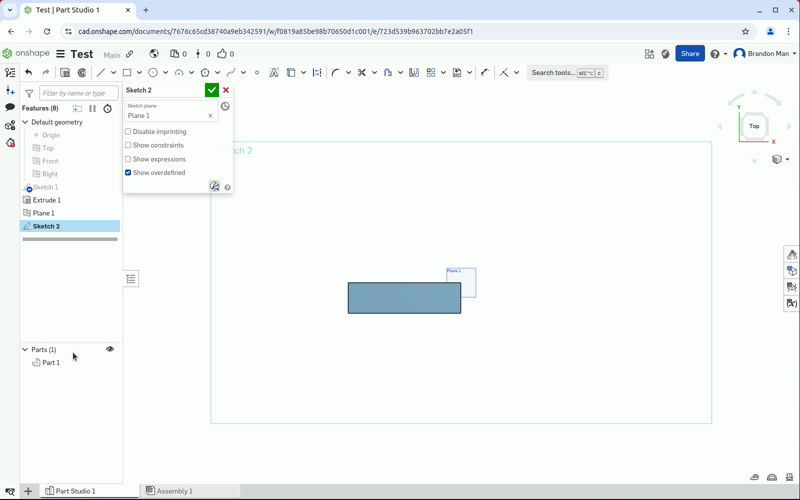
key(y)
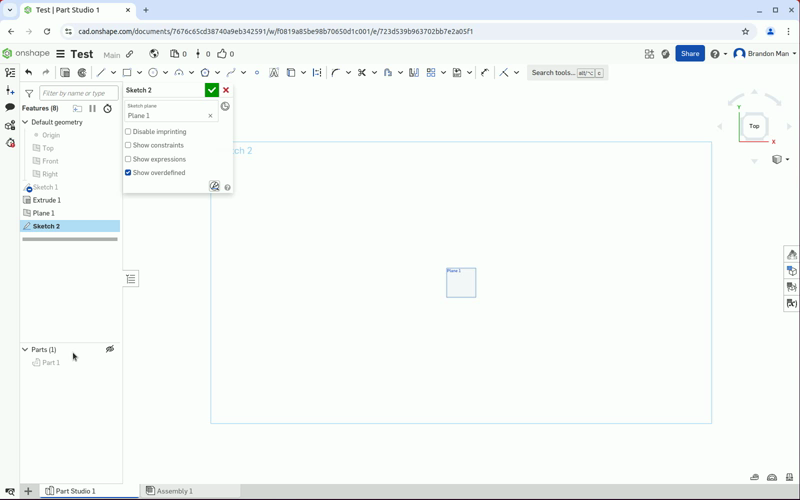
key(c)
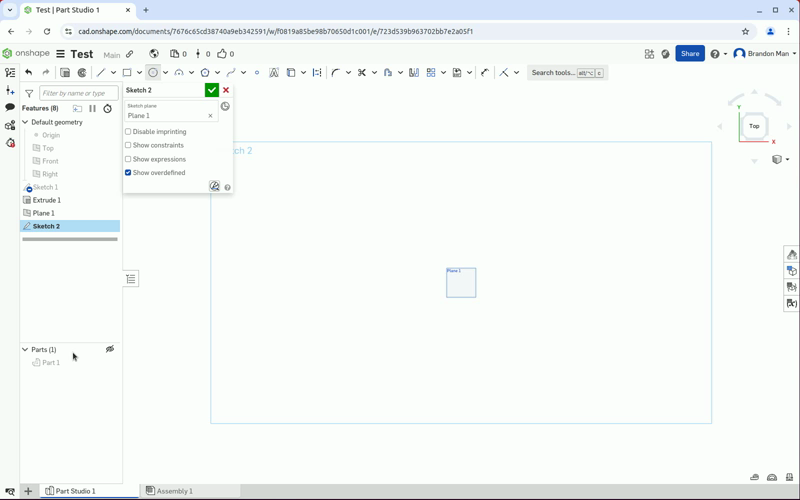
key_down(shift)
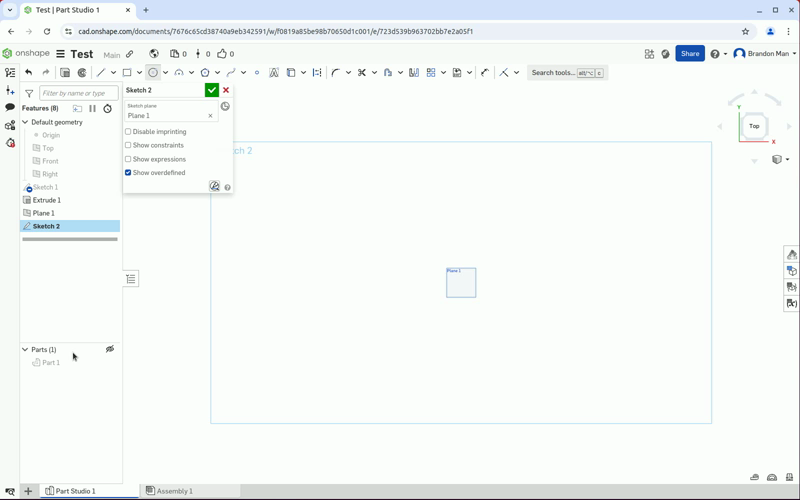
mouse_move(353, 293)
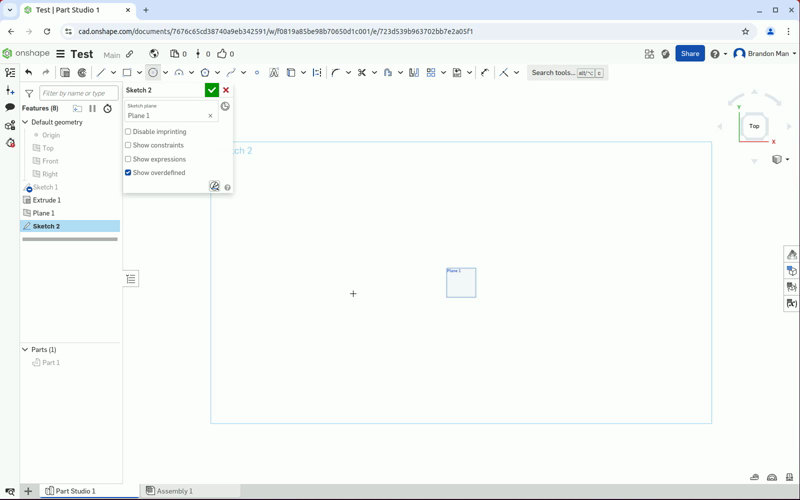
click(353, 293)
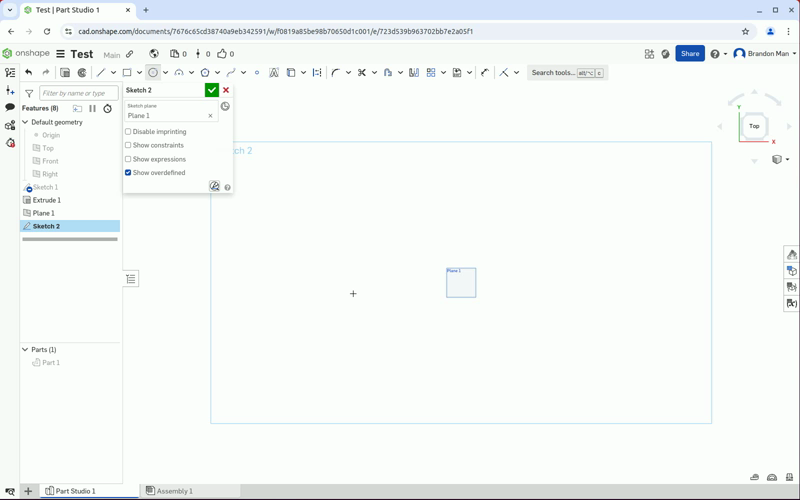
key_up(shift)
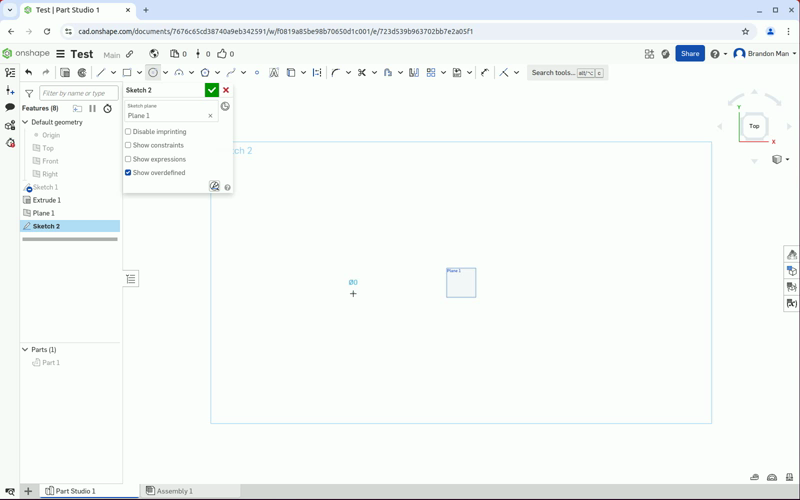
mouse_move(355, 293)
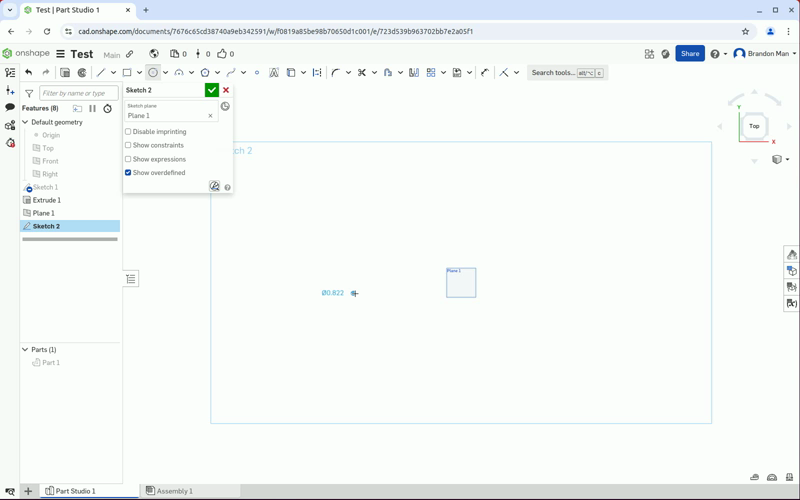
scroll(6)
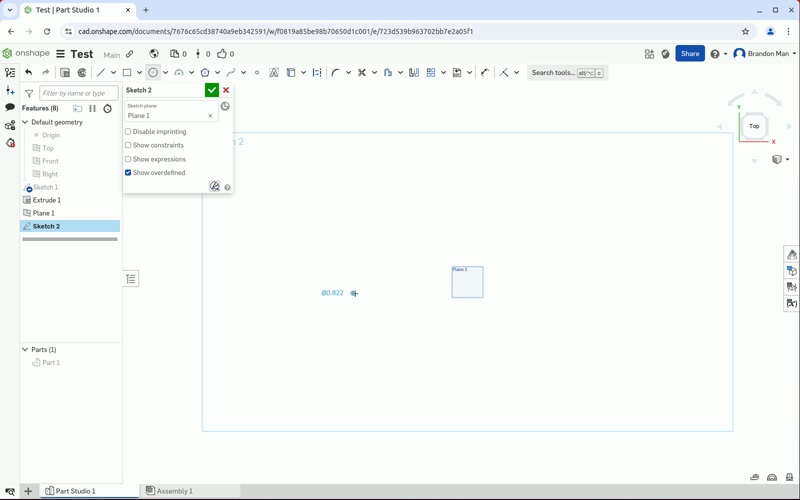
scroll(6)
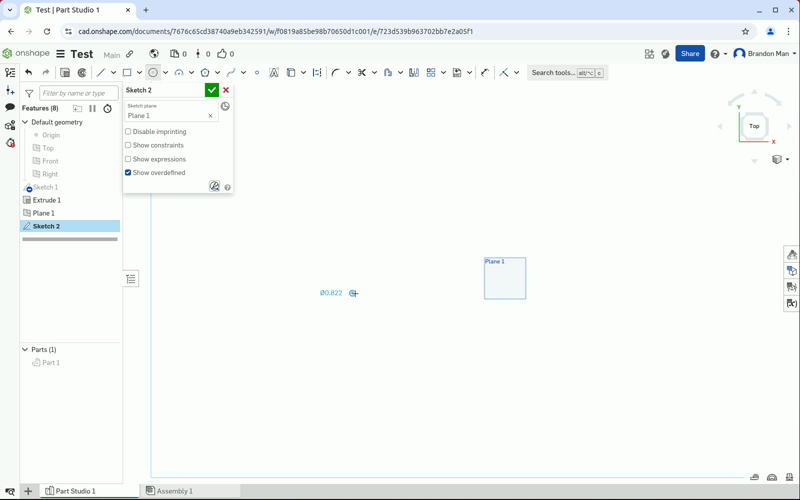
scroll(6)
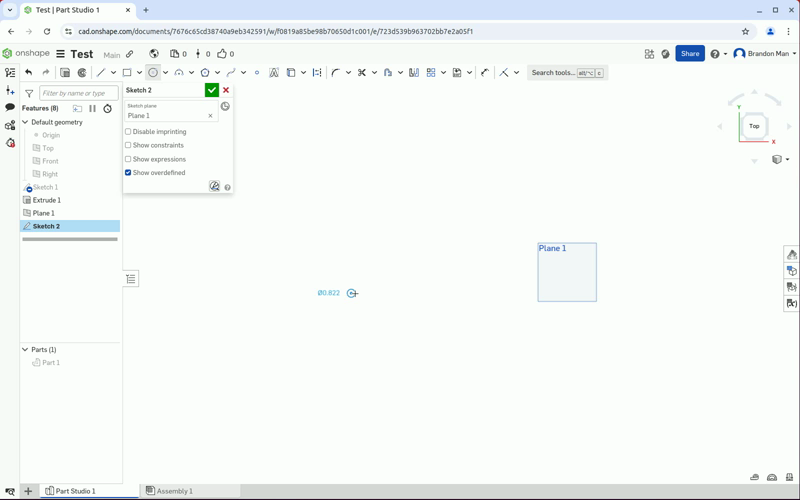
scroll(6)
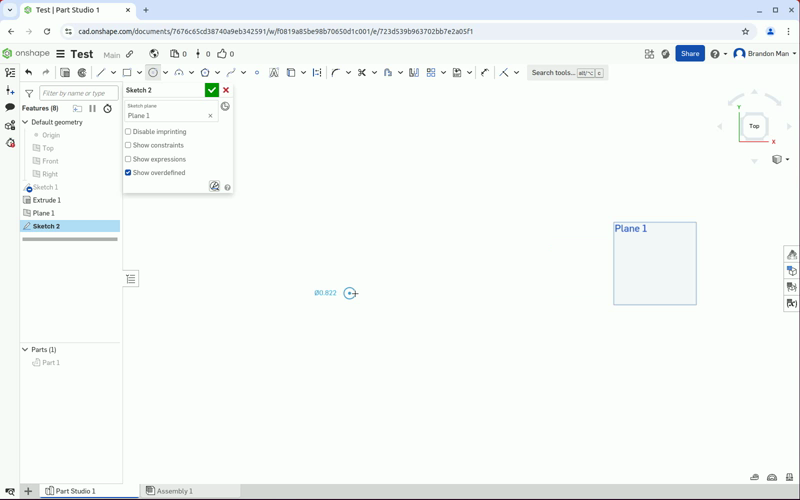
scroll(6)
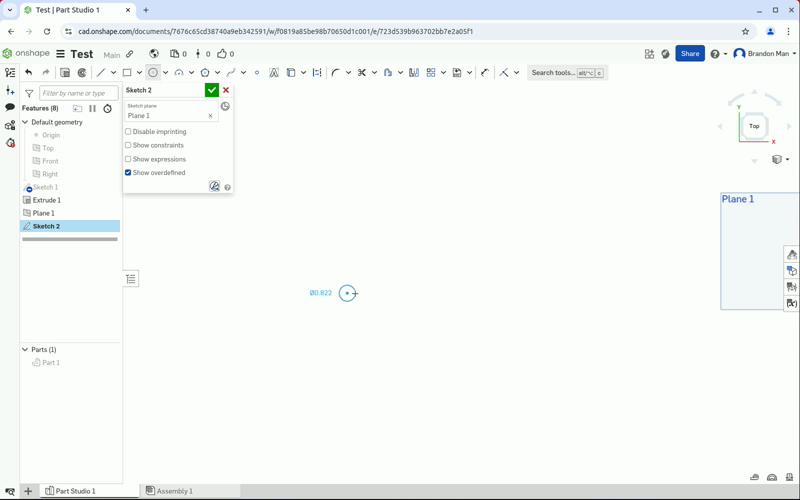
scroll(6)
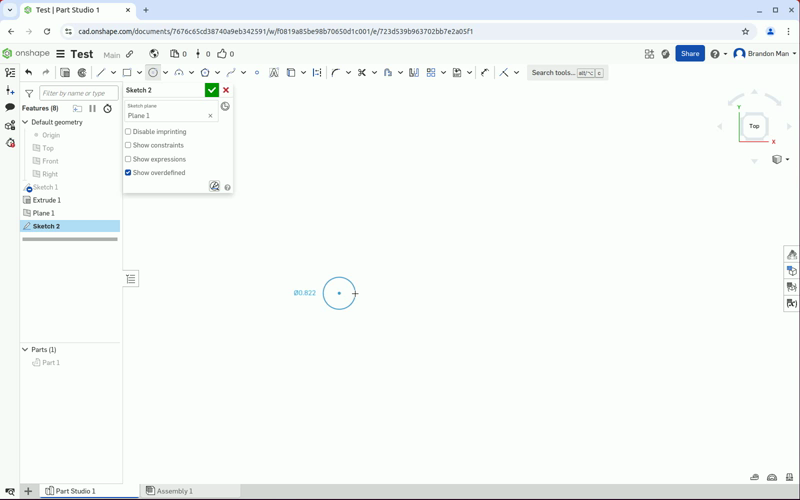
scroll(6)
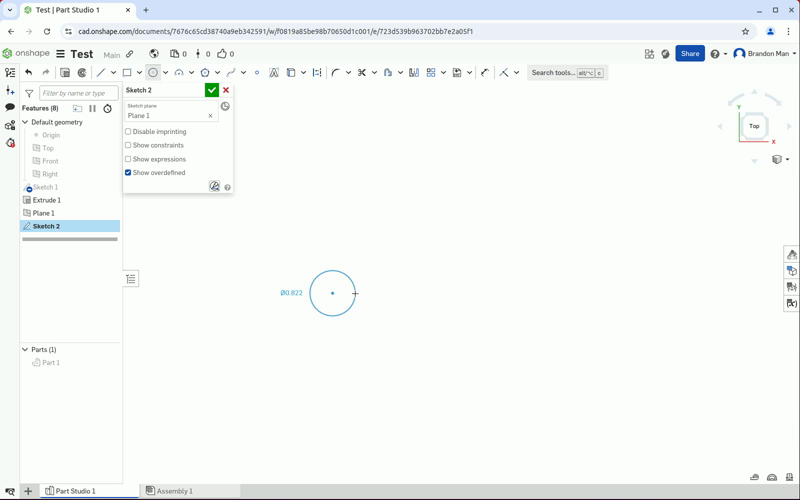
click(355, 293)
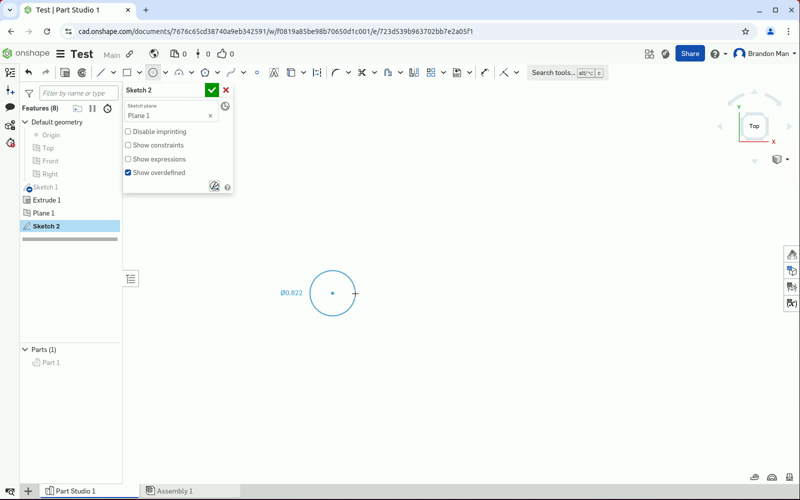
scroll(-6)
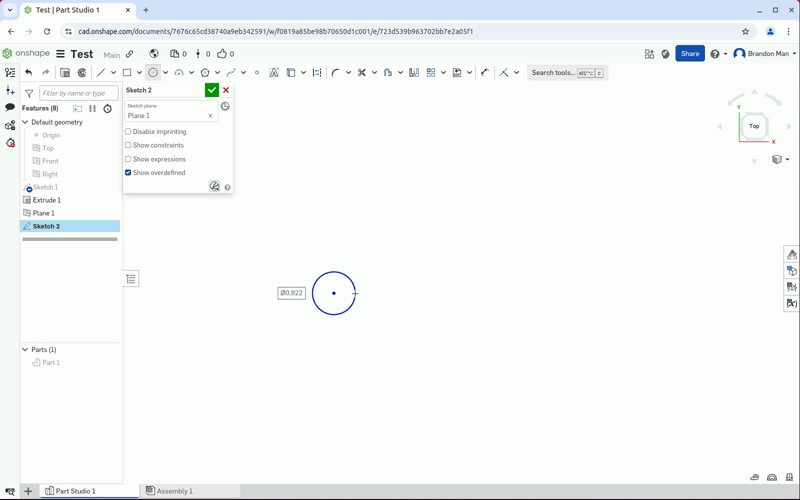
scroll(-6)
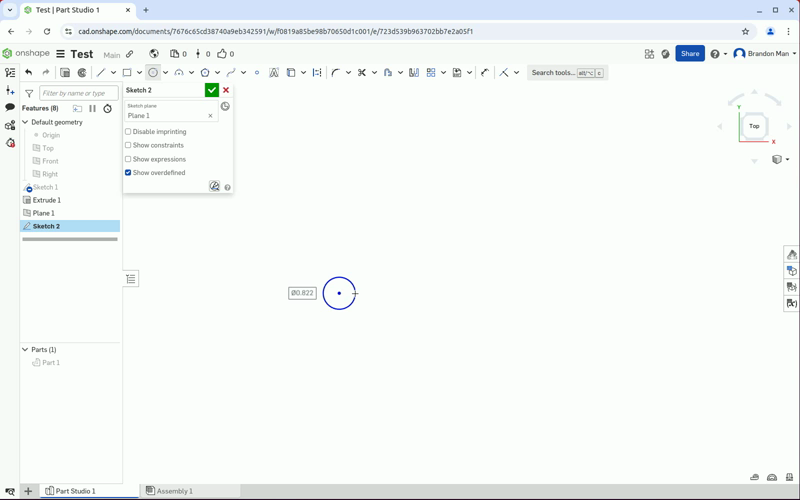
scroll(-6)
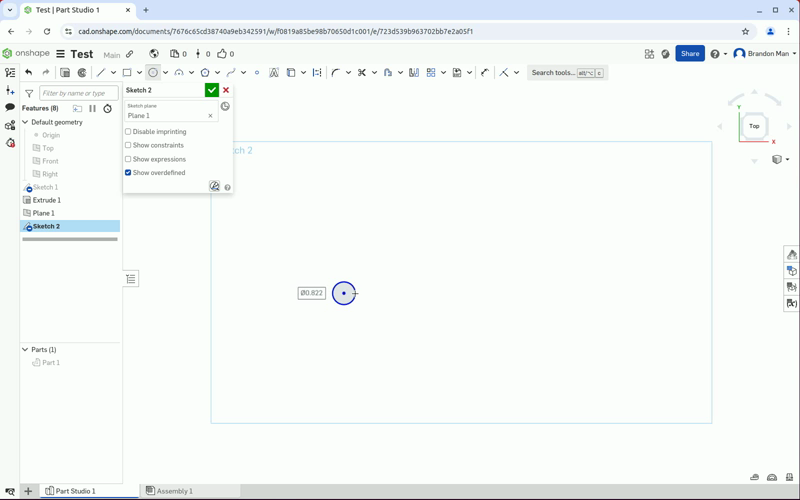
scroll(-6)
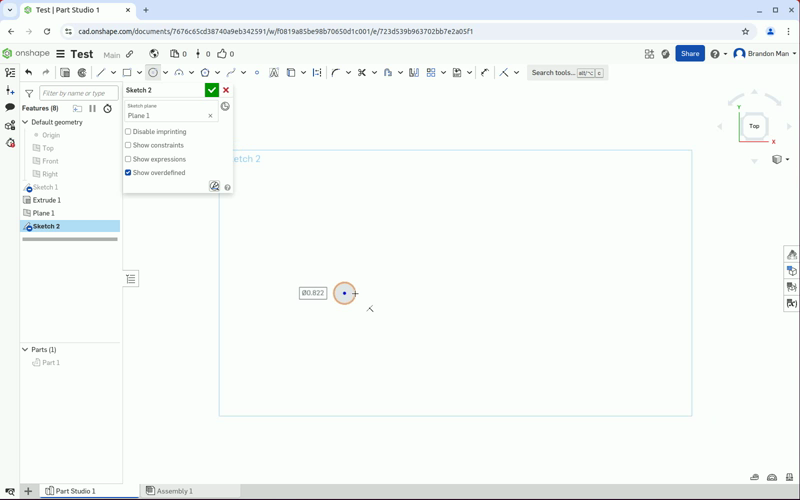
scroll(-6)
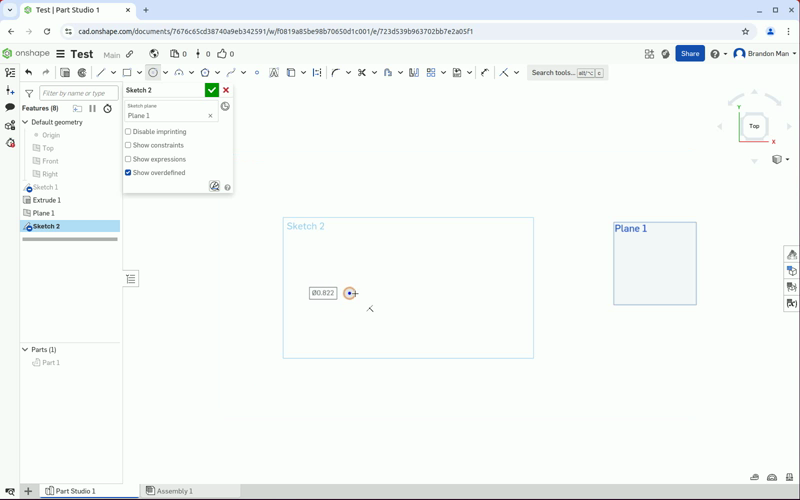
scroll(-6)
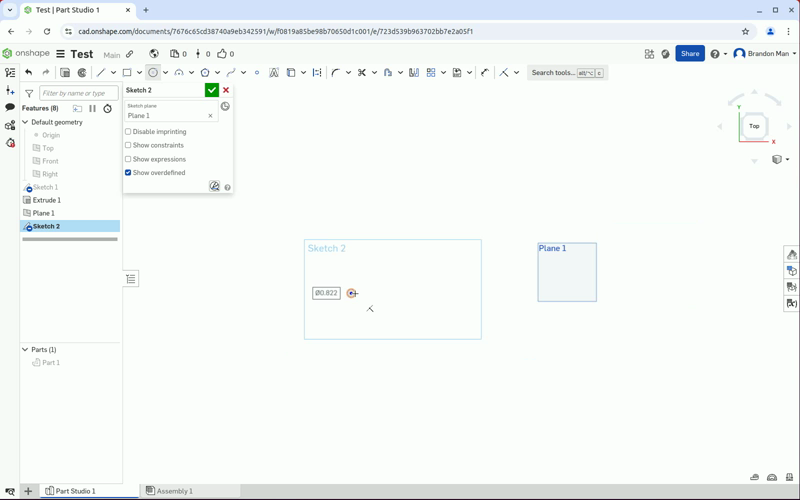
scroll(-6)
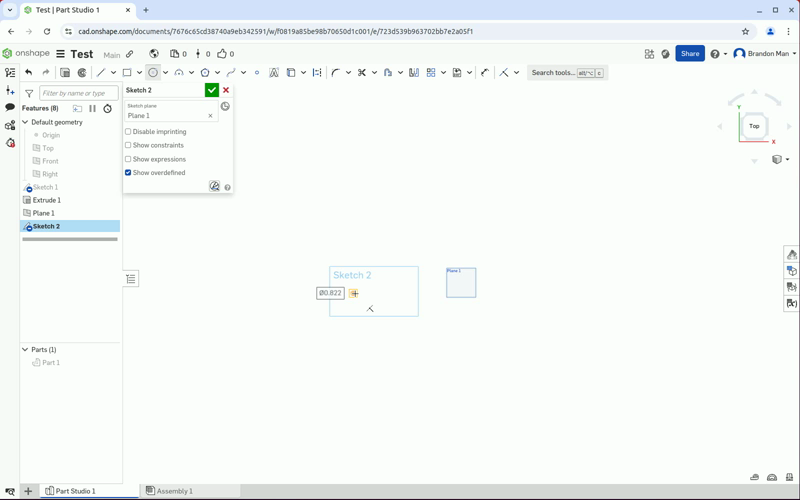
key(esc)
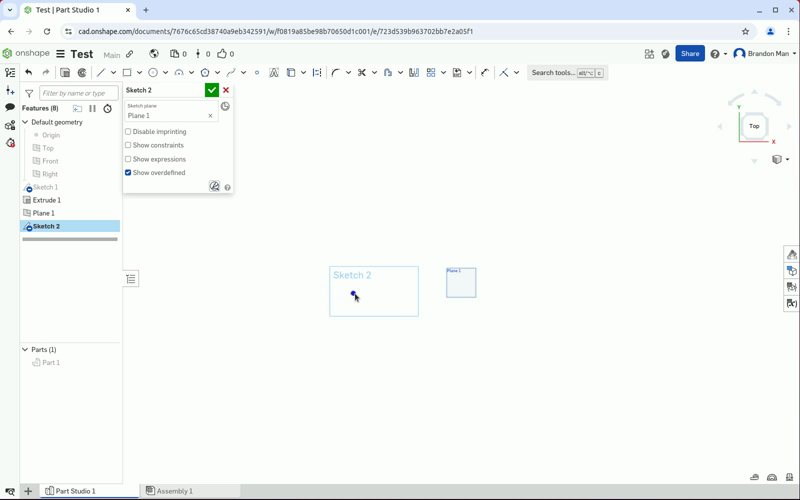
mouse_move(353, 292)
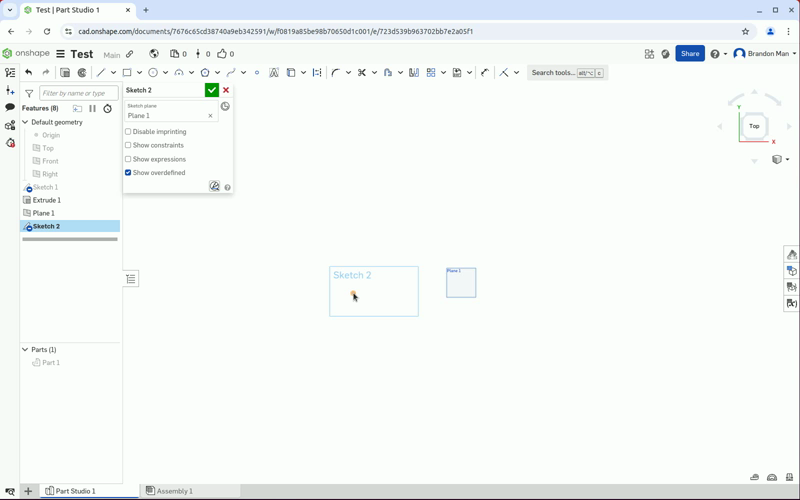
scroll(6)
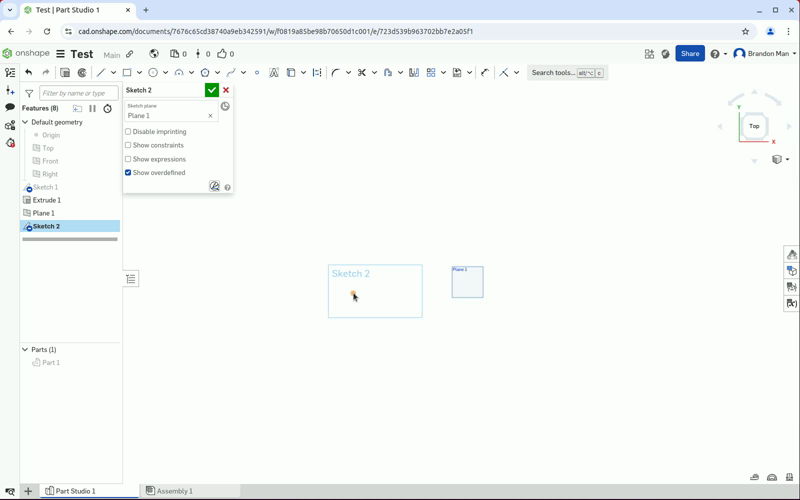
scroll(6)
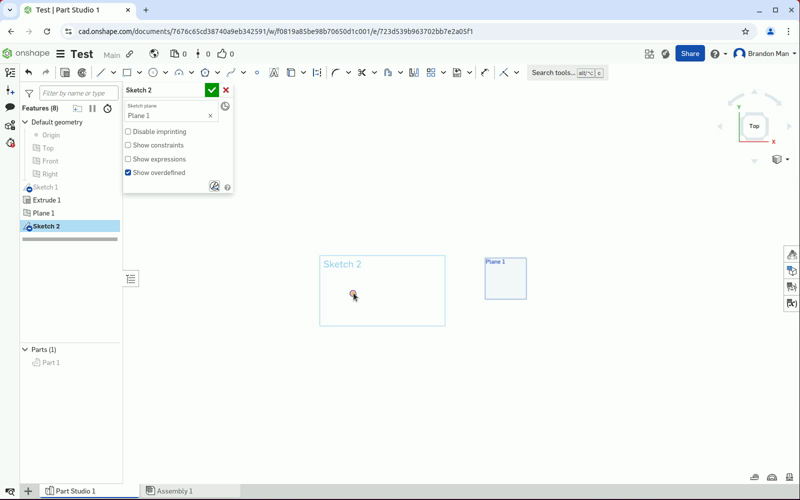
scroll(6)
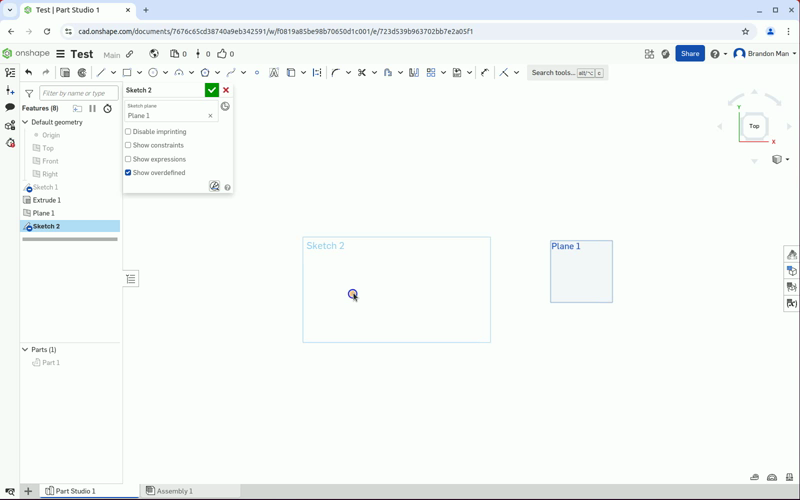
scroll(6)
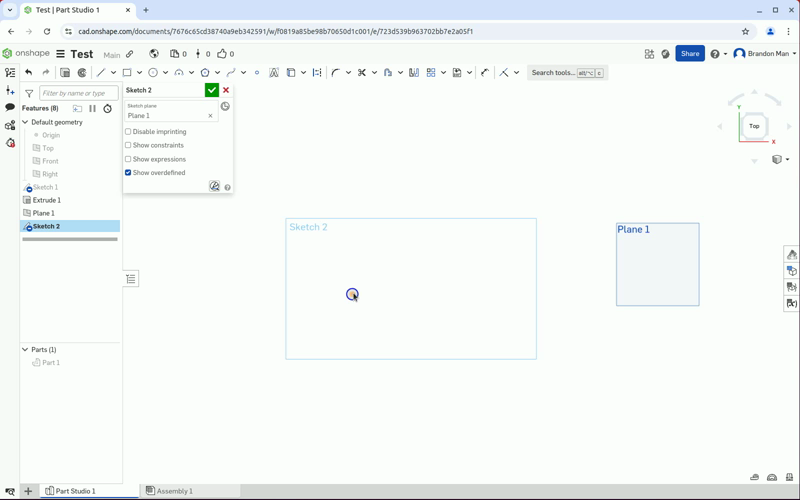
scroll(6)
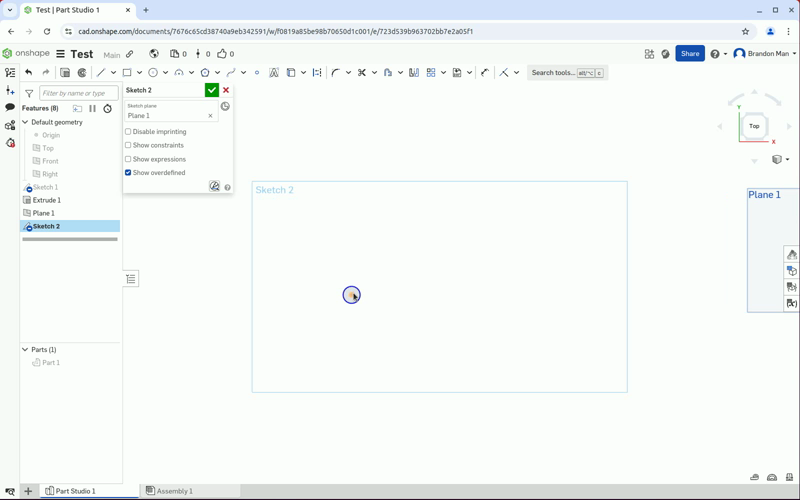
scroll(6)
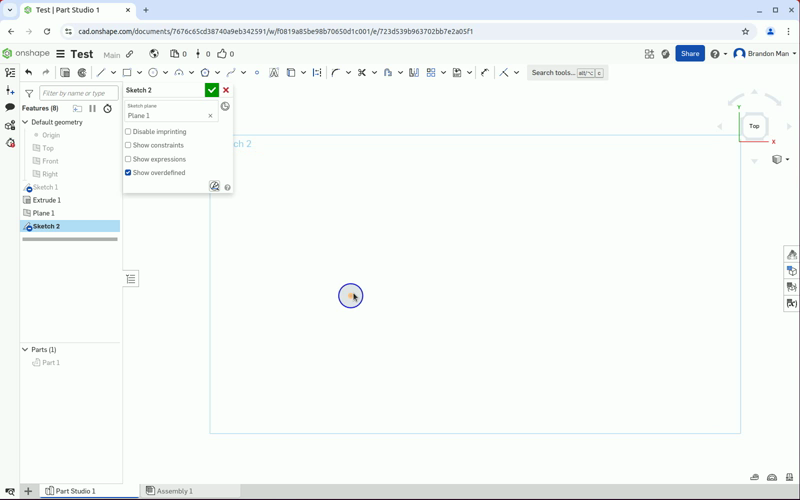
scroll(6)
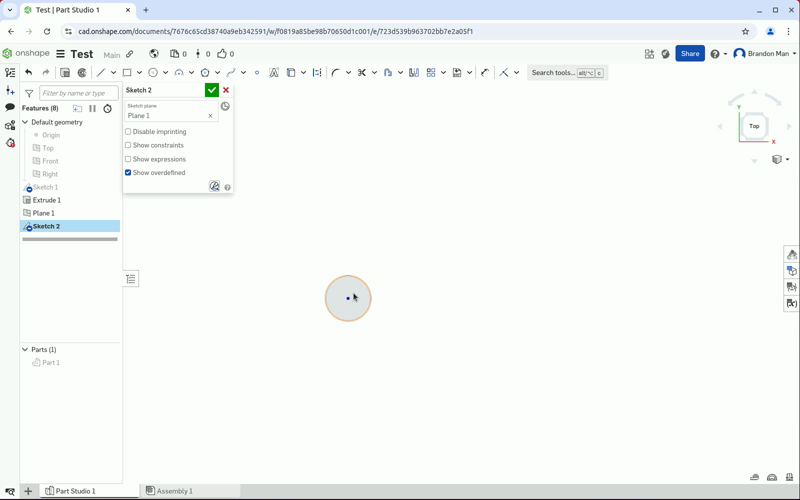
click(353, 292)
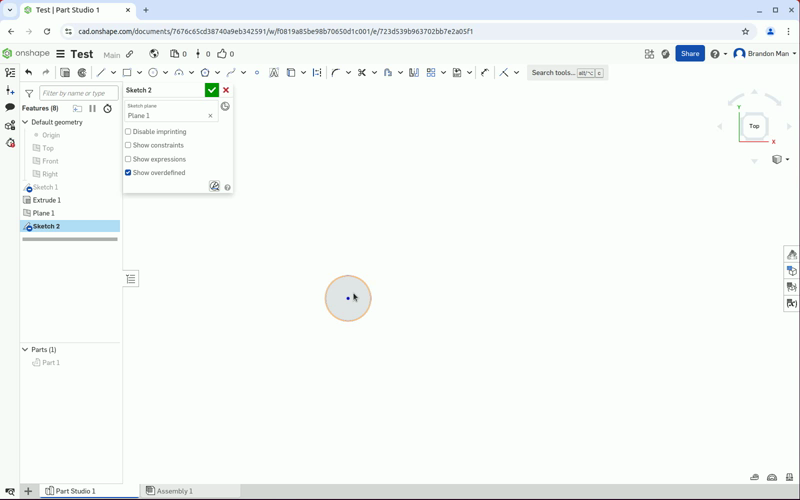
scroll(-6)
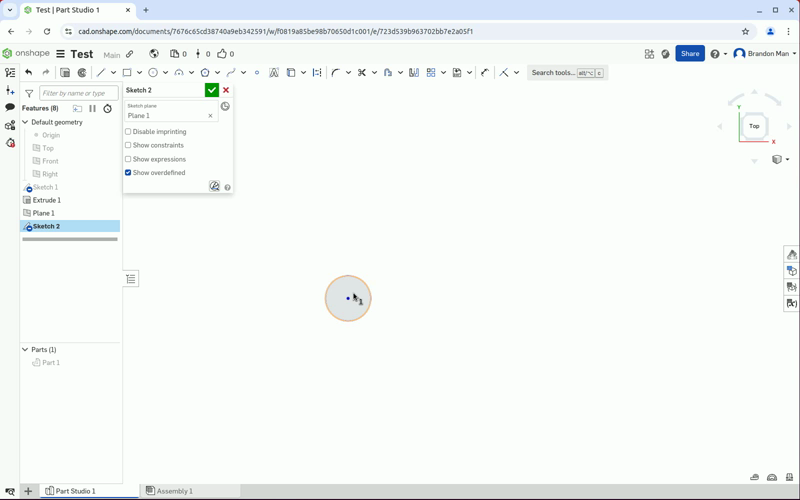
scroll(-6)
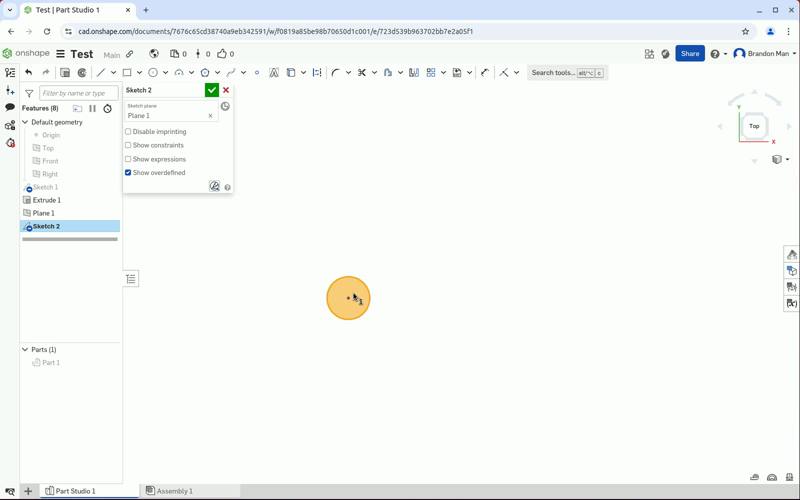
scroll(-6)
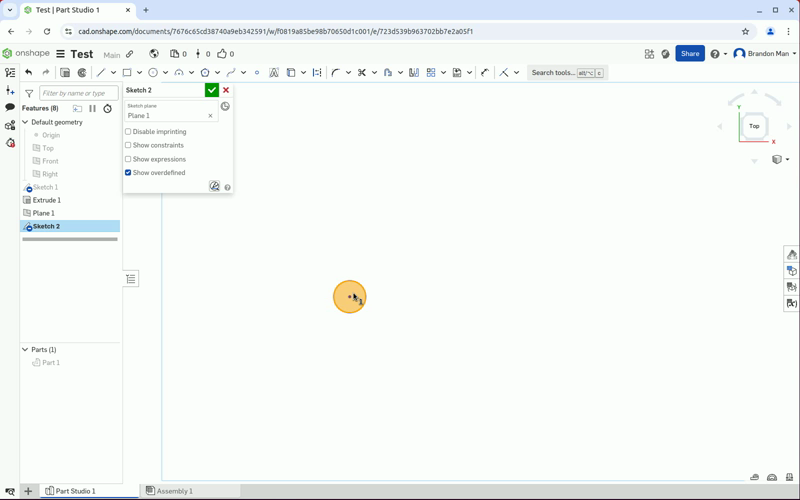
scroll(-6)
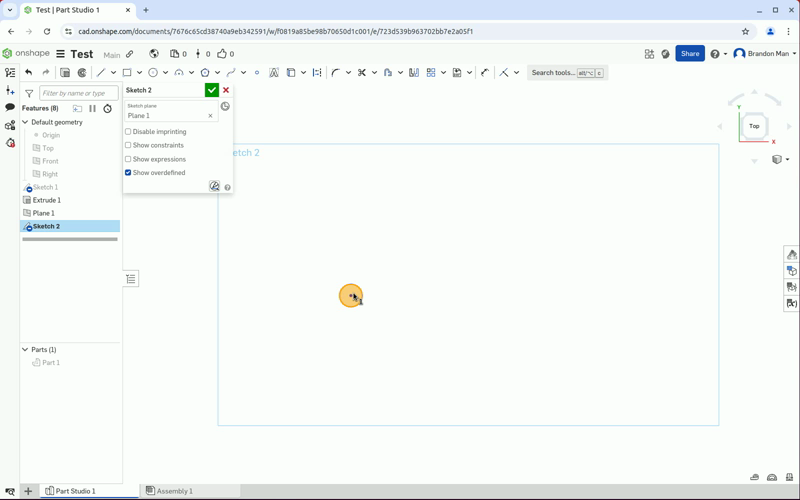
scroll(-6)
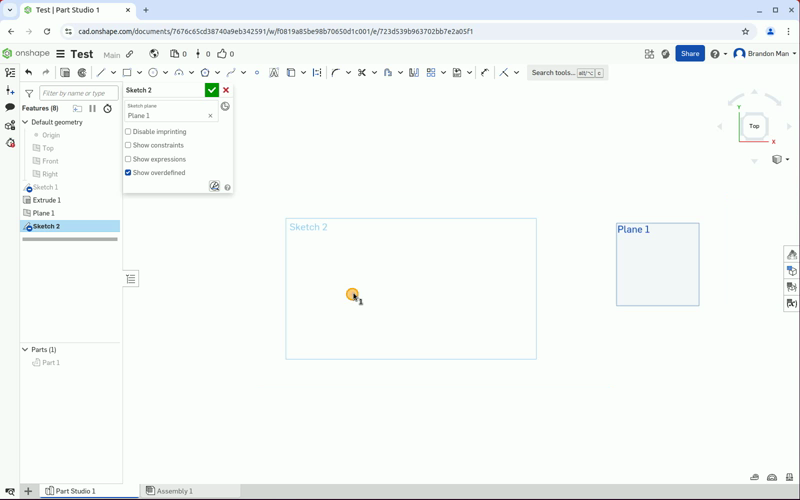
scroll(-6)
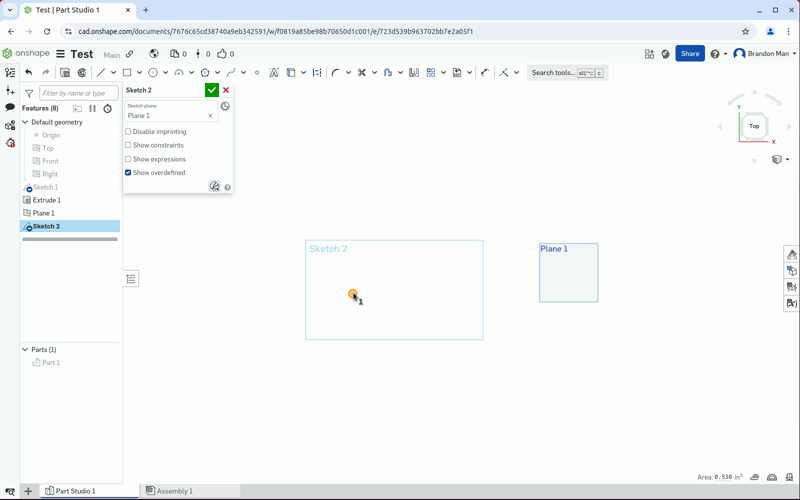
scroll(-6)
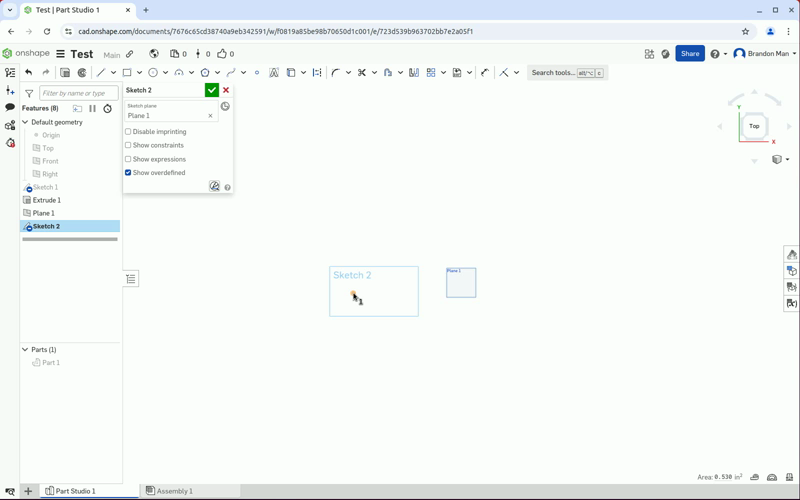
mouse_move(73, 352)
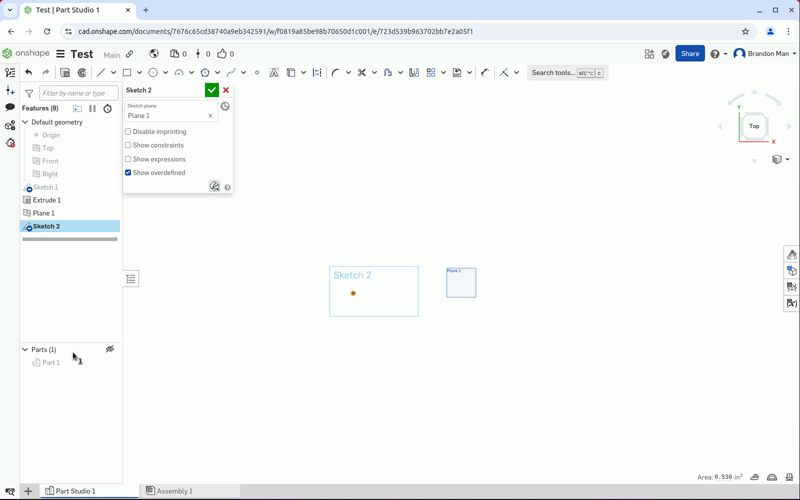
key(shift+y)
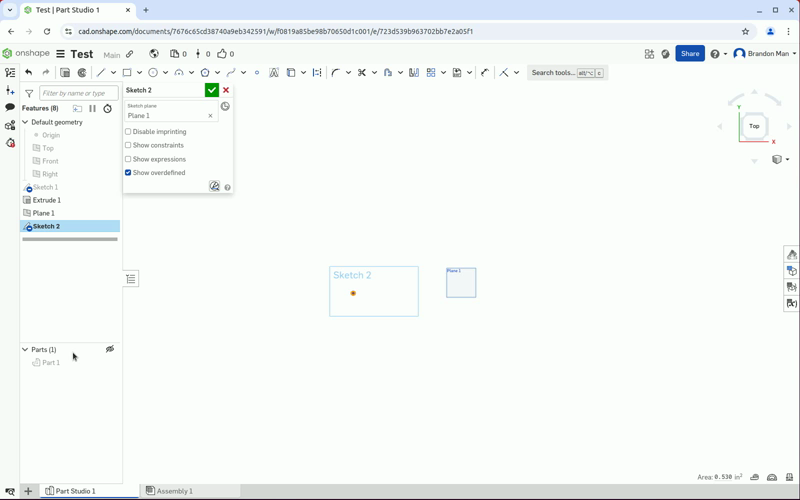
key(shift+e)
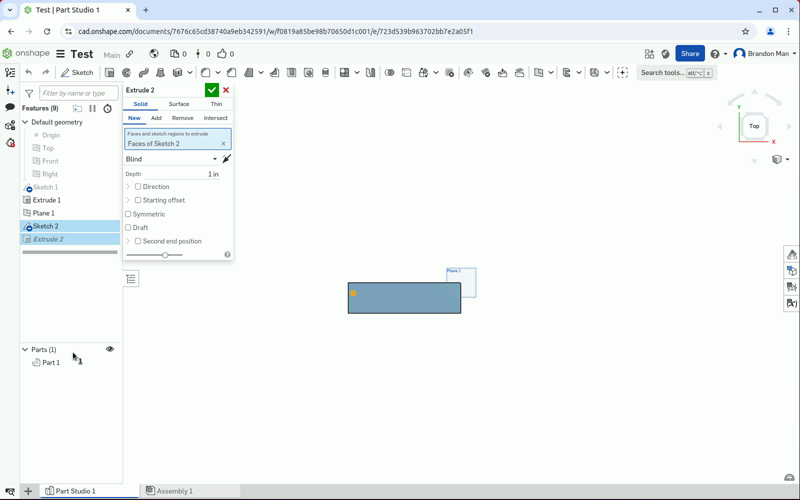
mouse_move(143, 106)
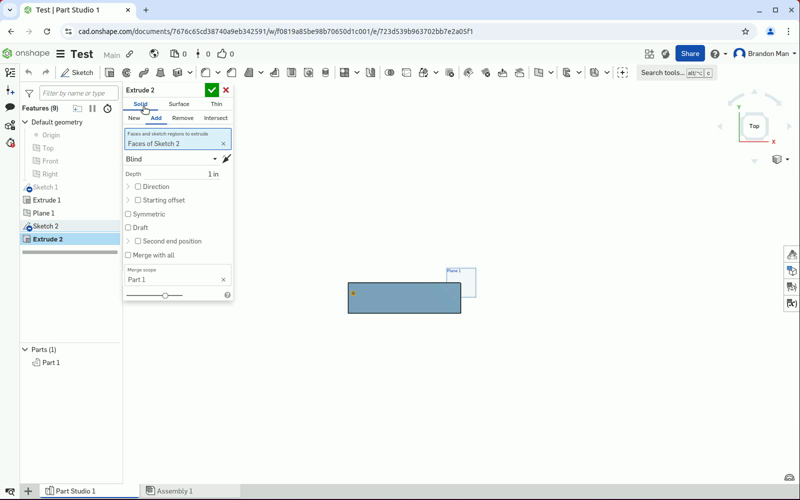
click(143, 106)
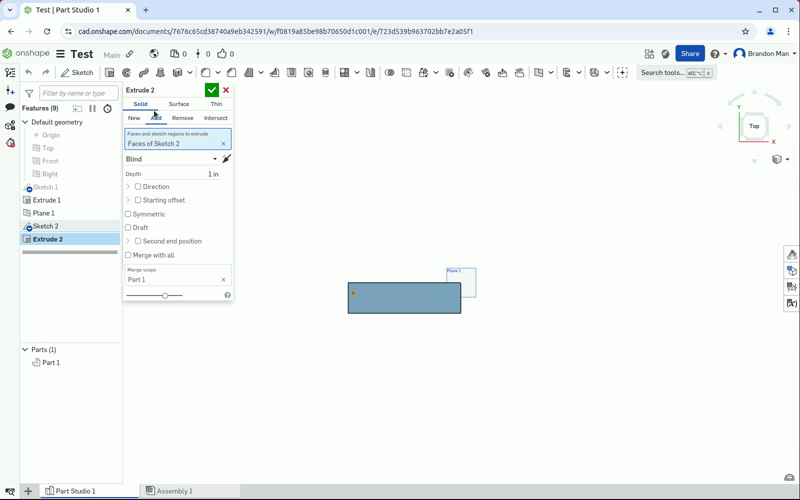
mouse_move(186, 120)
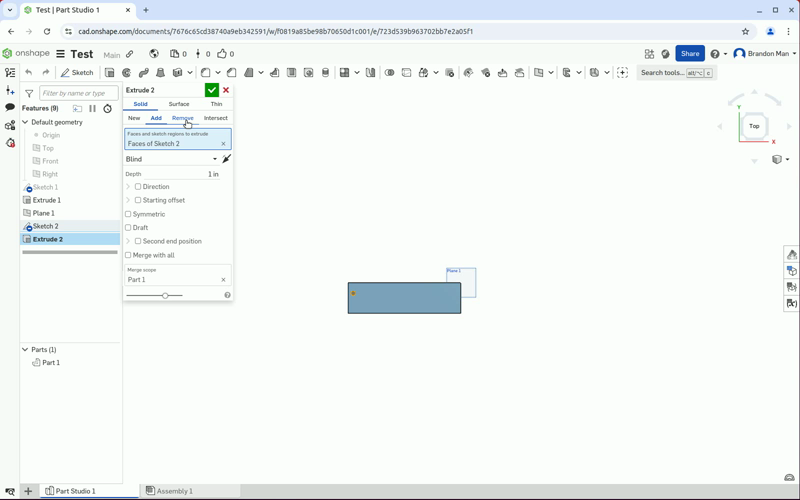
click(186, 120)
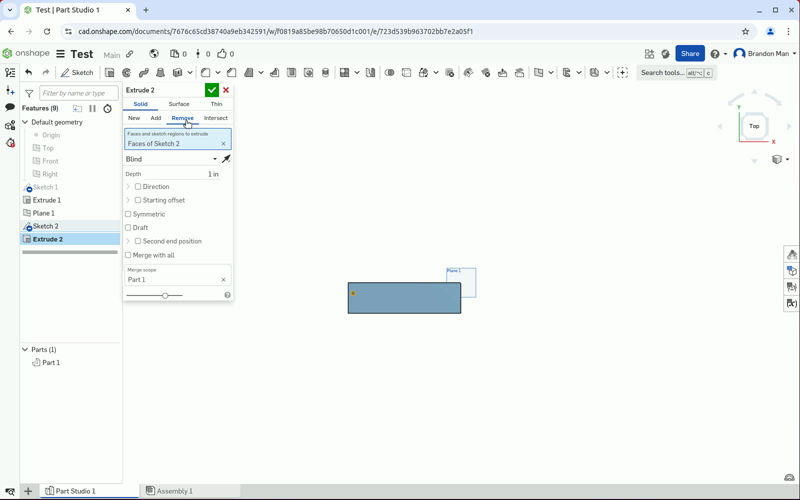
key(tab, 4)
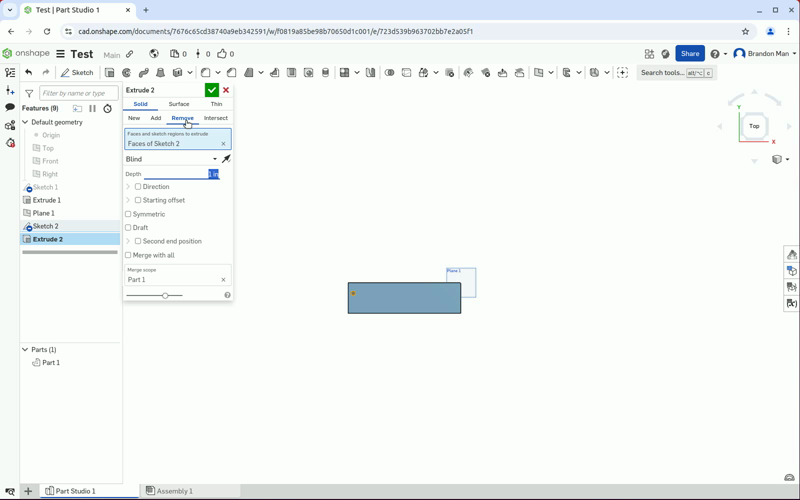
text(2.166)
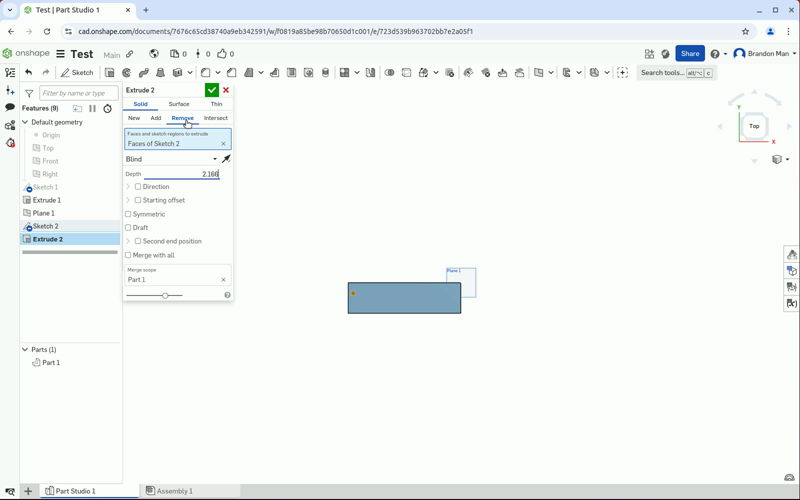
key(tab, 6)
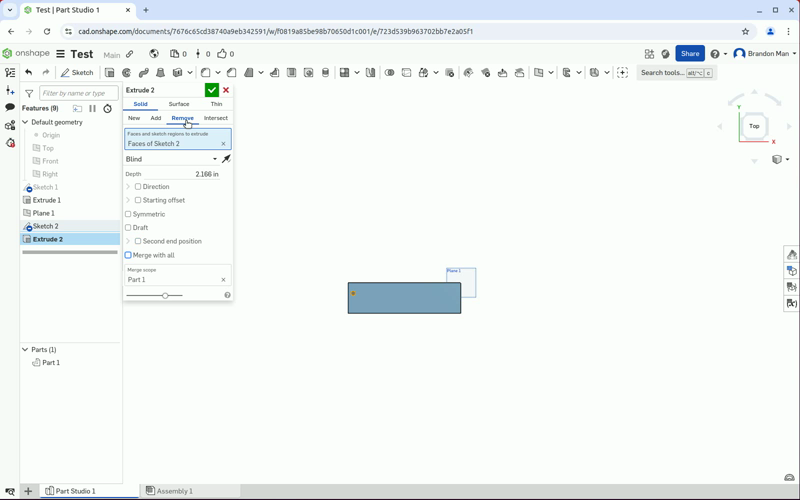
key(space)
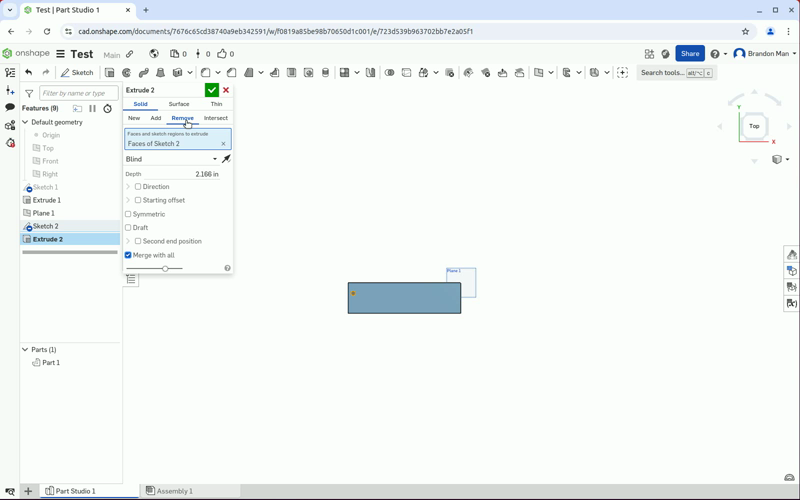
key(enter)
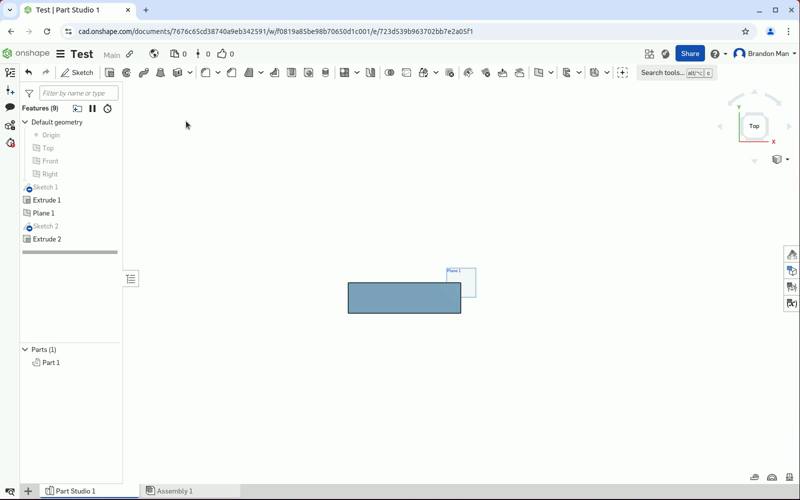
key(shift+h)
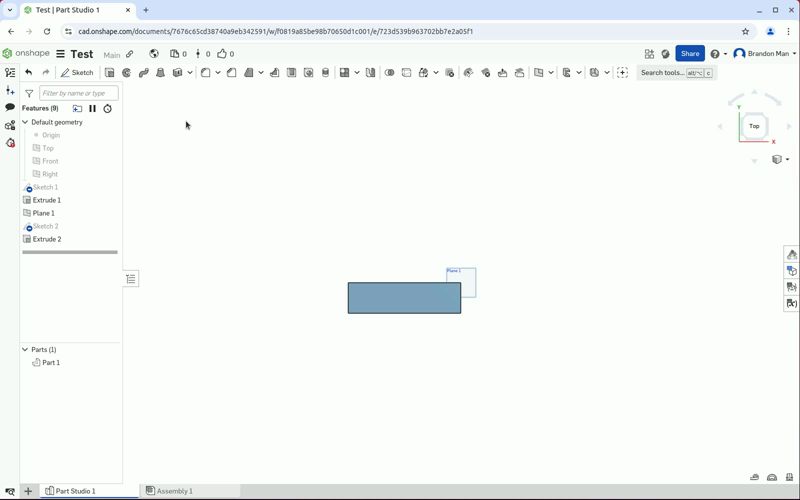
key(shift+h)
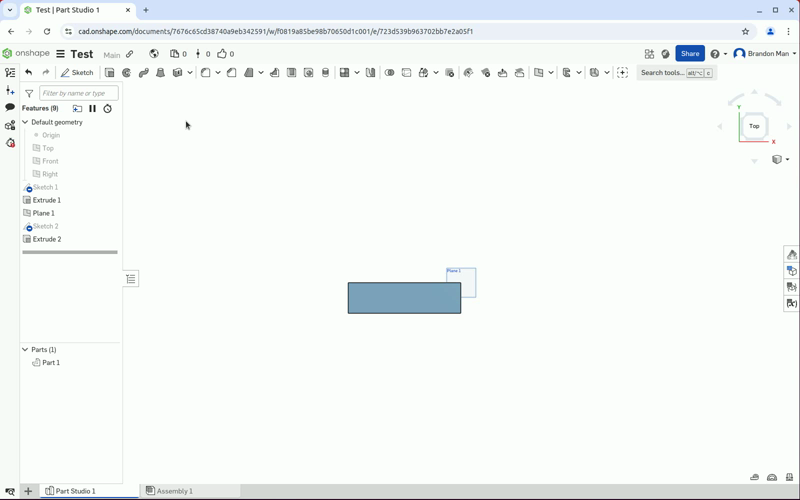
mouse_move(73, 189)
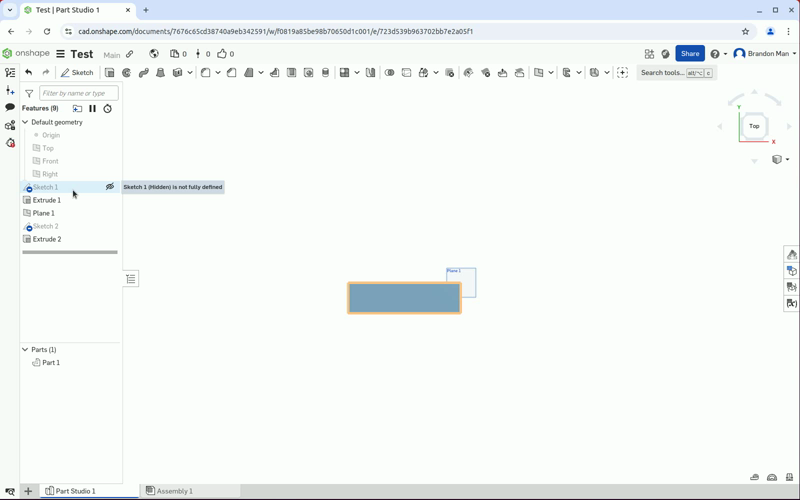
click(73, 189)
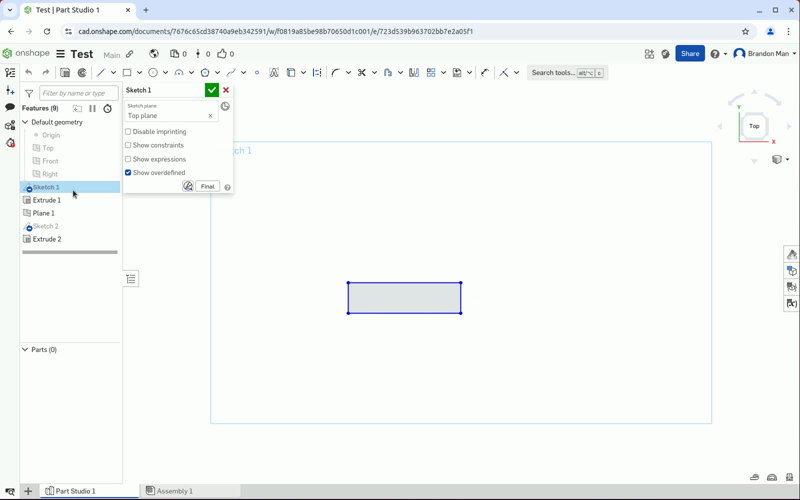
mouse_move(229, 92)
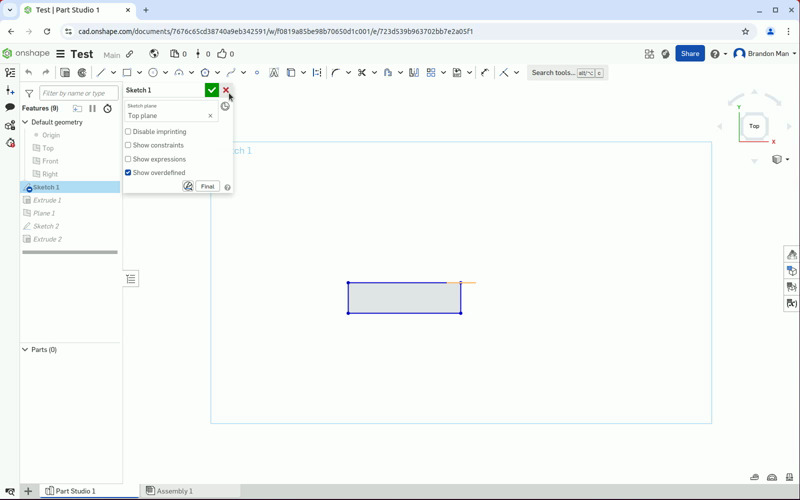
click(229, 92)
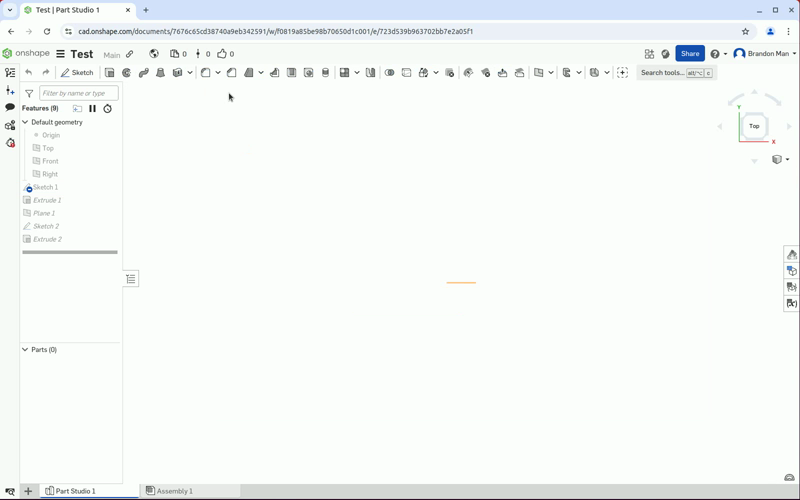
key(shift+s)
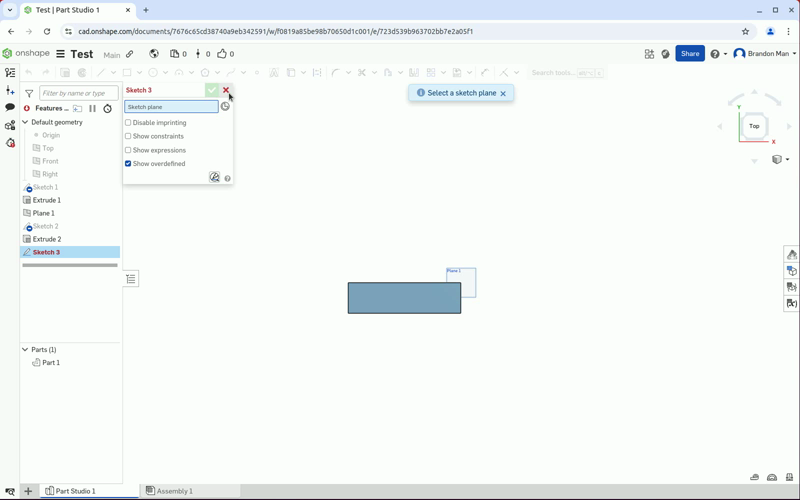
mouse_move(73, 215)
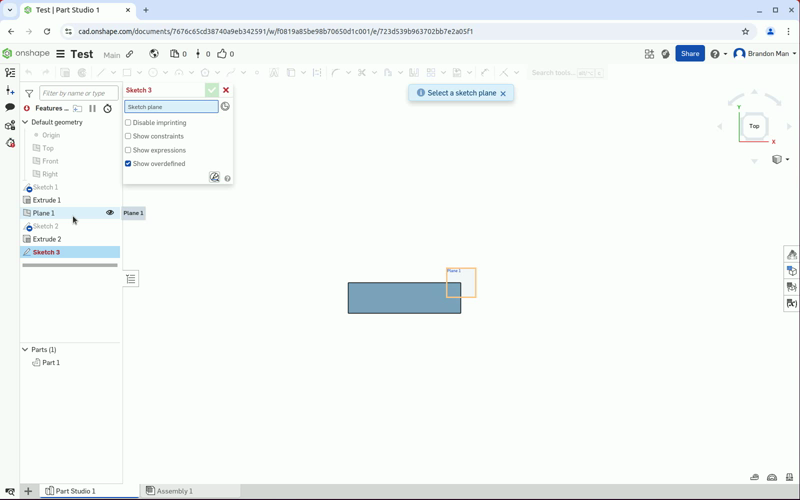
click(73, 215)
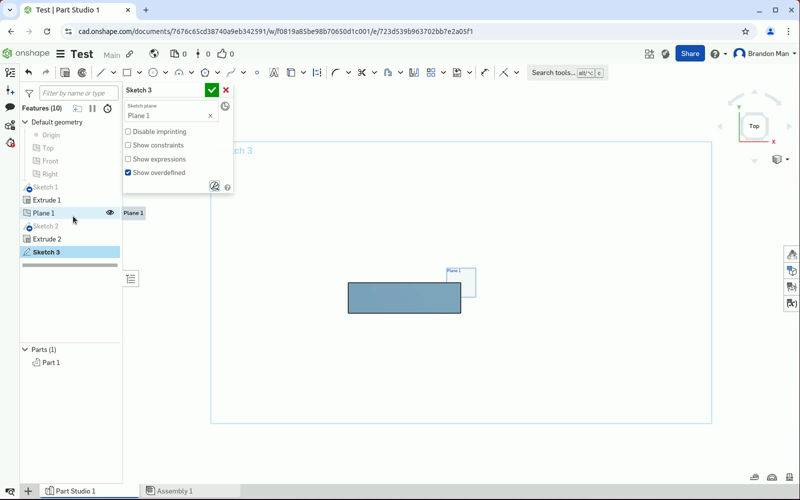
mouse_move(73, 352)
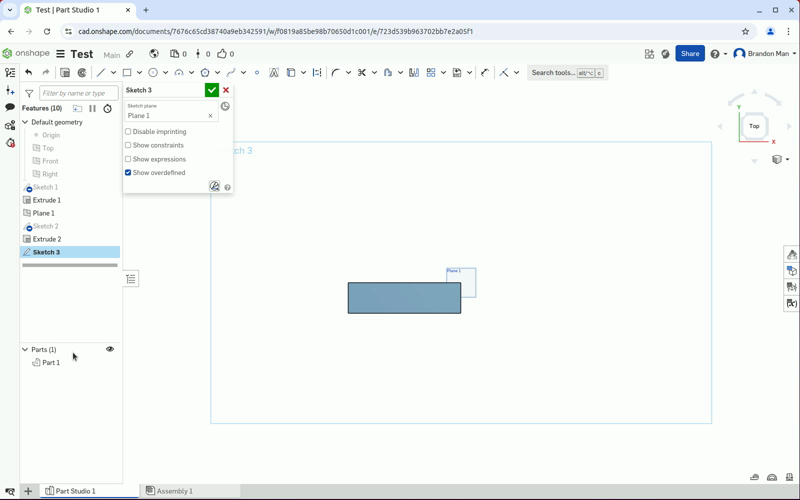
key(y)
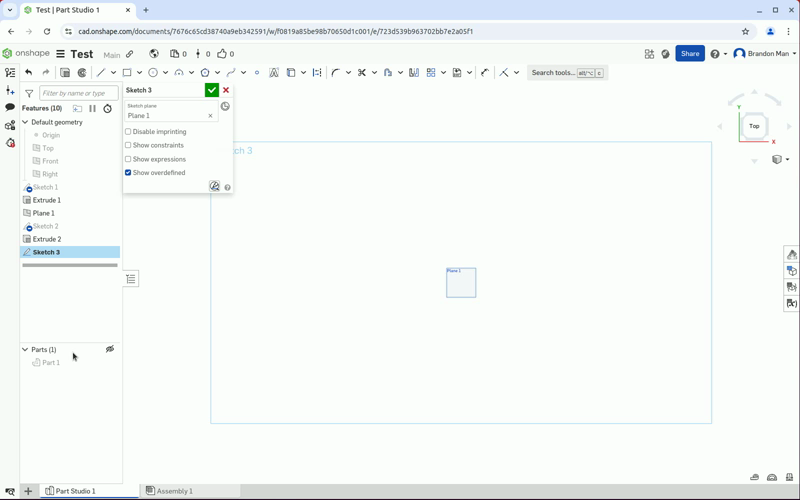
key(c)
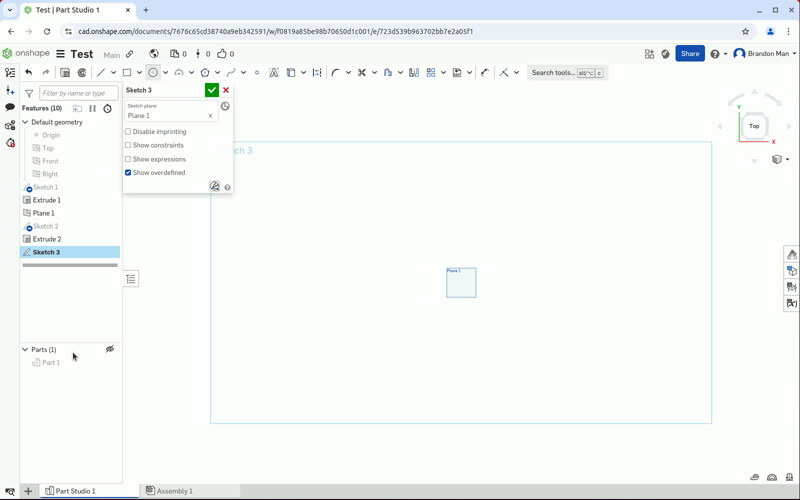
key_down(shift)
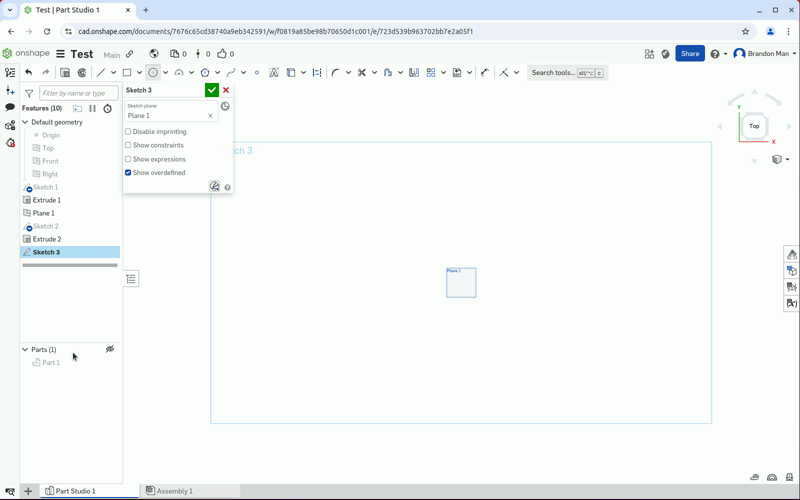
mouse_move(353, 303)
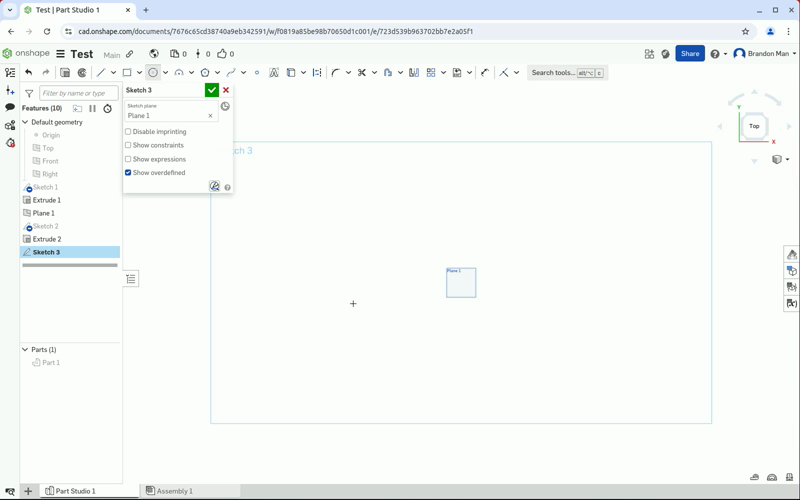
click(353, 303)
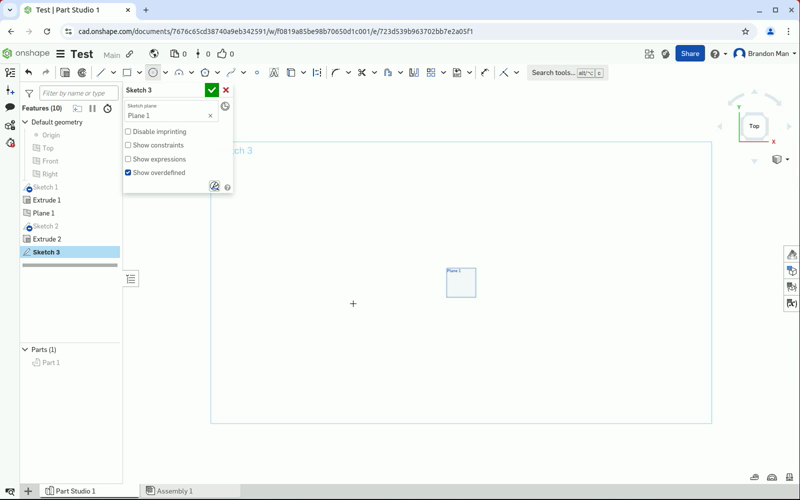
key_up(shift)
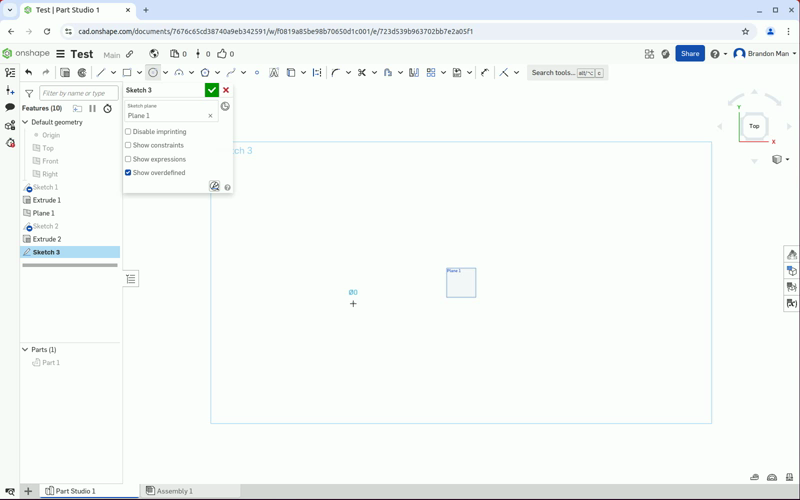
mouse_move(355, 303)
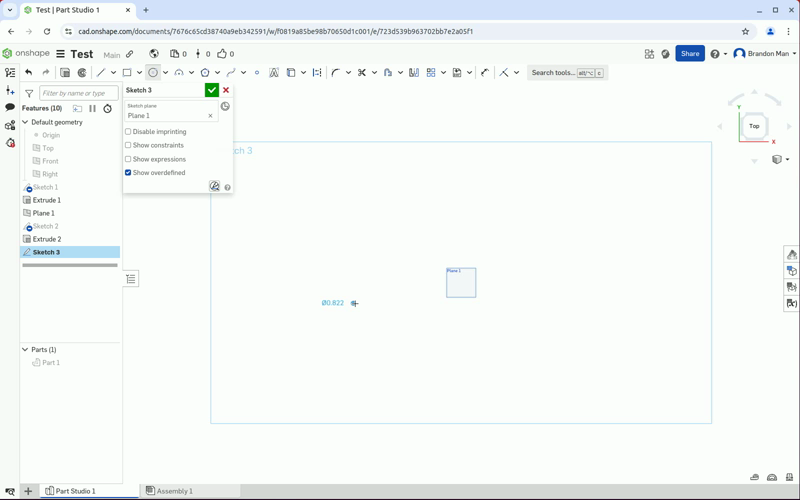
scroll(6)
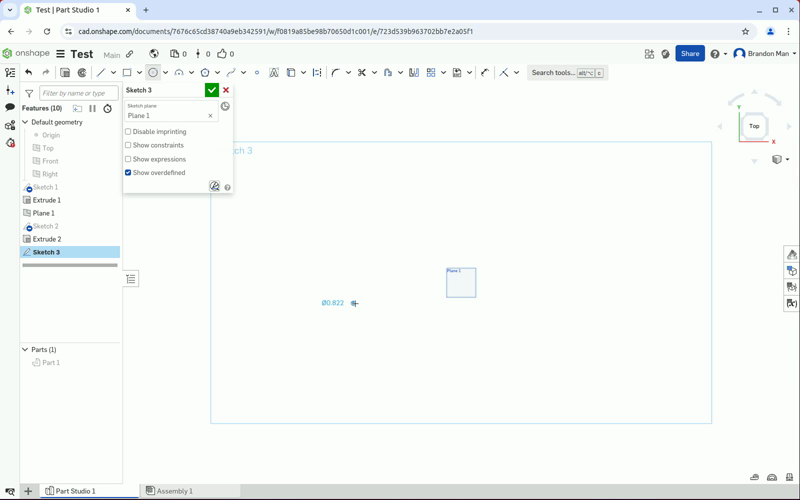
scroll(6)
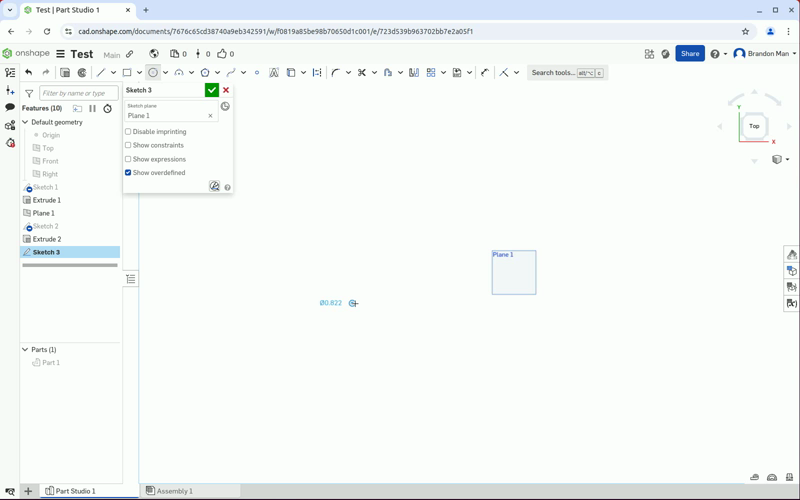
scroll(6)
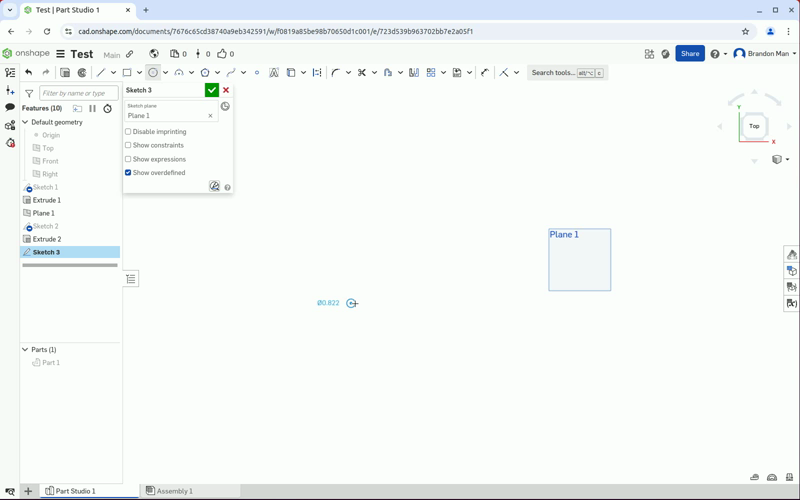
scroll(6)
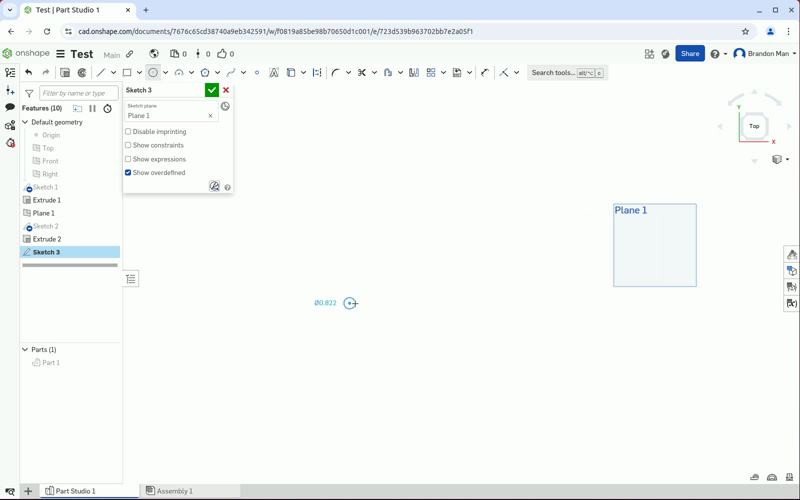
scroll(6)
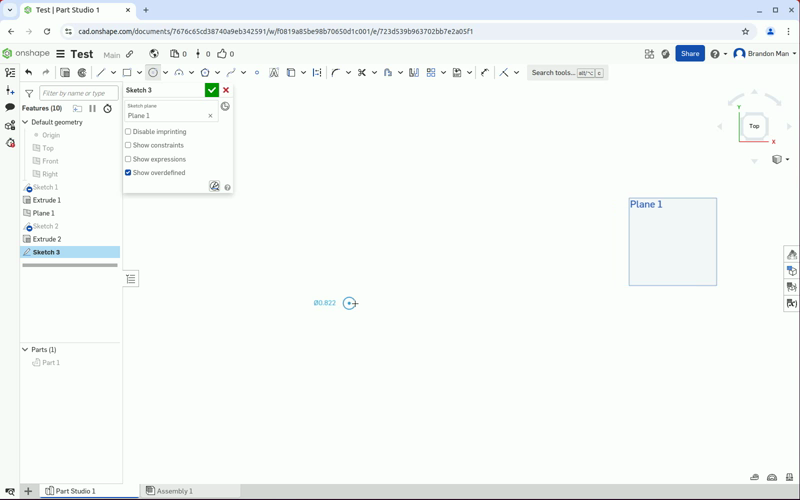
scroll(6)
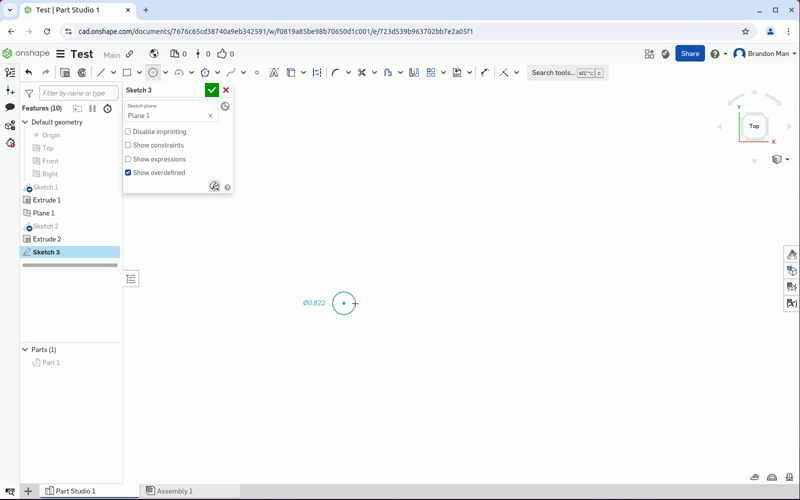
scroll(6)
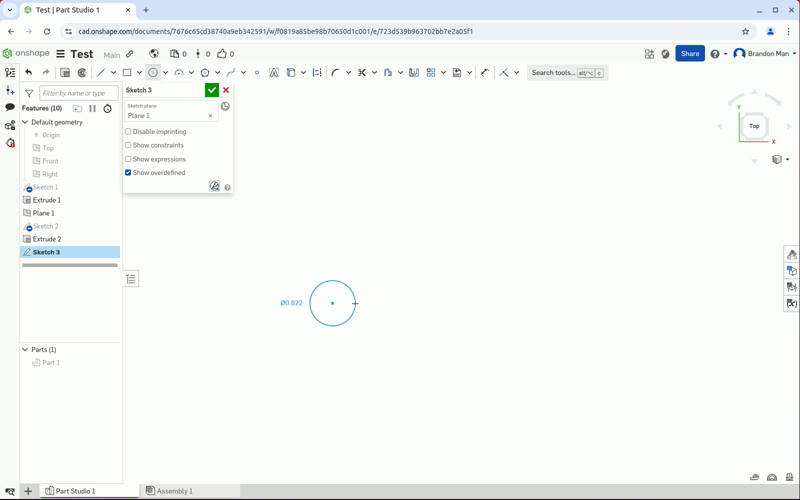
click(355, 303)
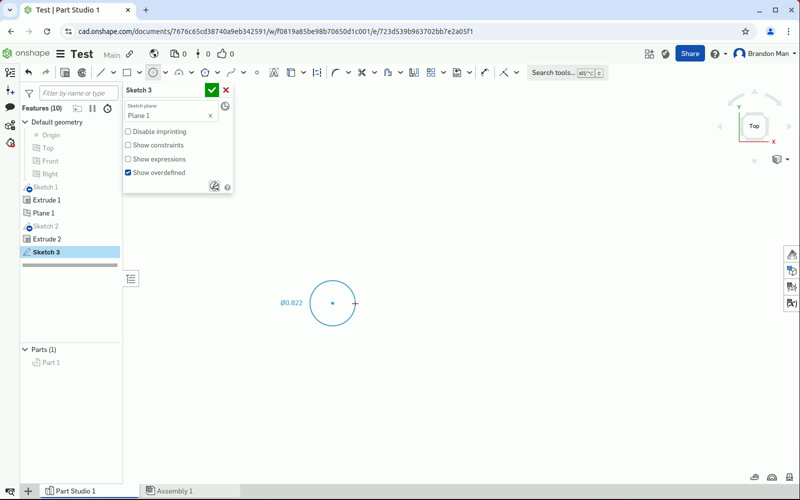
scroll(-6)
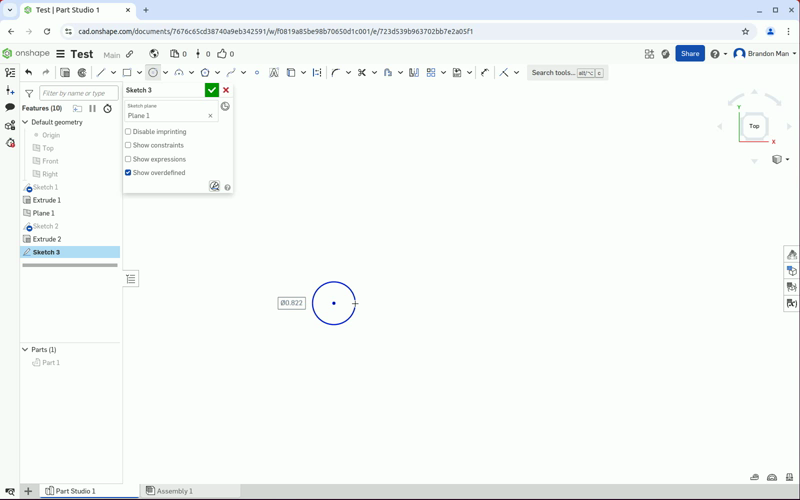
scroll(-6)
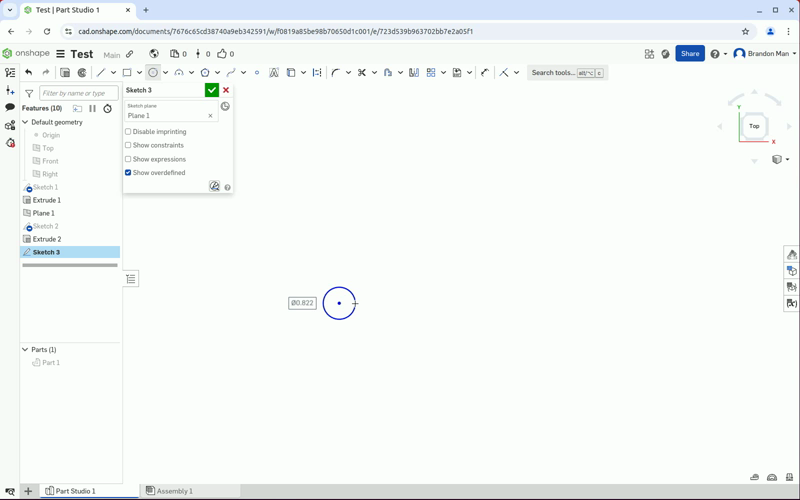
scroll(-6)
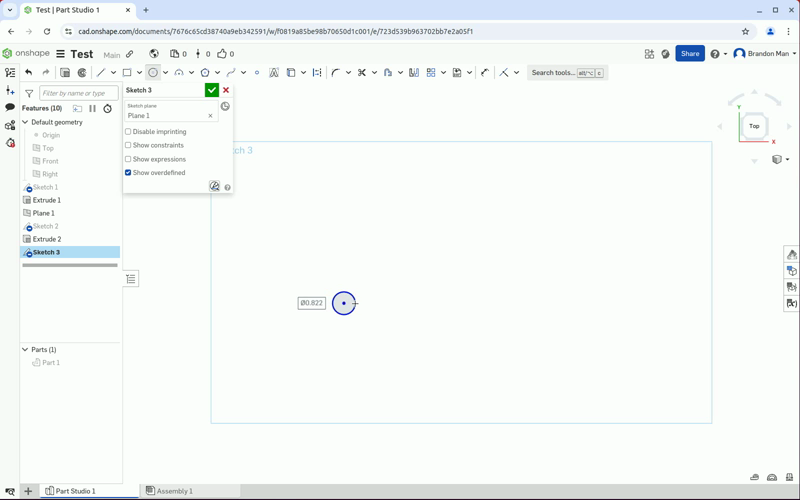
scroll(-6)
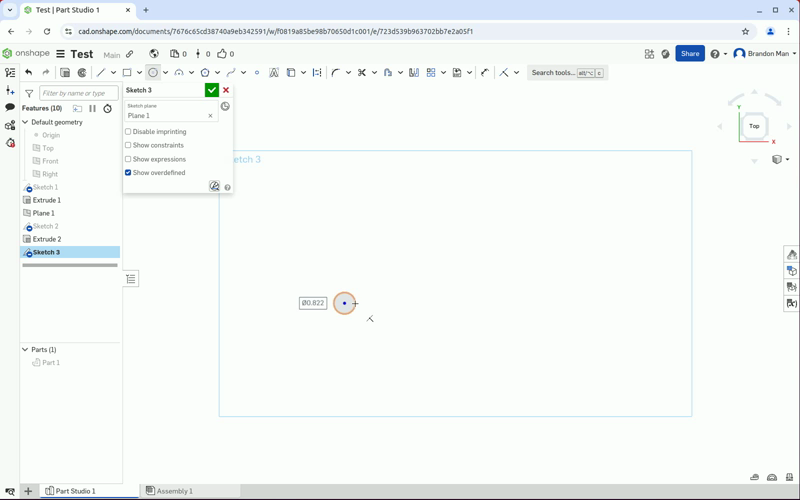
scroll(-6)
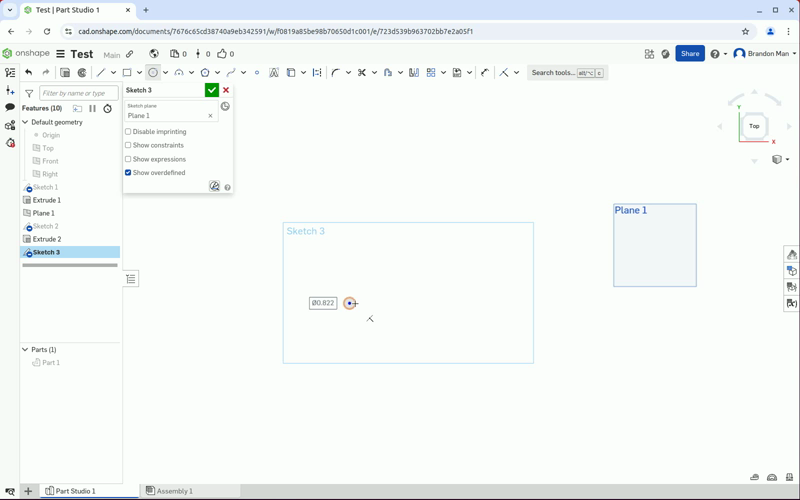
scroll(-6)
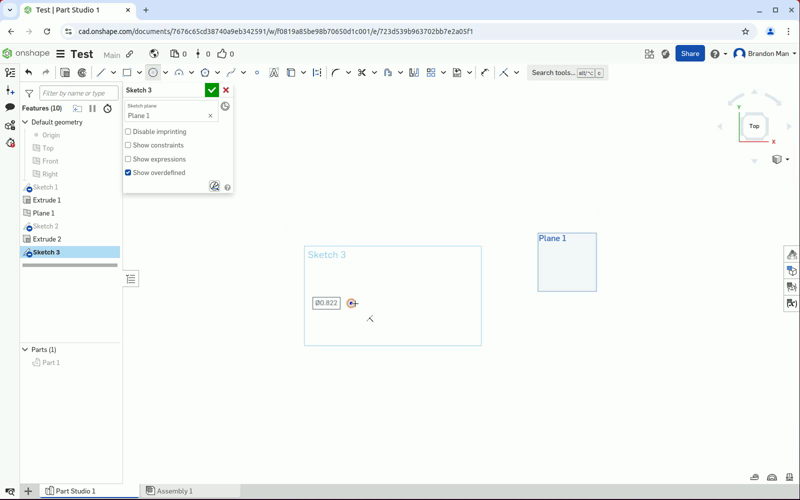
scroll(-6)
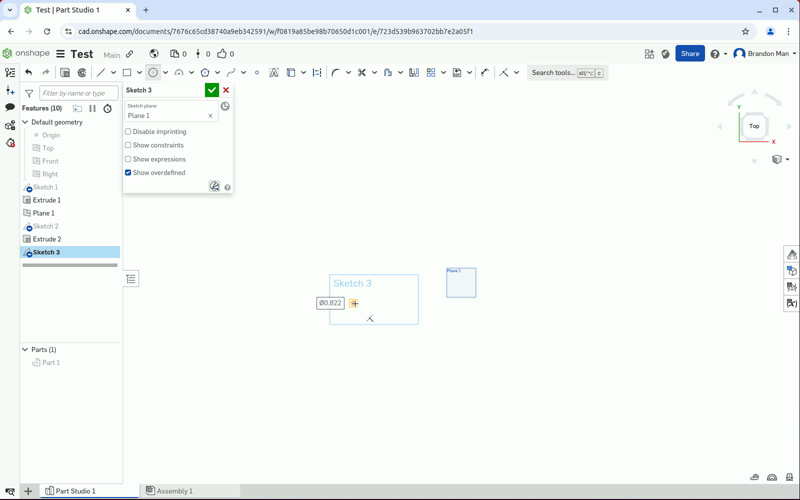
key(esc)
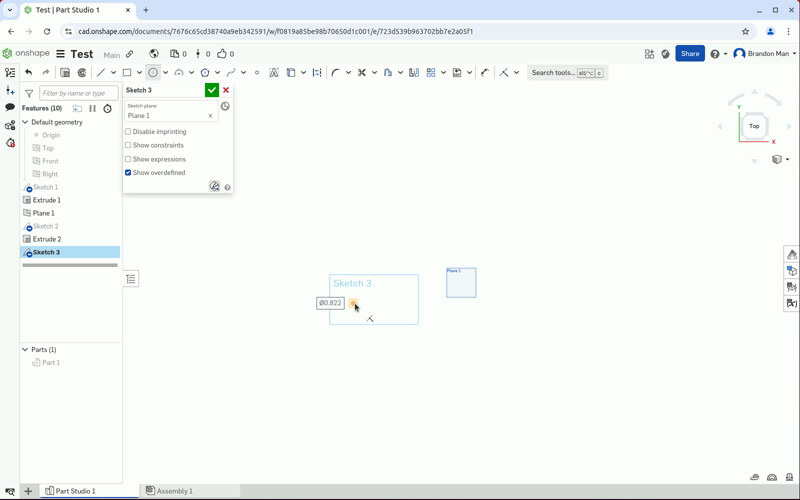
mouse_move(352, 303)
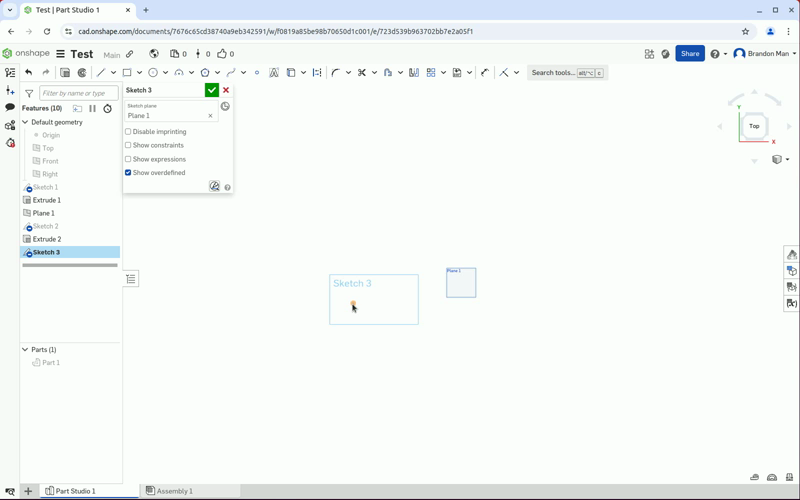
scroll(6)
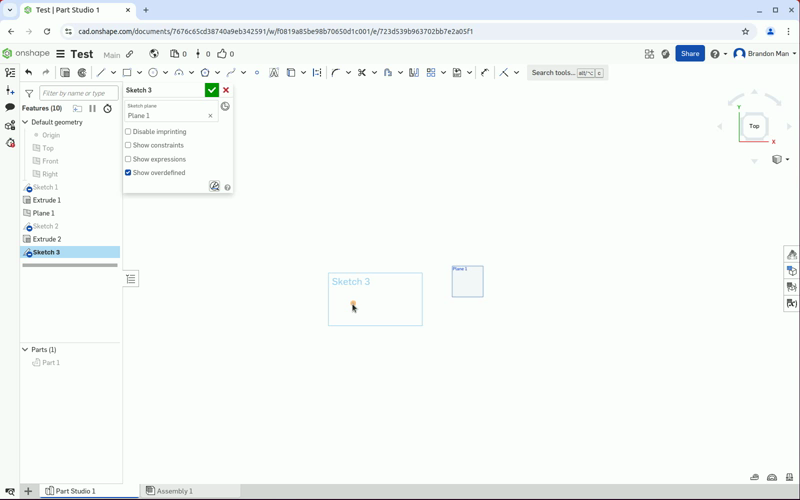
scroll(6)
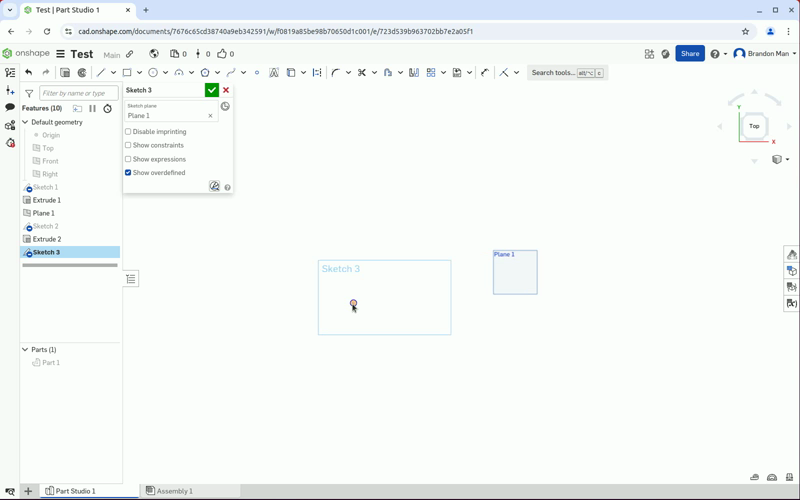
scroll(6)
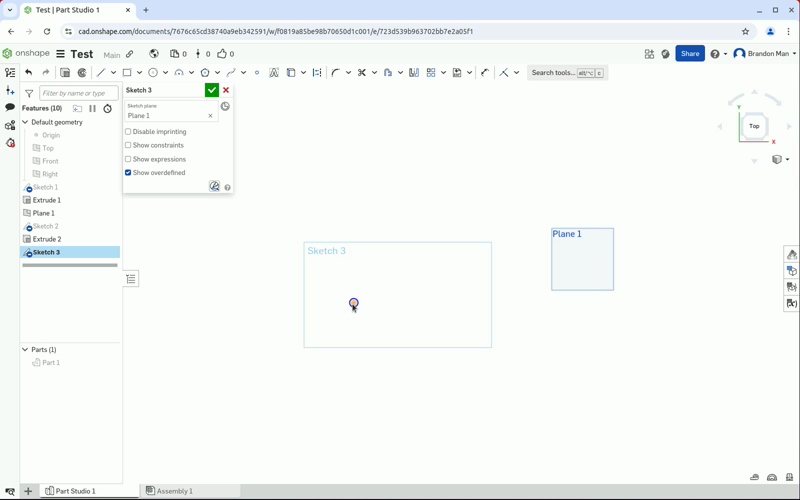
scroll(6)
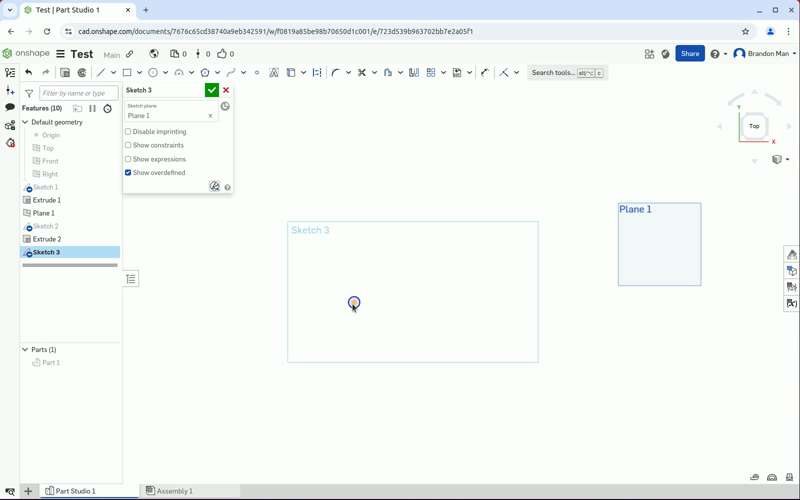
scroll(6)
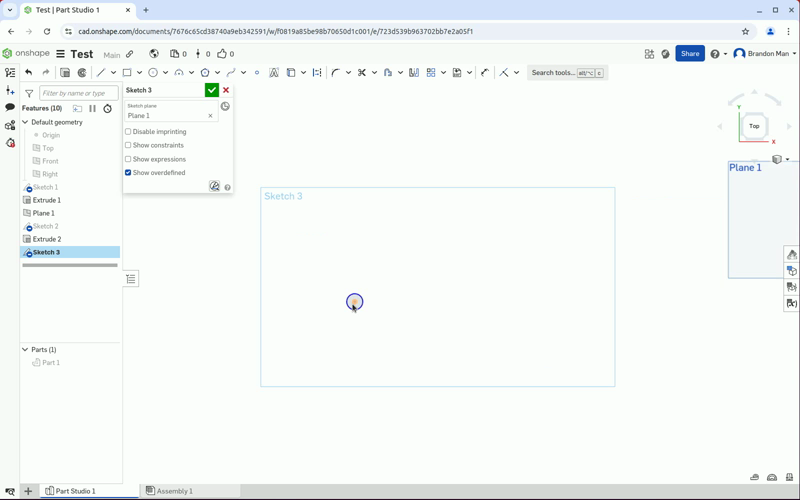
scroll(6)
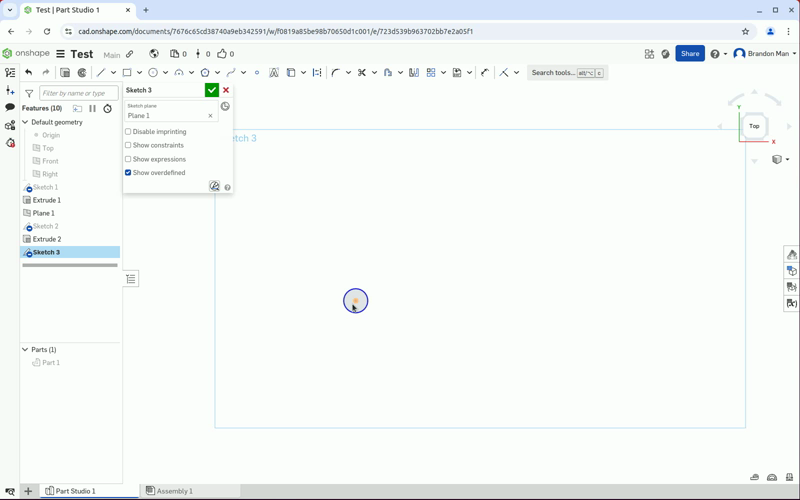
scroll(6)
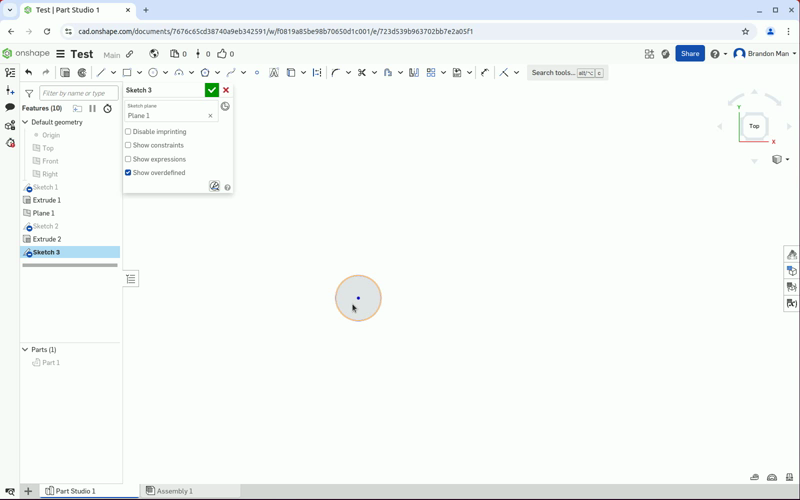
click(352, 303)
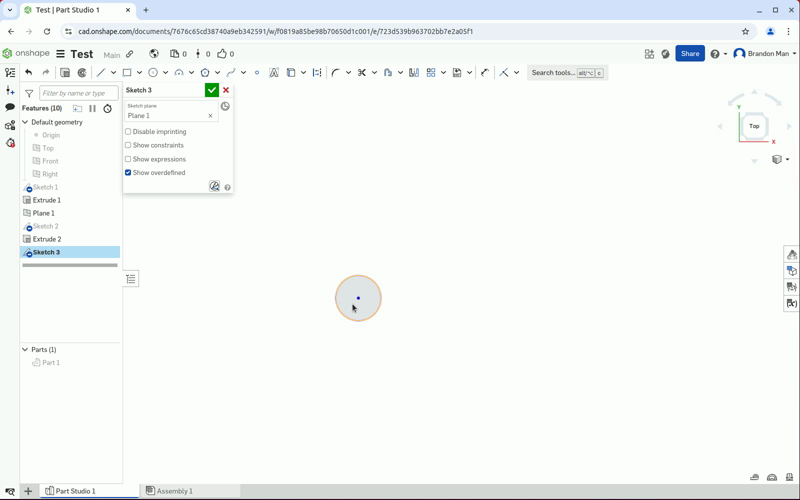
scroll(-6)
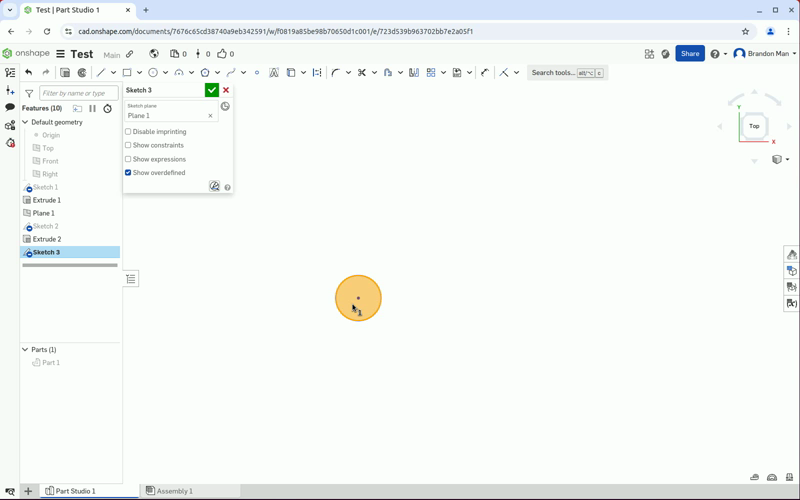
scroll(-6)
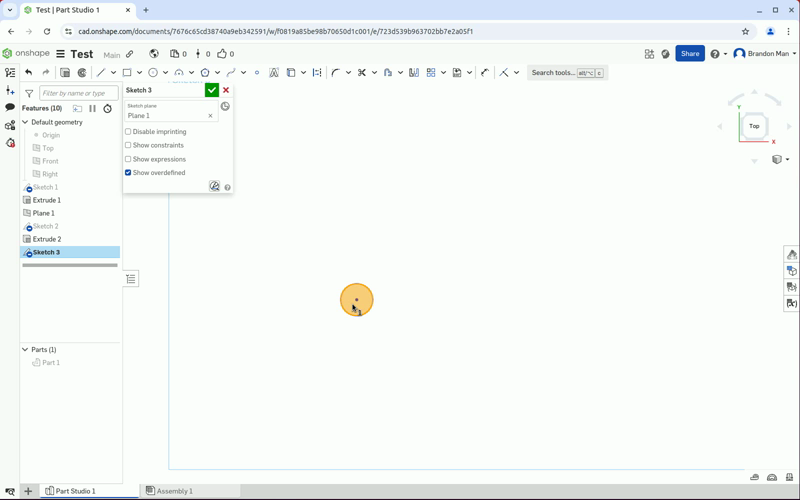
scroll(-6)
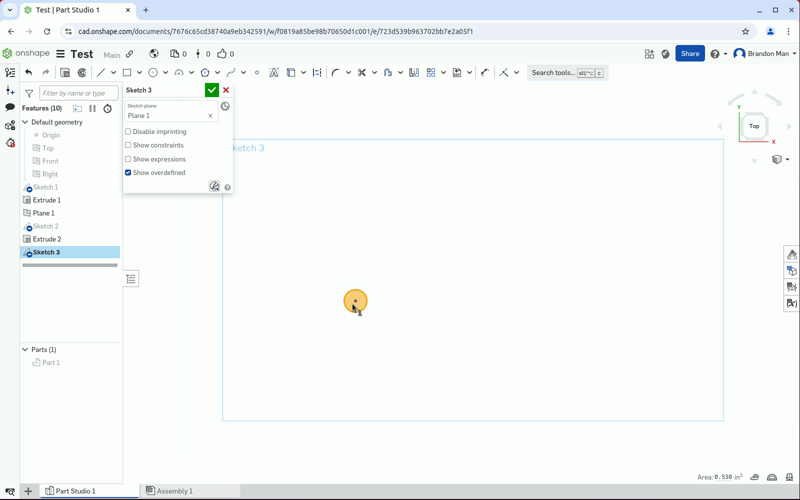
scroll(-6)
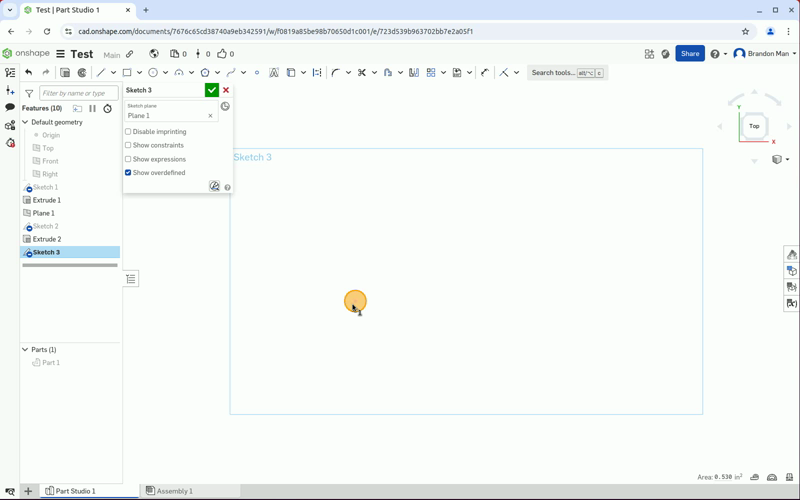
scroll(-6)
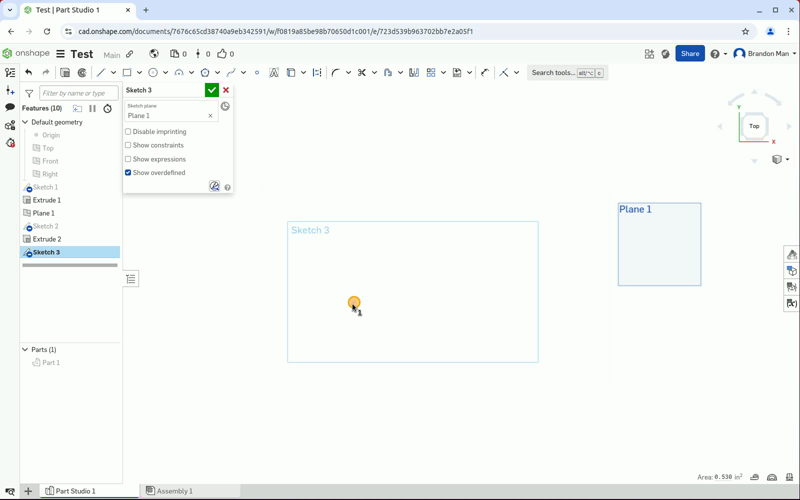
scroll(-6)
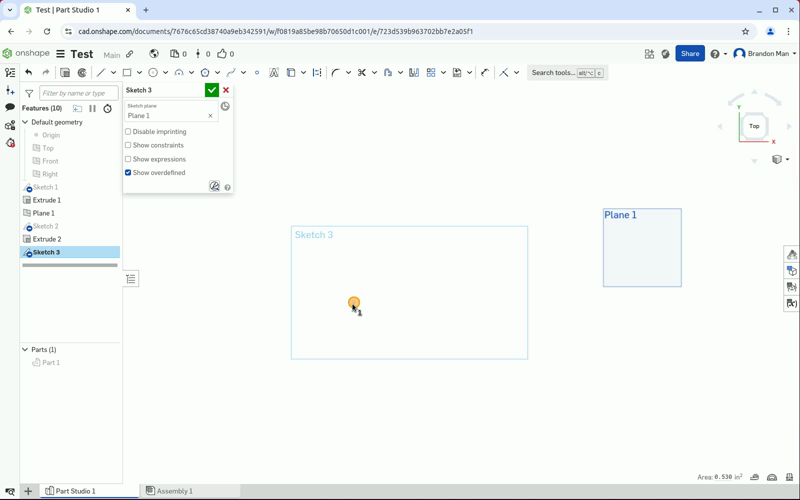
scroll(-6)
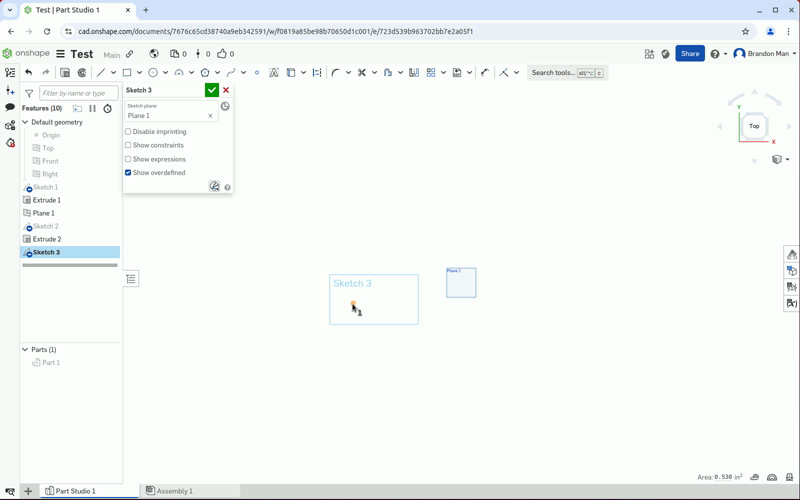
mouse_move(73, 352)
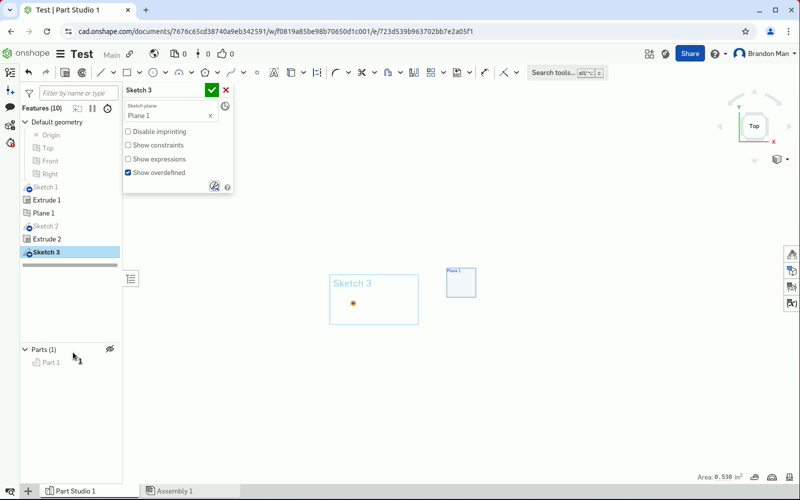
key(shift+y)
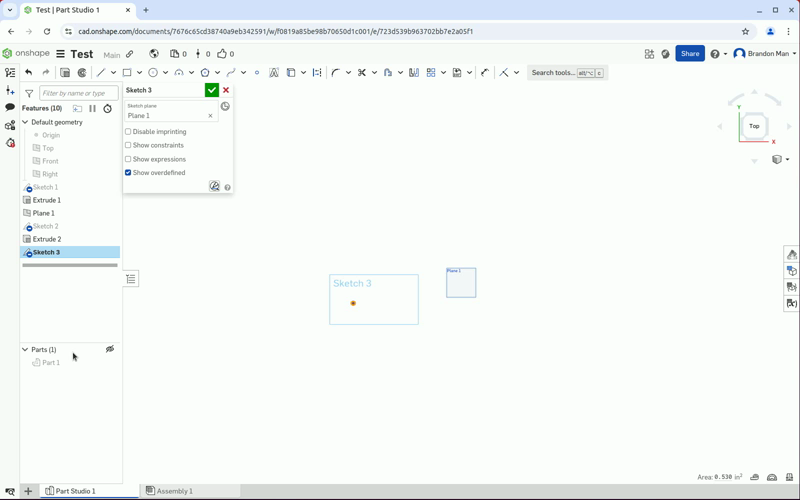
key(shift+e)
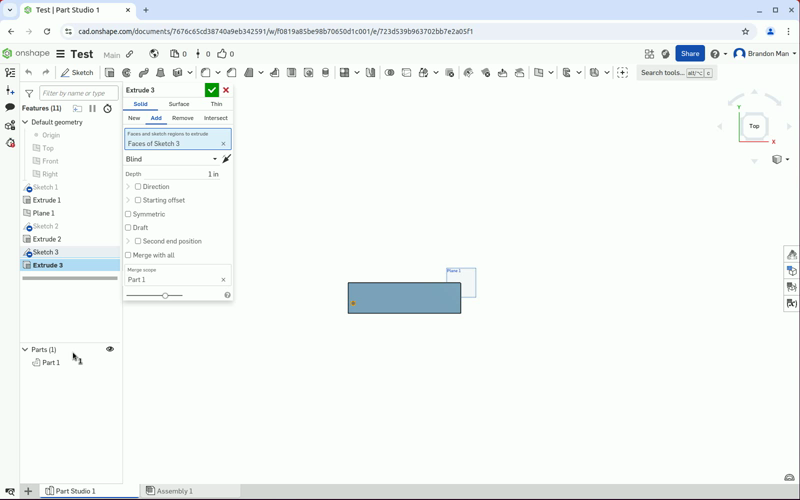
mouse_move(143, 106)
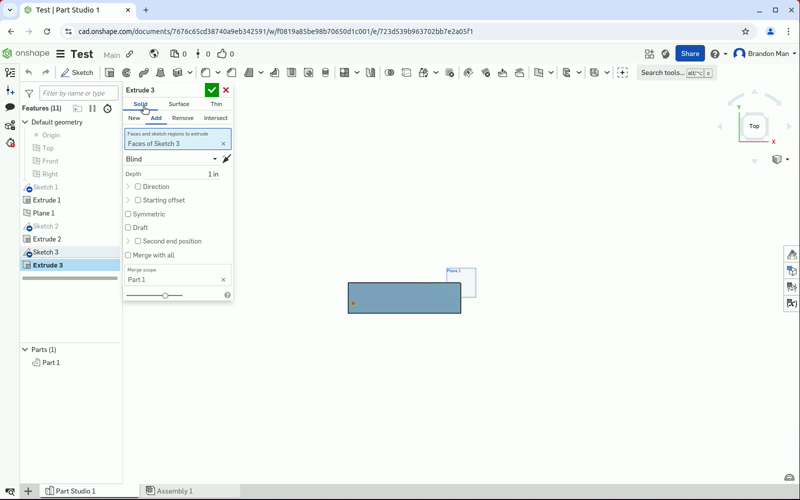
click(143, 106)
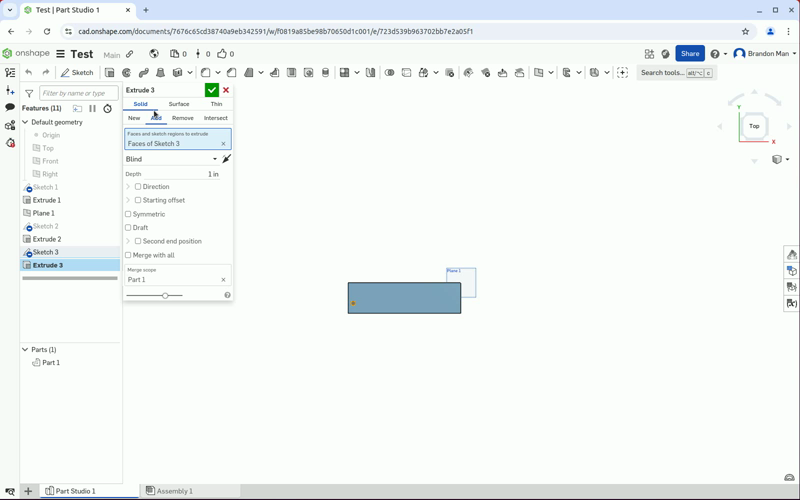
mouse_move(186, 120)
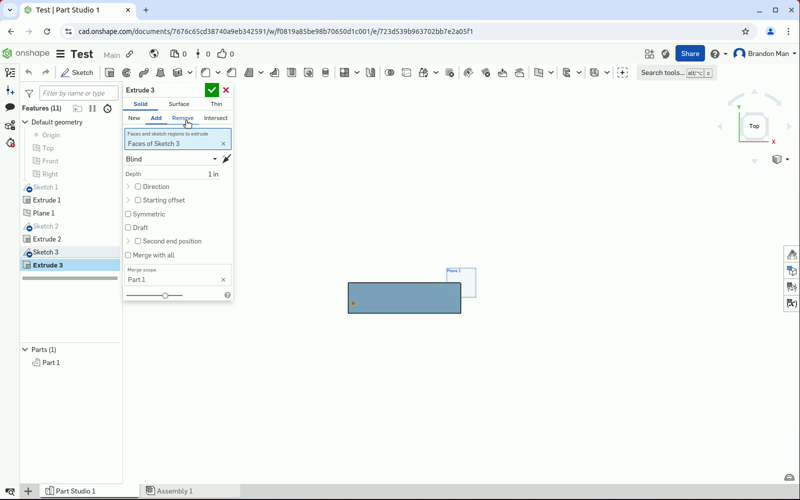
click(186, 120)
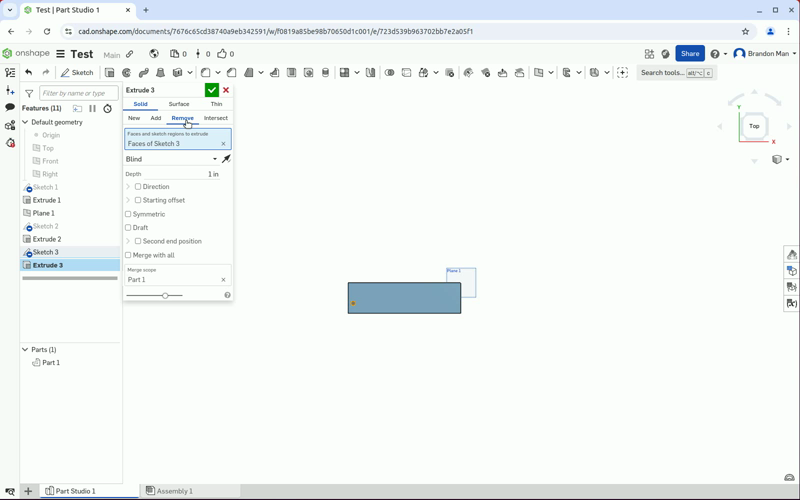
key(tab, 4)
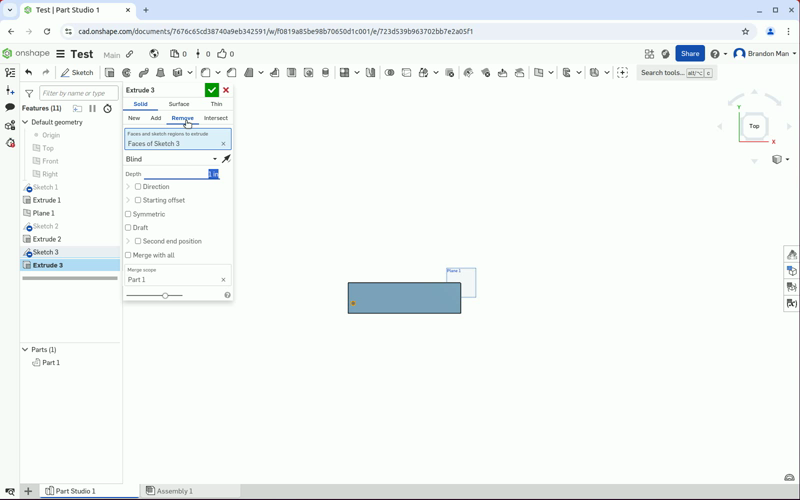
text(2.166)
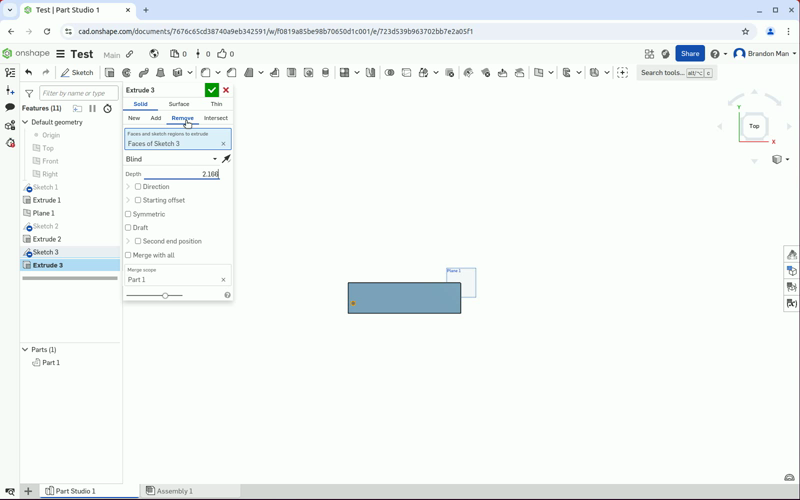
key(tab, 6)
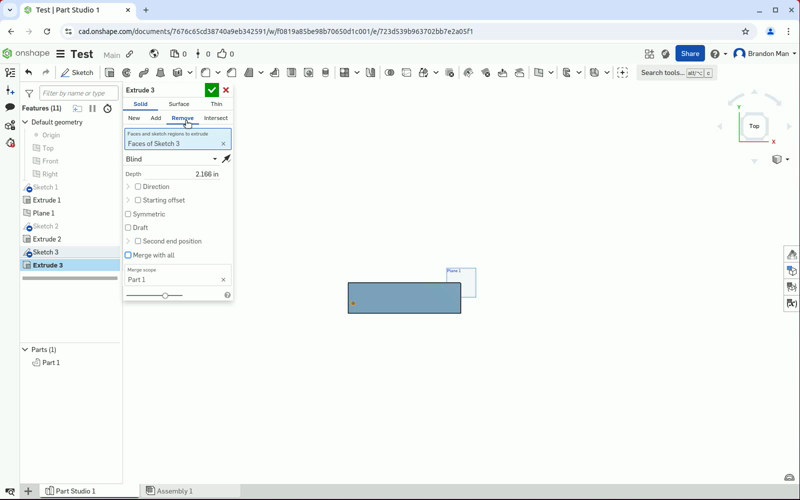
key(space)
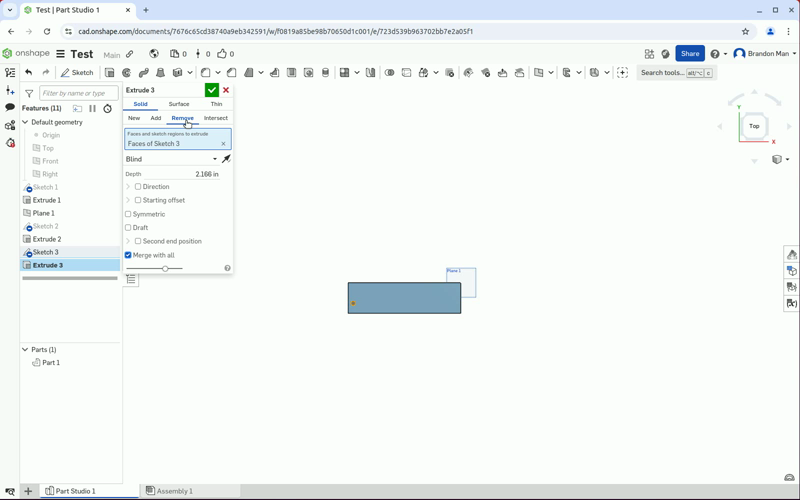
key(enter)
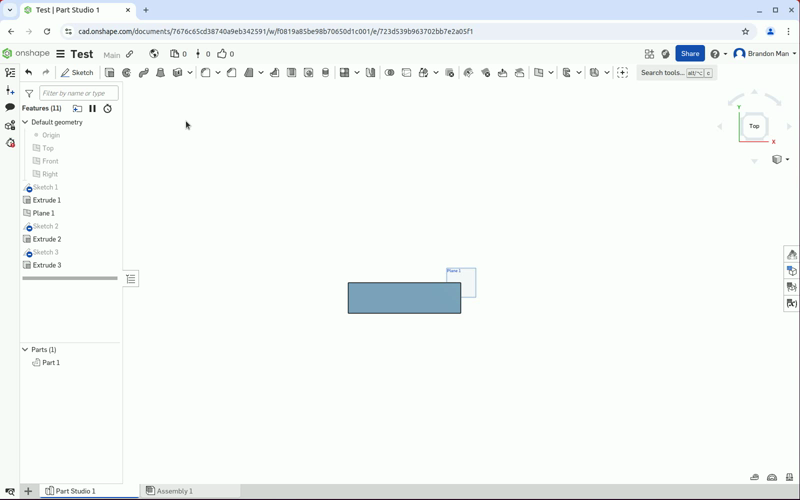
key(shift+h)
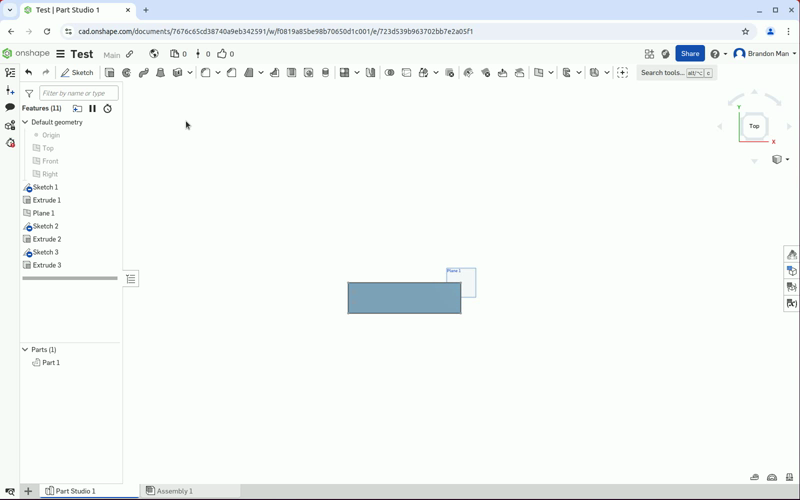
key(shift+h)
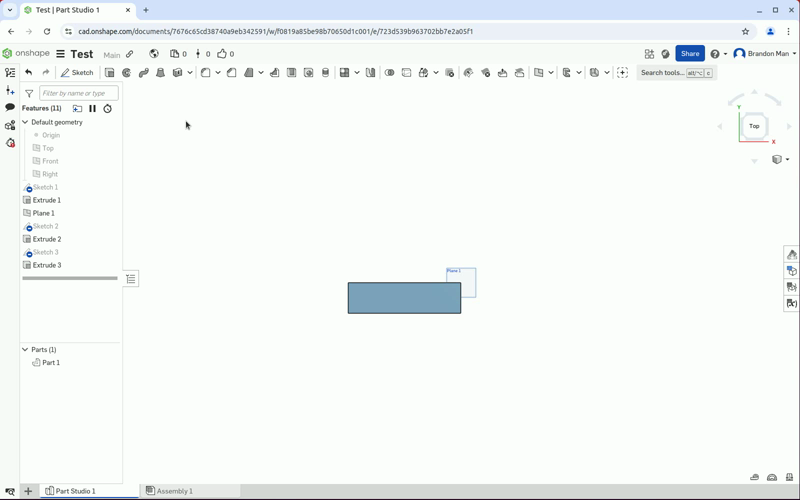
mouse_move(73, 189)
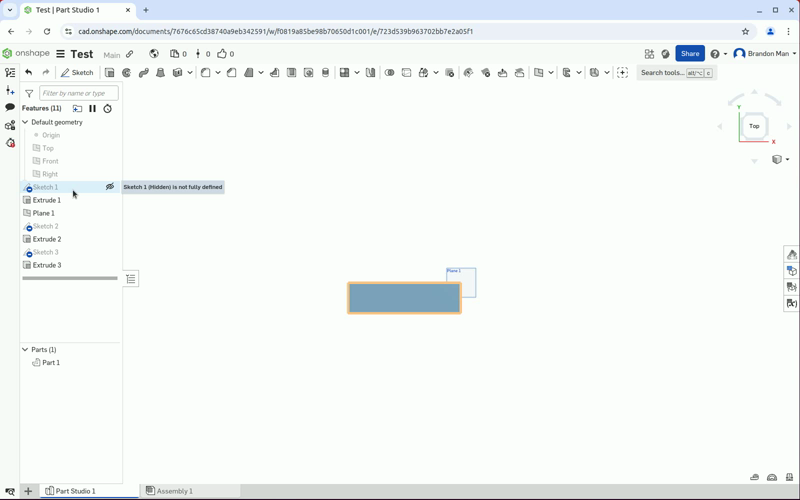
click(73, 189)
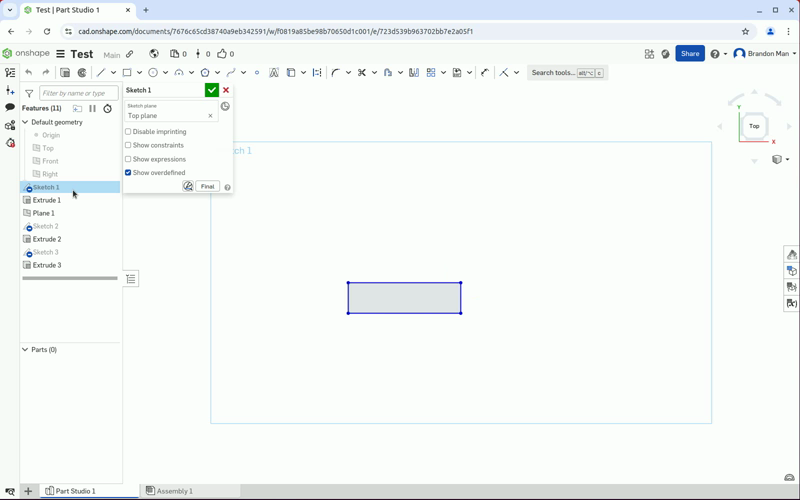
mouse_move(229, 92)
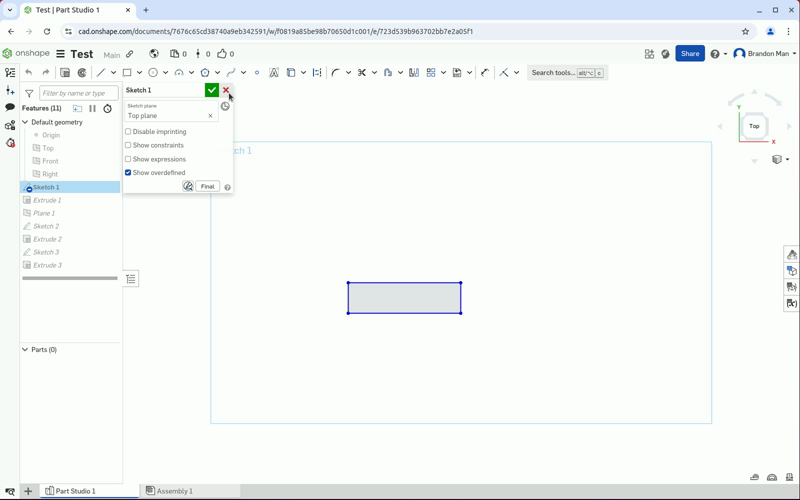
click(229, 92)
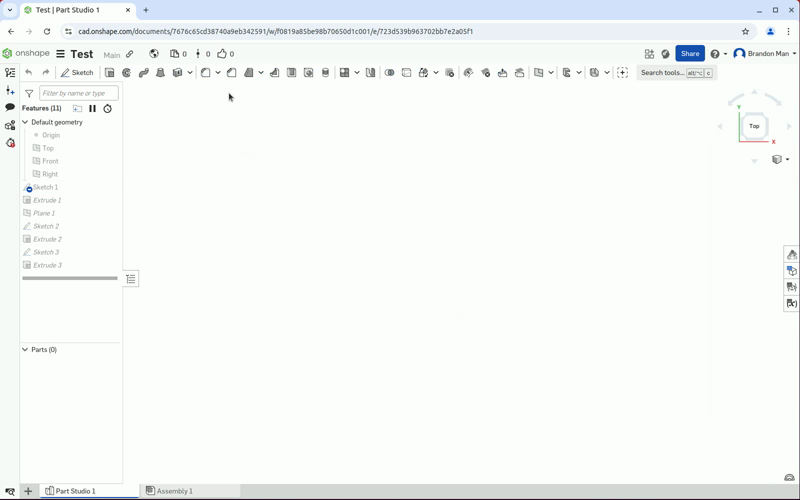
key(shift+s)
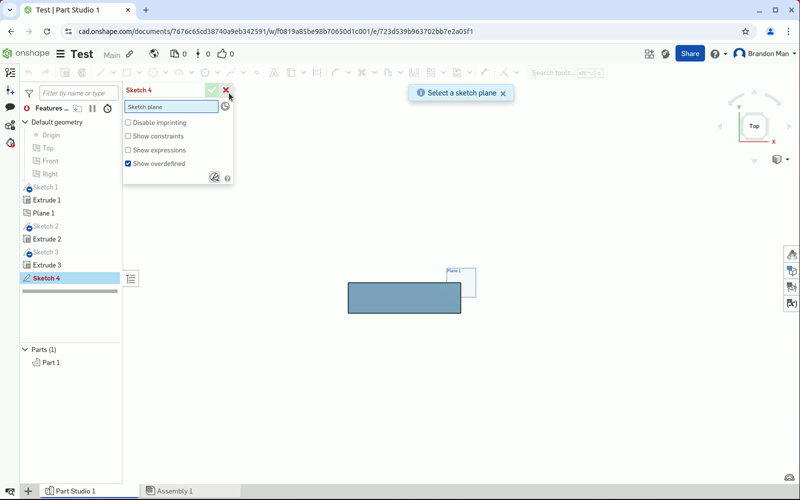
mouse_move(73, 215)
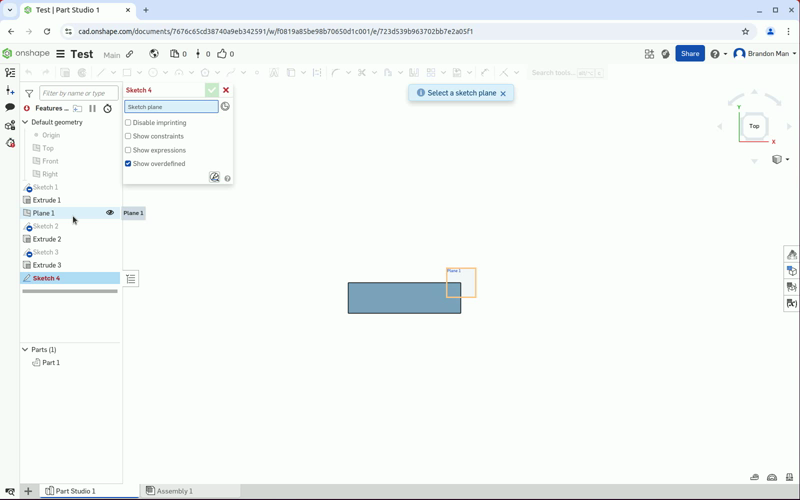
click(73, 215)
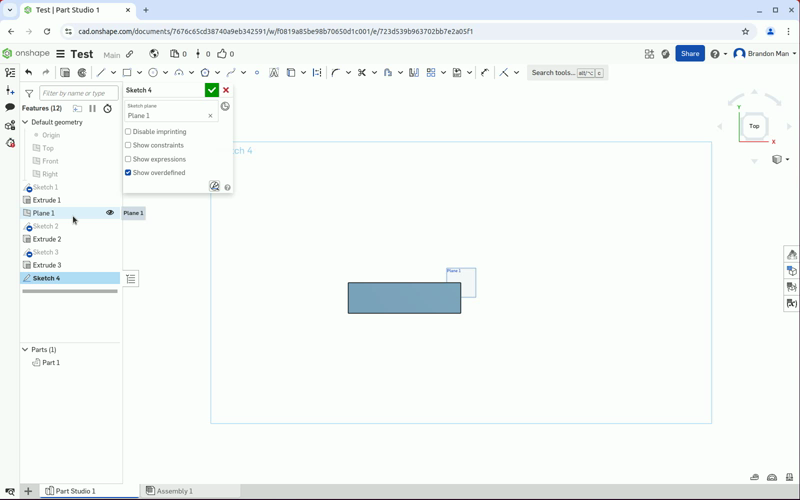
mouse_move(73, 352)
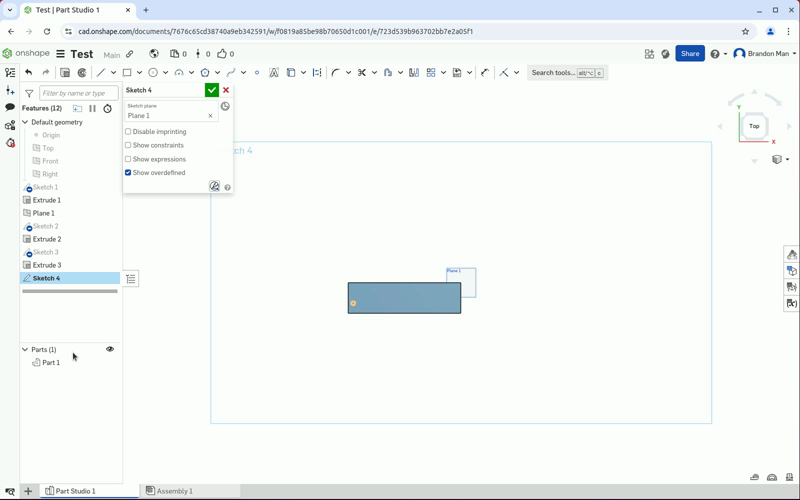
key(y)
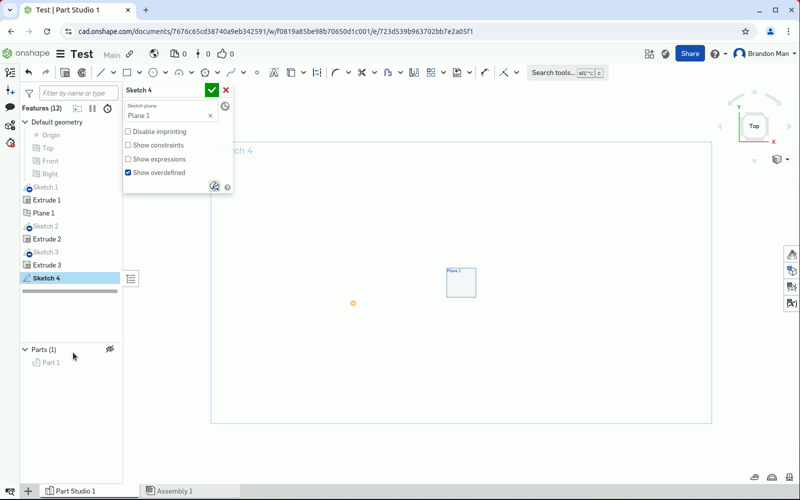
key(c)
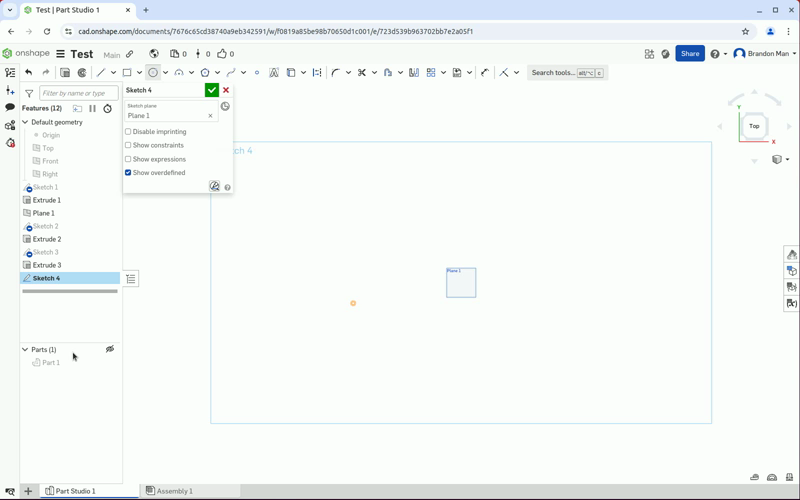
key_down(shift)
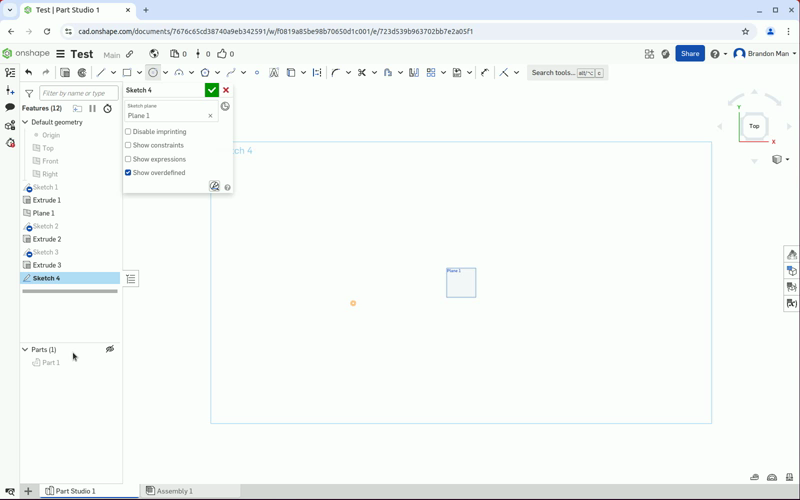
mouse_move(450, 303)
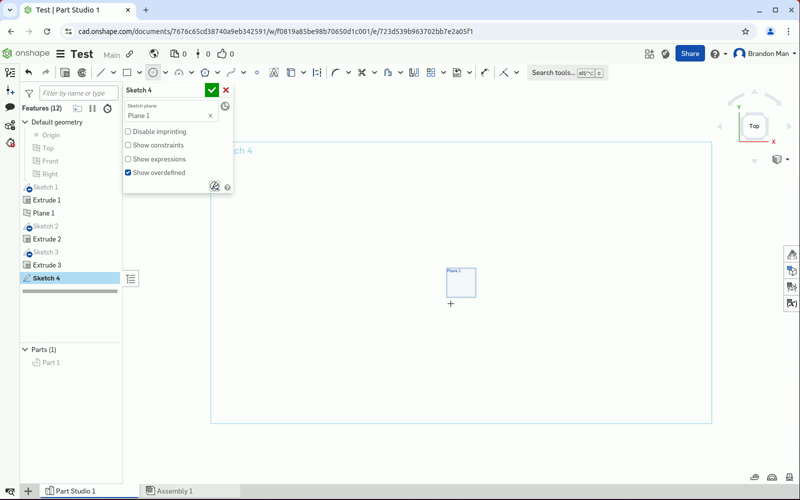
click(450, 303)
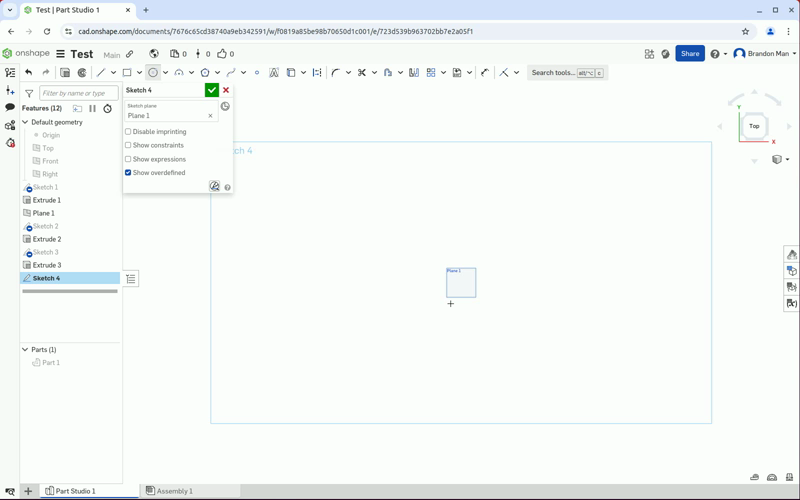
key_up(shift)
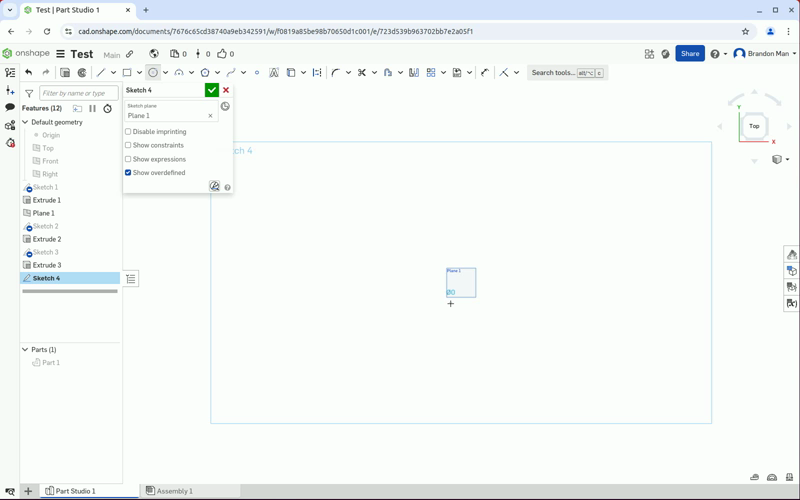
mouse_move(452, 303)
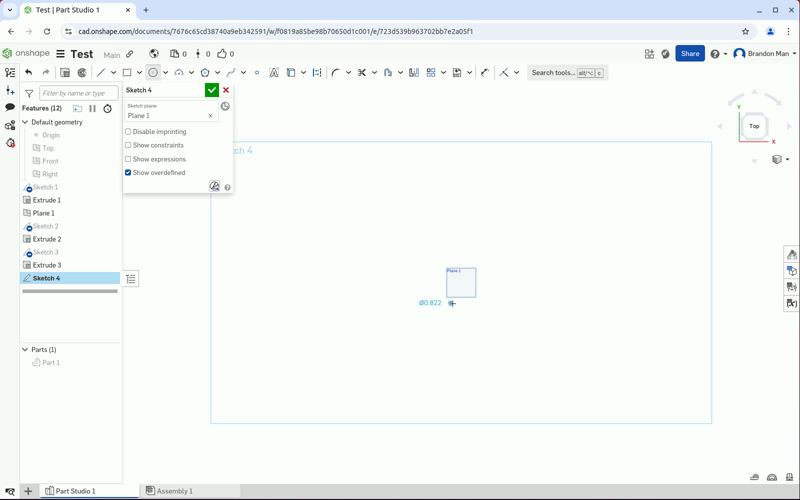
scroll(6)
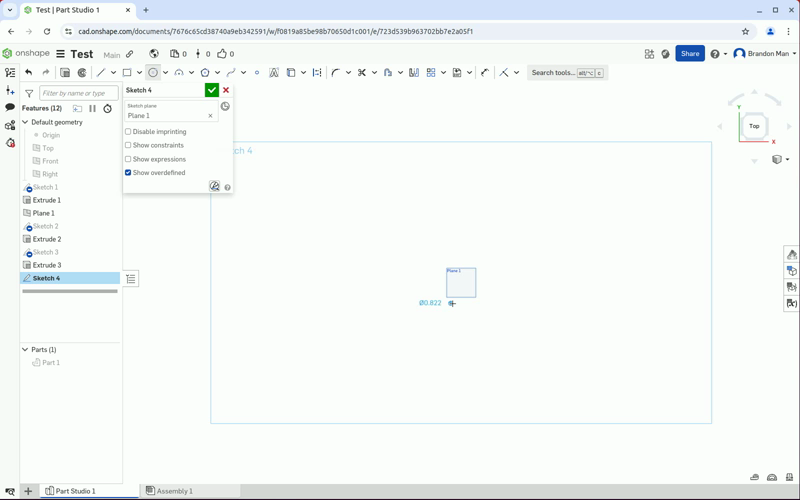
scroll(6)
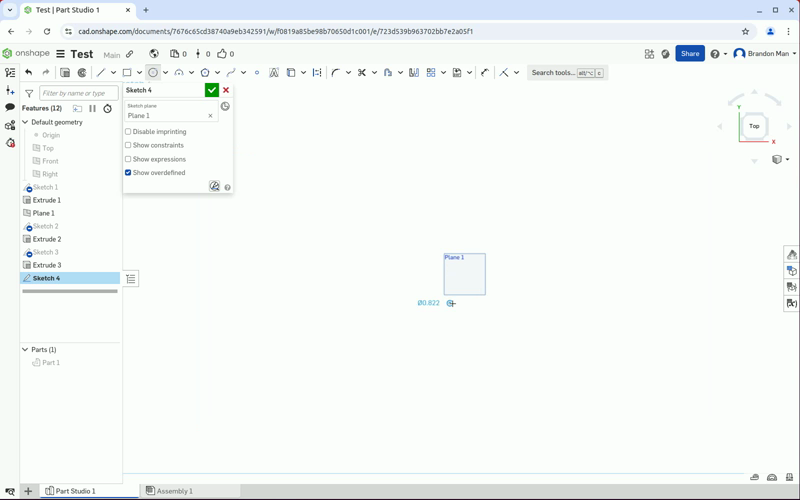
scroll(6)
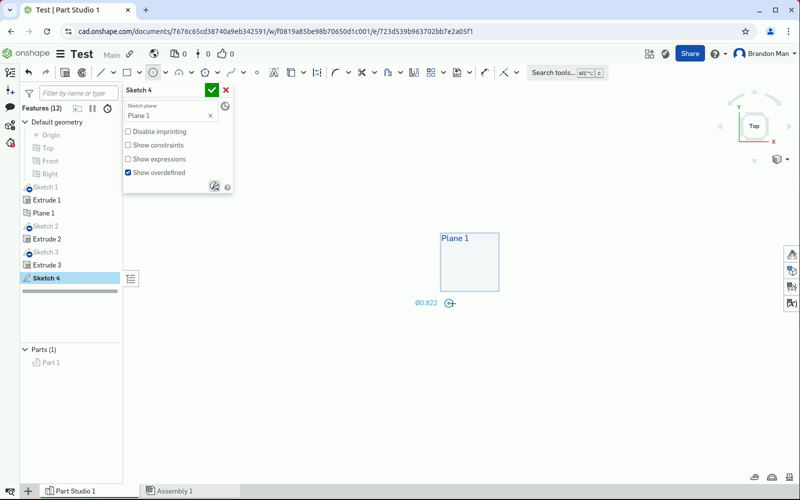
scroll(6)
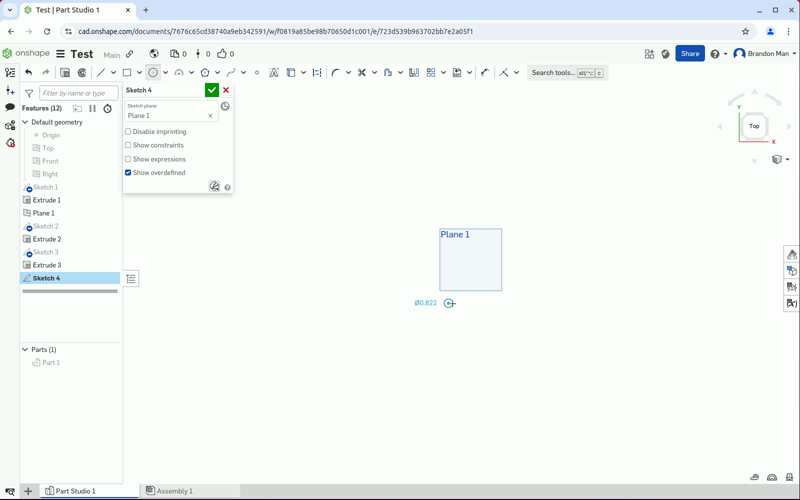
scroll(6)
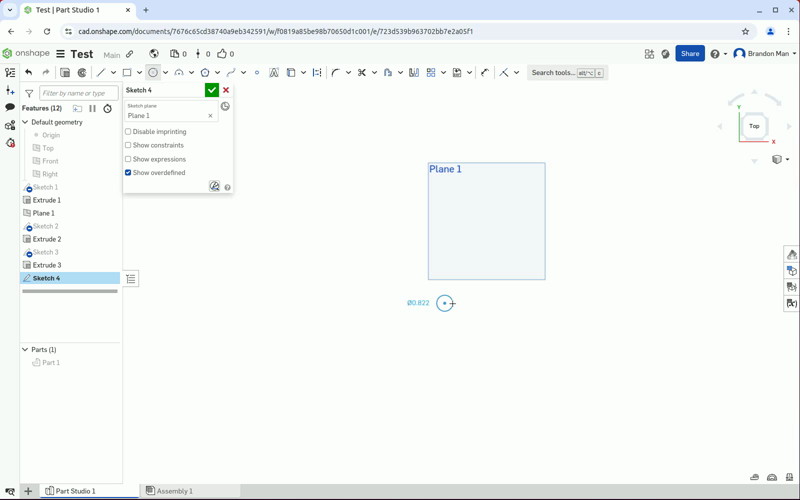
scroll(6)
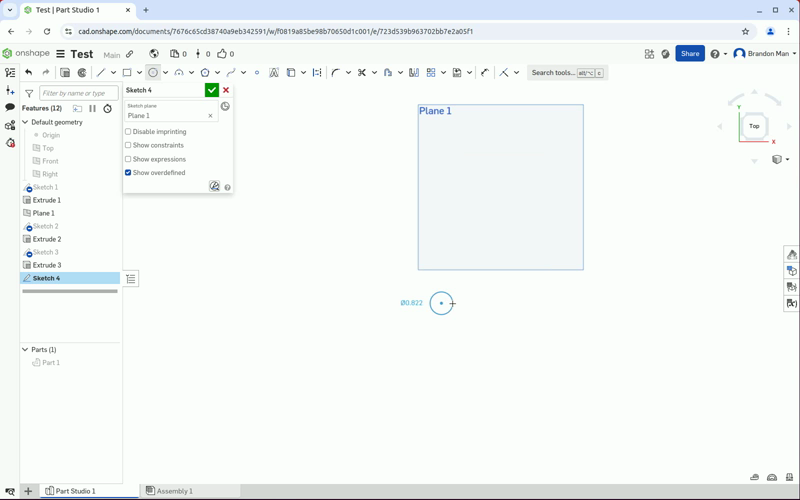
scroll(6)
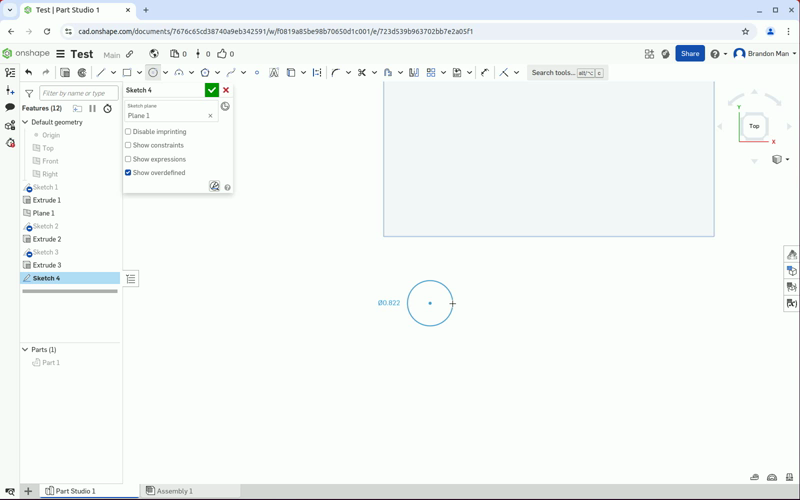
click(452, 303)
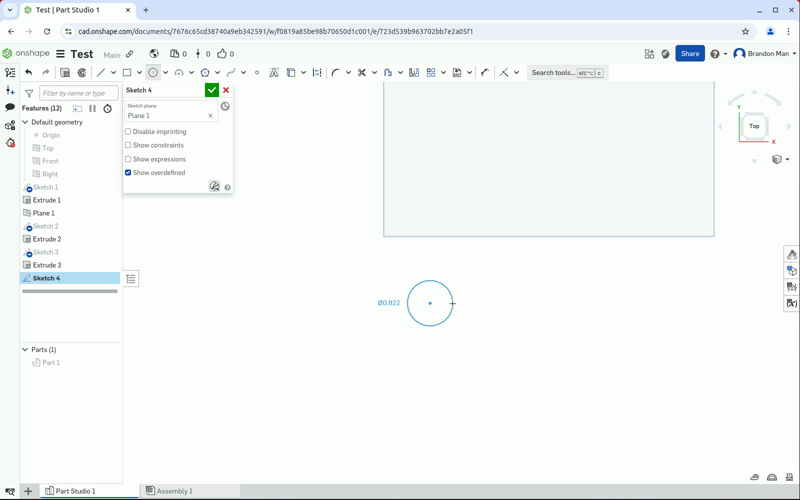
scroll(-6)
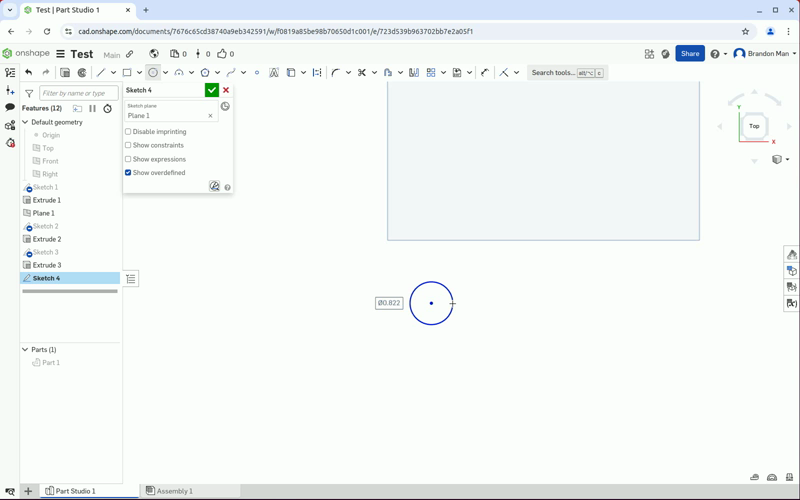
scroll(-6)
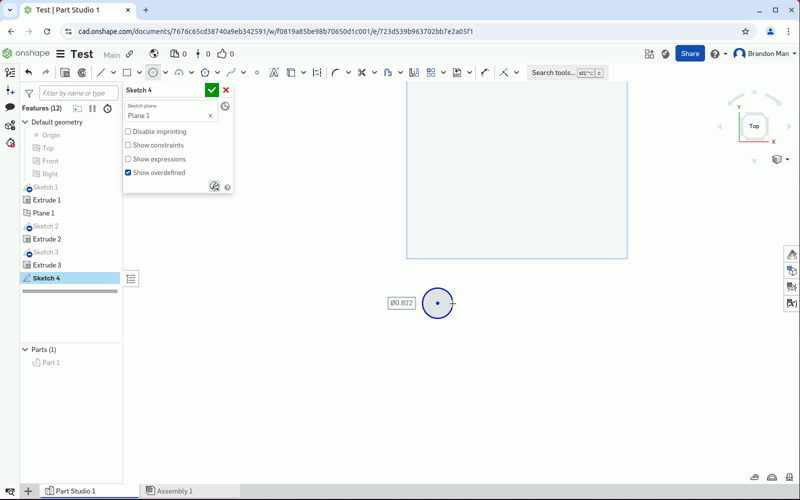
scroll(-6)
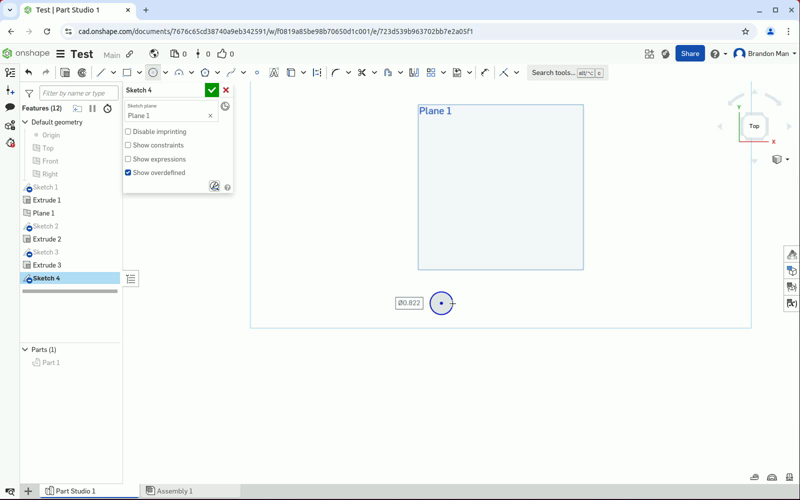
scroll(-6)
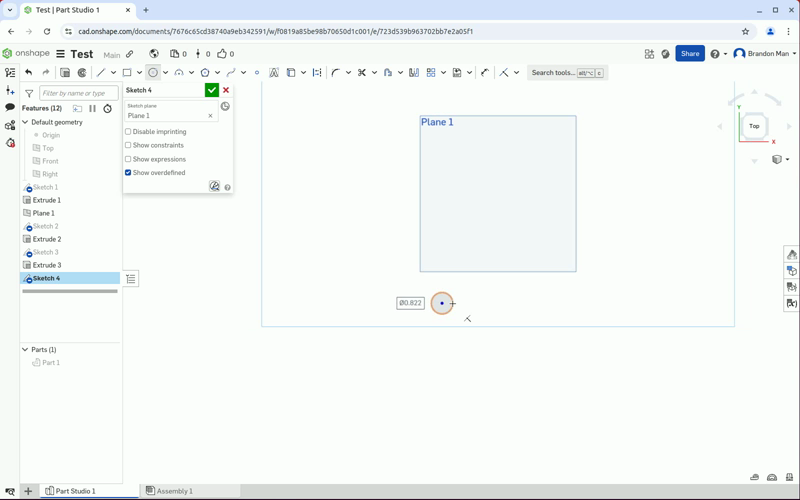
scroll(-6)
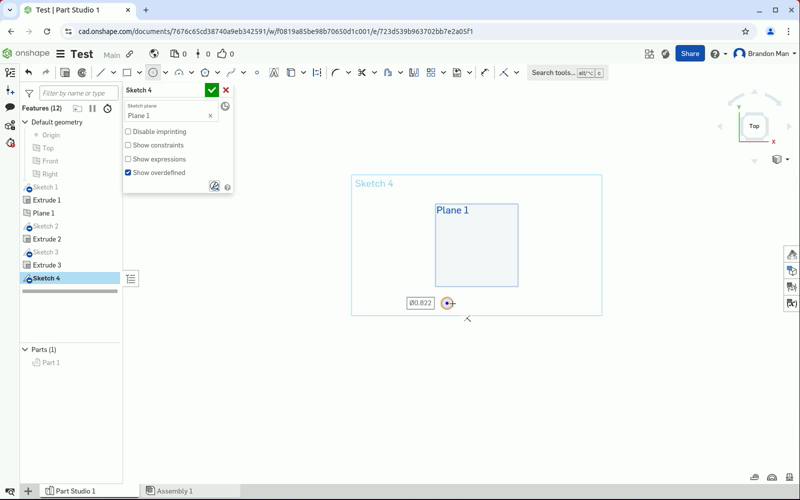
scroll(-6)
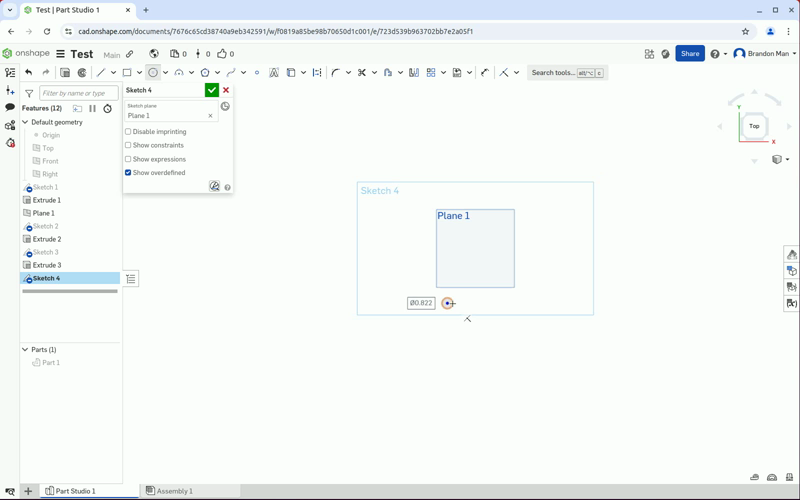
scroll(-6)
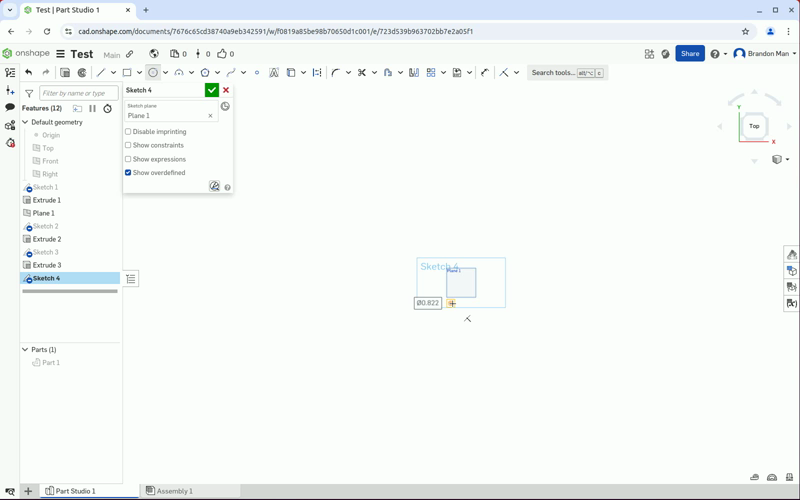
key(esc)
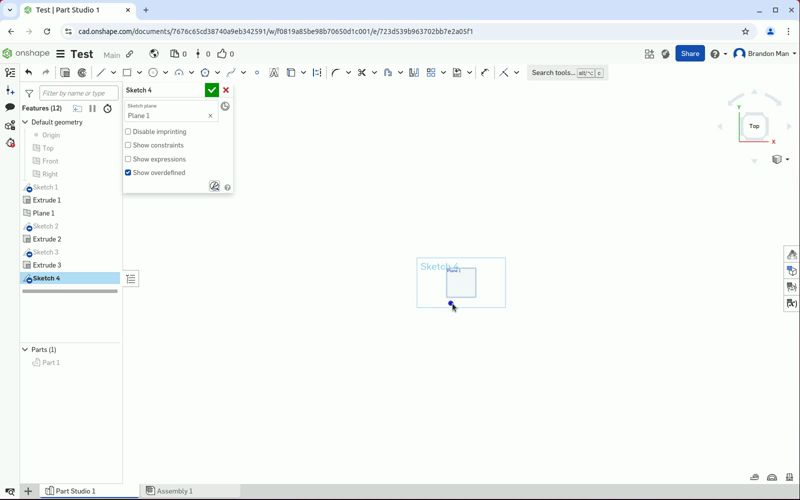
mouse_move(452, 303)
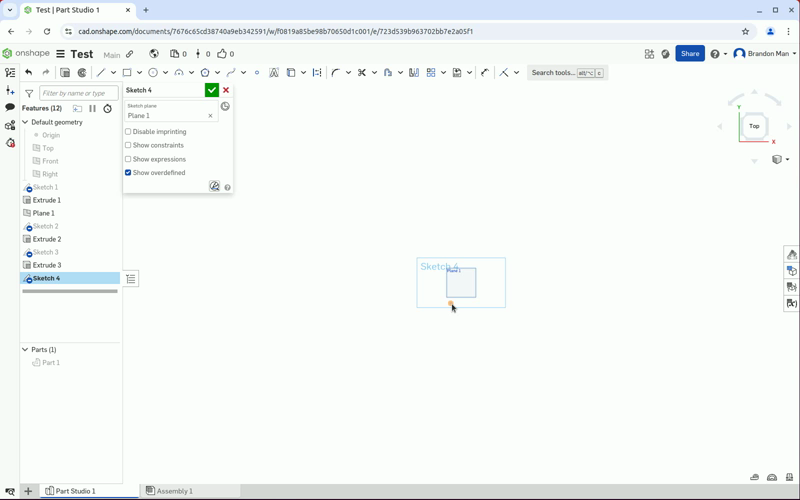
scroll(6)
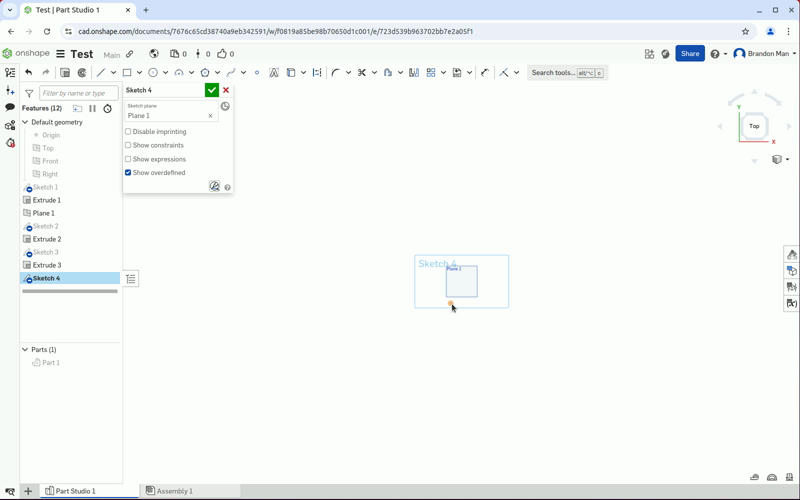
scroll(6)
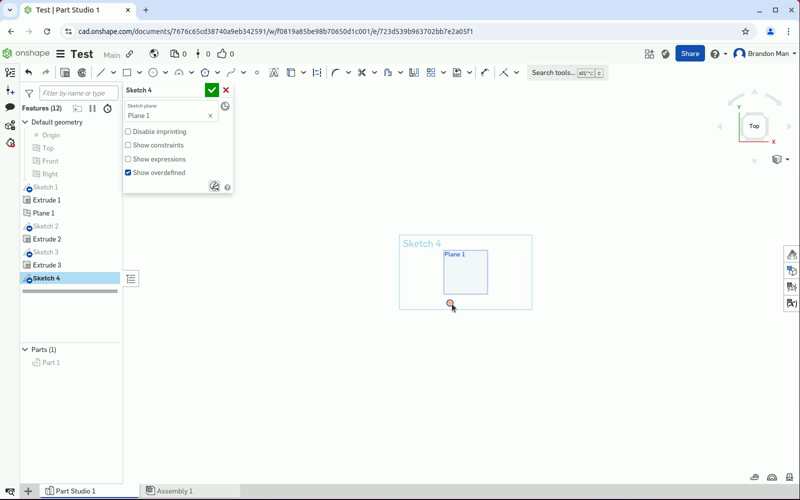
scroll(6)
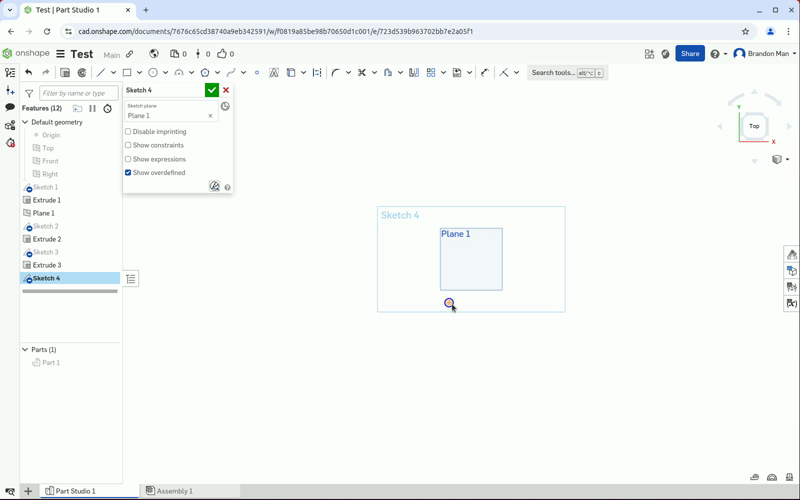
scroll(6)
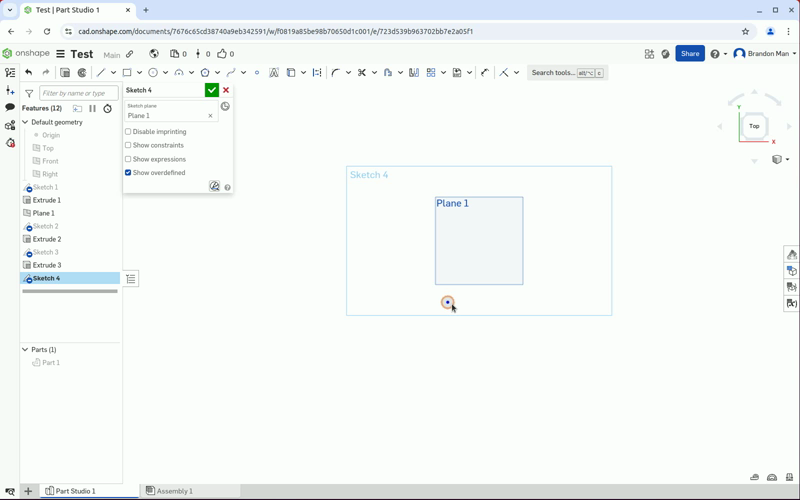
scroll(6)
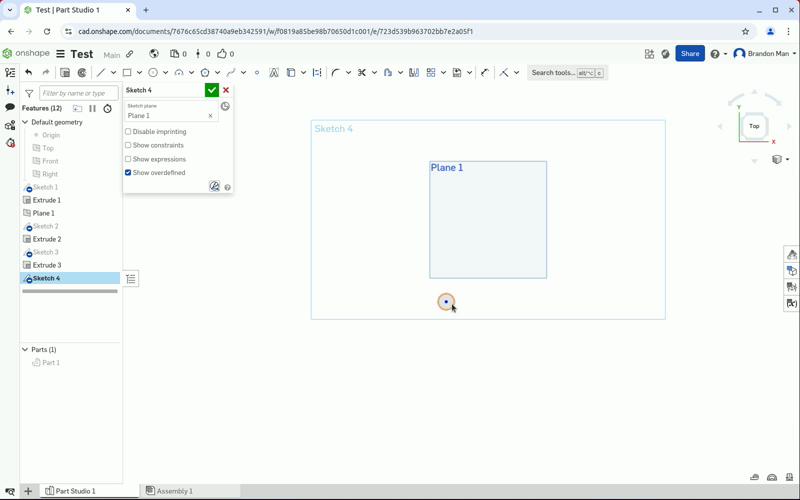
scroll(6)
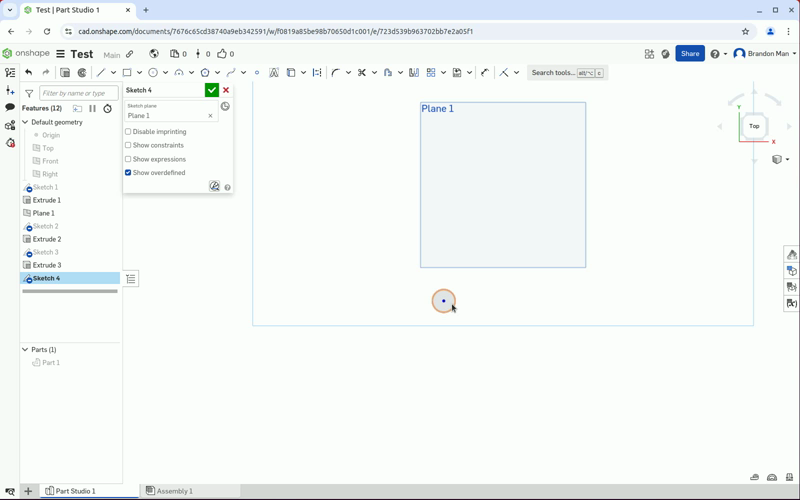
scroll(6)
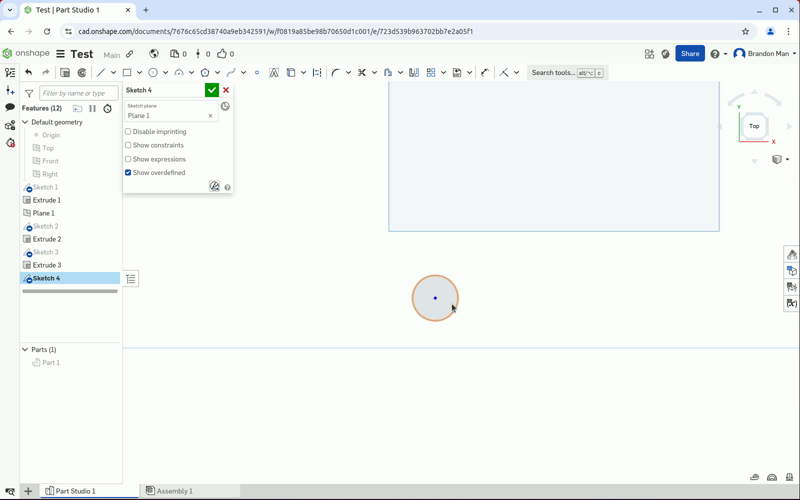
click(452, 303)
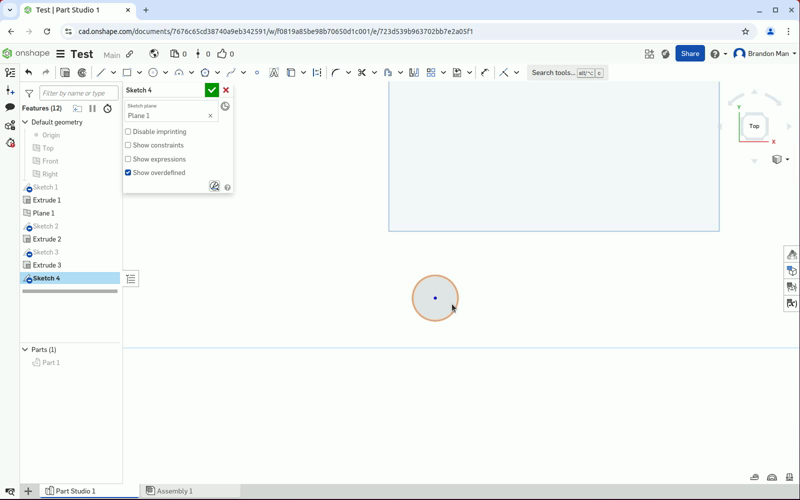
scroll(-6)
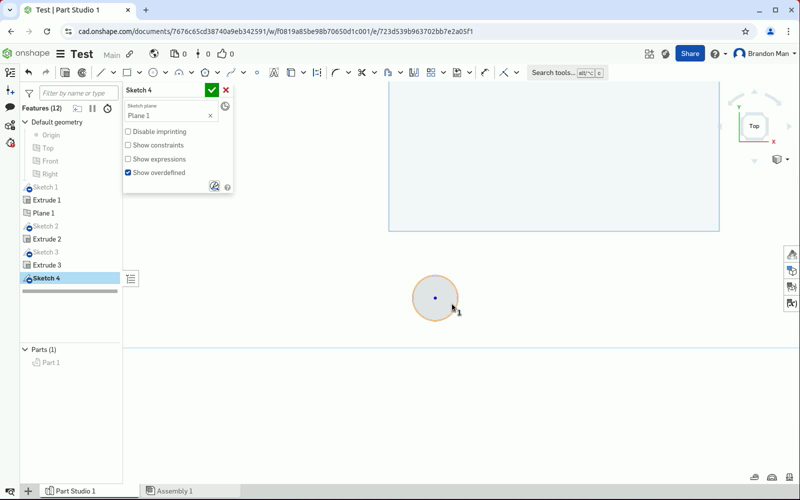
scroll(-6)
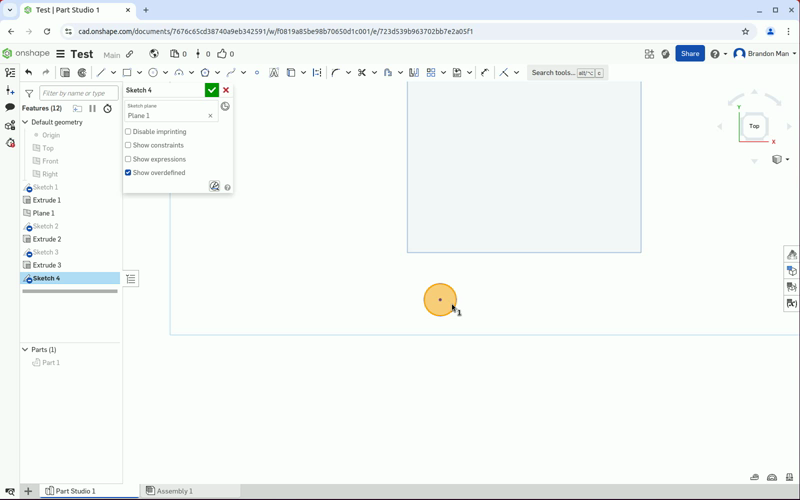
scroll(-6)
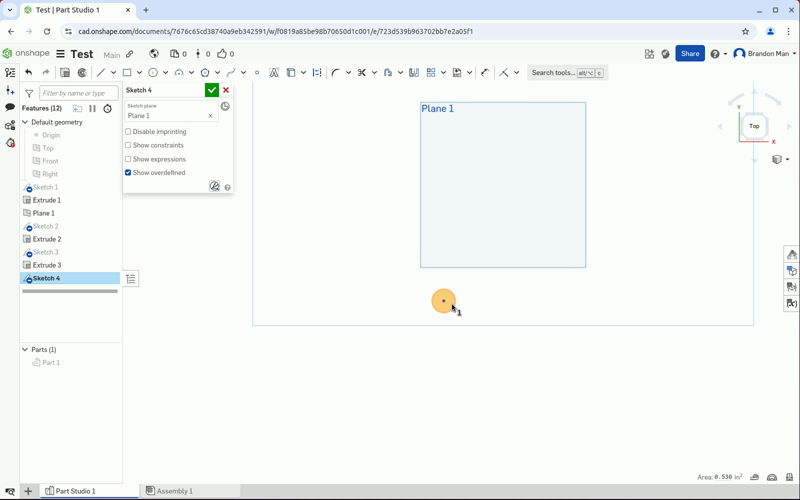
scroll(-6)
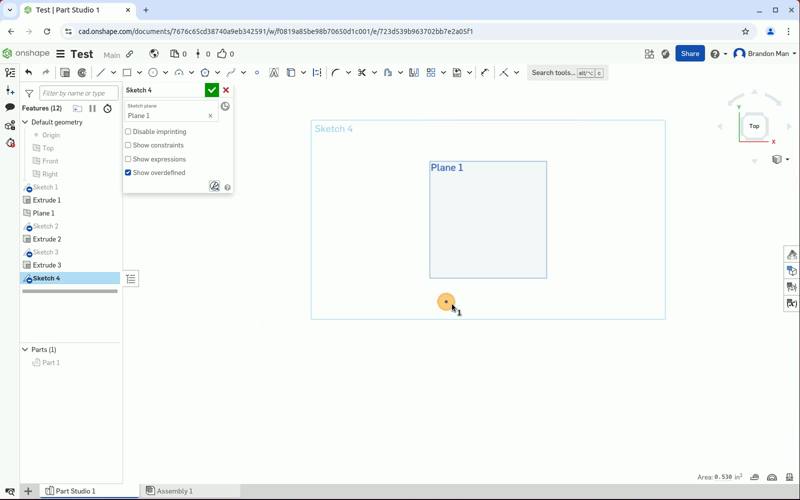
scroll(-6)
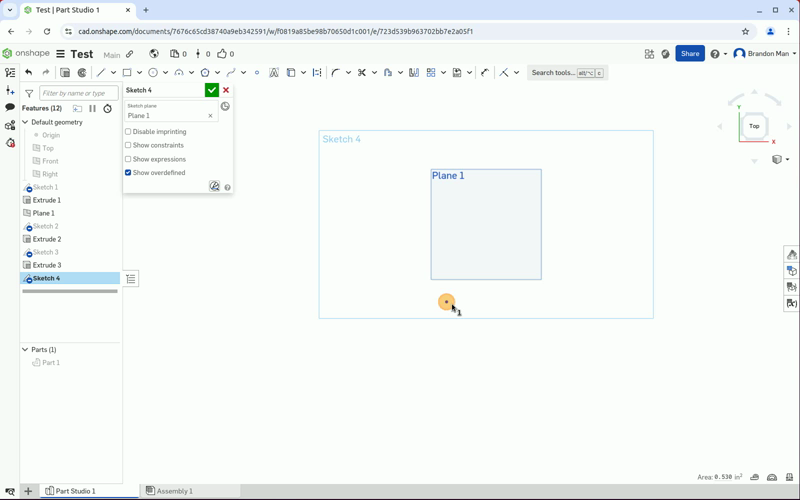
scroll(-6)
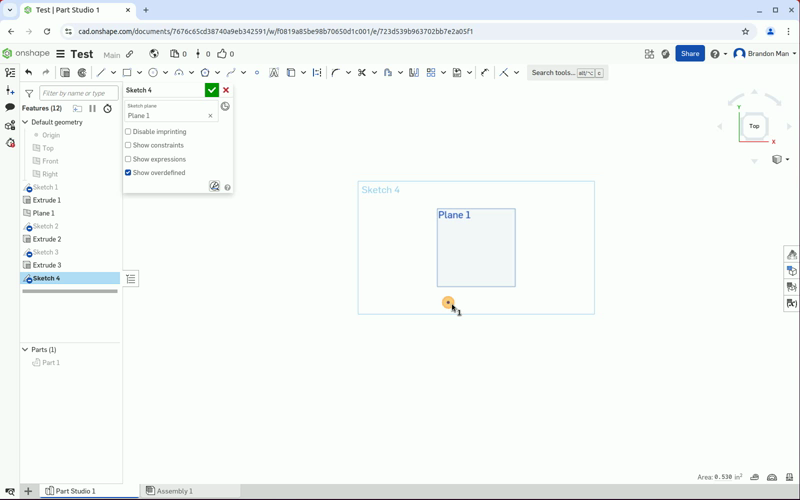
scroll(-6)
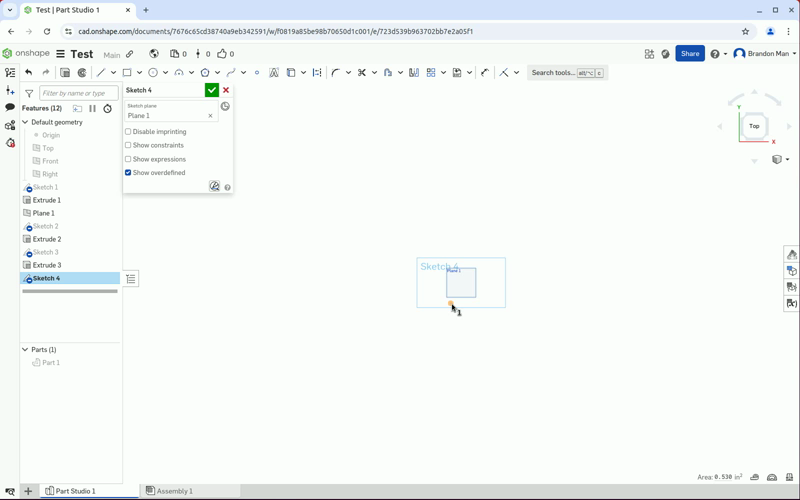
mouse_move(73, 352)
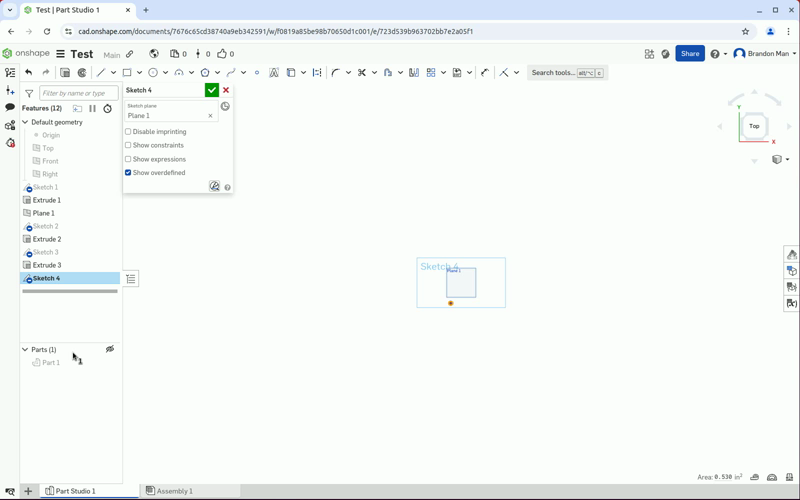
key(shift+y)
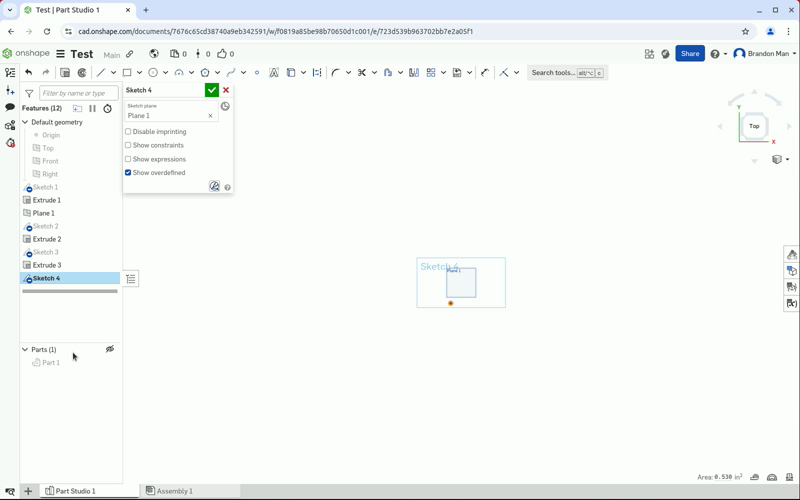
key(shift+e)
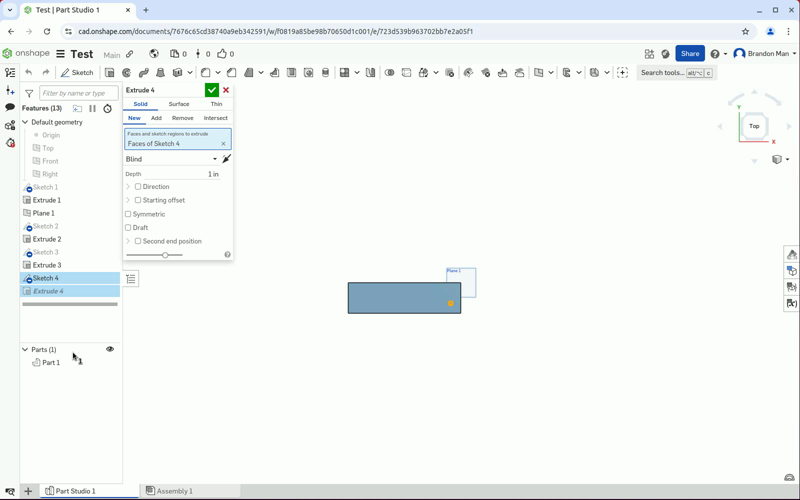
mouse_move(143, 106)
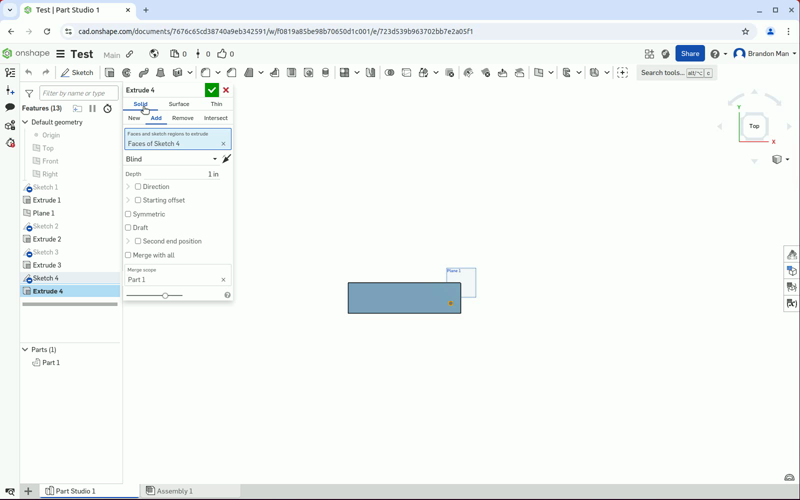
click(143, 106)
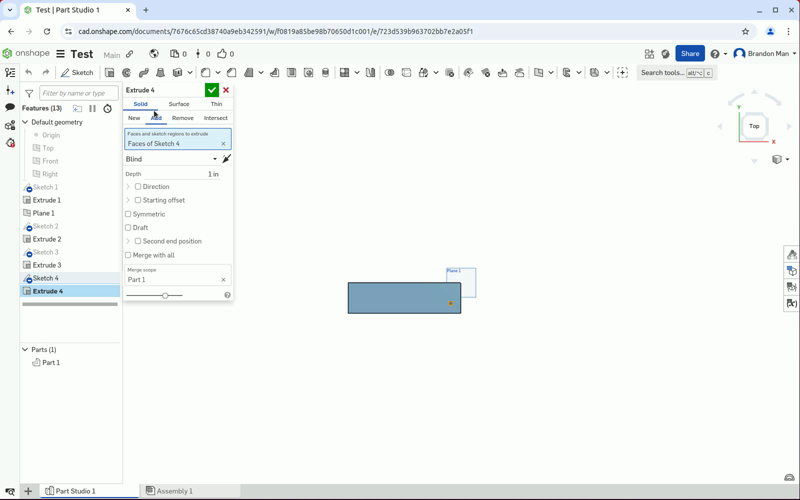
mouse_move(186, 120)
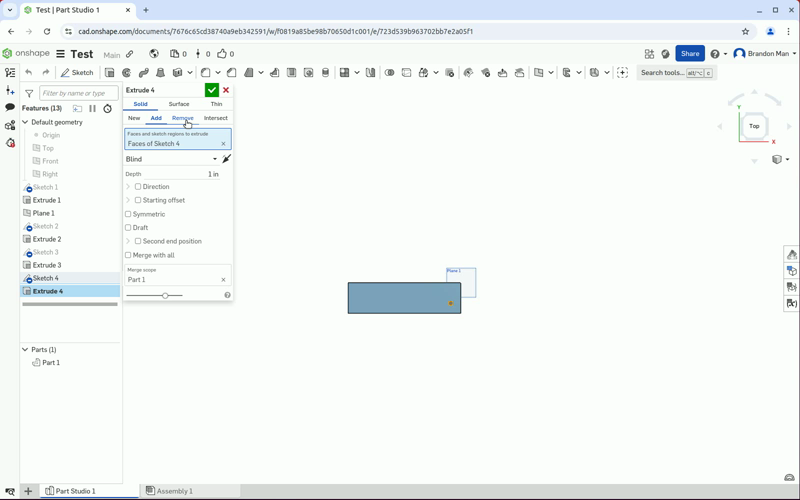
click(186, 120)
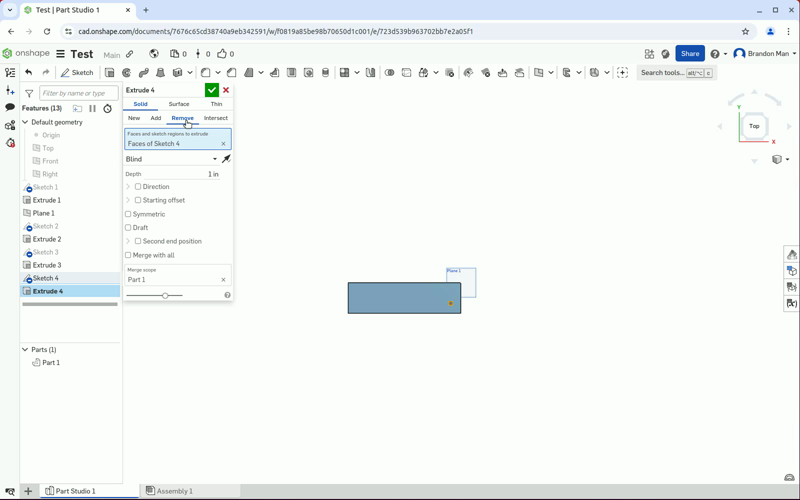
key(tab, 4)
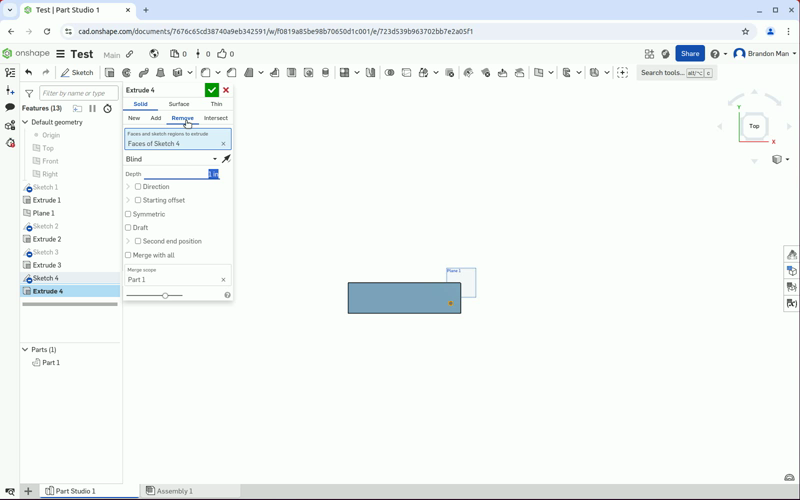
text(2.166)
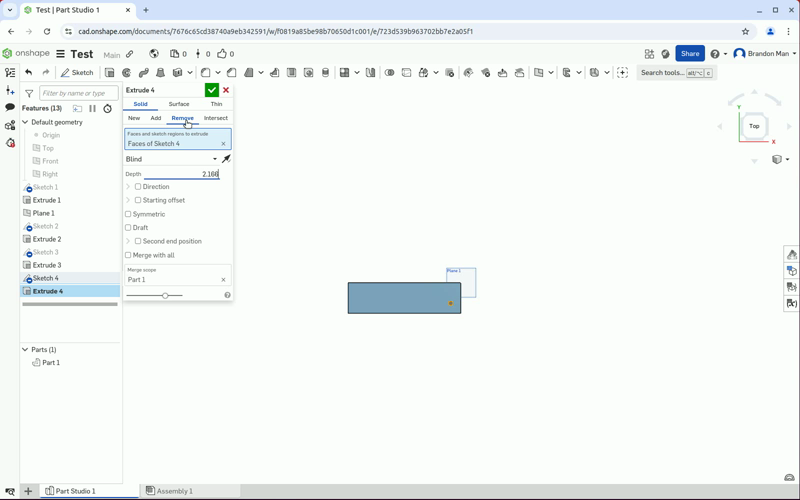
key(tab, 6)
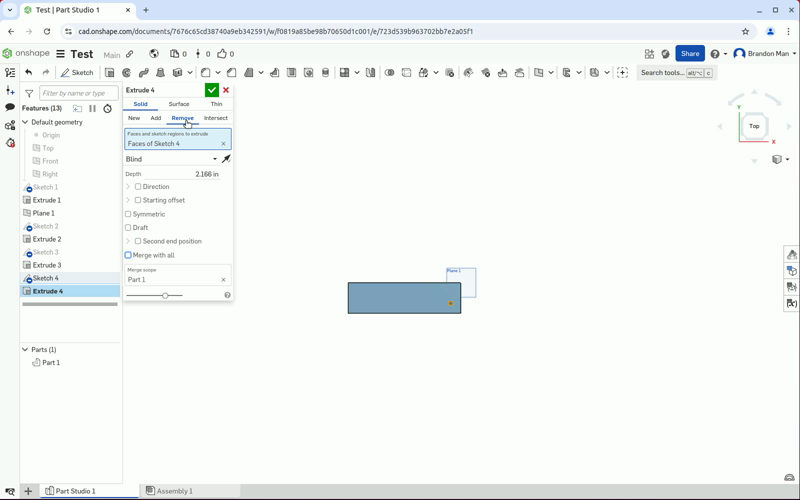
key(space)
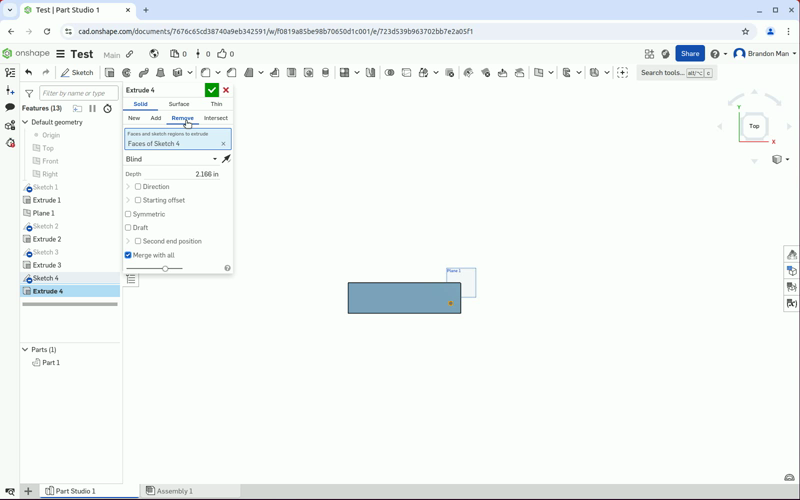
key(enter)
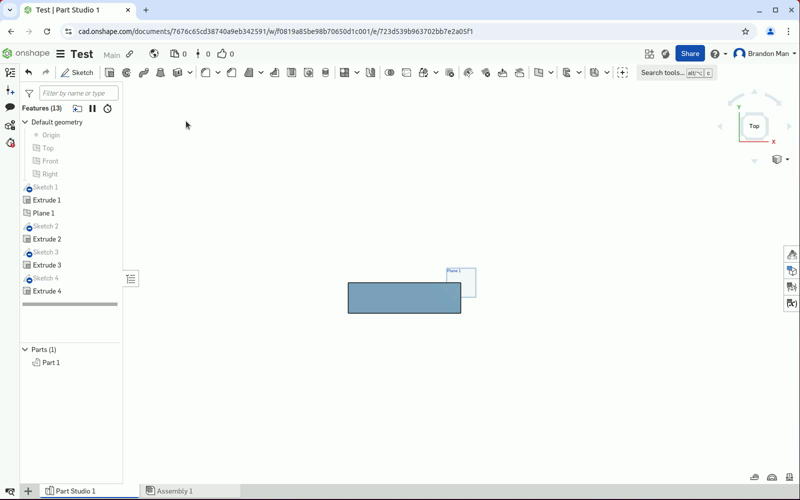
key(shift+h)
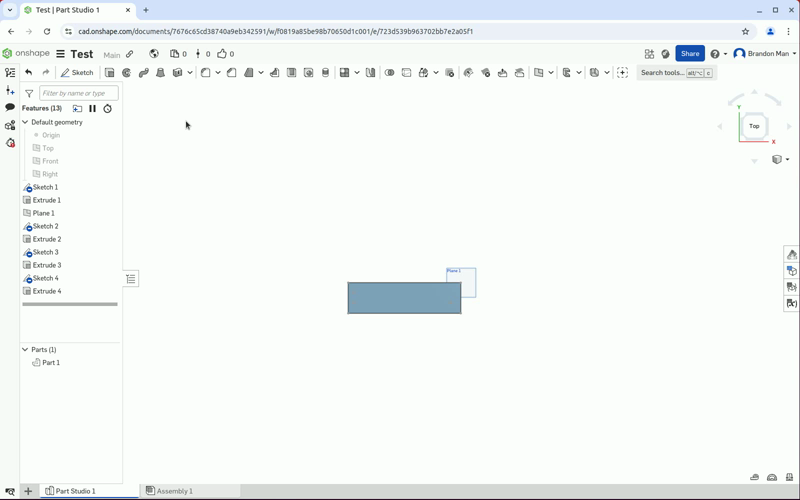
key(shift+h)
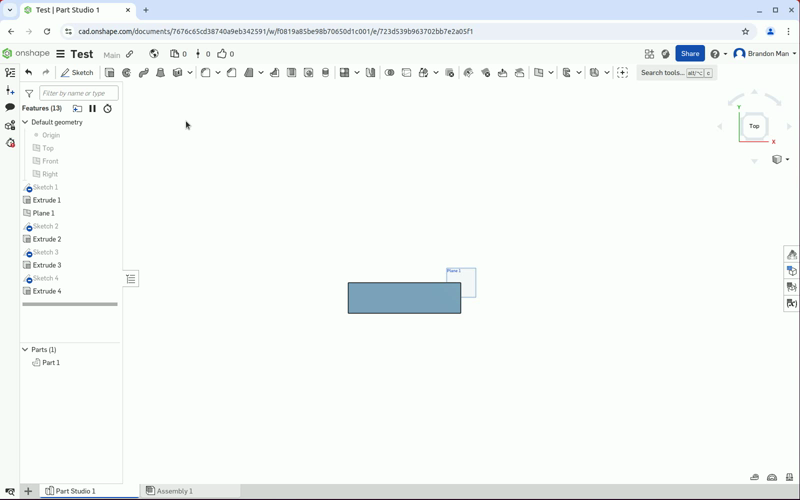
mouse_move(73, 189)
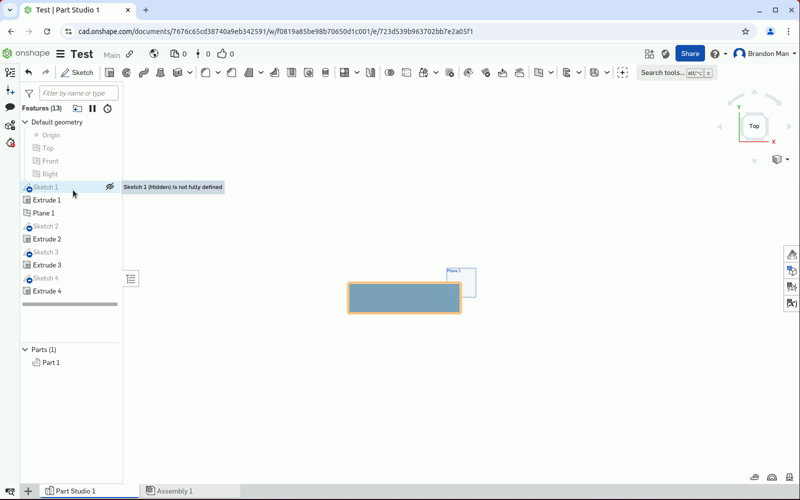
click(73, 189)
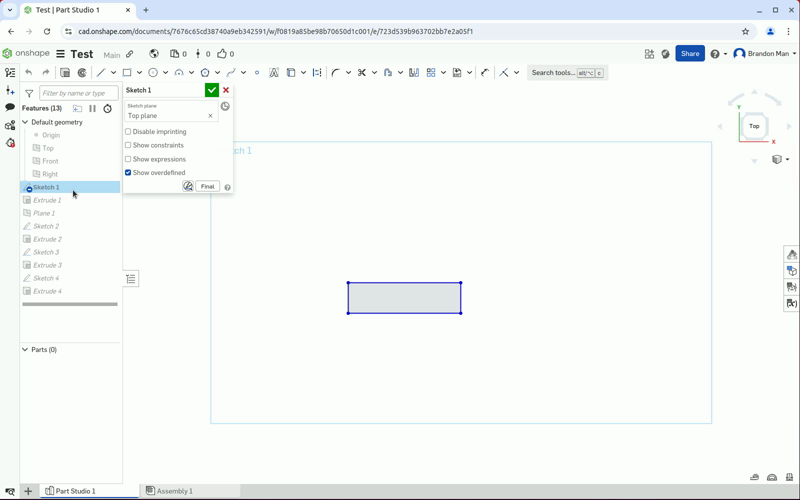
mouse_move(229, 92)
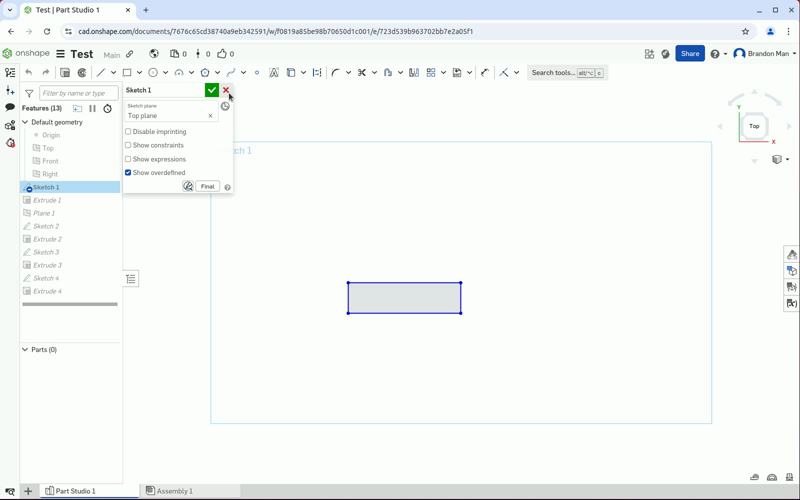
click(229, 92)
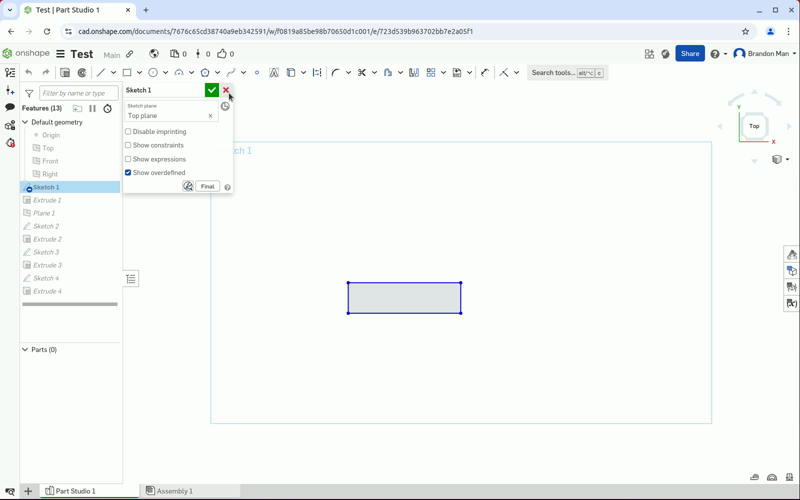
key(shift+s)
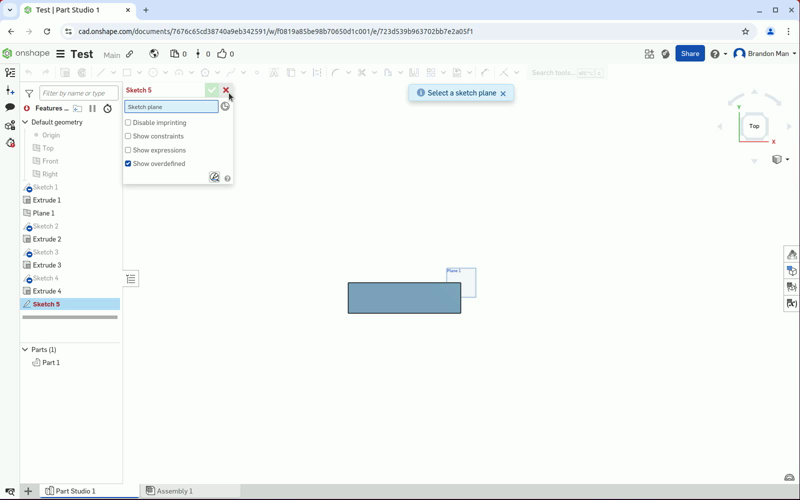
mouse_move(73, 215)
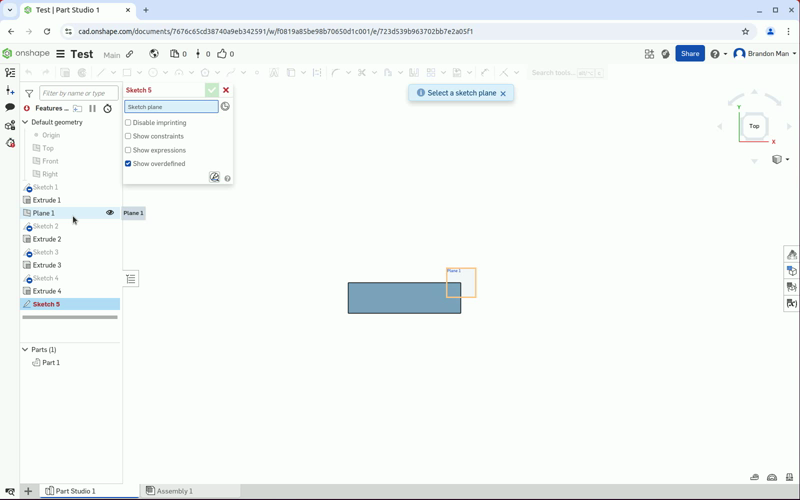
click(73, 215)
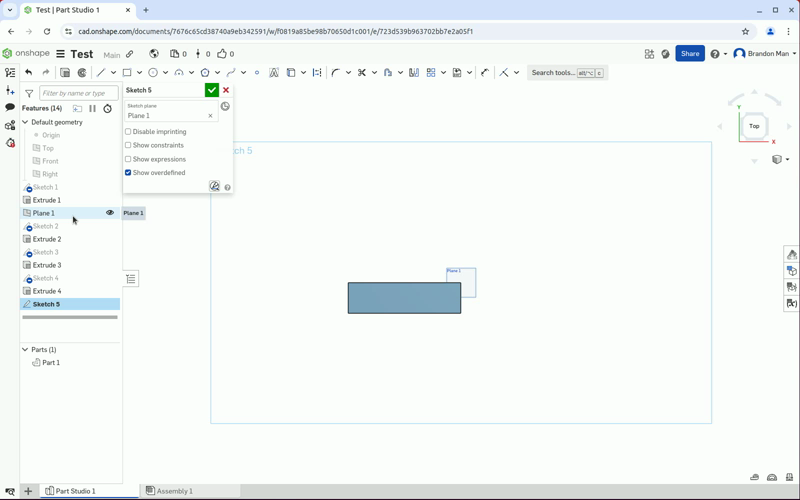
mouse_move(73, 352)
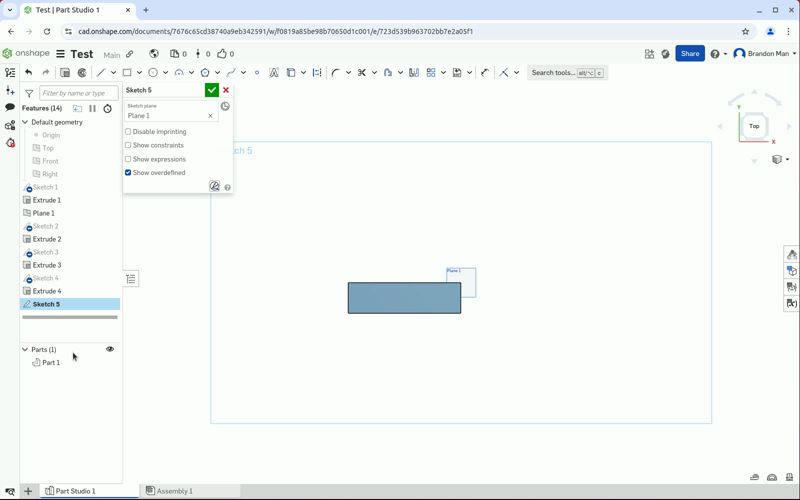
key(y)
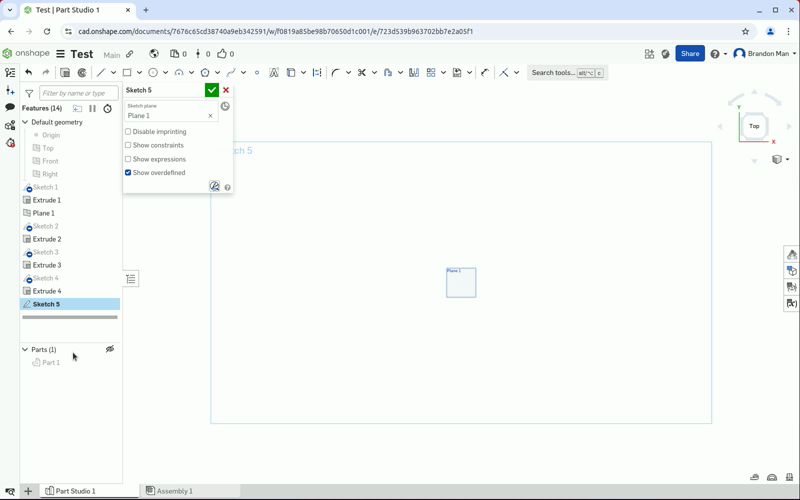
key(c)
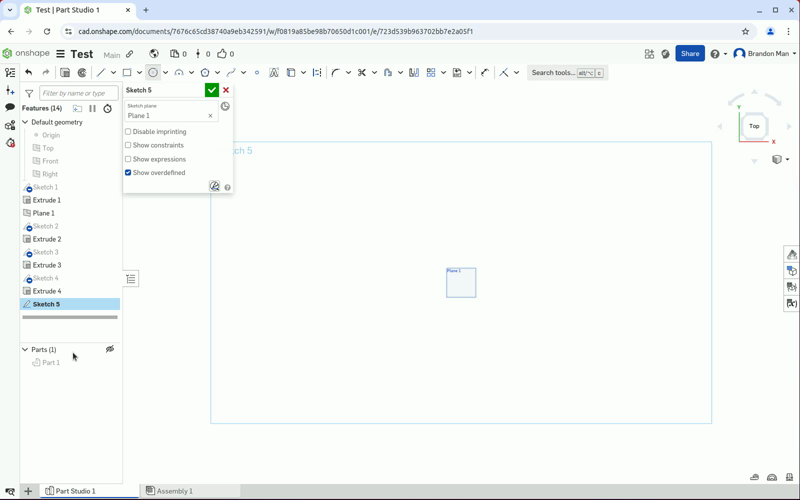
key_down(shift)
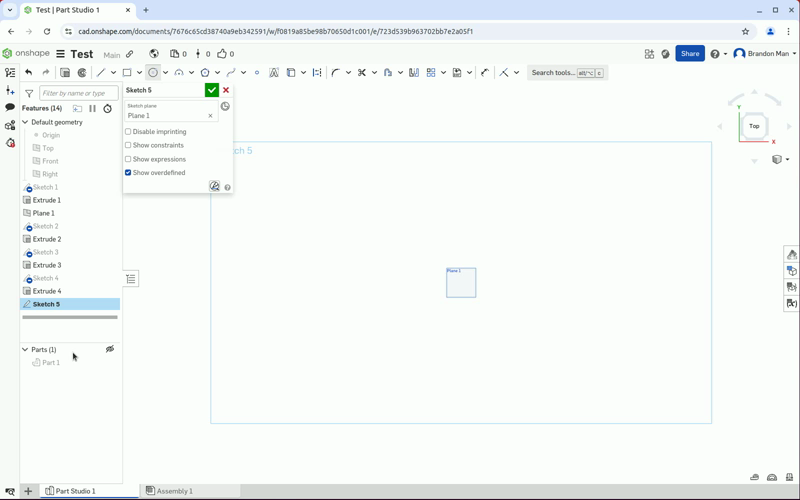
mouse_move(450, 293)
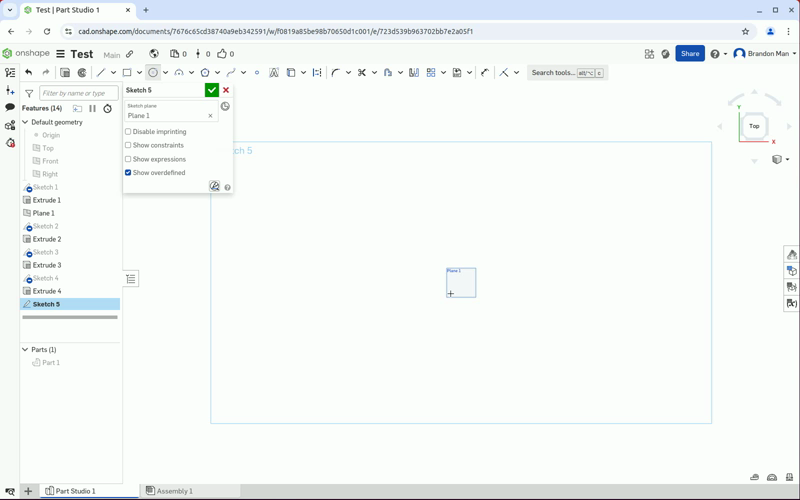
click(450, 293)
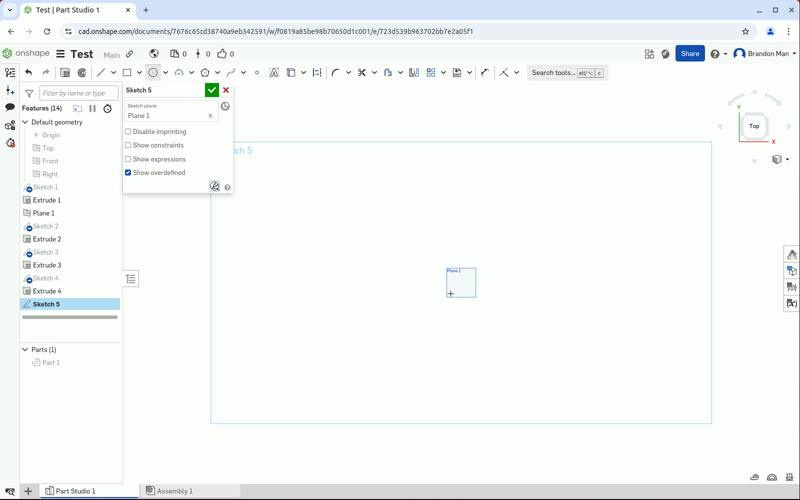
key_up(shift)
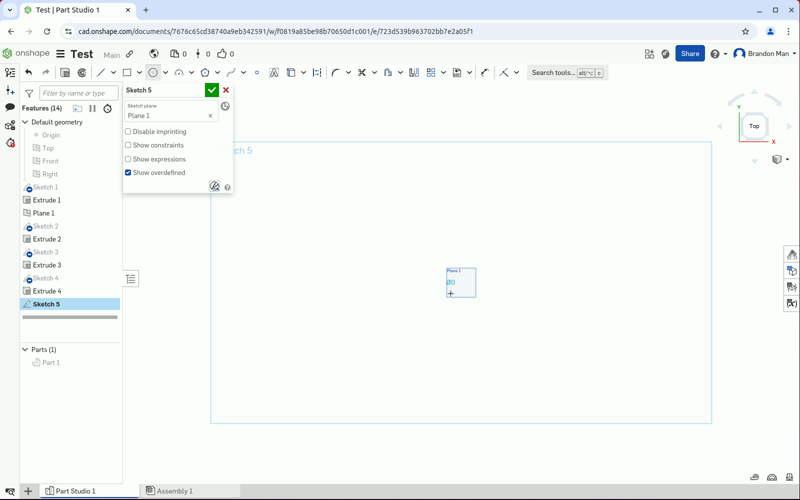
mouse_move(452, 293)
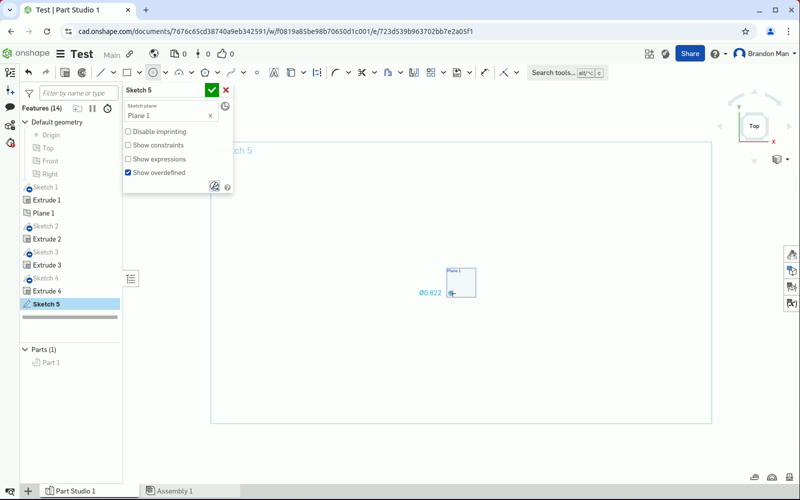
scroll(6)
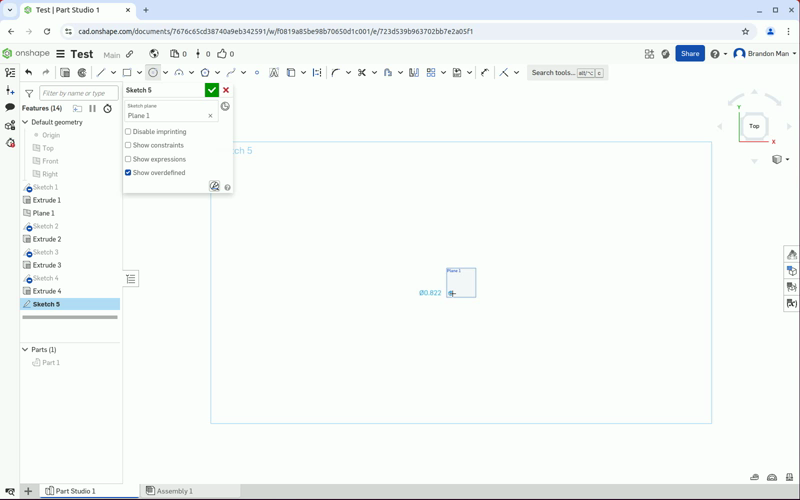
scroll(6)
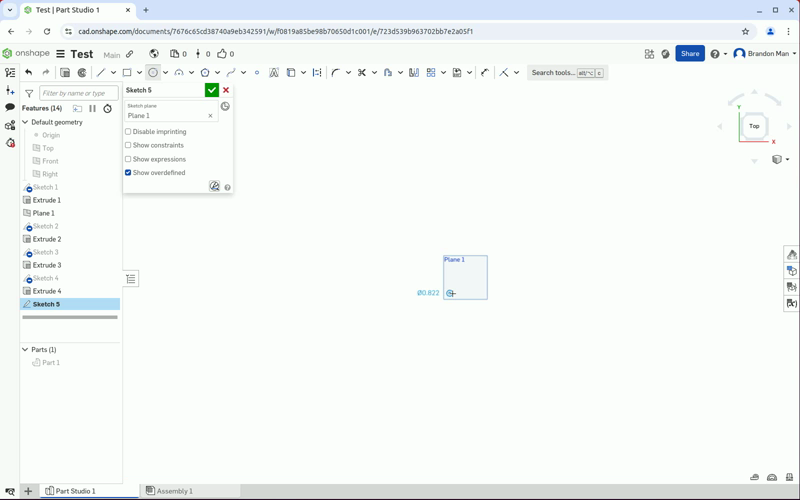
scroll(6)
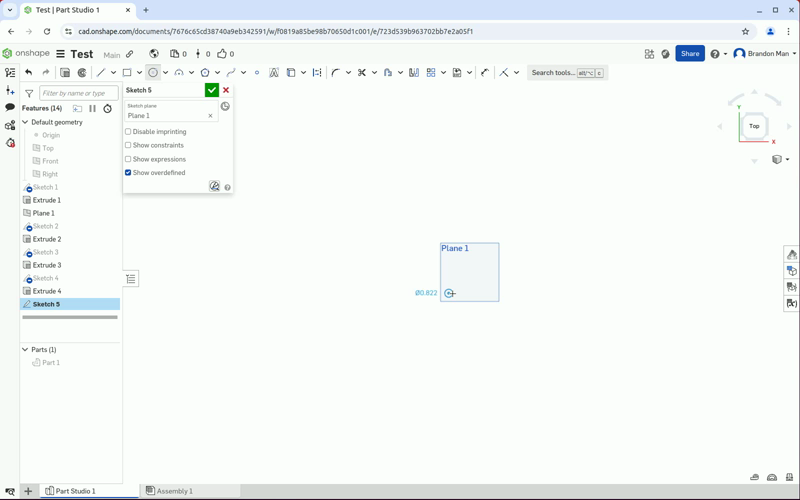
scroll(6)
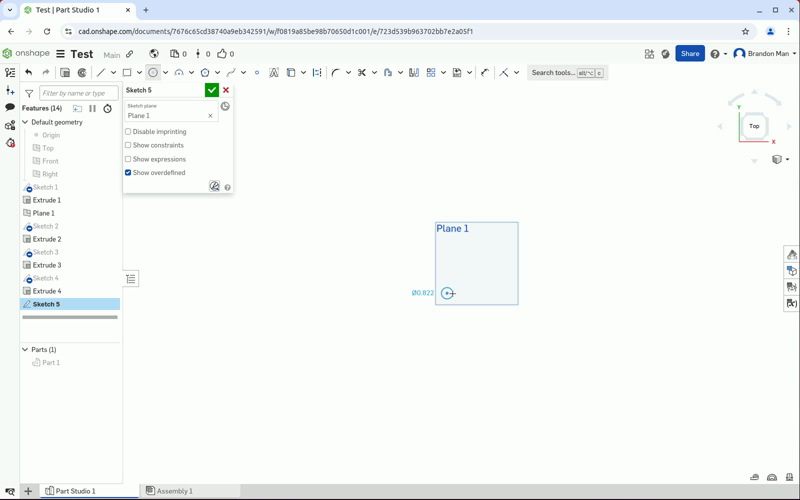
scroll(6)
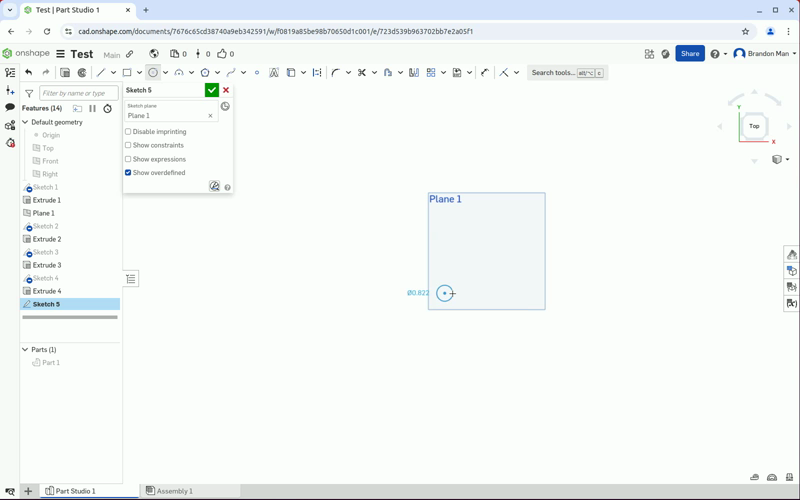
scroll(6)
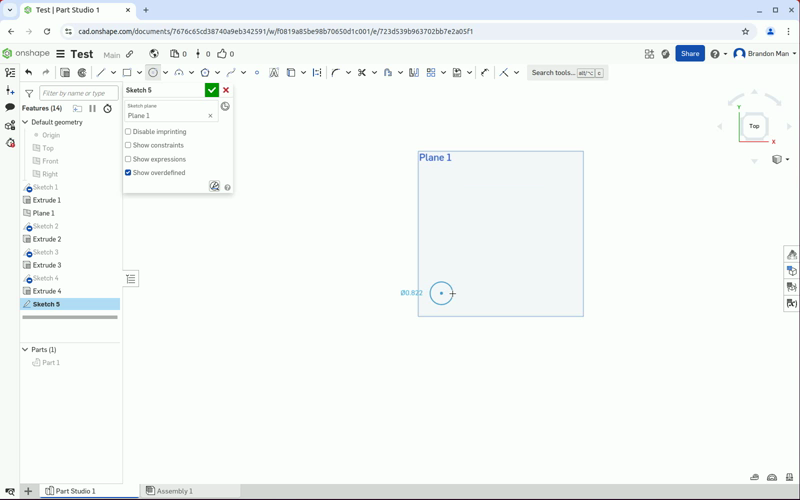
scroll(6)
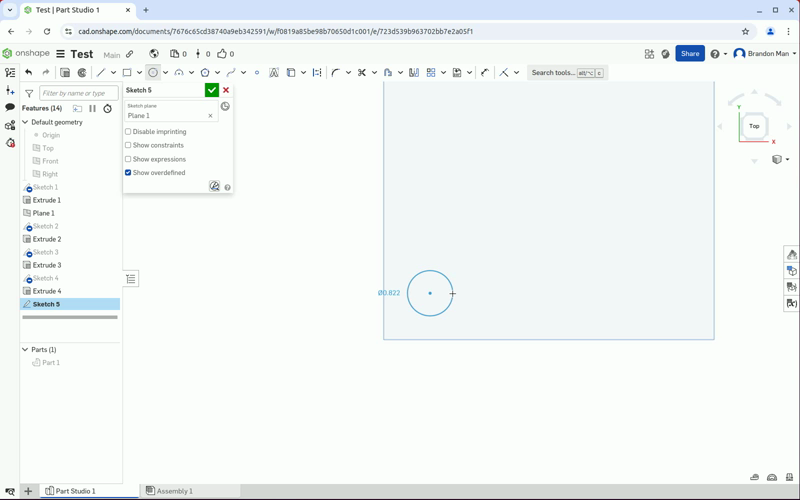
click(452, 293)
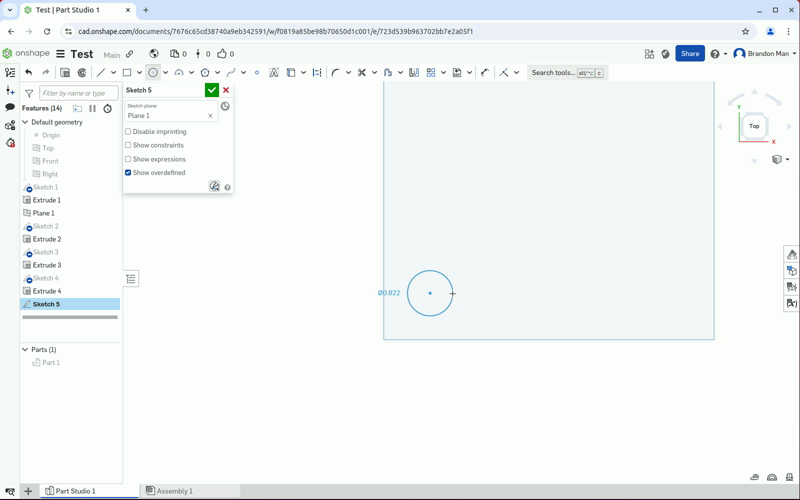
scroll(-6)
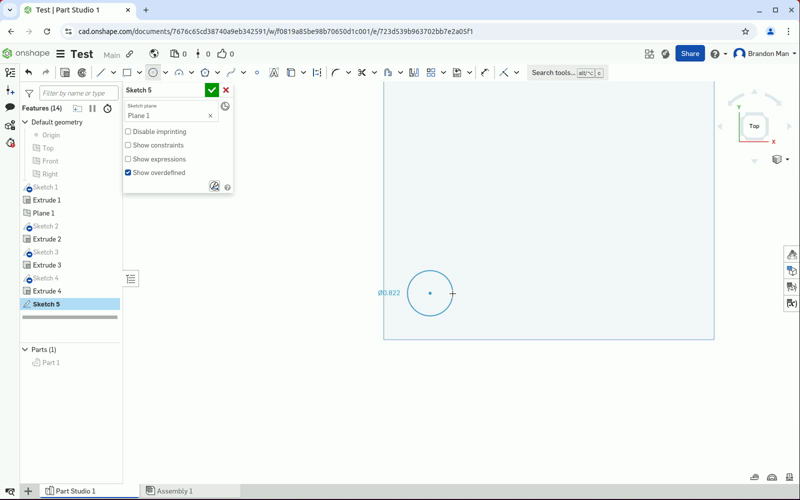
scroll(-6)
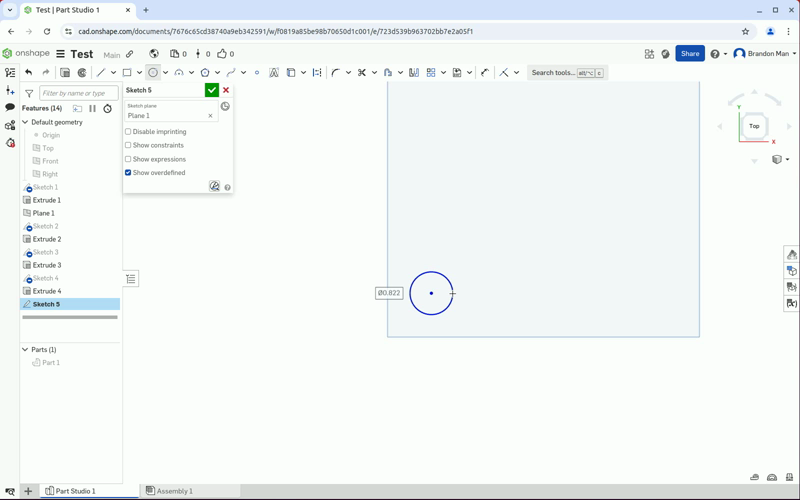
scroll(-6)
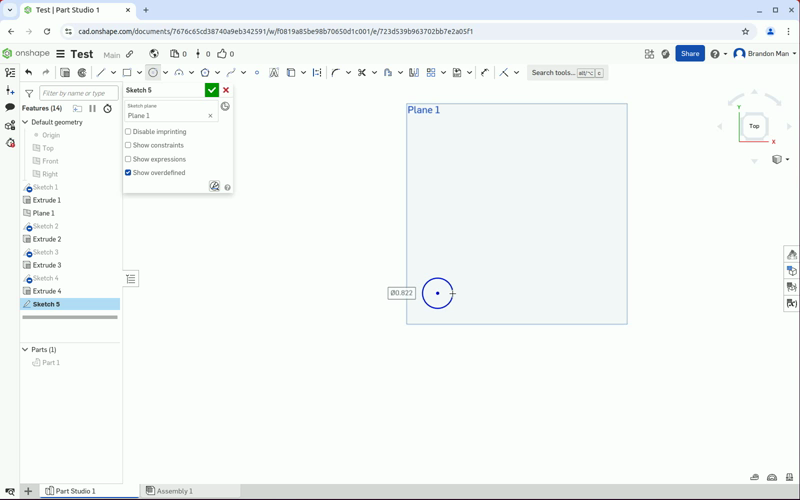
scroll(-6)
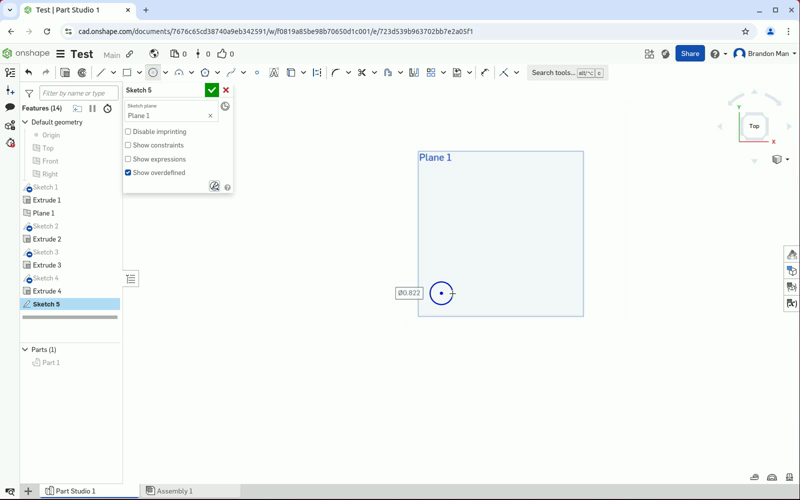
scroll(-6)
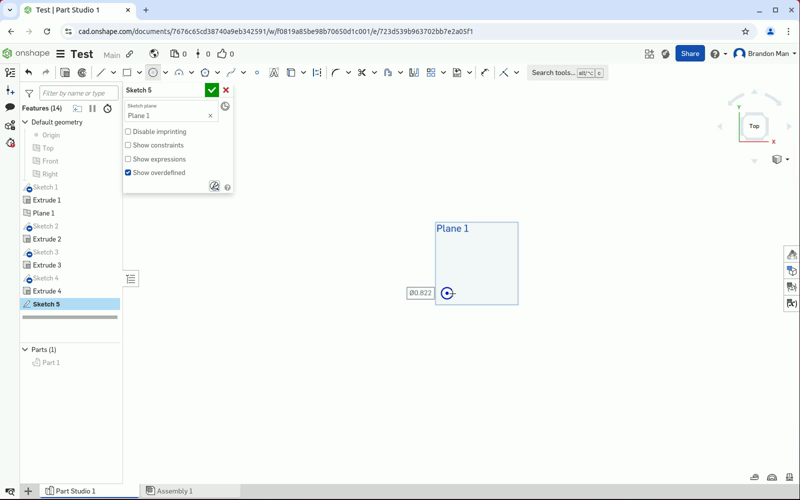
scroll(-6)
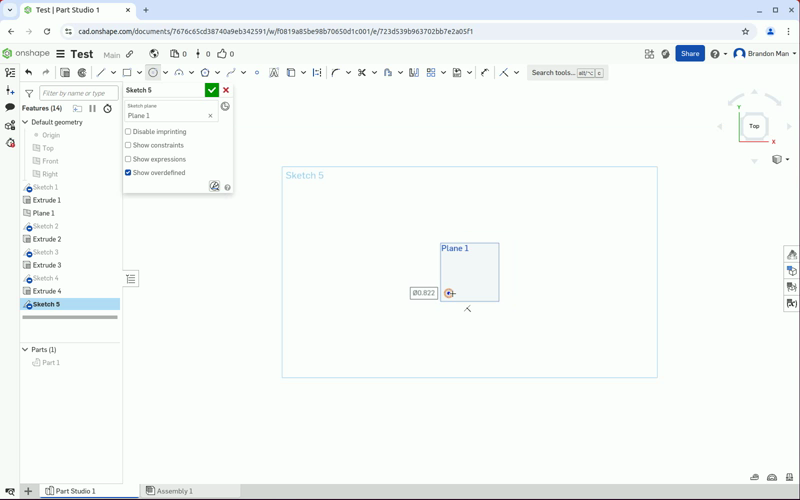
scroll(-6)
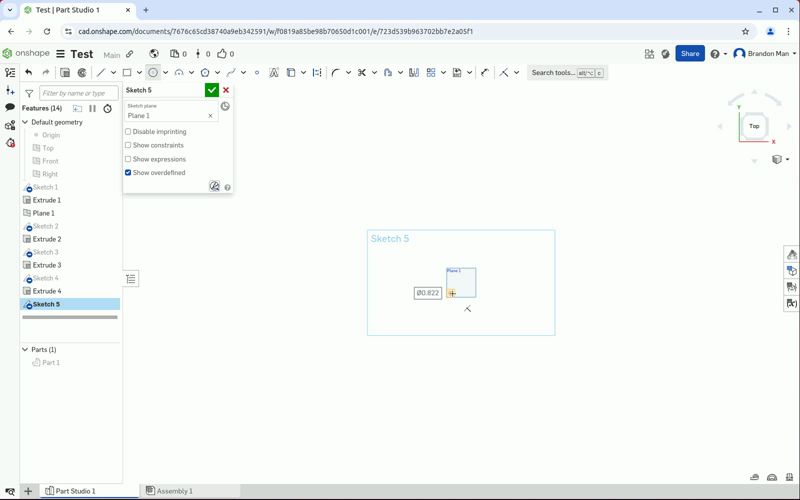
key(esc)
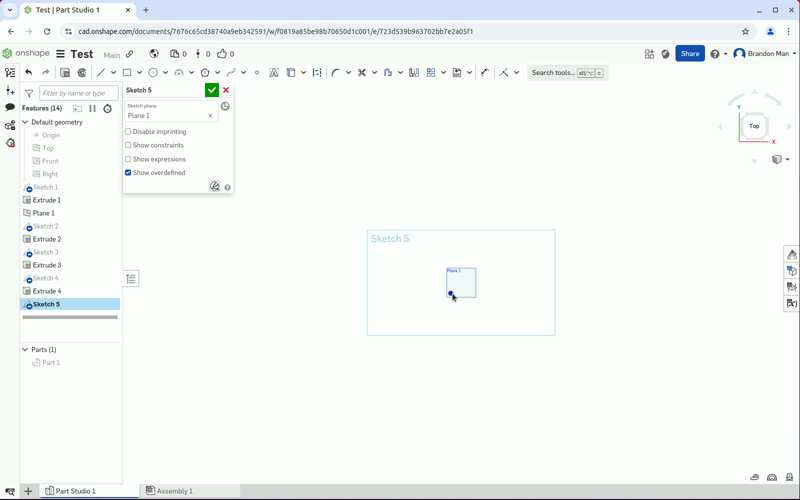
mouse_move(451, 292)
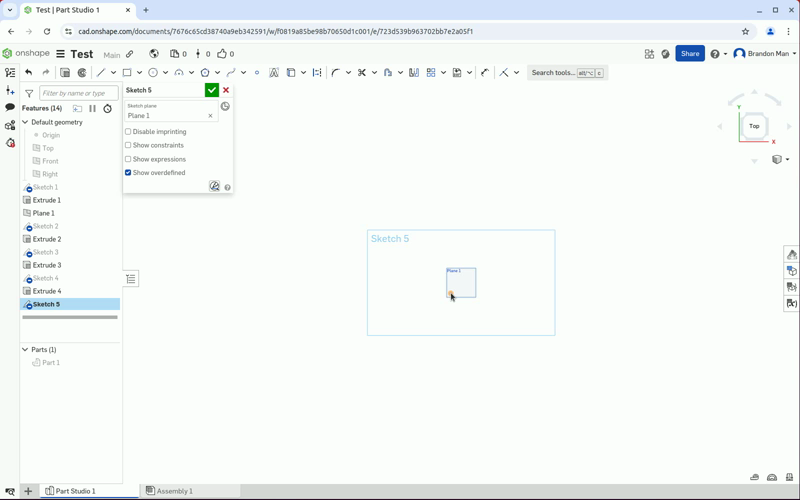
scroll(6)
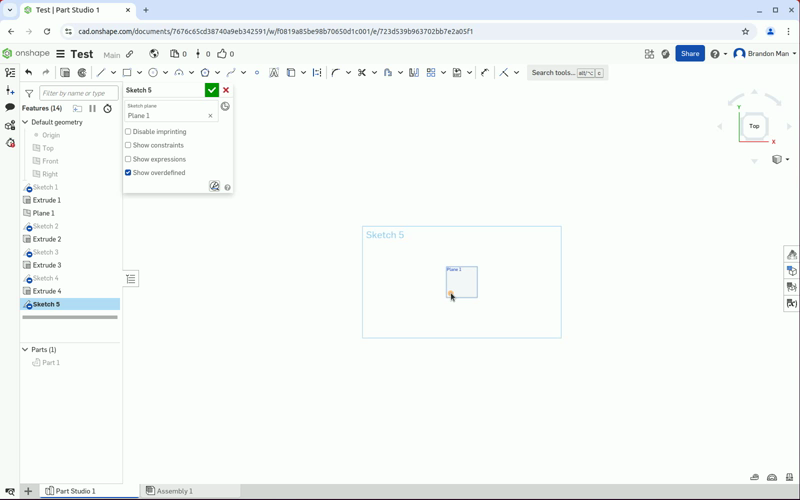
scroll(6)
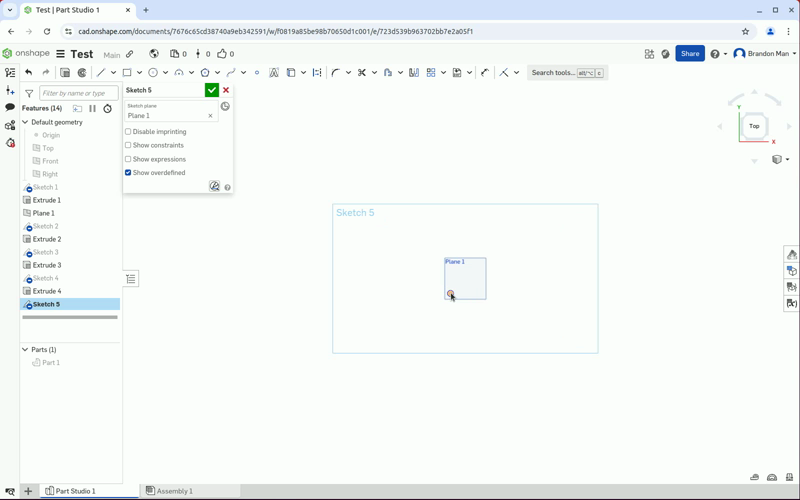
scroll(6)
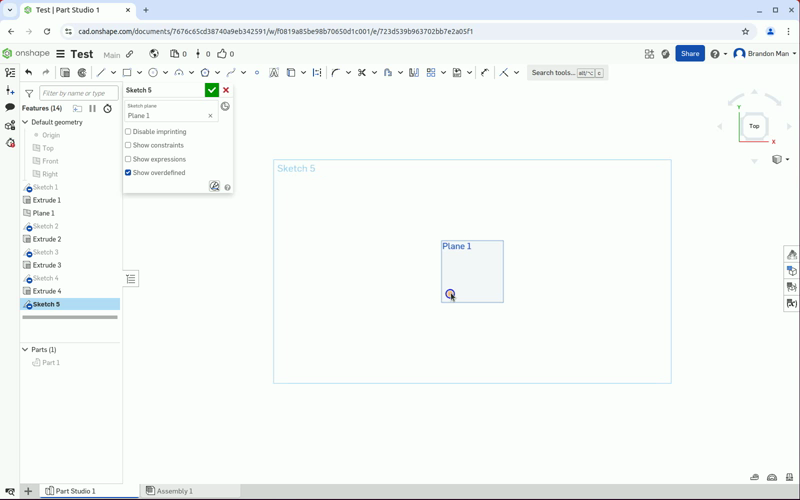
scroll(6)
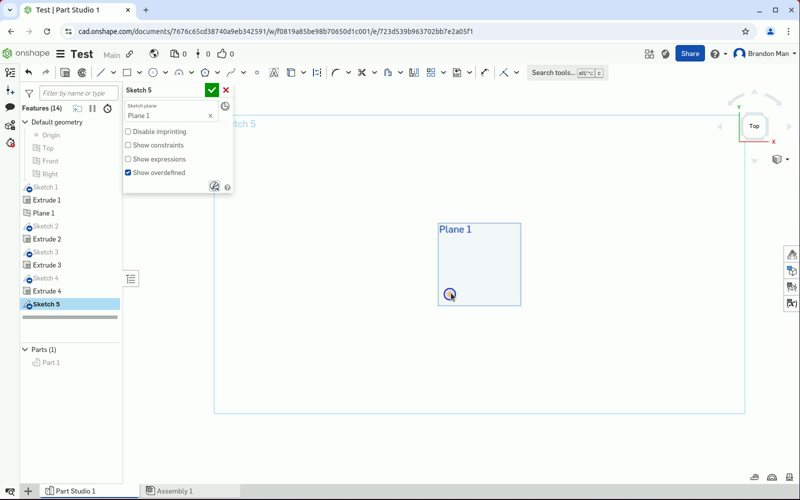
scroll(6)
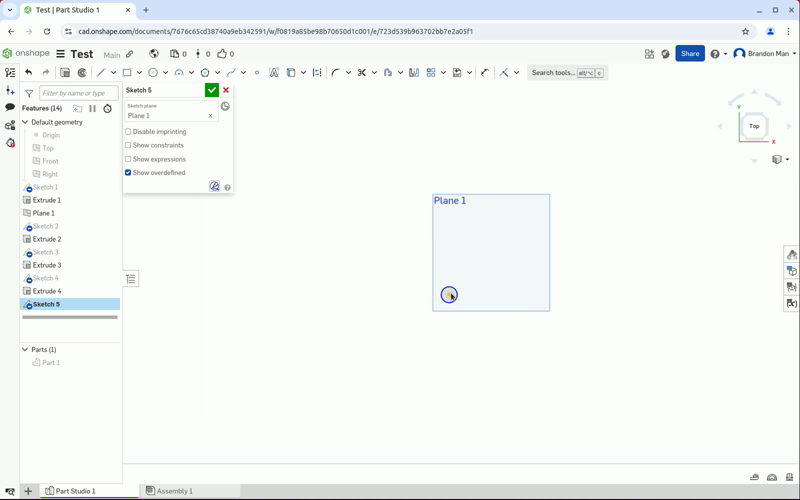
scroll(6)
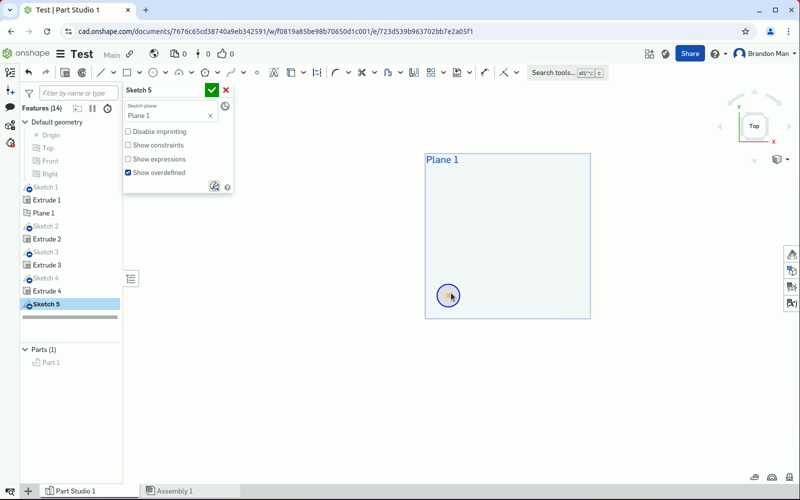
scroll(6)
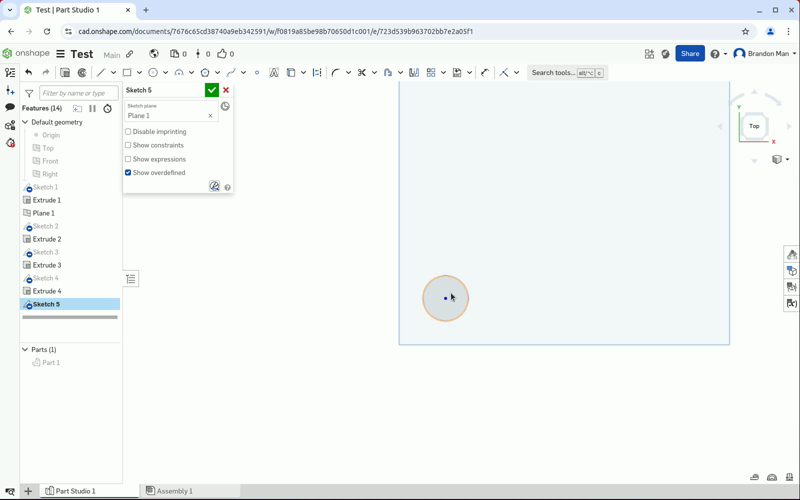
click(451, 292)
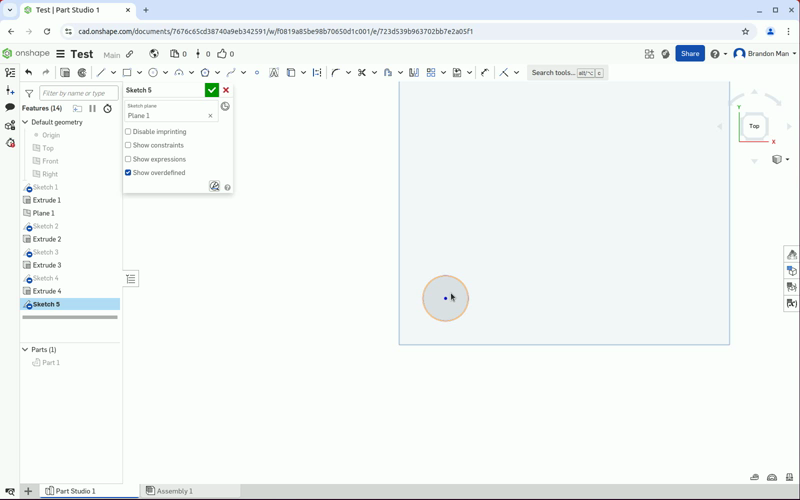
scroll(-6)
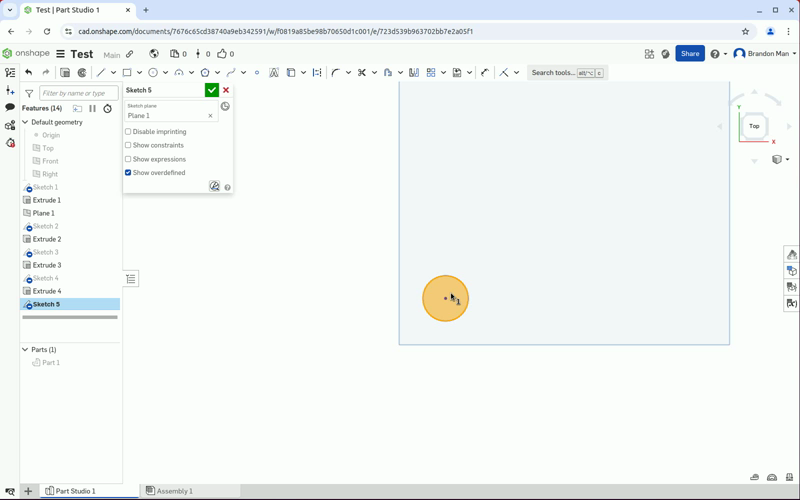
scroll(-6)
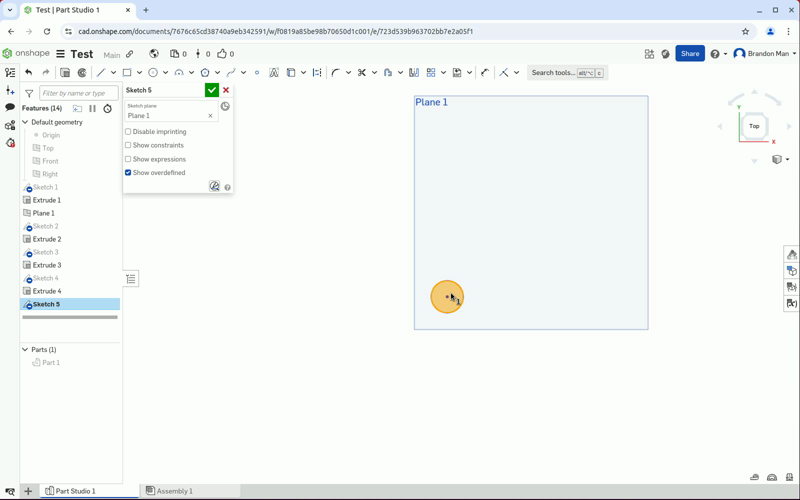
scroll(-6)
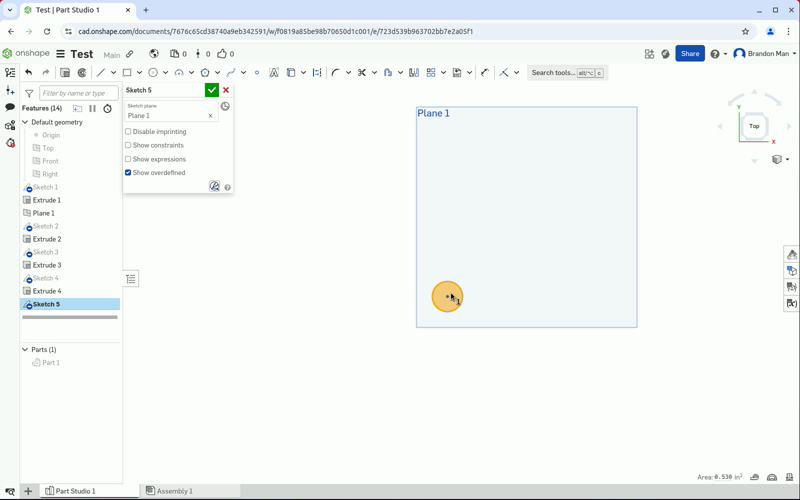
scroll(-6)
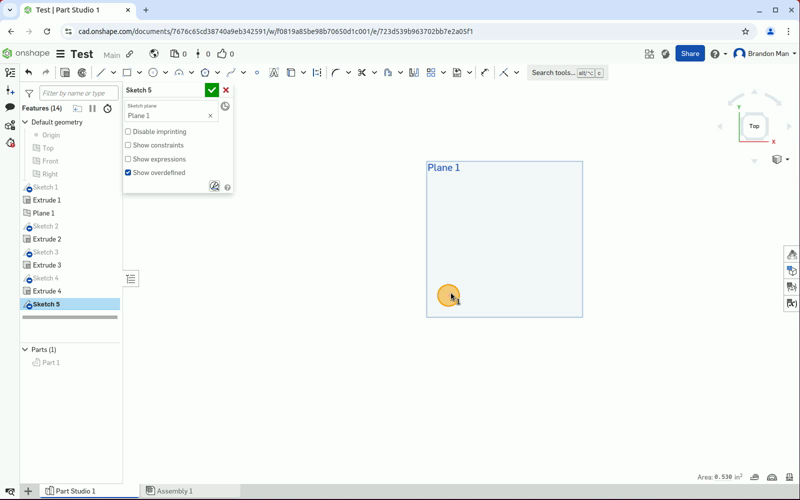
scroll(-6)
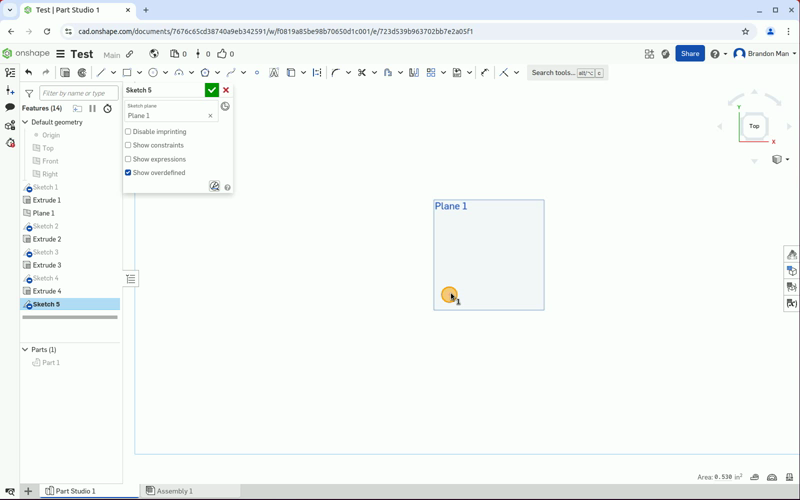
scroll(-6)
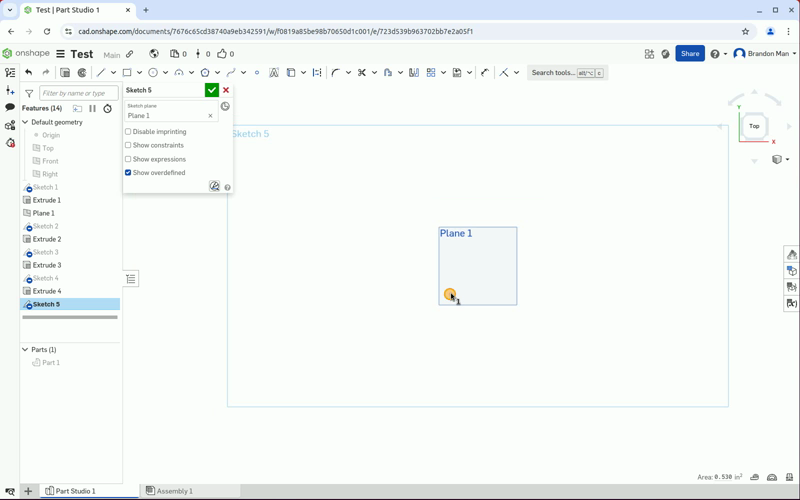
scroll(-6)
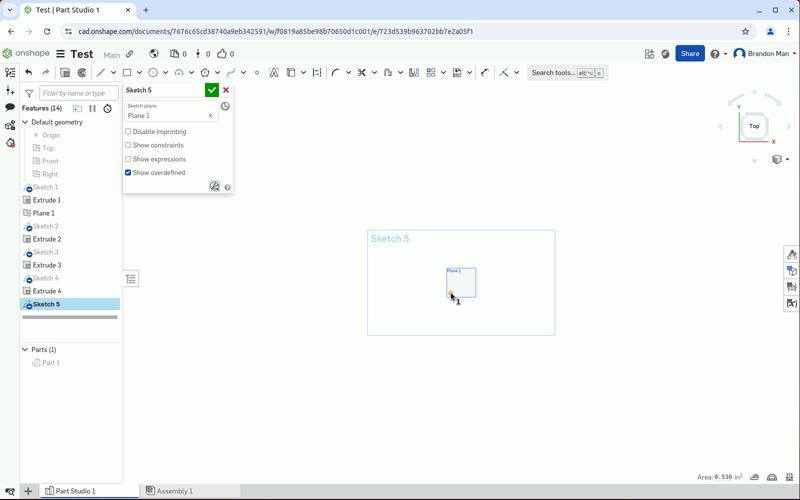
mouse_move(73, 352)
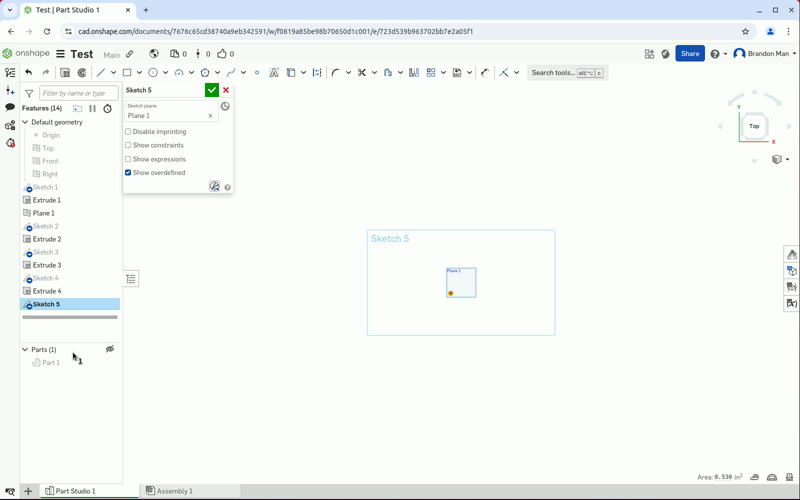
key(shift+y)
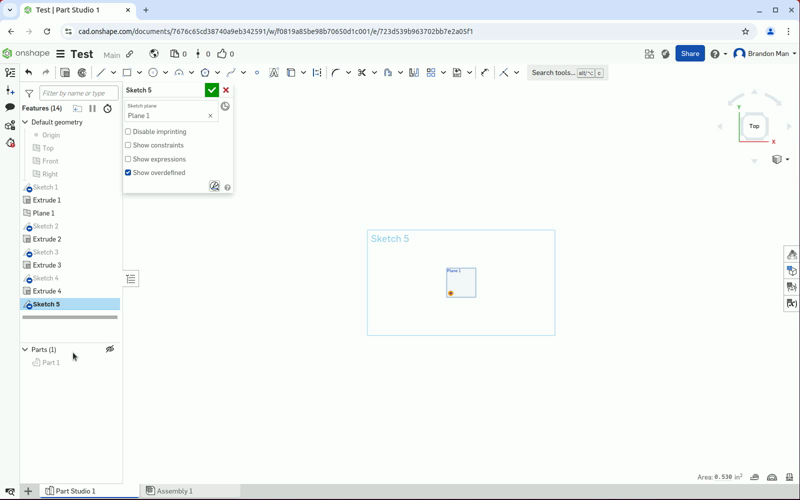
key(shift+e)
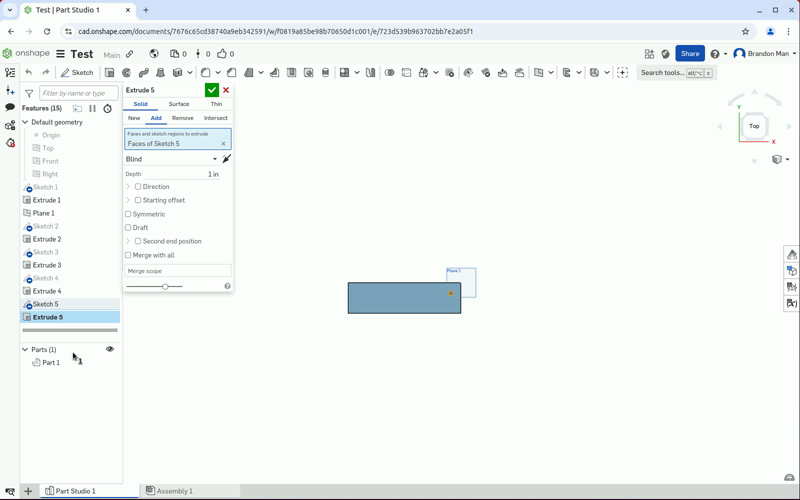
mouse_move(143, 106)
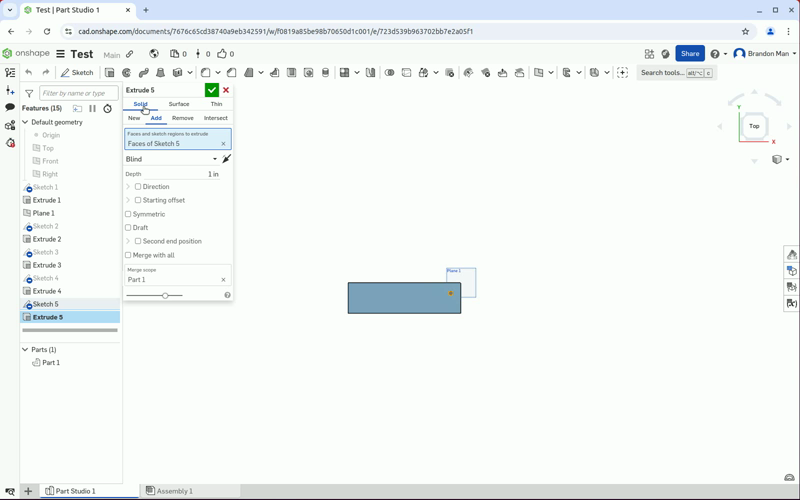
click(143, 106)
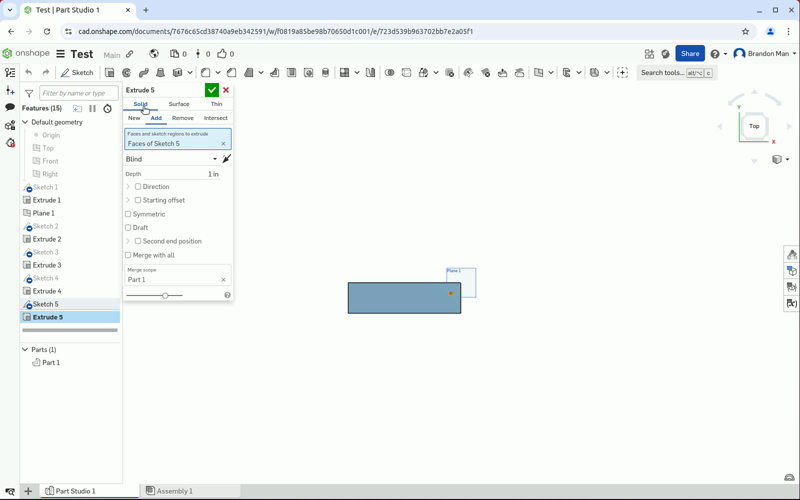
mouse_move(186, 120)
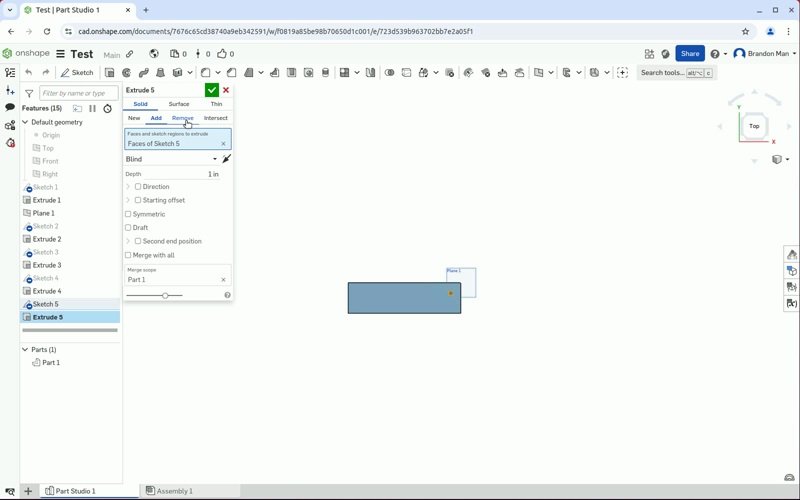
click(186, 120)
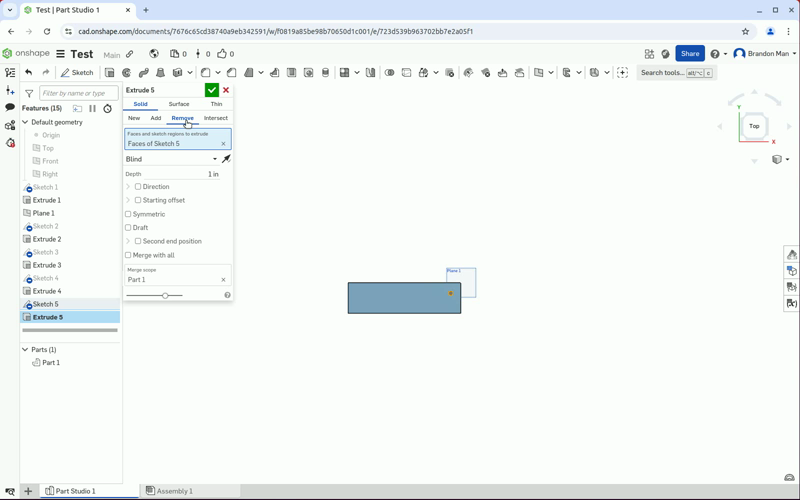
key(tab, 4)
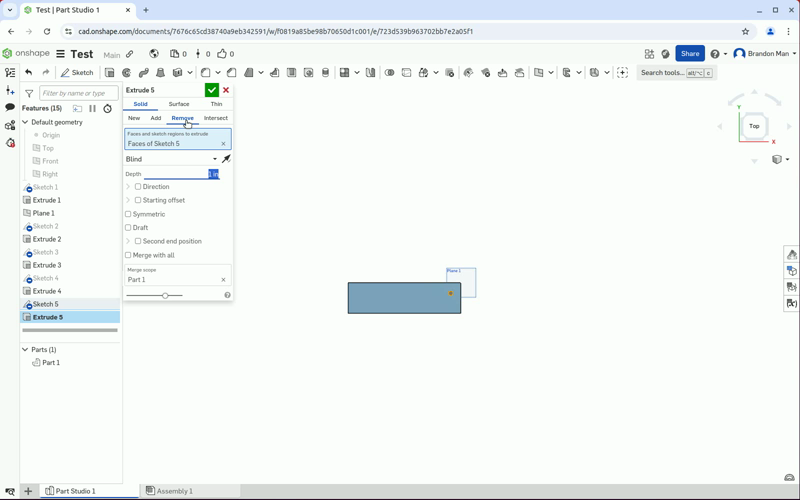
text(2.166)
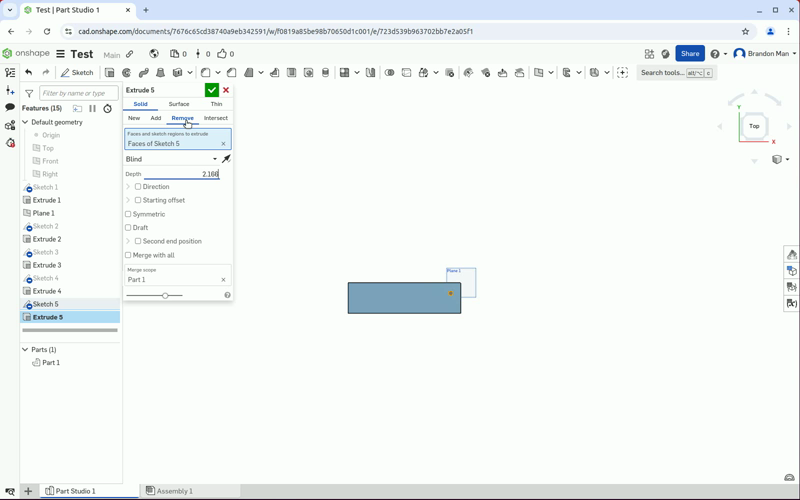
key(tab, 6)
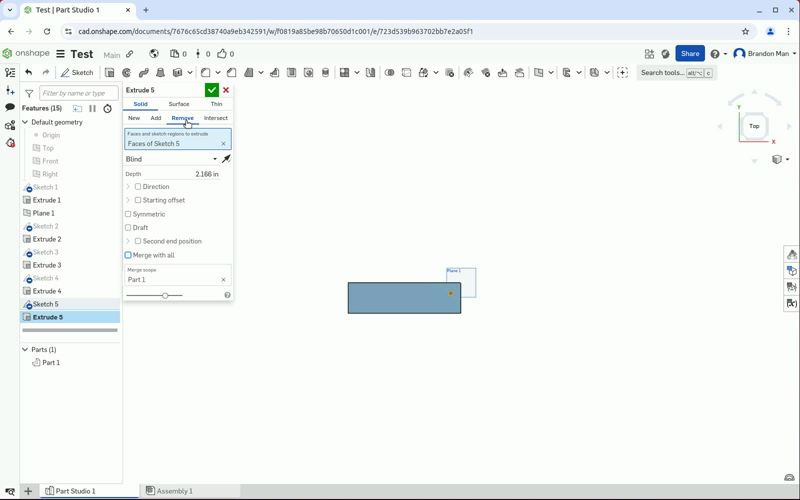
key(space)
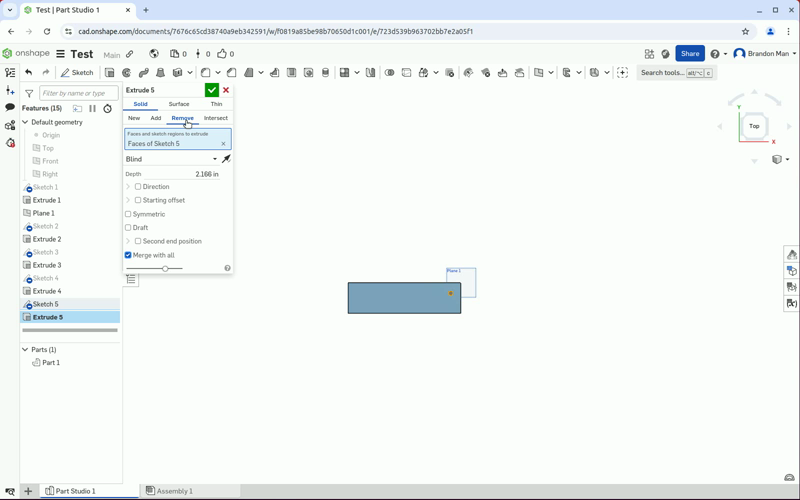
key(enter)
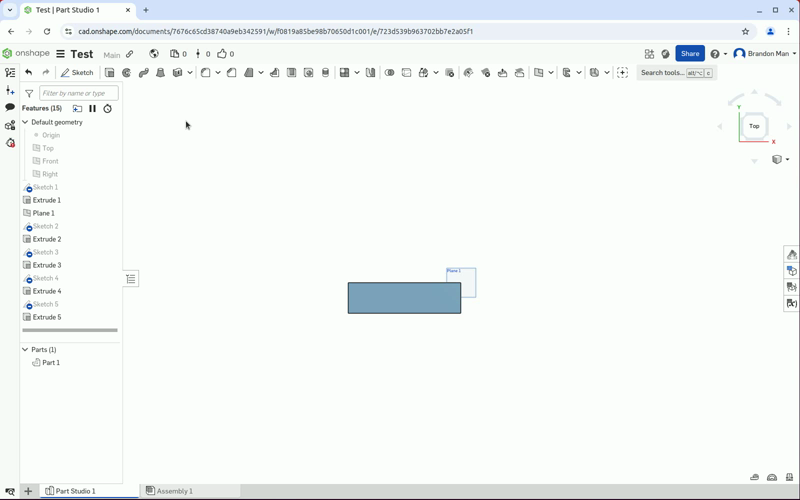
key(shift+h)
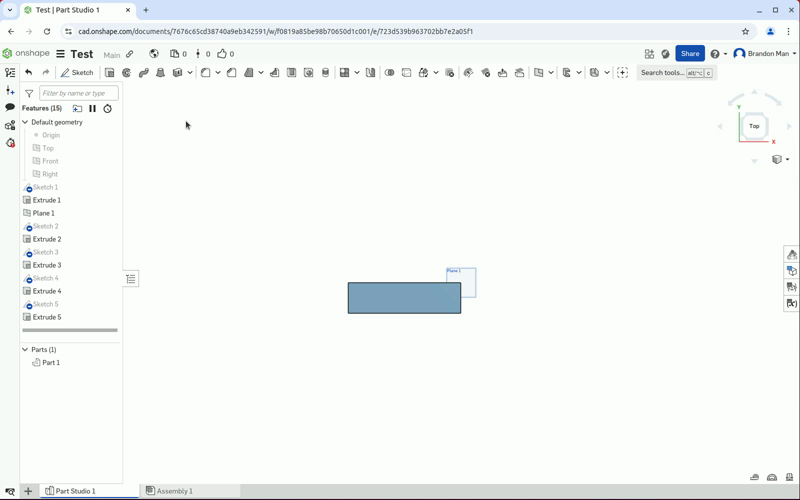
key(shift+h)
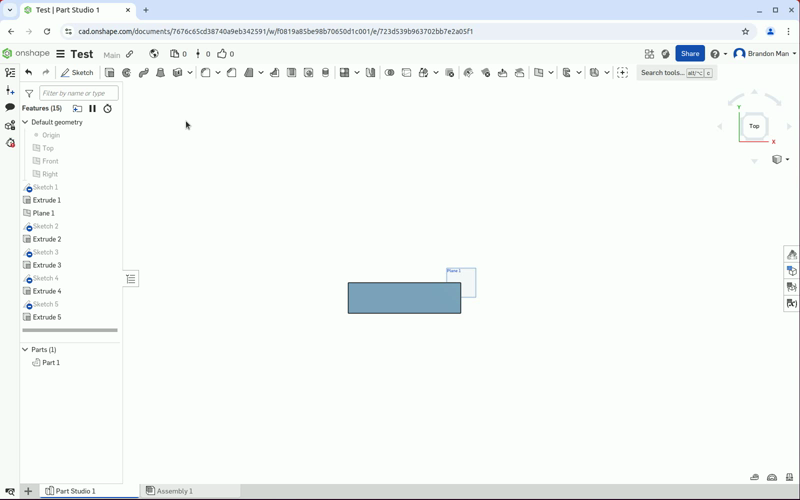
mouse_move(73, 189)
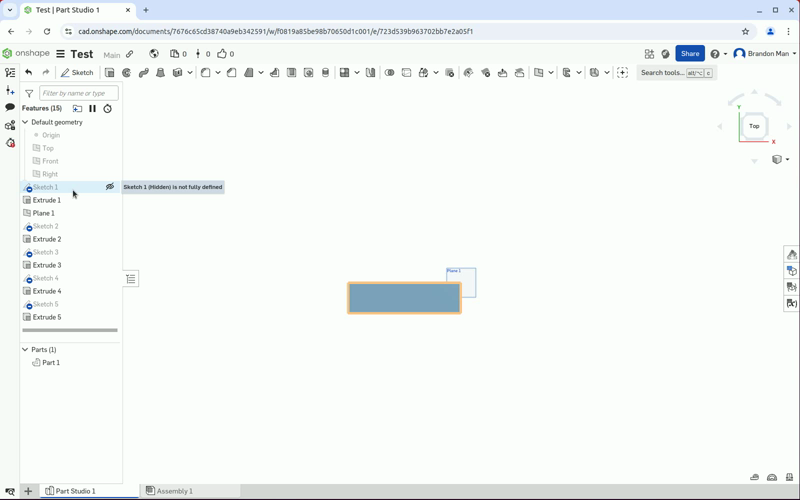
click(73, 189)
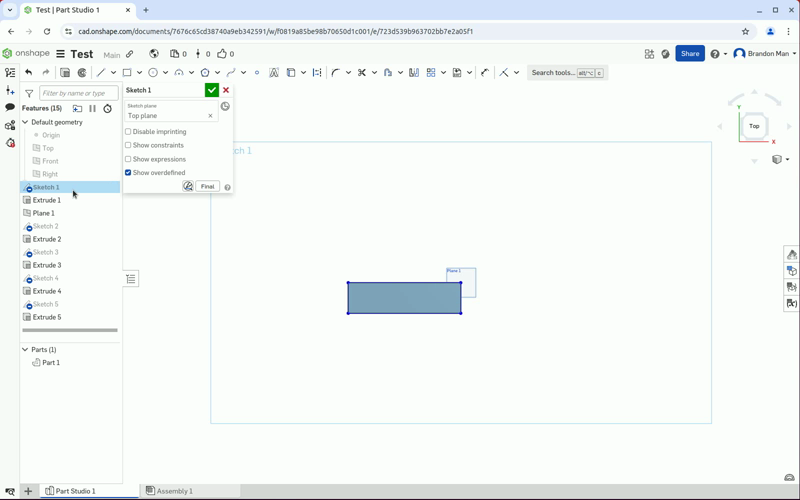
mouse_move(229, 92)
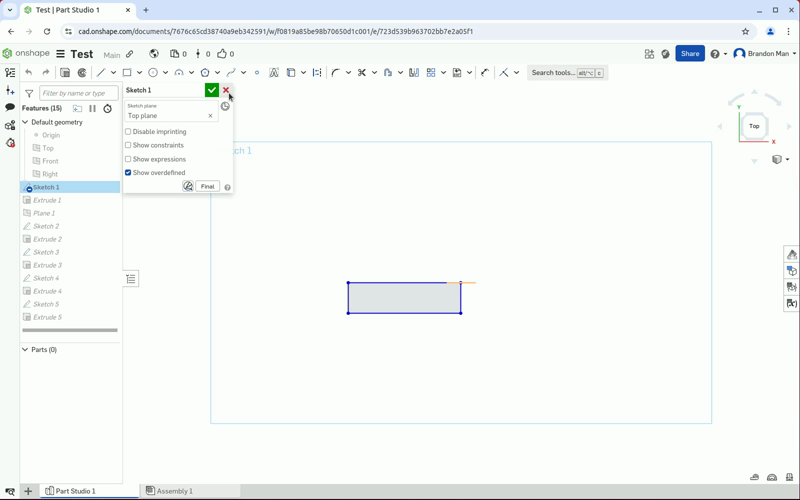
click(229, 92)
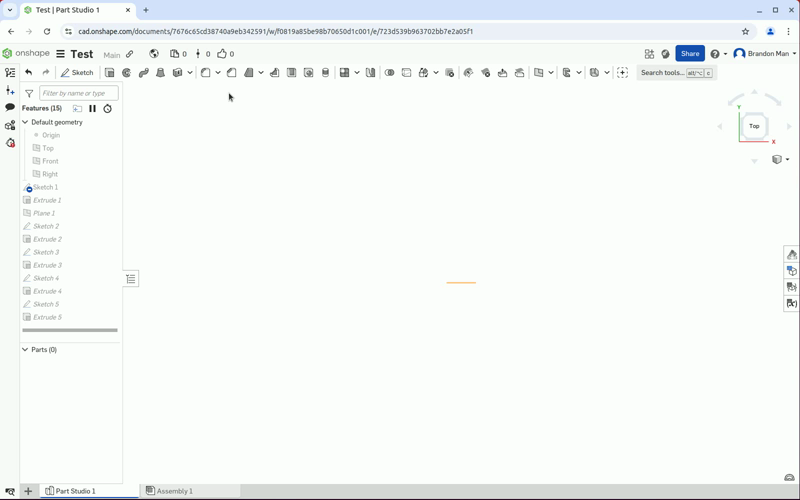
key(shift+s)
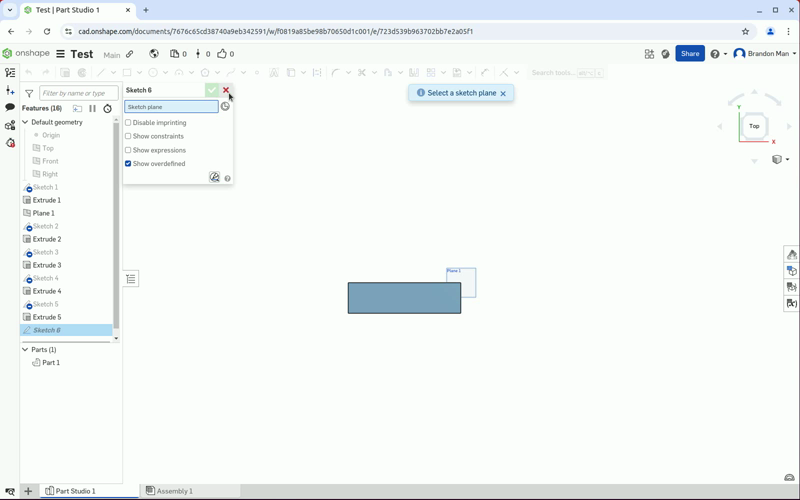
mouse_move(69, 215)
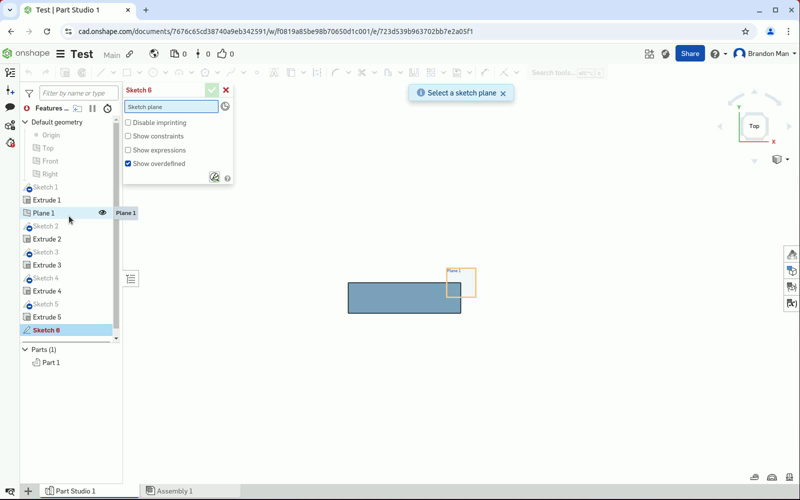
click(69, 215)
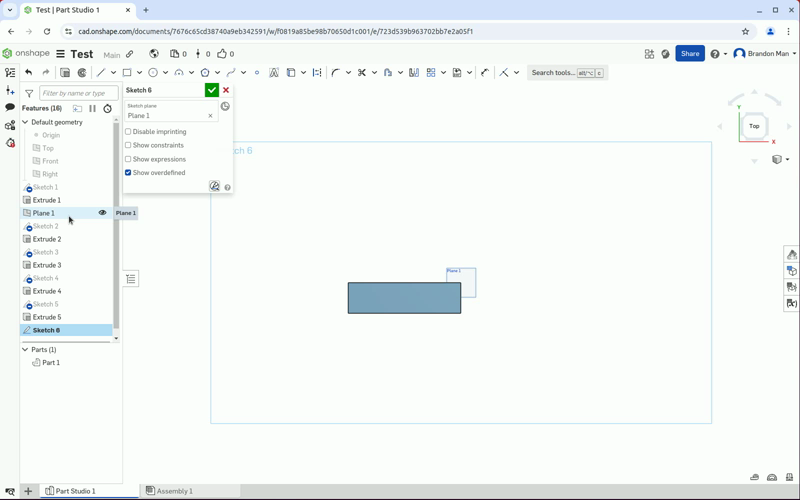
mouse_move(73, 352)
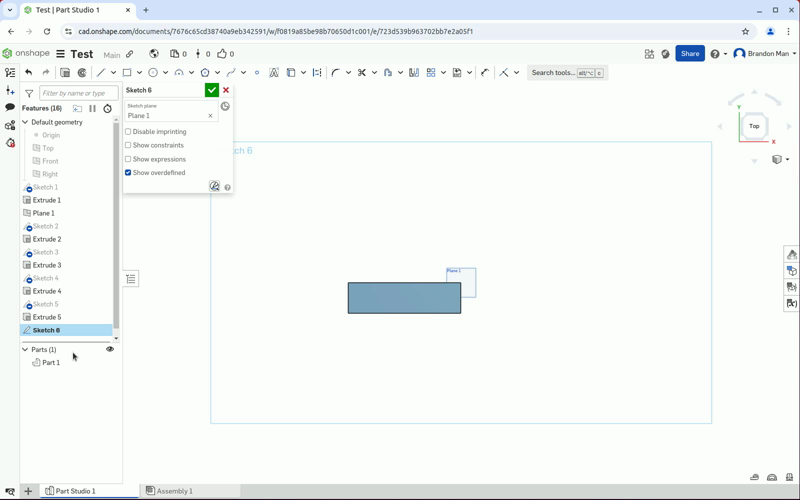
key(y)
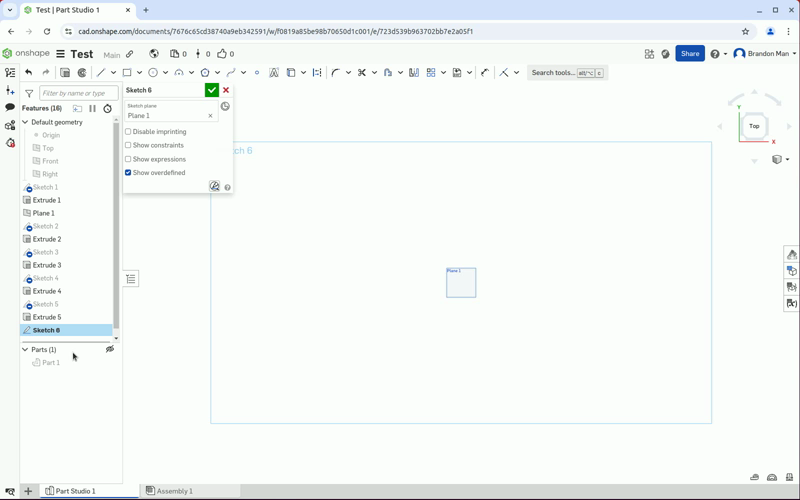
key(c)
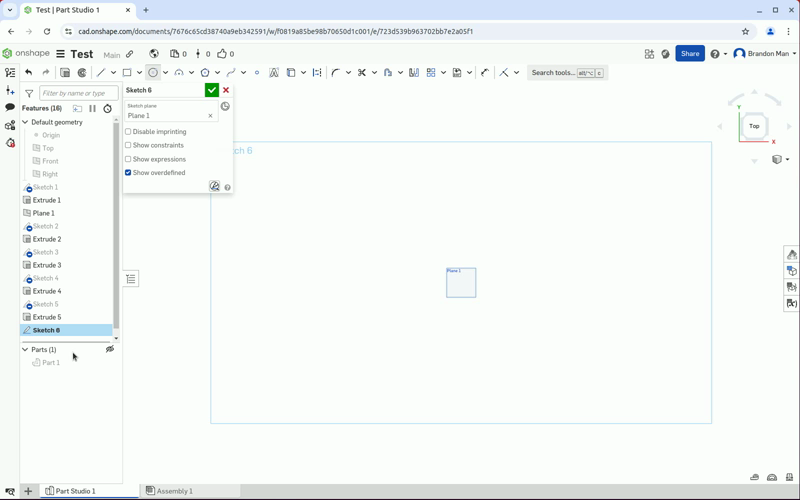
key_down(shift)
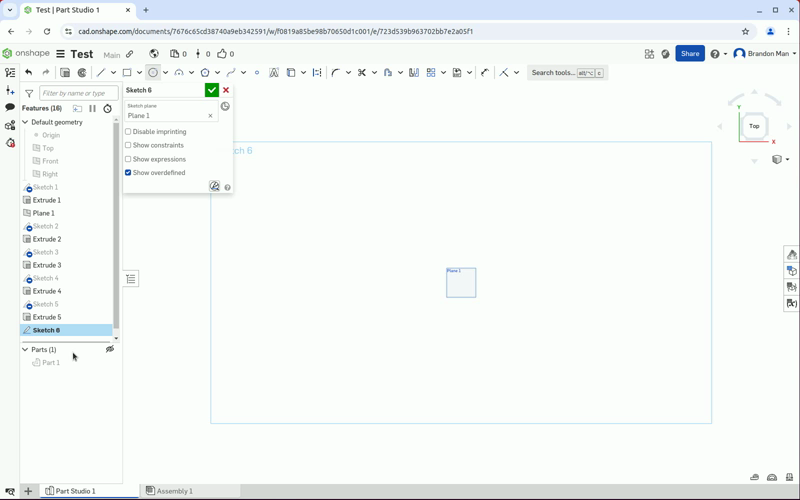
mouse_move(412, 303)
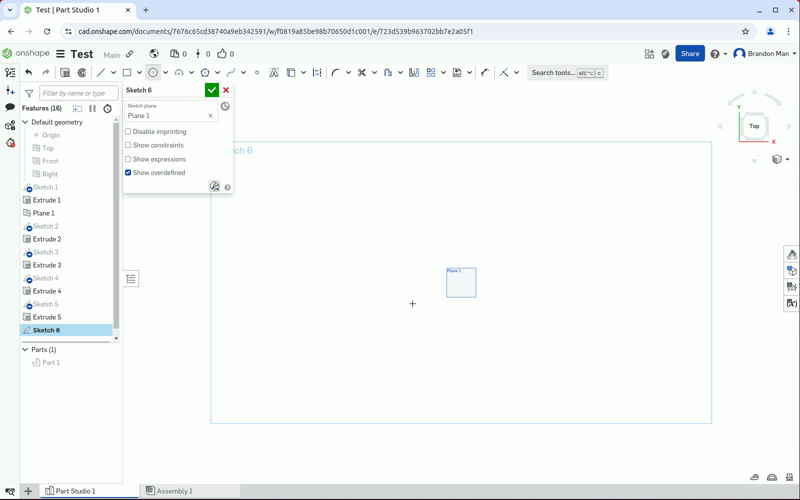
click(412, 303)
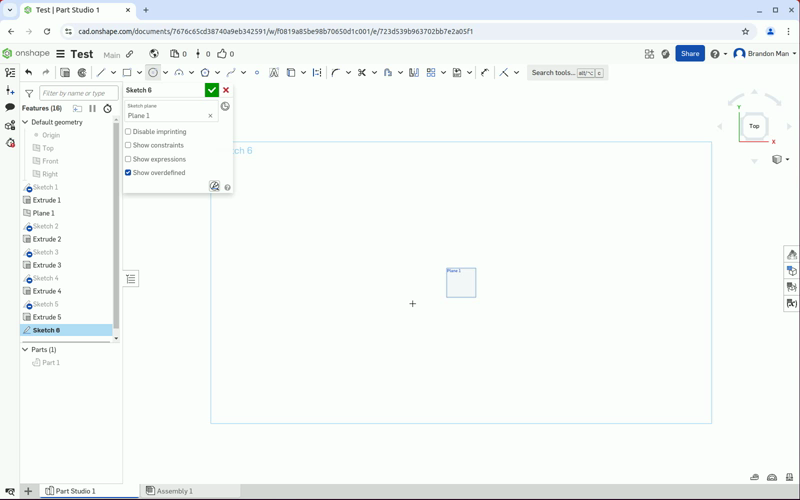
key_up(shift)
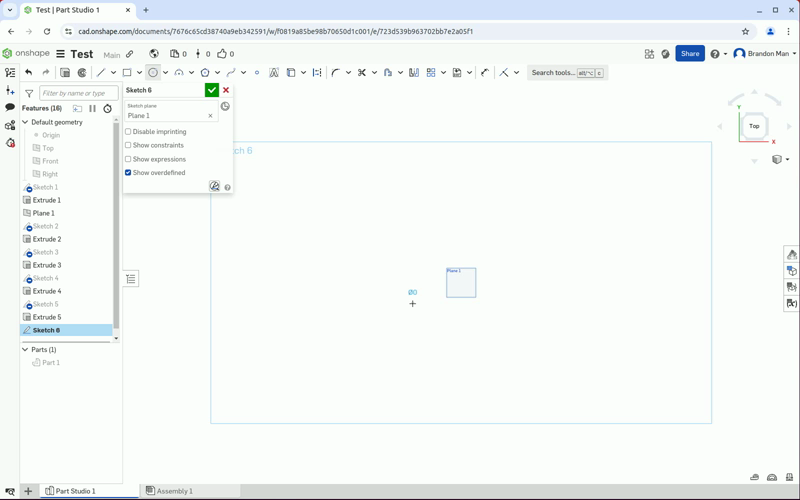
mouse_move(413, 303)
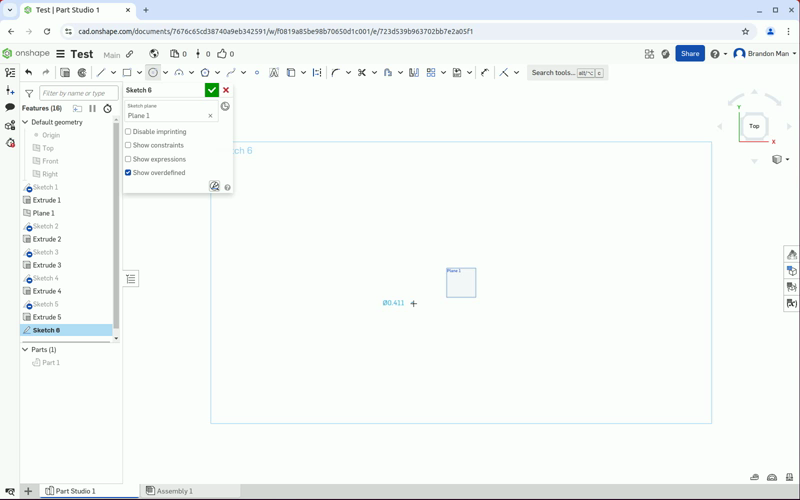
scroll(6)
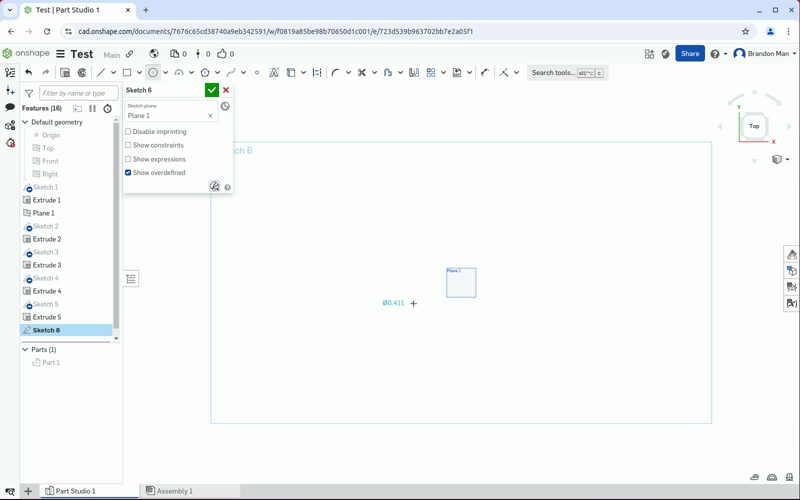
scroll(6)
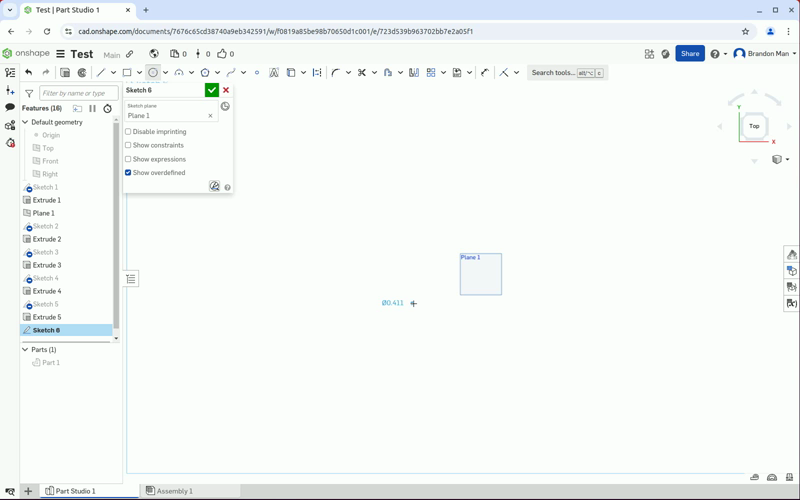
scroll(6)
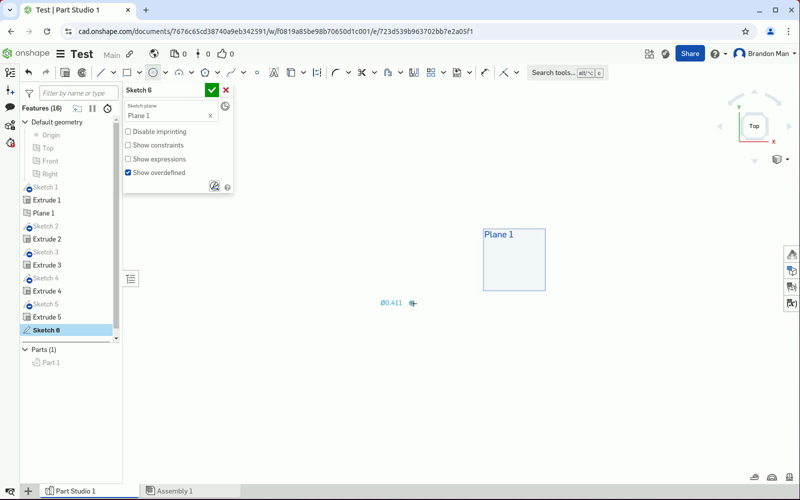
scroll(6)
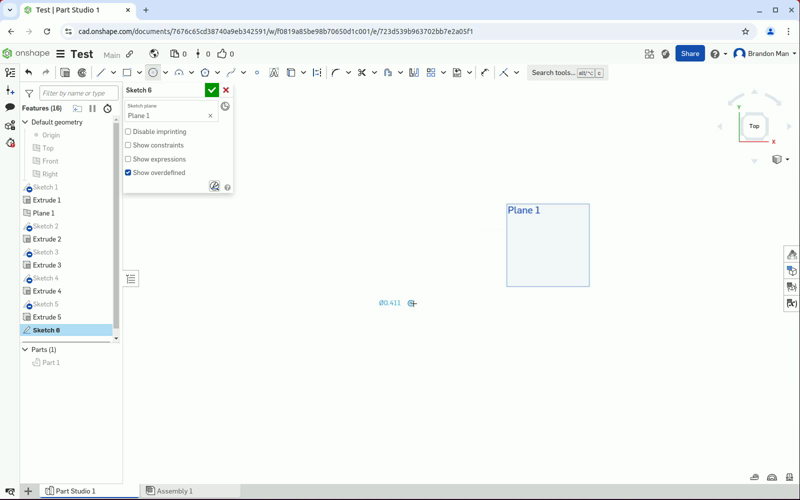
scroll(6)
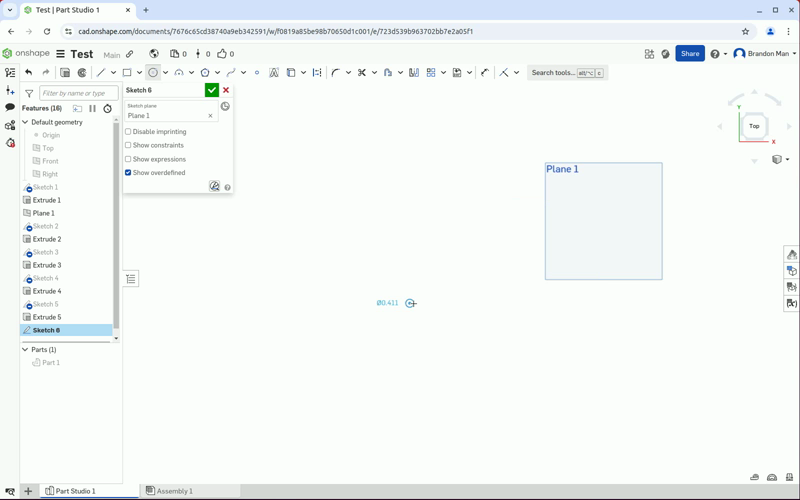
scroll(6)
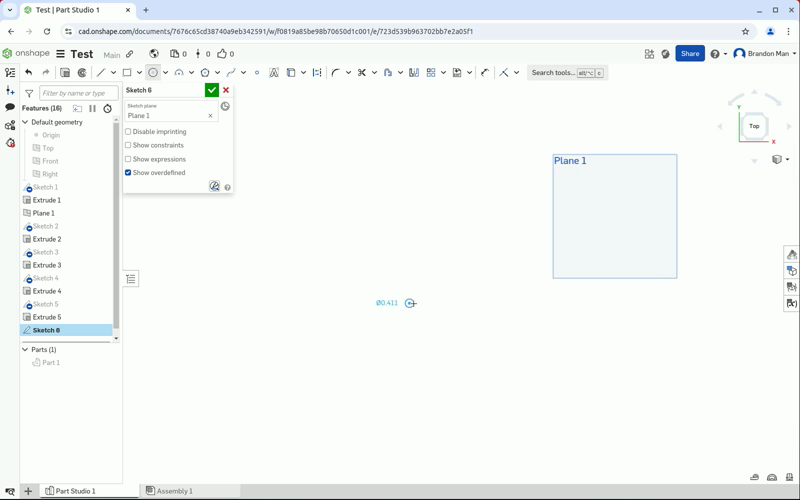
scroll(6)
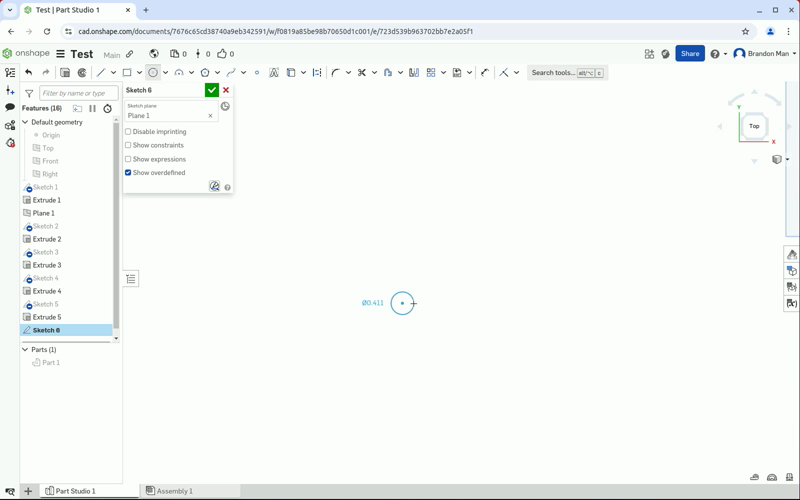
click(413, 303)
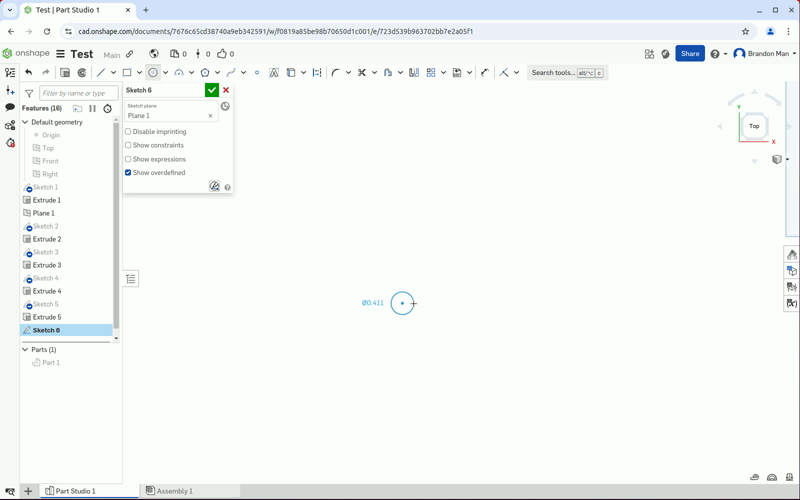
scroll(-6)
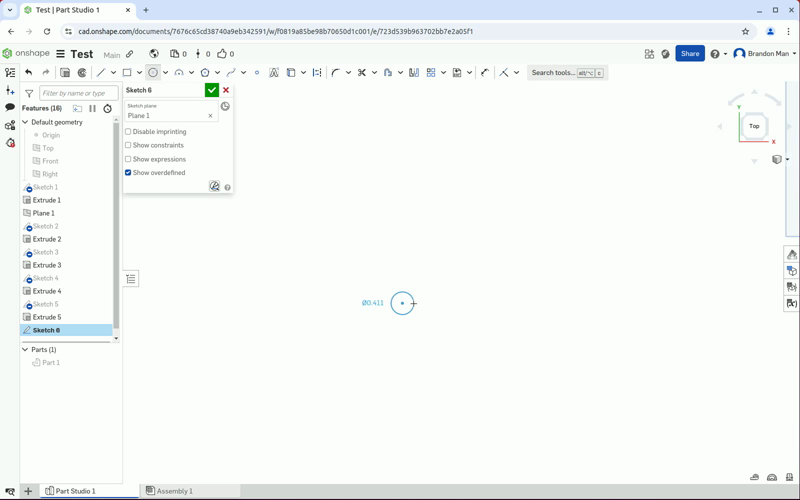
scroll(-6)
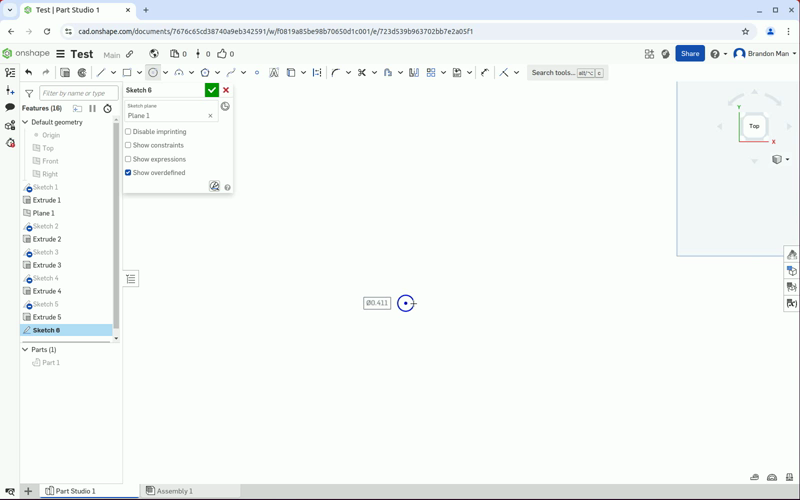
scroll(-6)
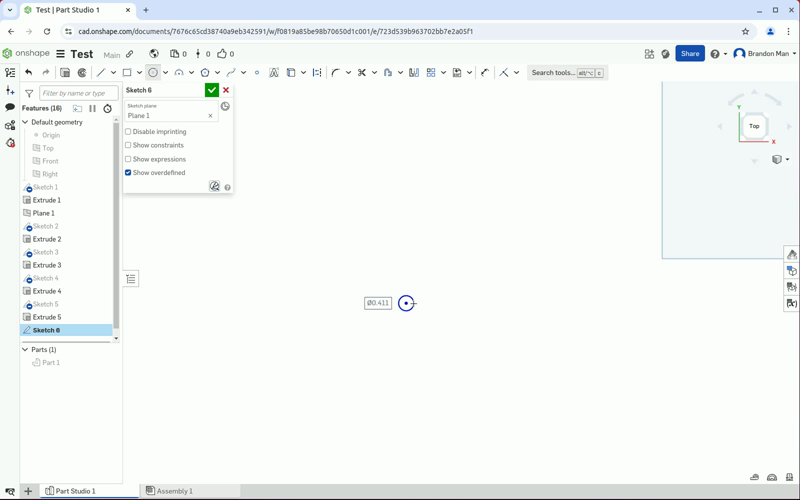
scroll(-6)
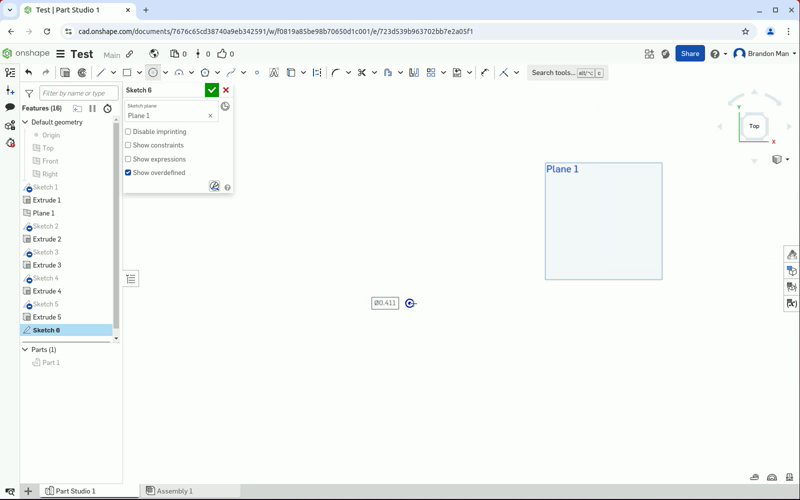
scroll(-6)
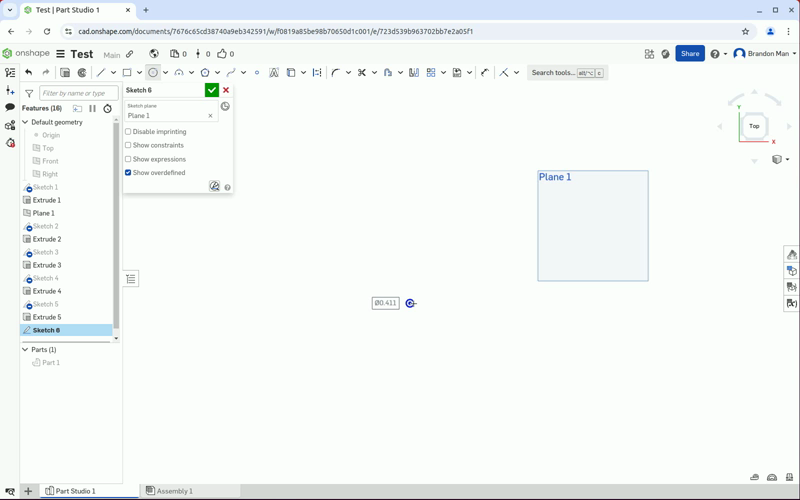
scroll(-6)
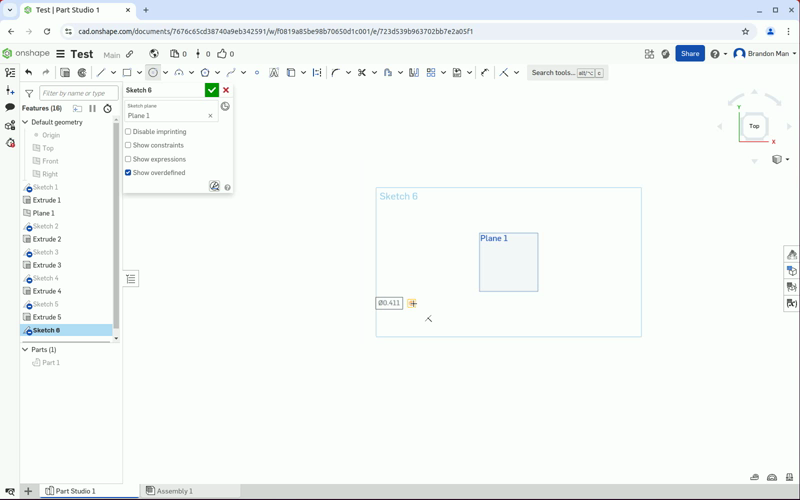
scroll(-6)
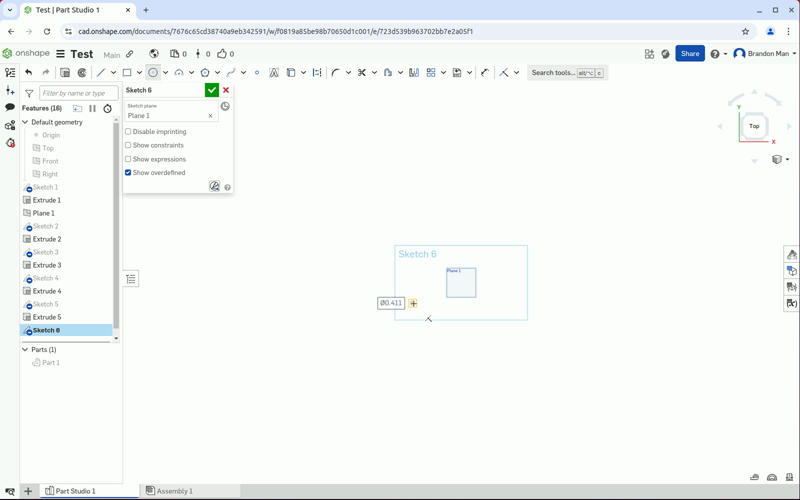
key(esc)
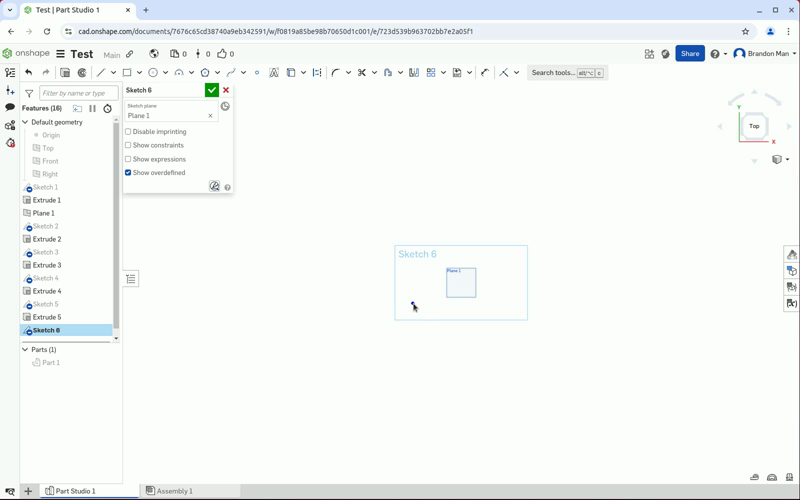
mouse_move(412, 303)
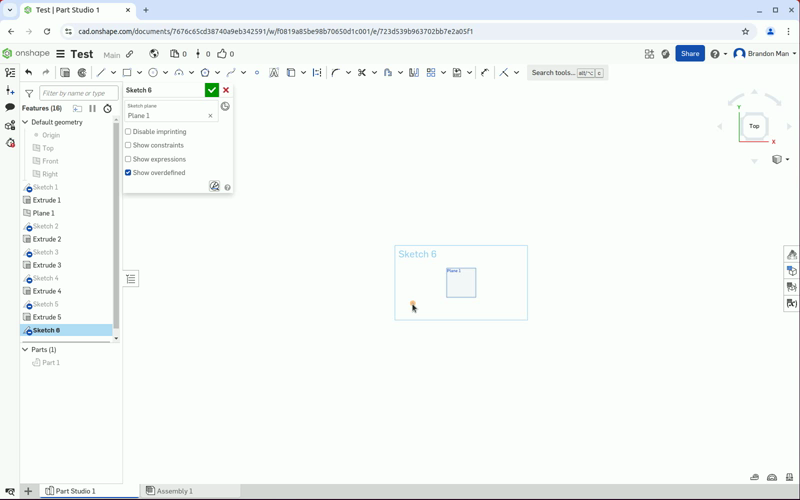
scroll(6)
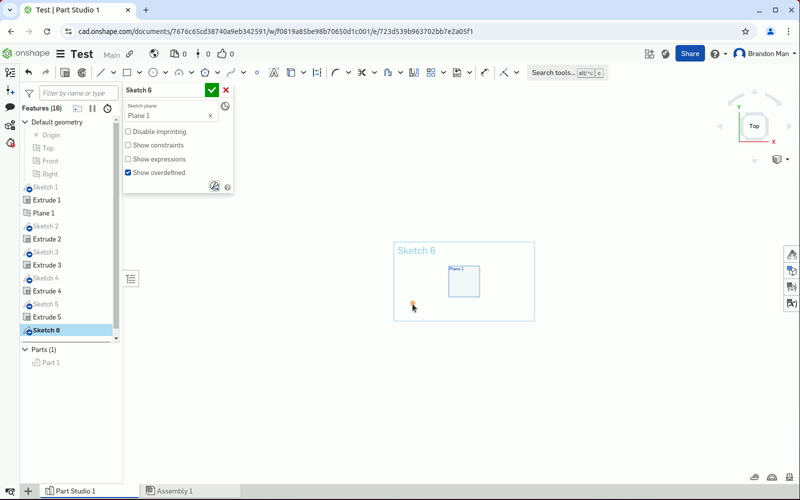
scroll(6)
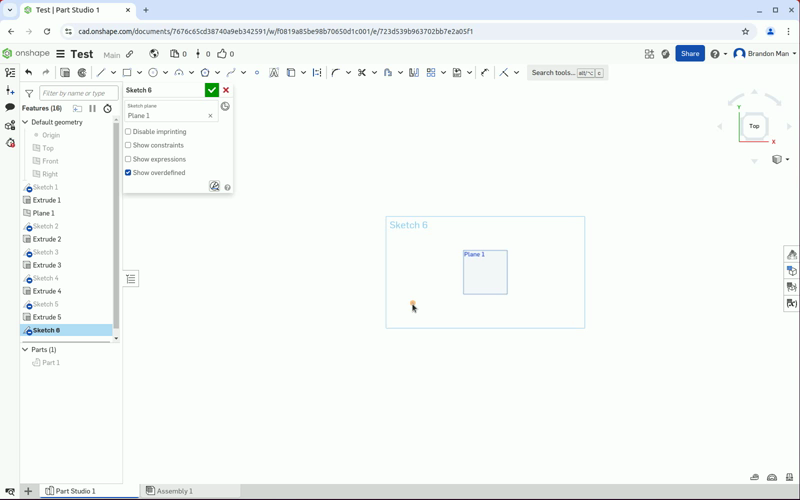
scroll(6)
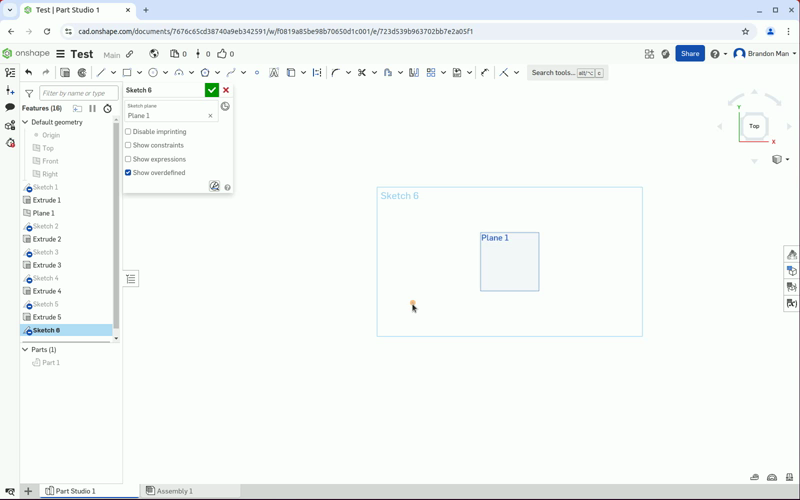
scroll(6)
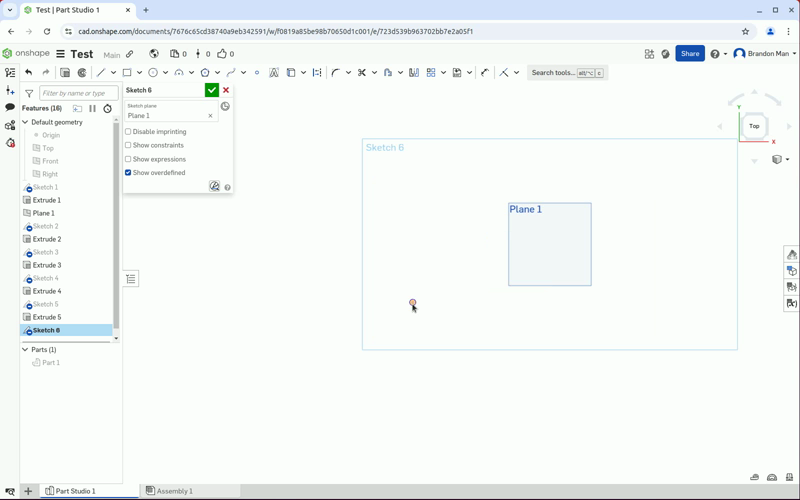
scroll(6)
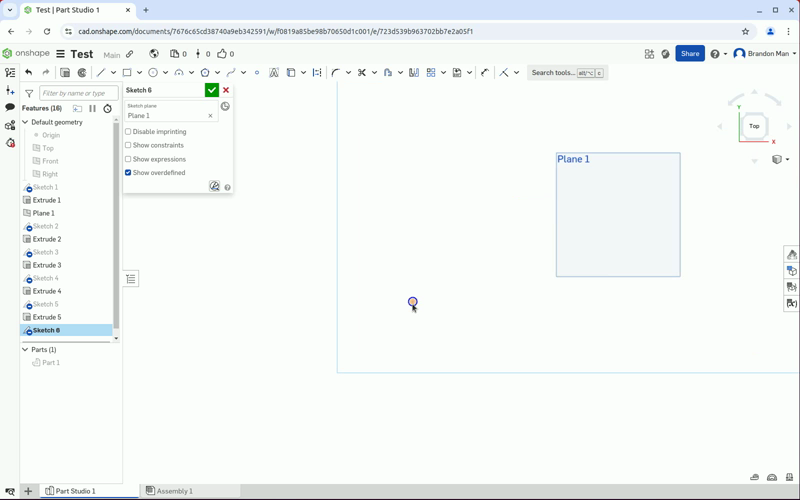
scroll(6)
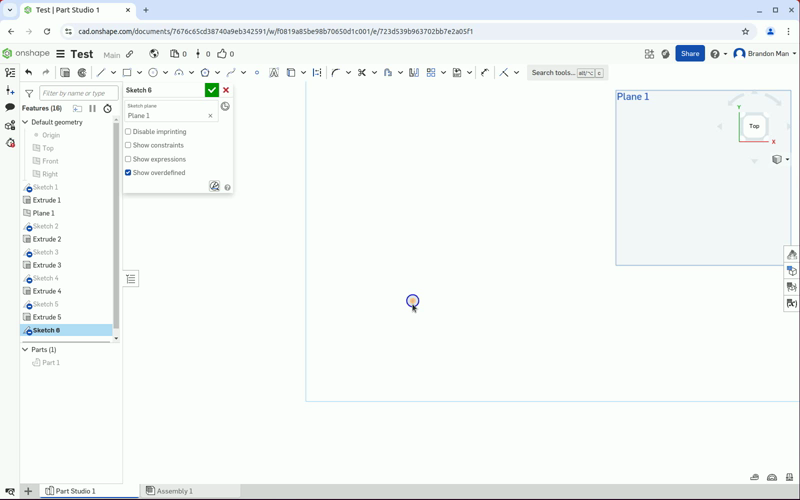
scroll(6)
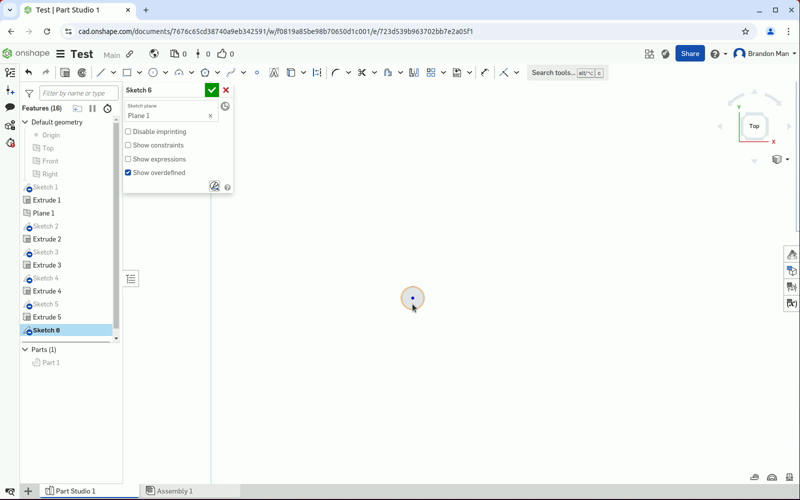
click(412, 303)
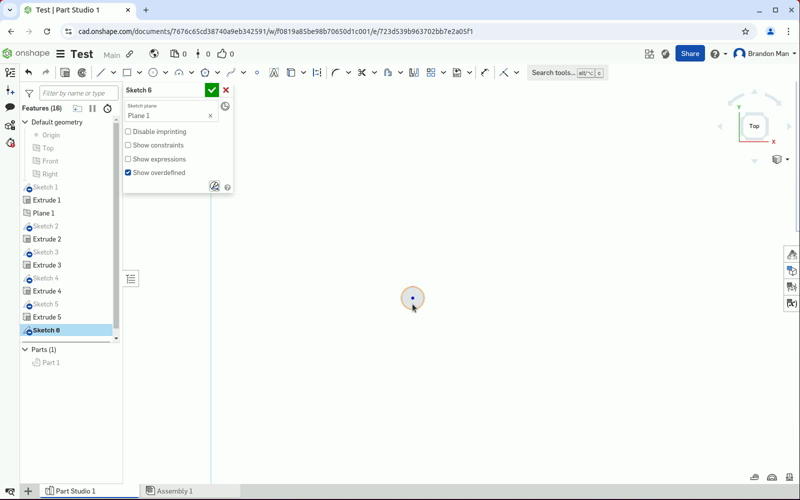
scroll(-6)
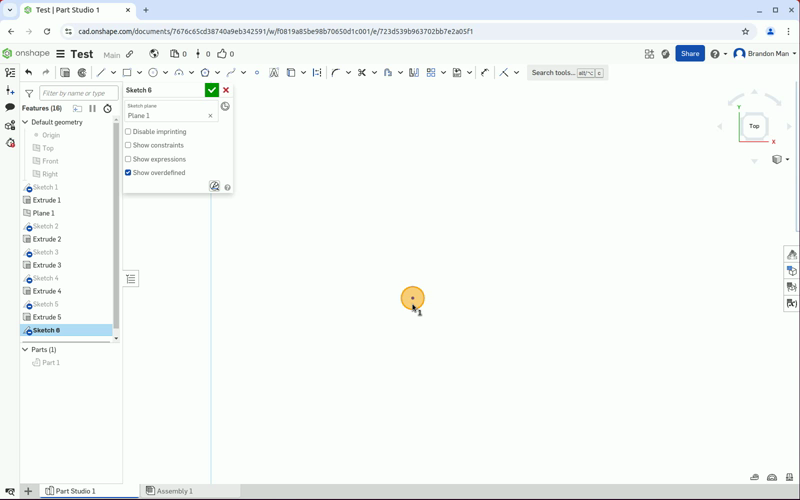
scroll(-6)
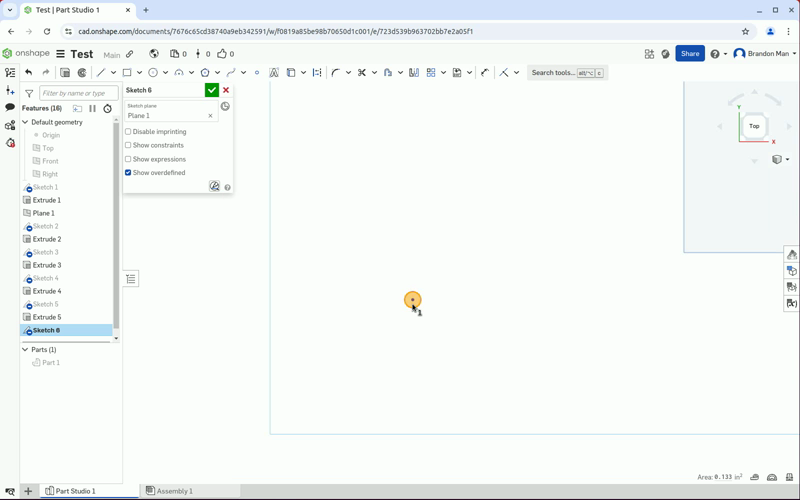
scroll(-6)
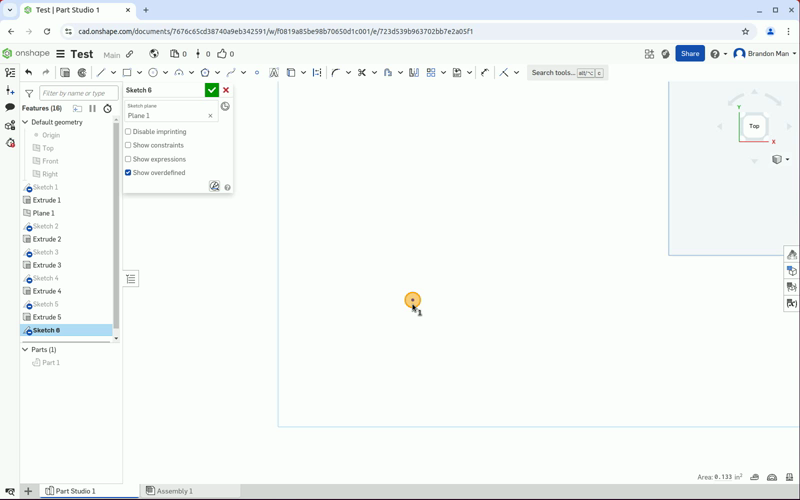
scroll(-6)
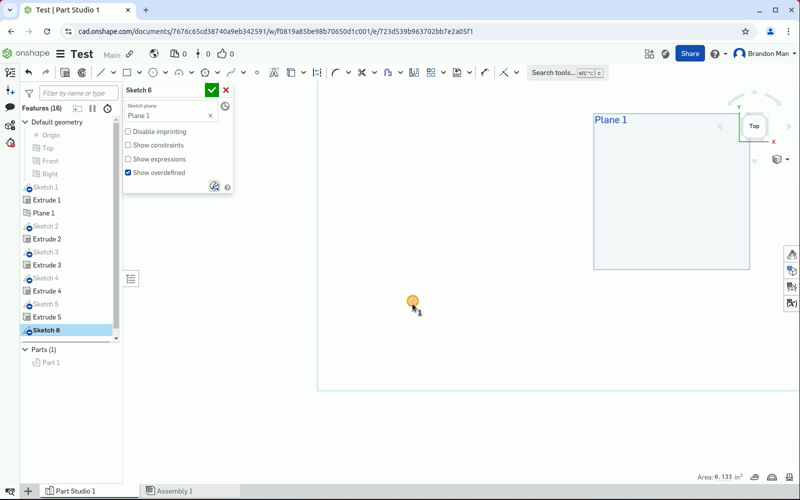
scroll(-6)
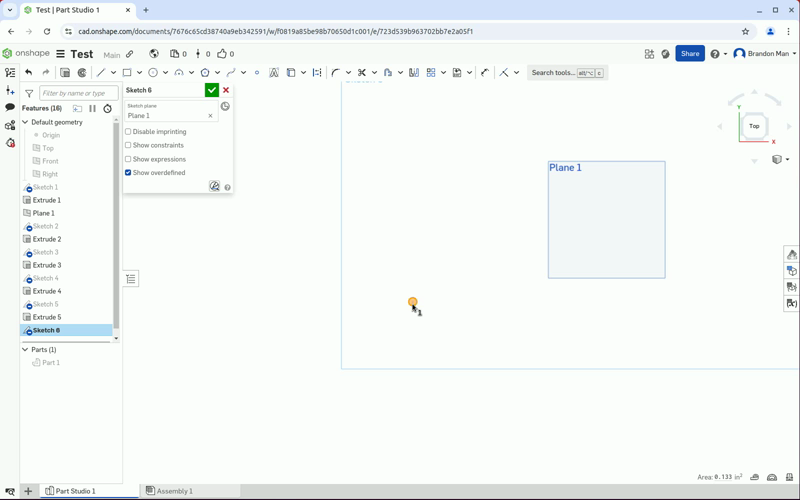
scroll(-6)
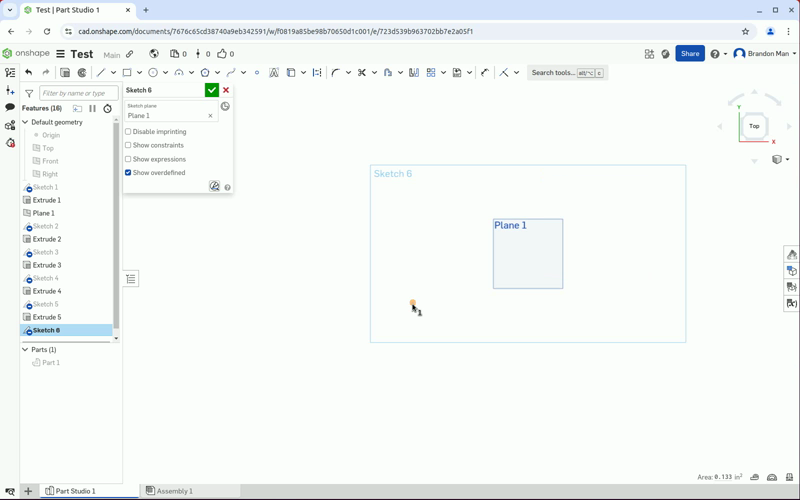
scroll(-6)
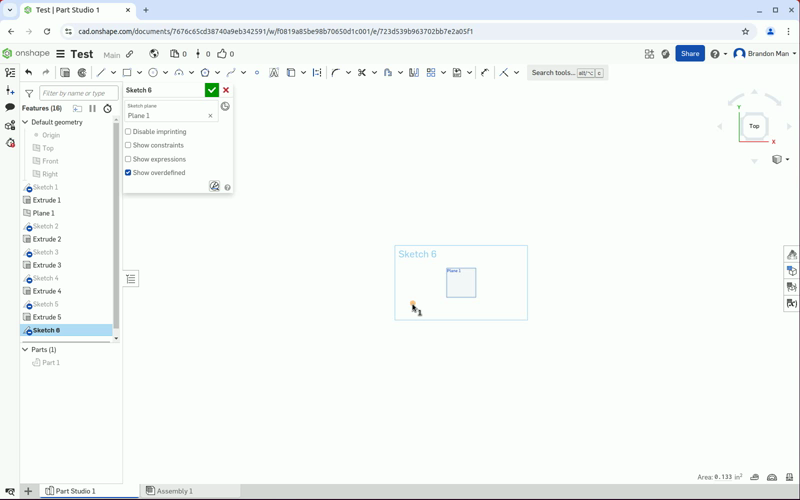
mouse_move(73, 352)
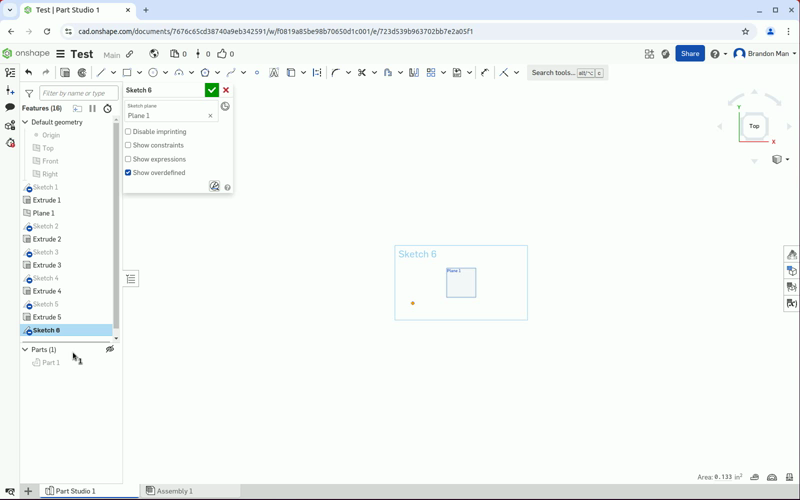
key(shift+y)
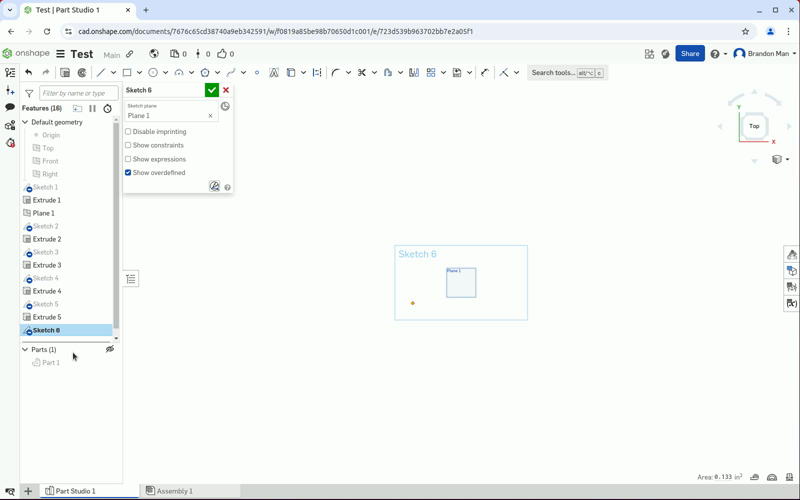
key(shift+e)
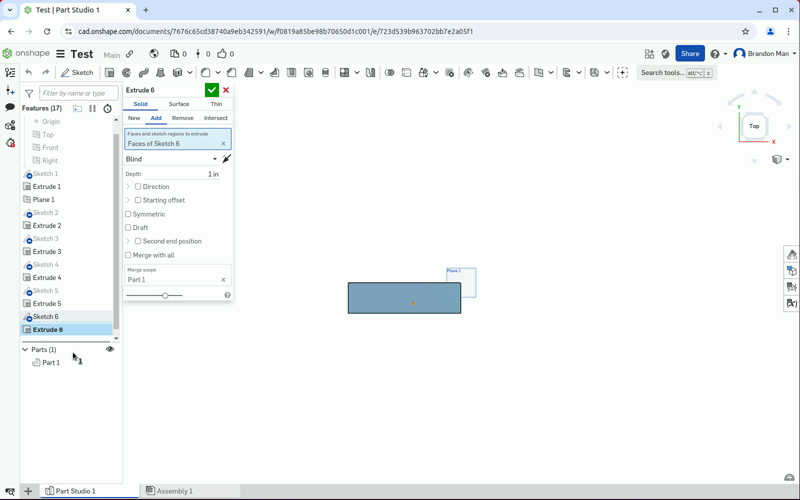
mouse_move(143, 106)
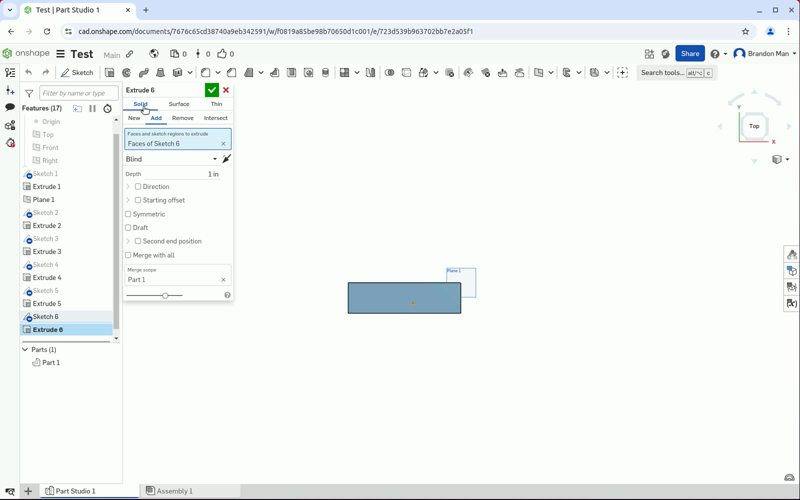
click(143, 106)
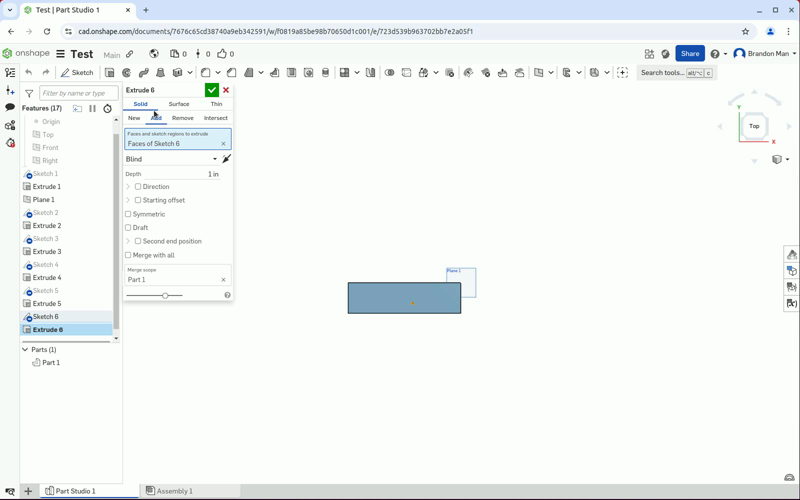
mouse_move(186, 120)
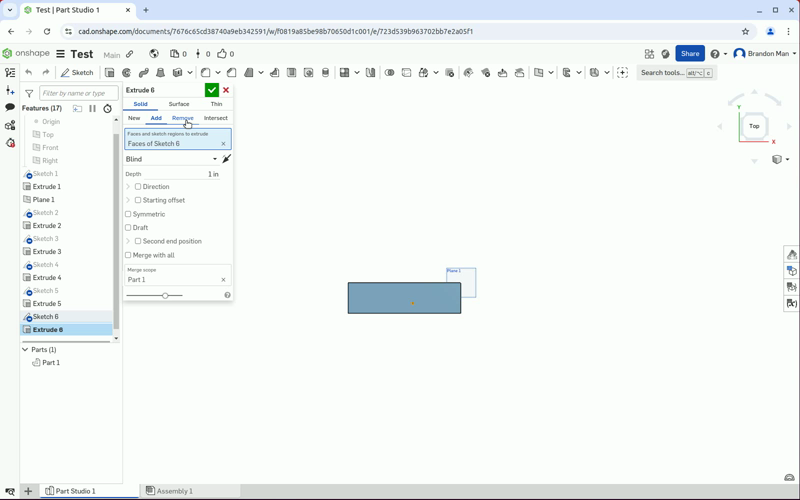
click(186, 120)
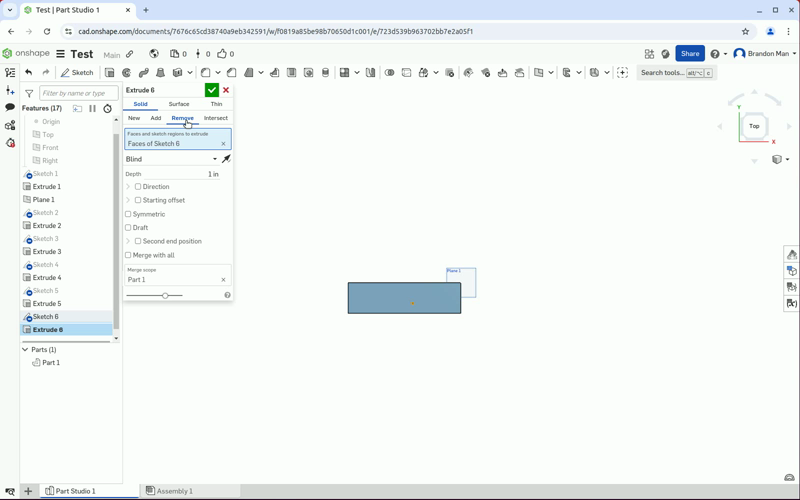
key(tab, 4)
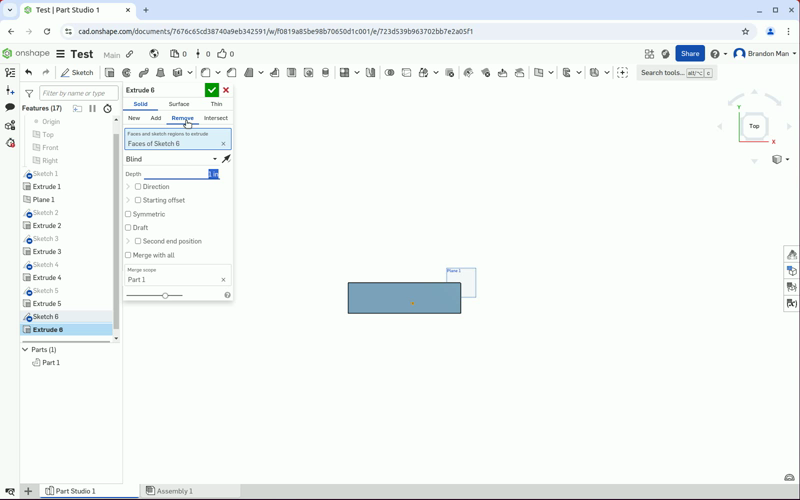
text(2.166)
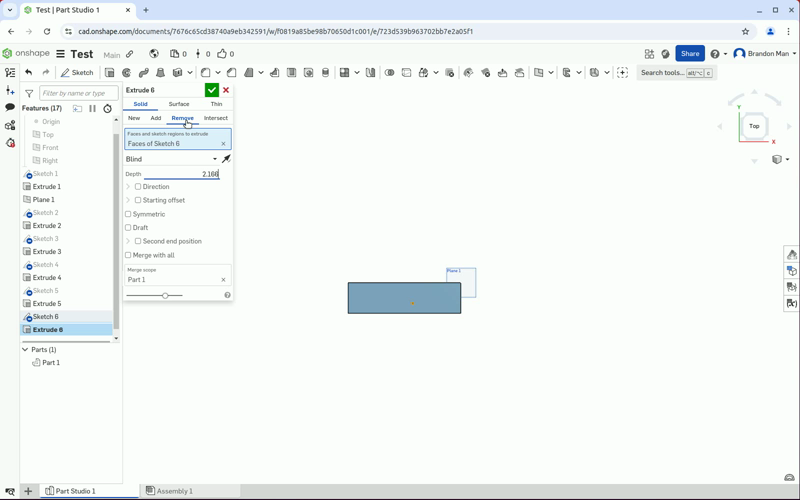
key(tab, 6)
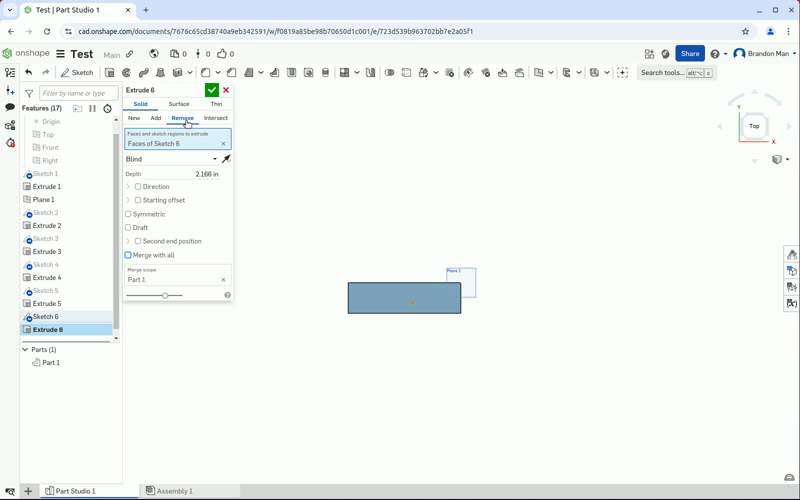
key(space)
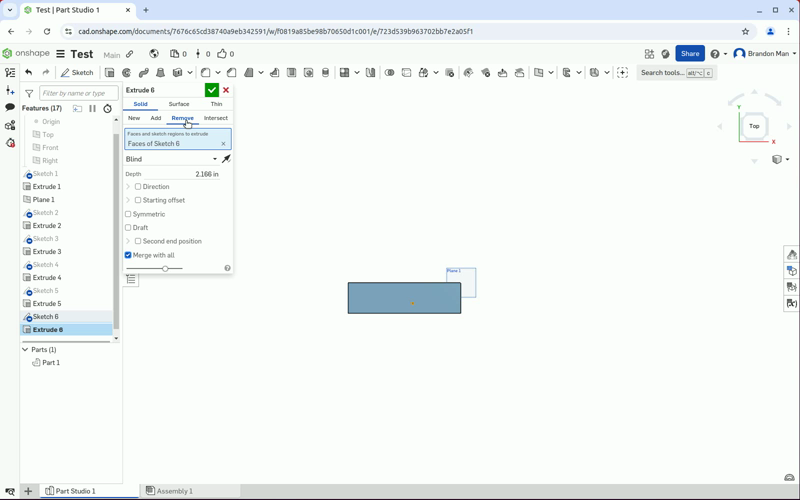
key(enter)
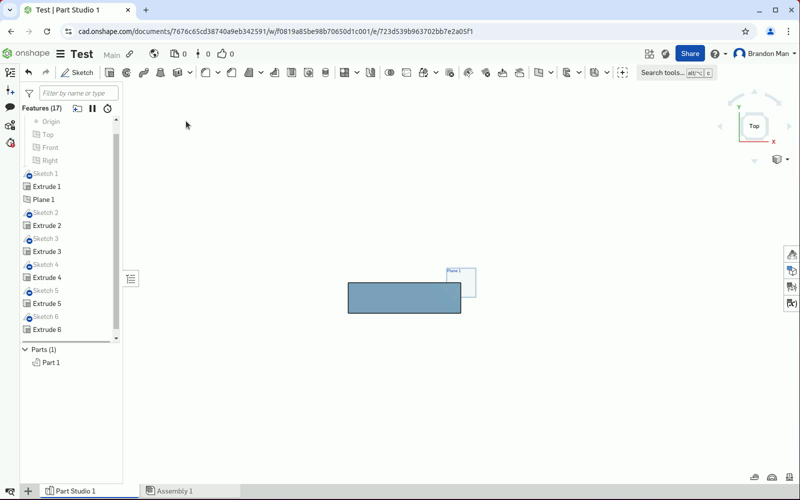
key(shift+h)
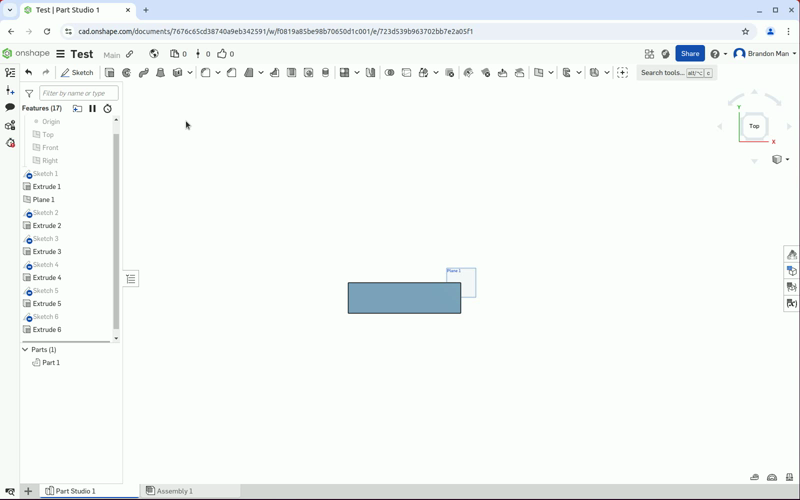
key(shift+h)
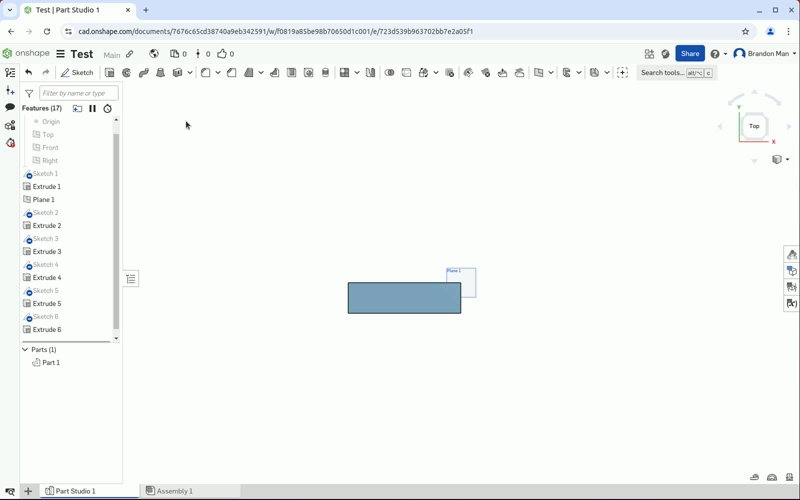
mouse_move(69, 176)
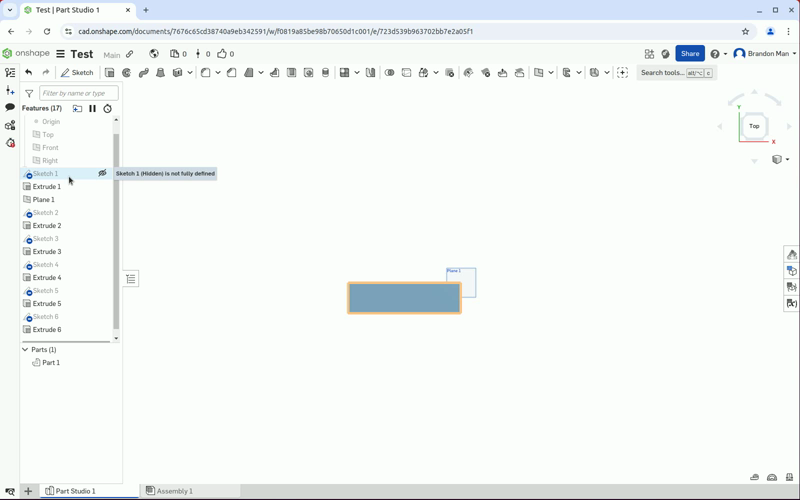
click(69, 176)
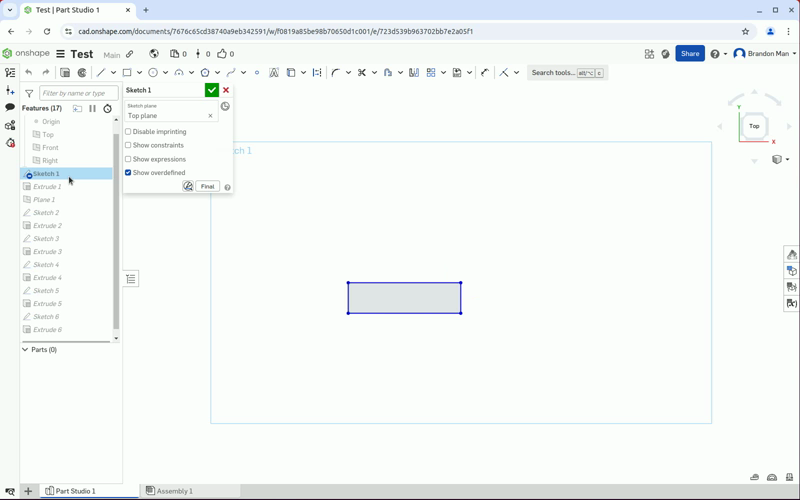
mouse_move(229, 92)
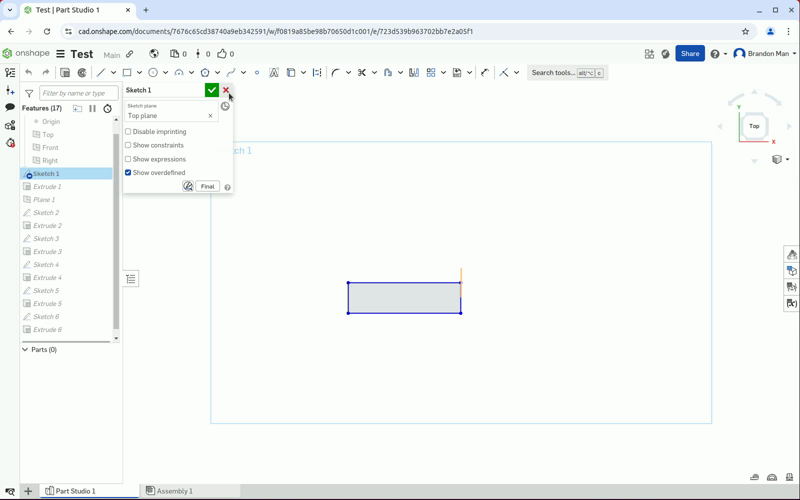
click(229, 92)
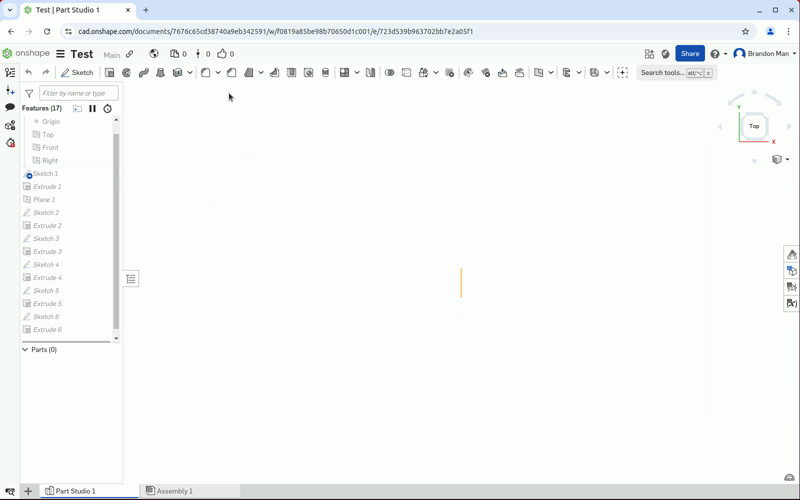
key(shift+s)
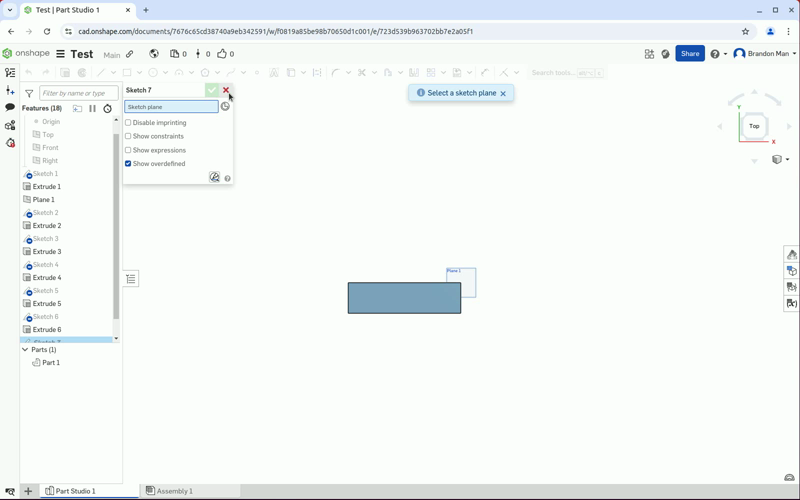
mouse_move(69, 189)
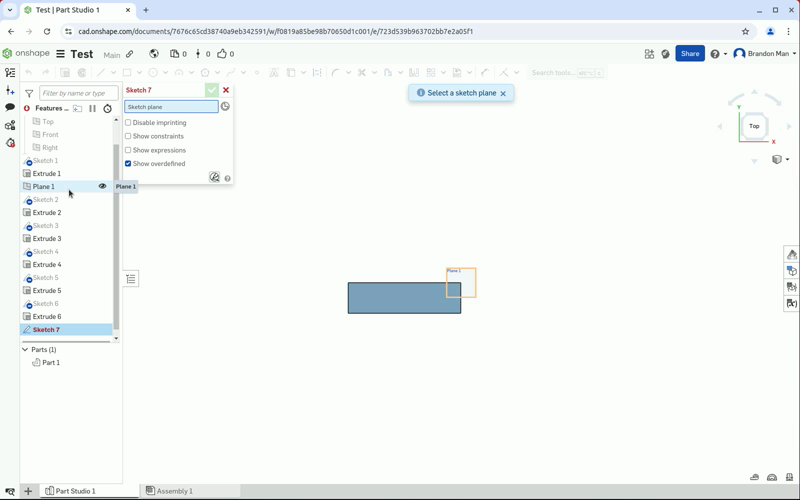
click(69, 189)
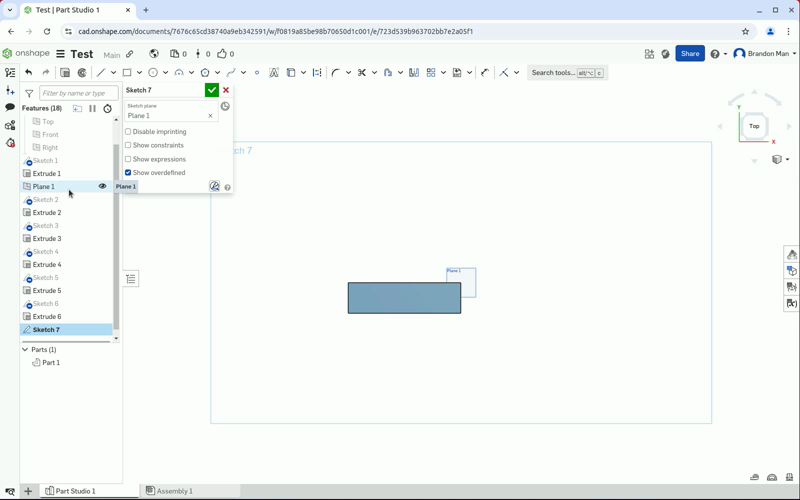
mouse_move(73, 352)
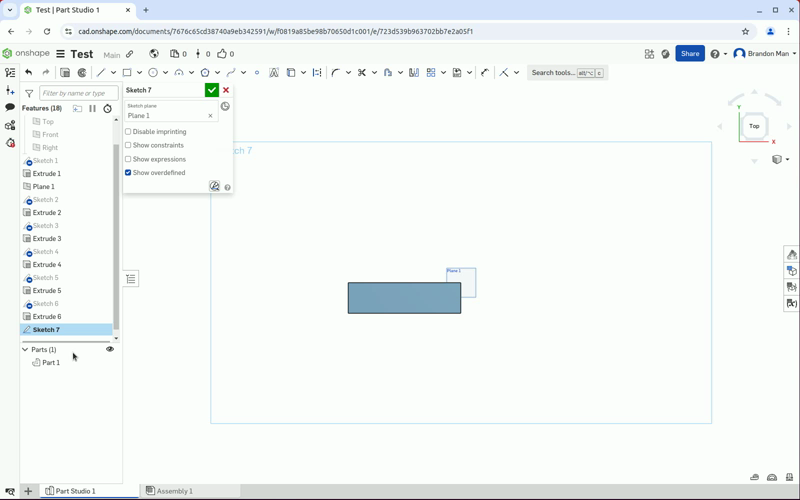
key(y)
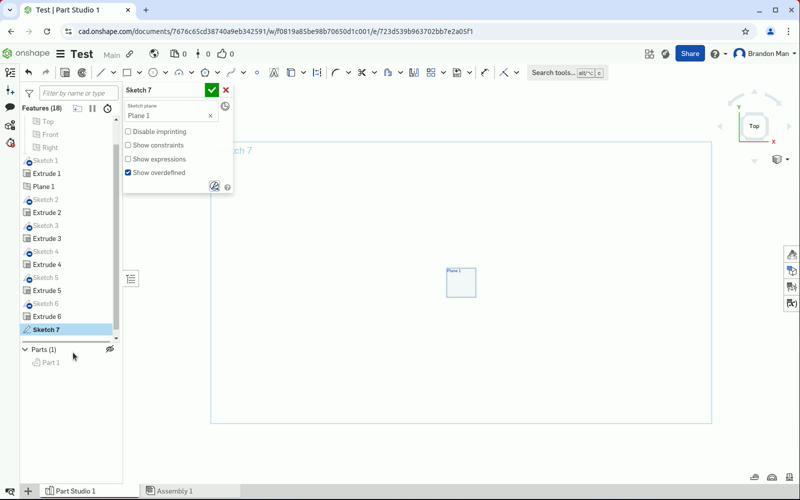
key(c)
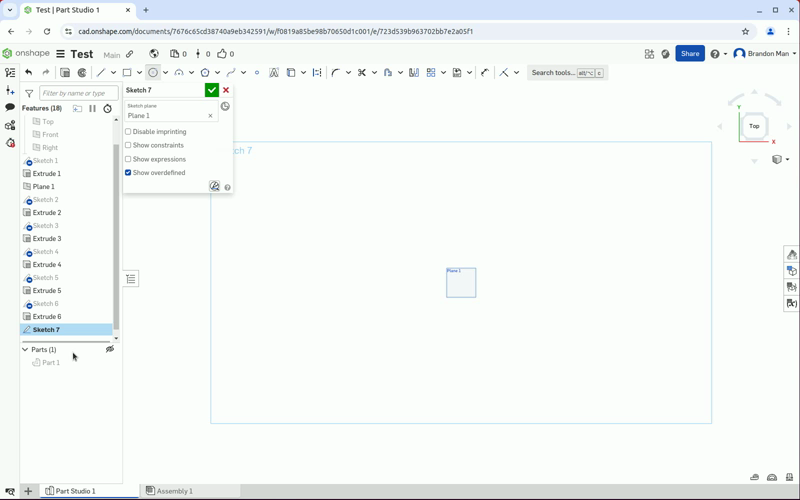
key_down(shift)
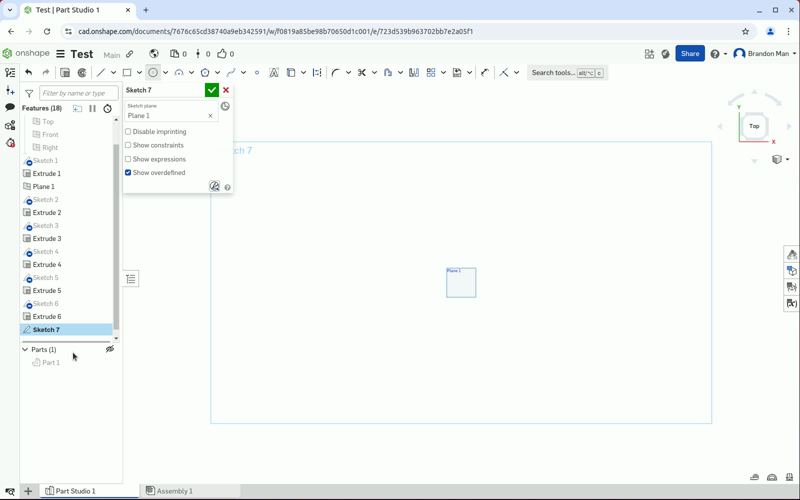
mouse_move(412, 293)
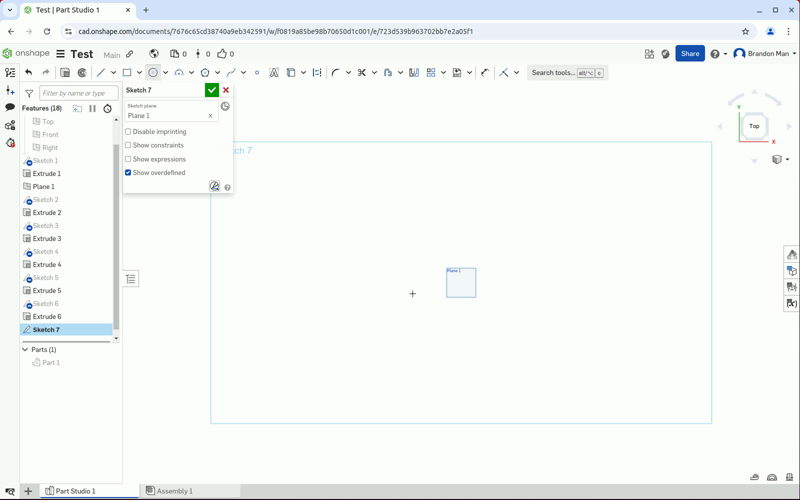
click(412, 293)
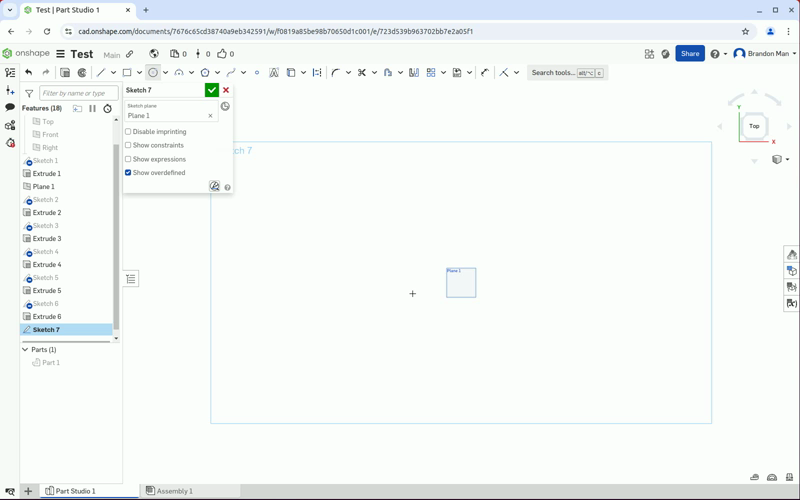
key_up(shift)
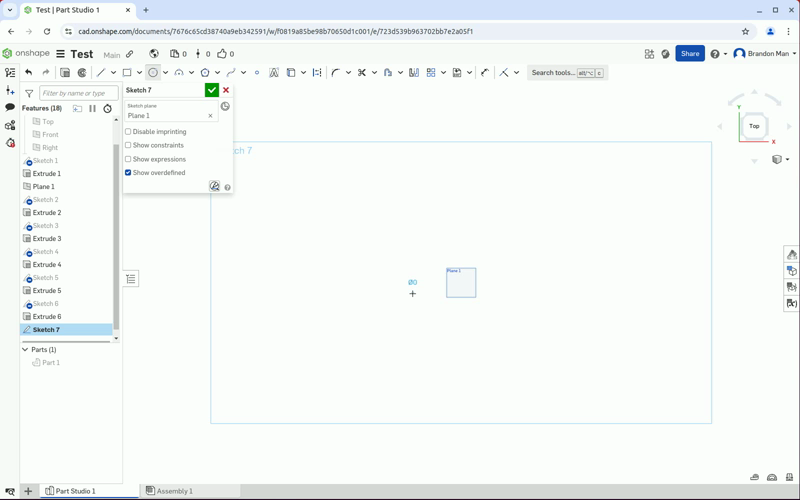
mouse_move(413, 293)
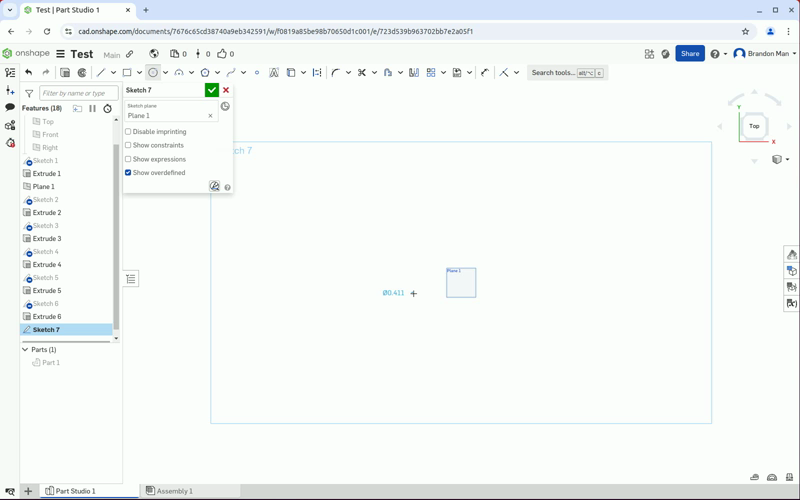
scroll(6)
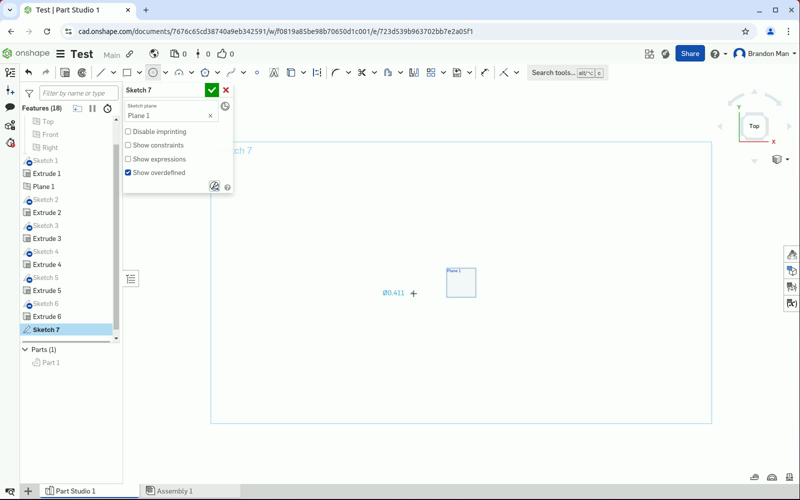
scroll(6)
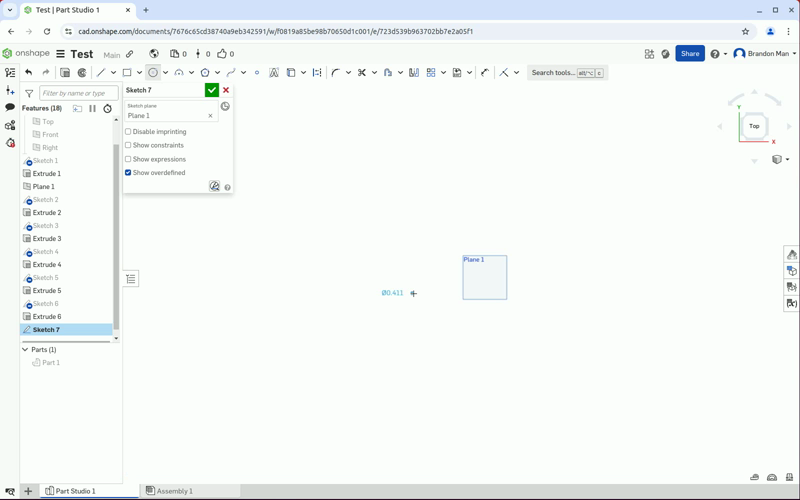
scroll(6)
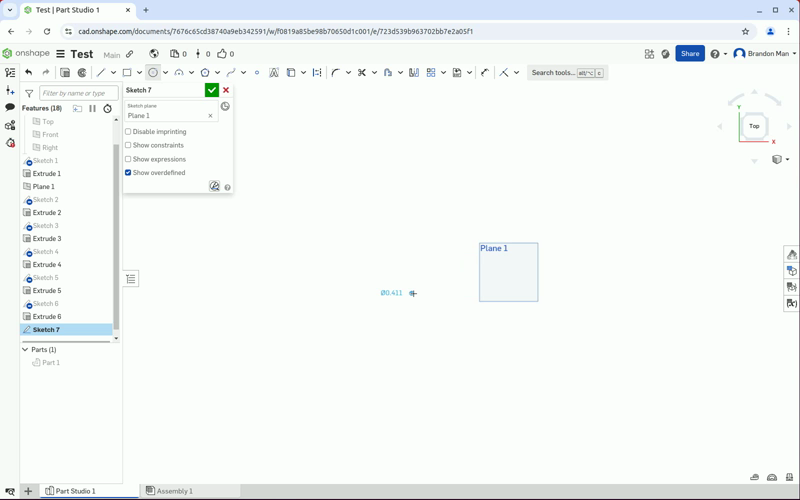
scroll(6)
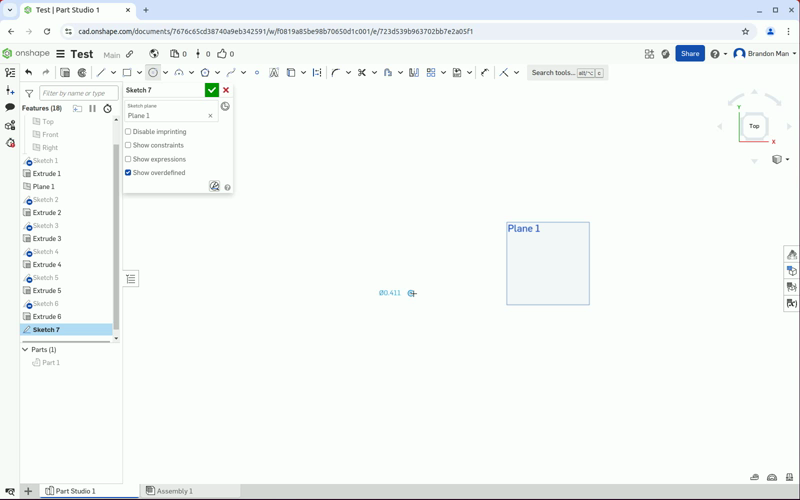
scroll(6)
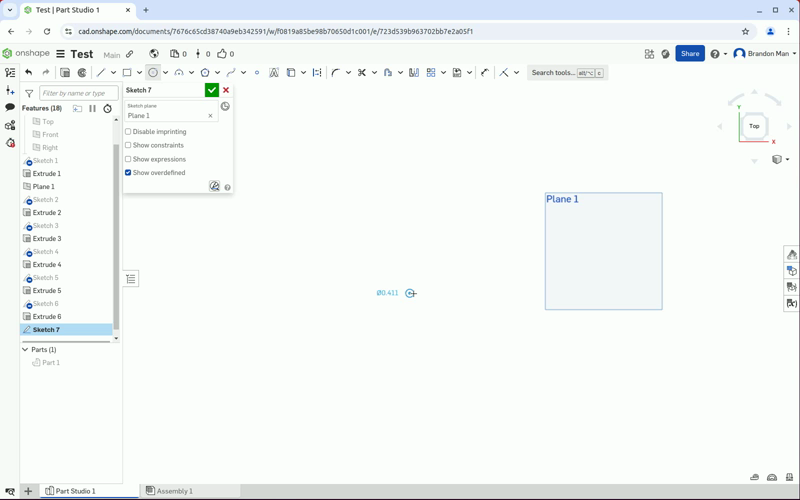
scroll(6)
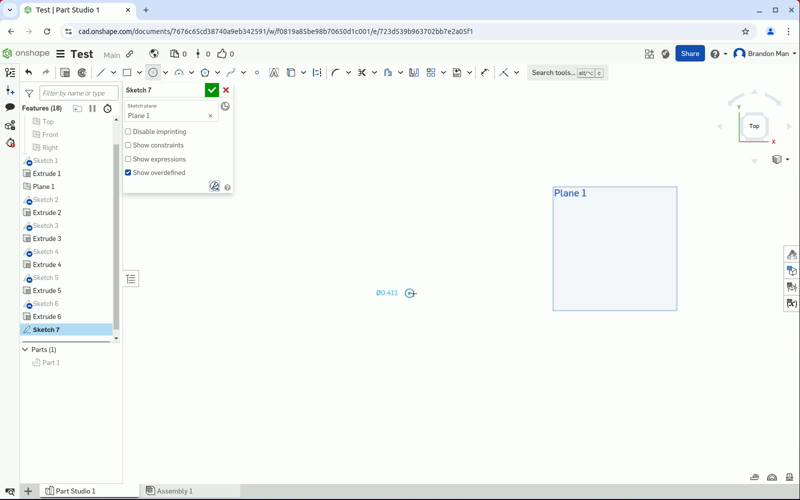
scroll(6)
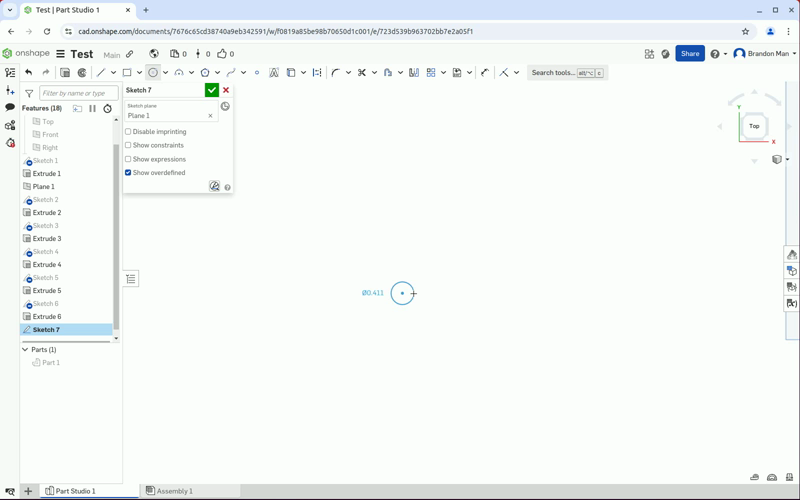
click(413, 293)
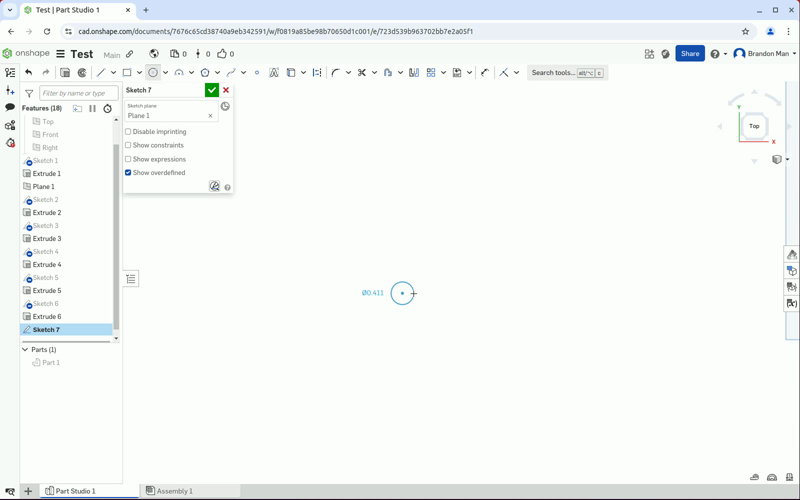
scroll(-6)
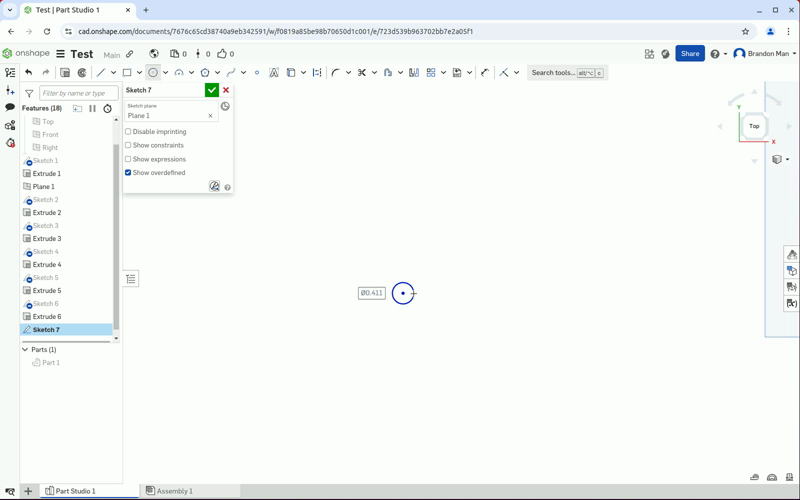
scroll(-6)
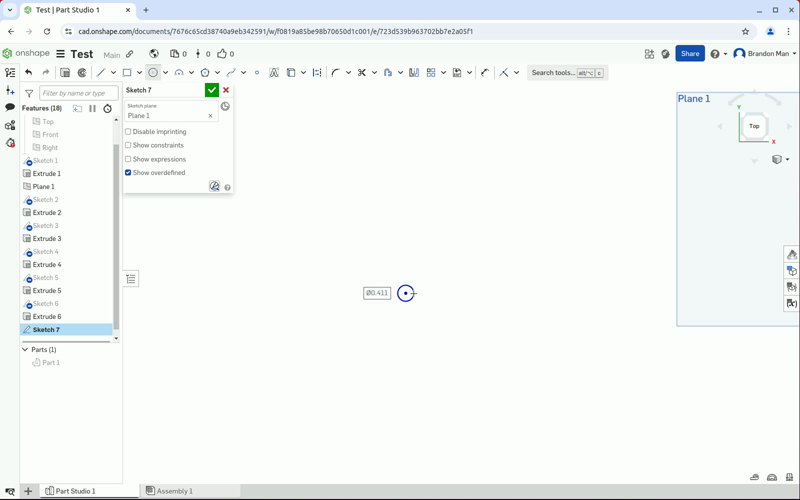
scroll(-6)
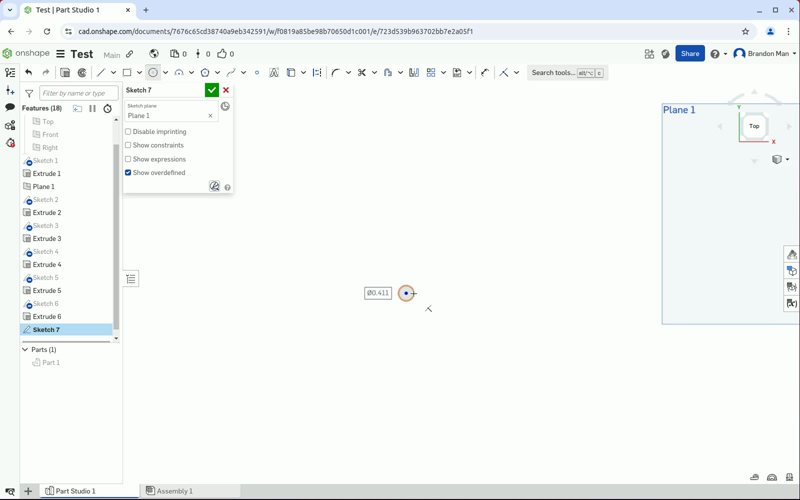
scroll(-6)
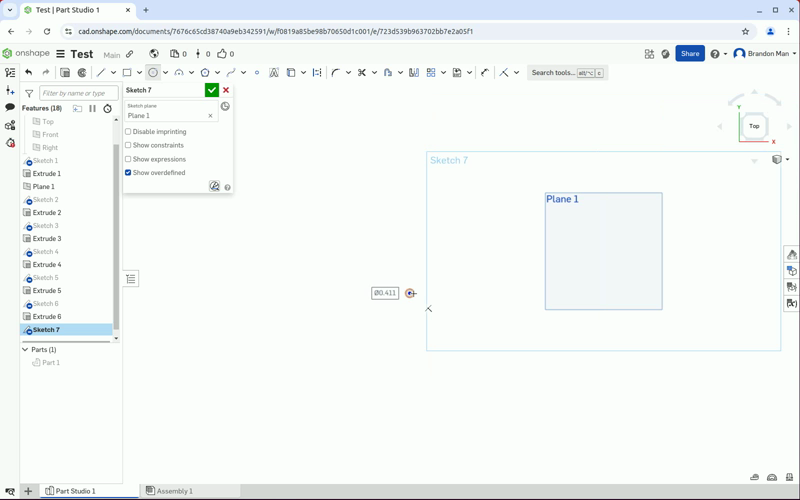
scroll(-6)
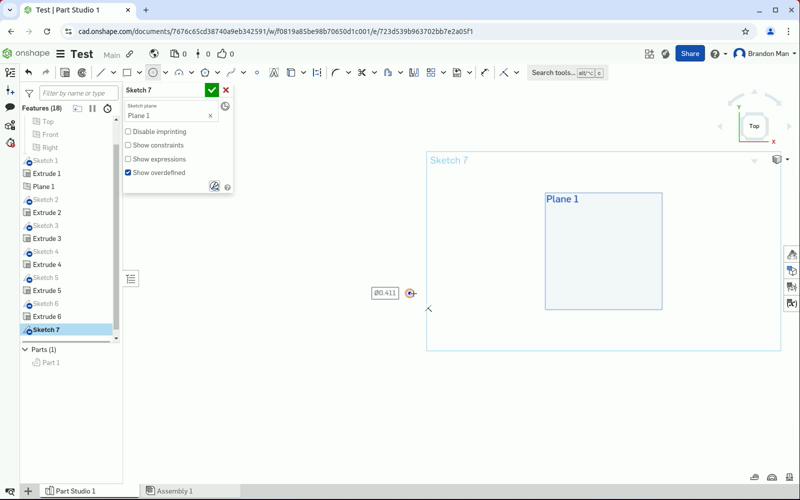
scroll(-6)
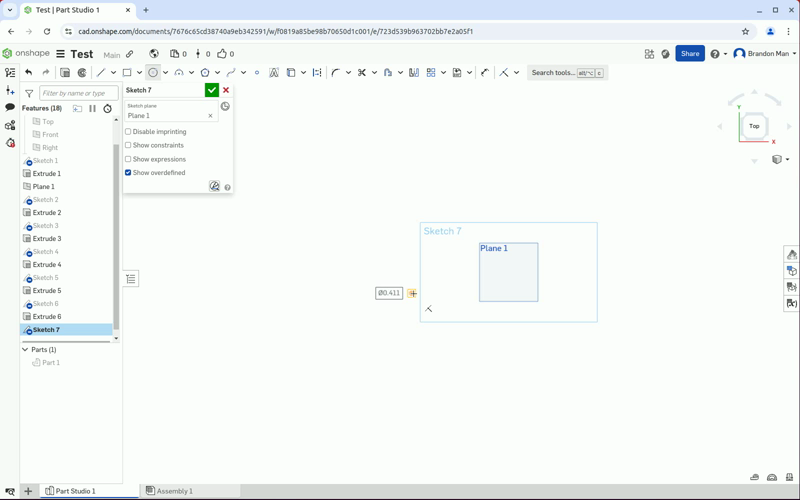
scroll(-6)
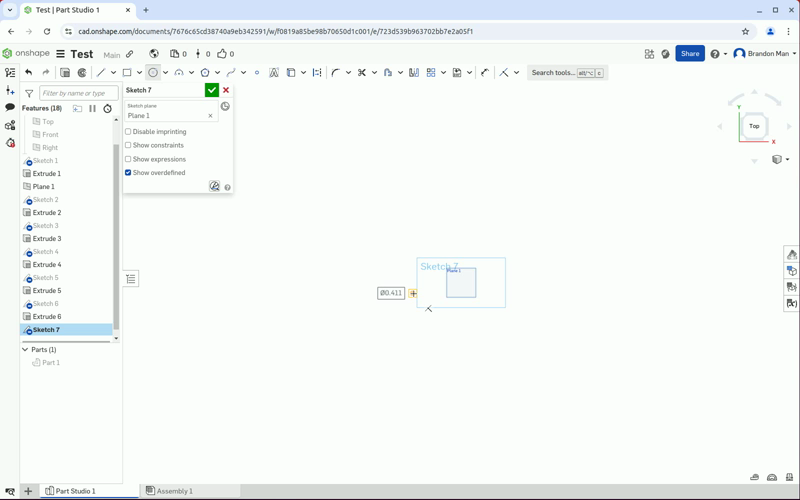
key(esc)
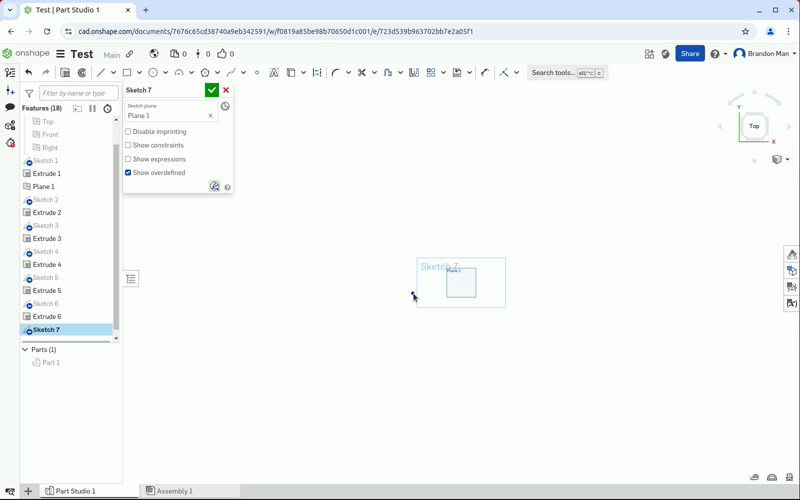
mouse_move(412, 292)
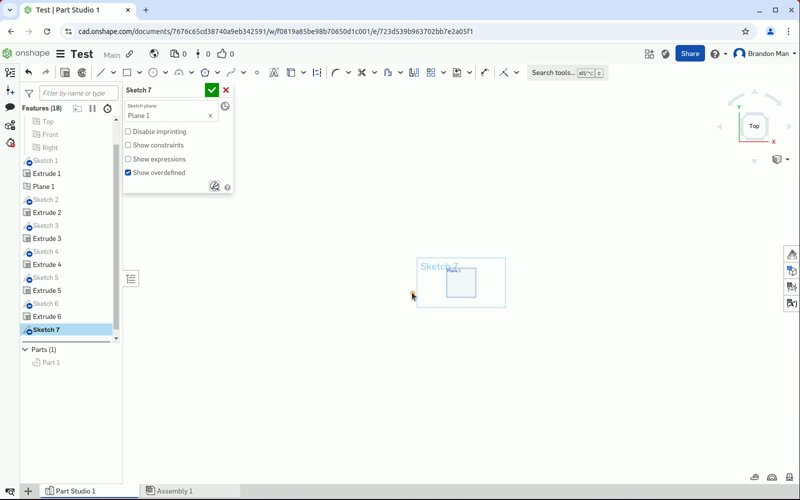
scroll(6)
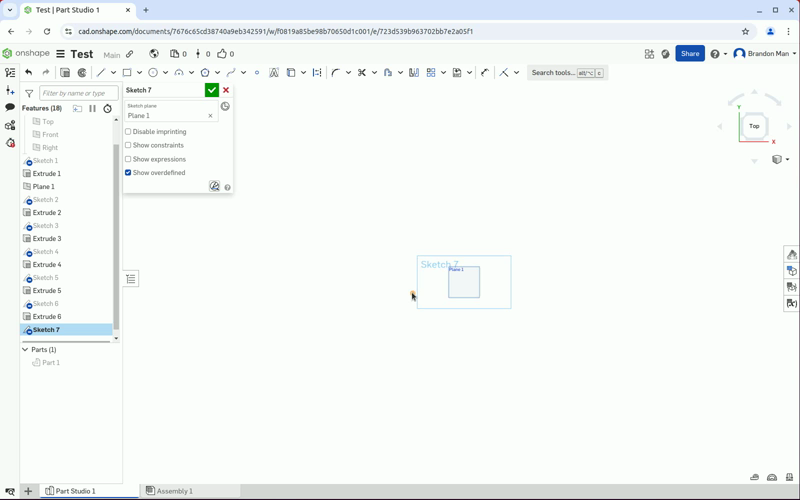
scroll(6)
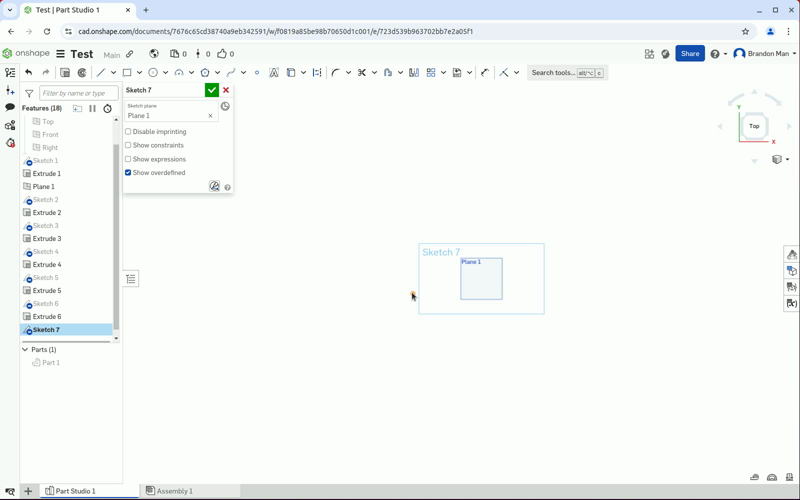
scroll(6)
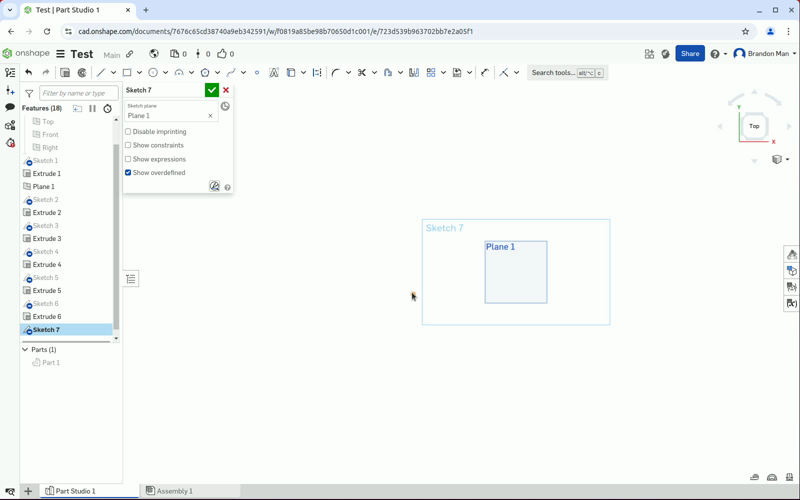
scroll(6)
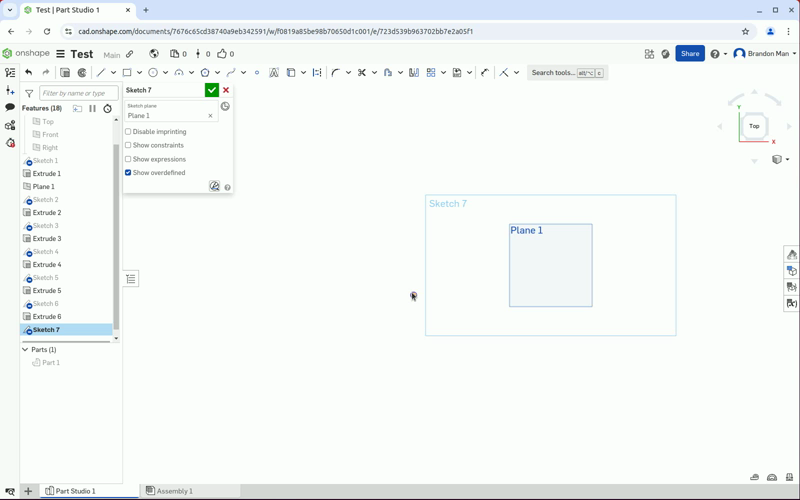
scroll(6)
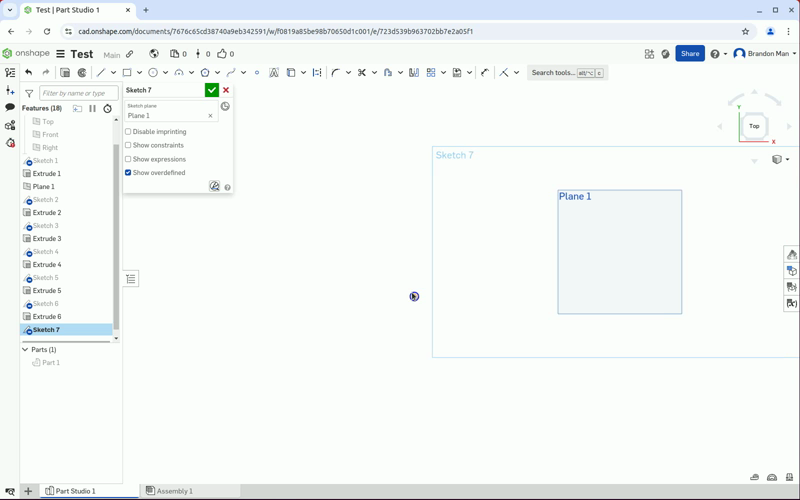
scroll(6)
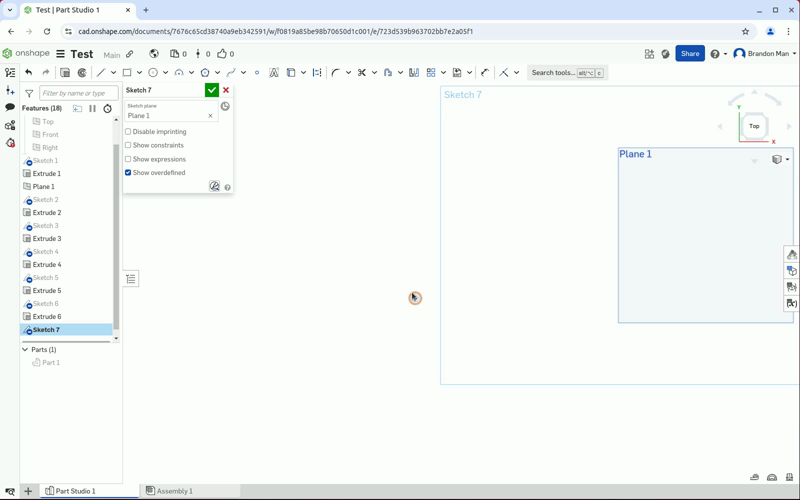
scroll(6)
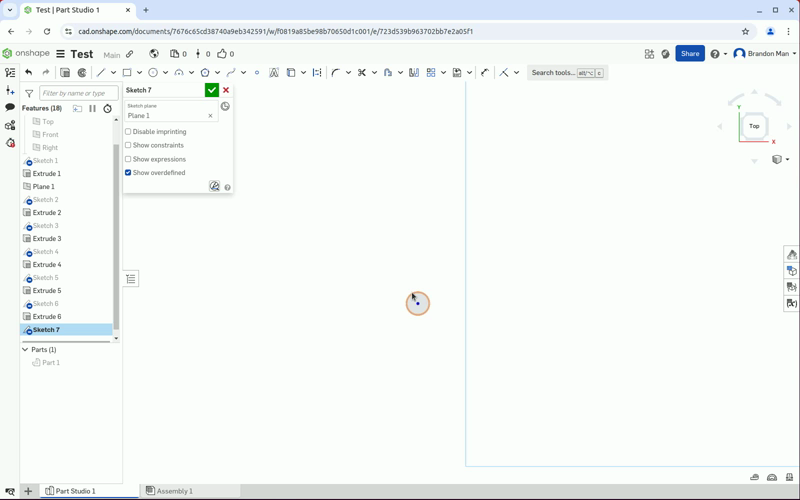
click(412, 292)
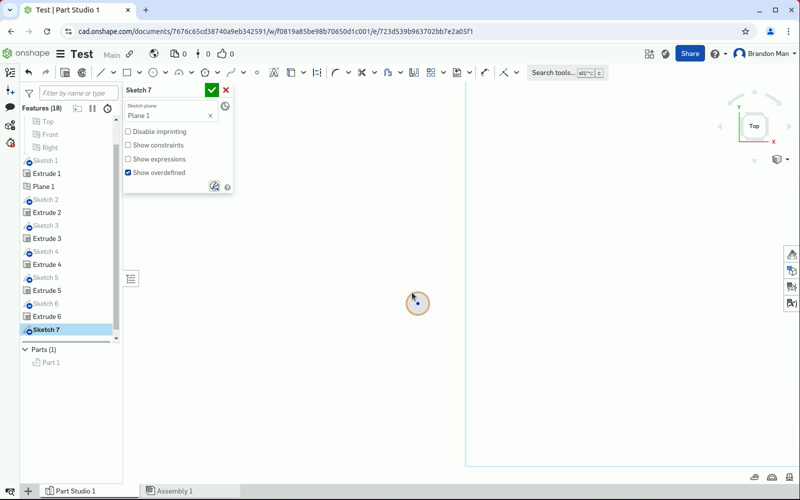
scroll(-6)
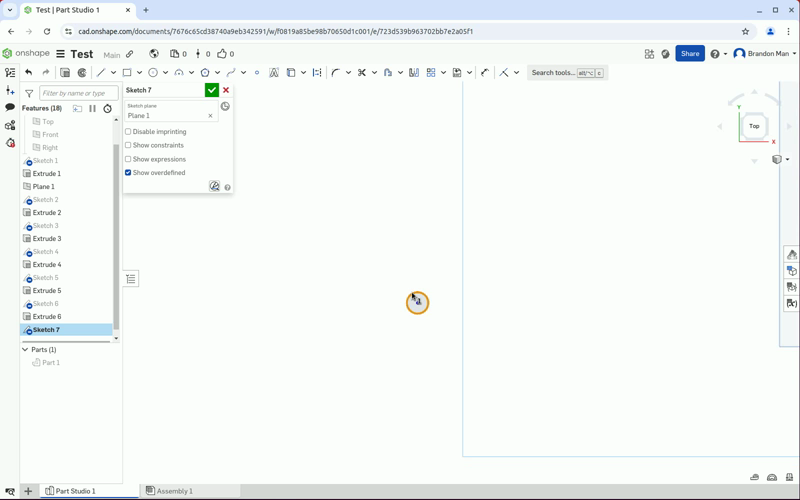
scroll(-6)
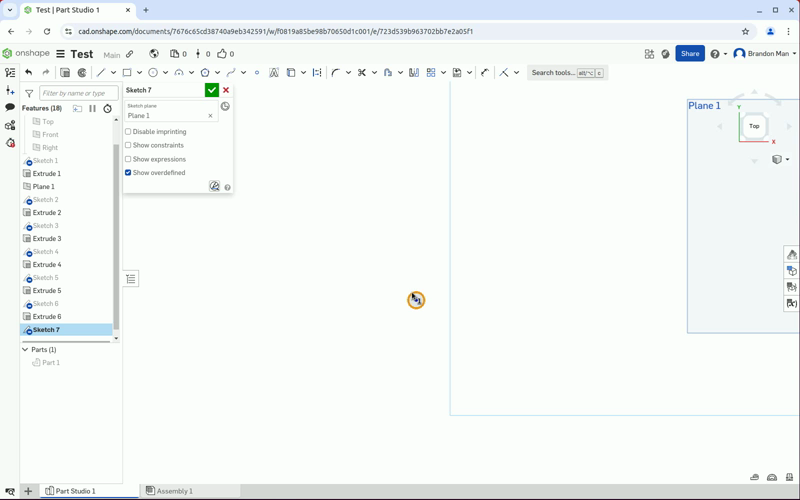
scroll(-6)
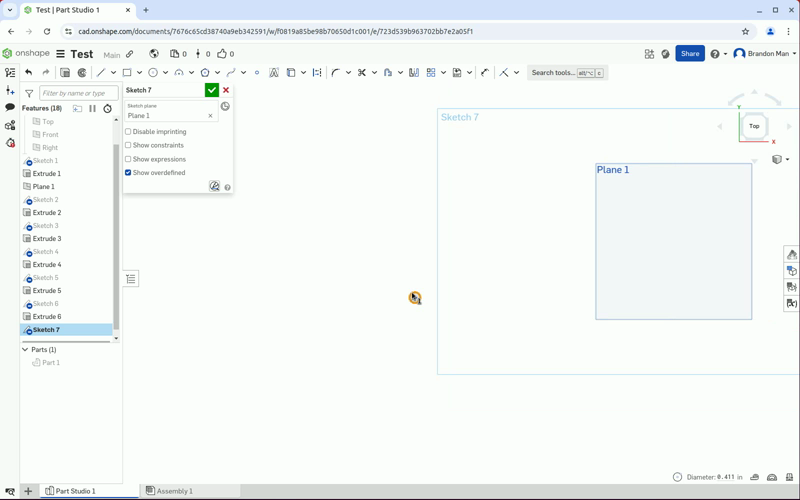
scroll(-6)
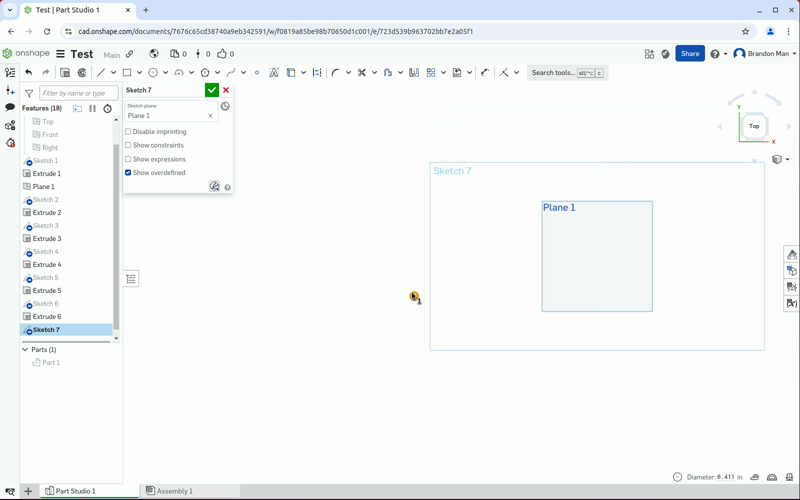
scroll(-6)
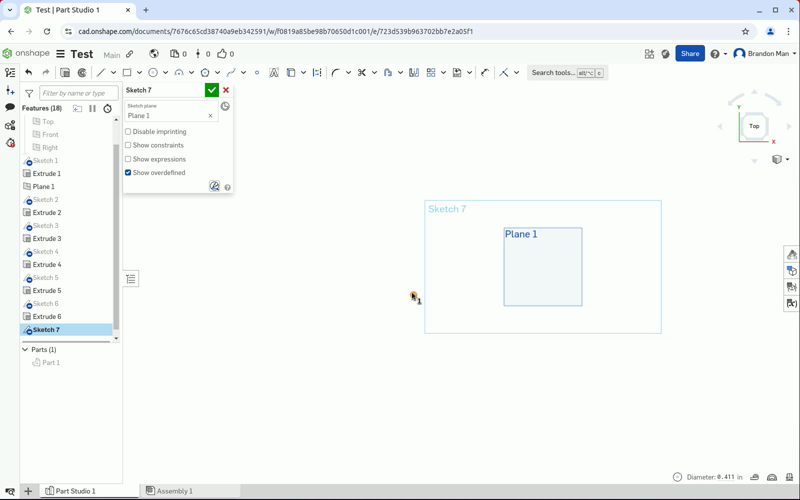
scroll(-6)
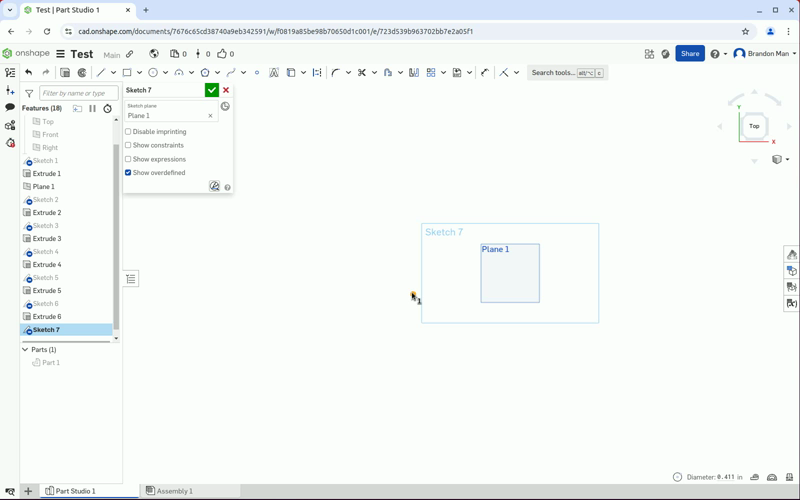
scroll(-6)
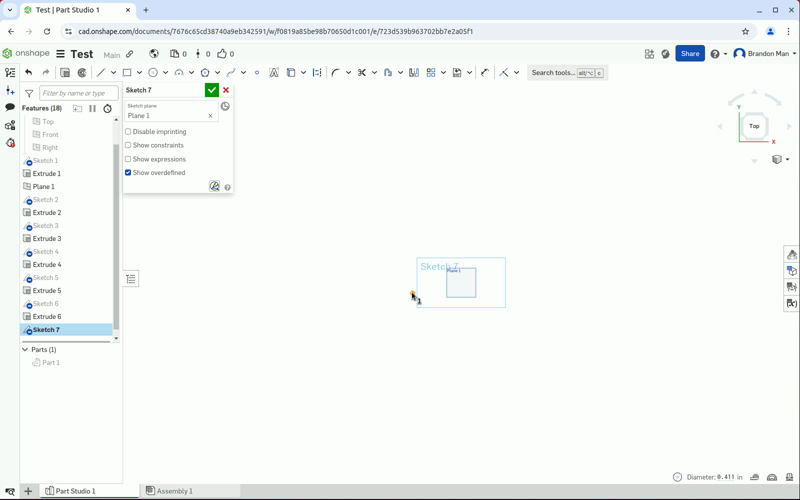
mouse_move(73, 352)
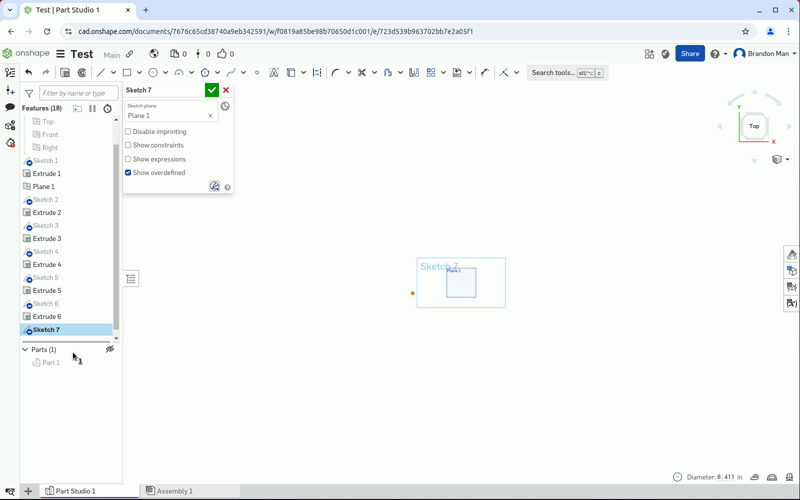
key(shift+y)
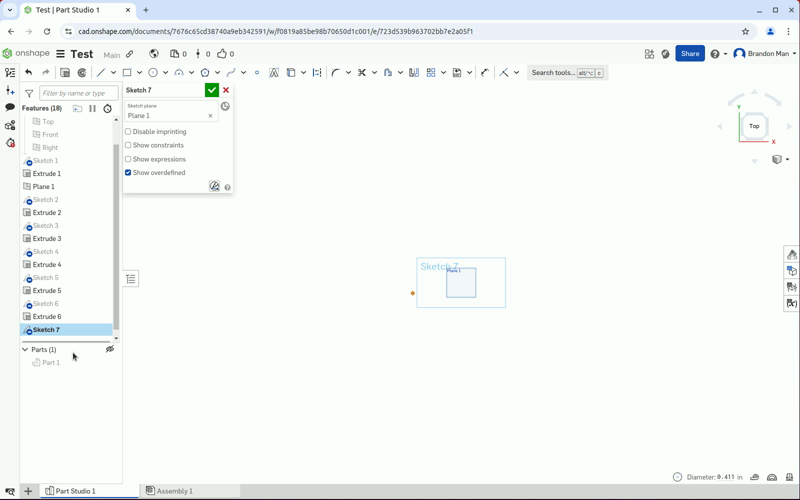
key(shift+e)
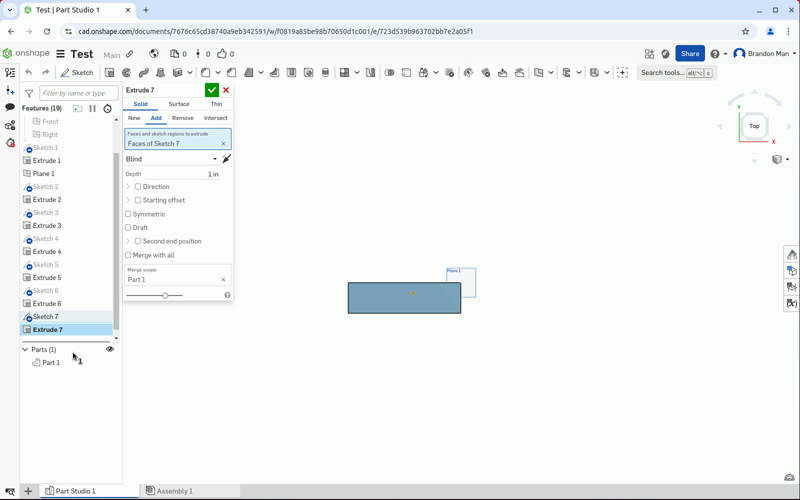
mouse_move(143, 106)
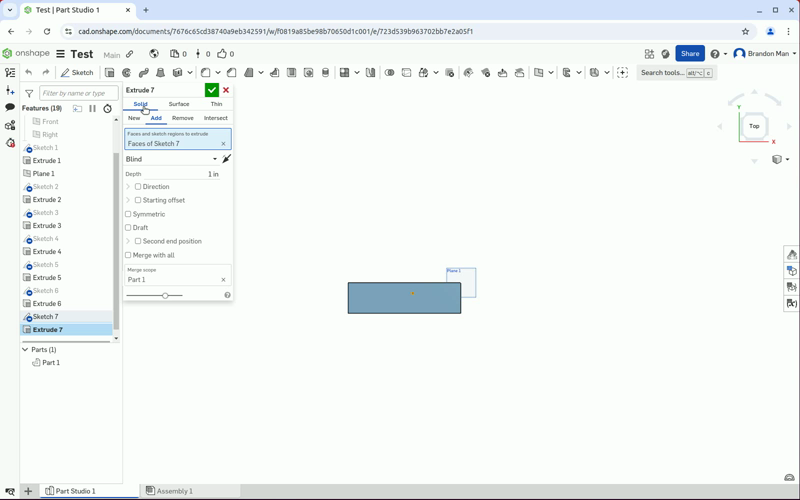
click(143, 106)
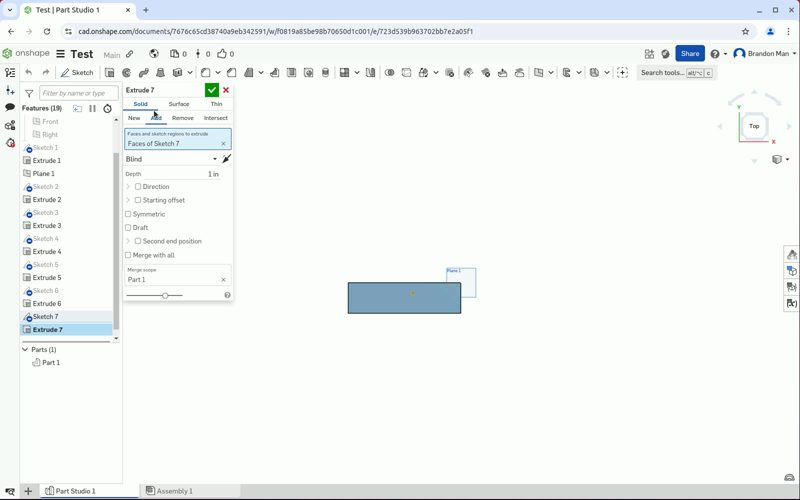
mouse_move(186, 120)
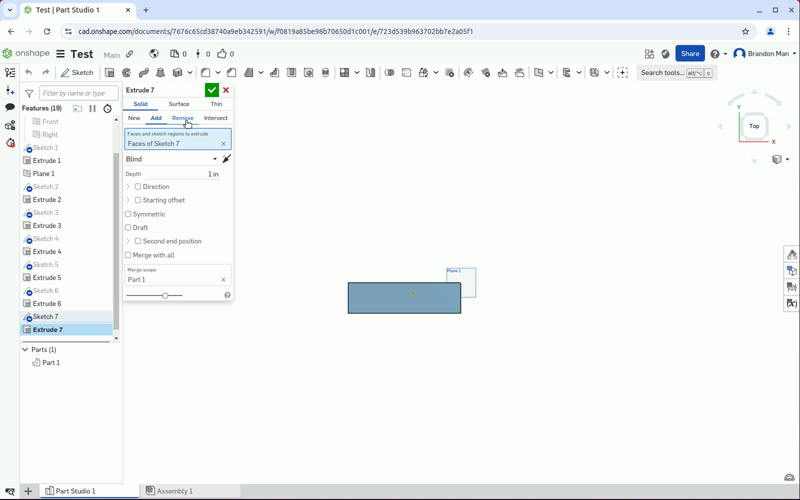
click(186, 120)
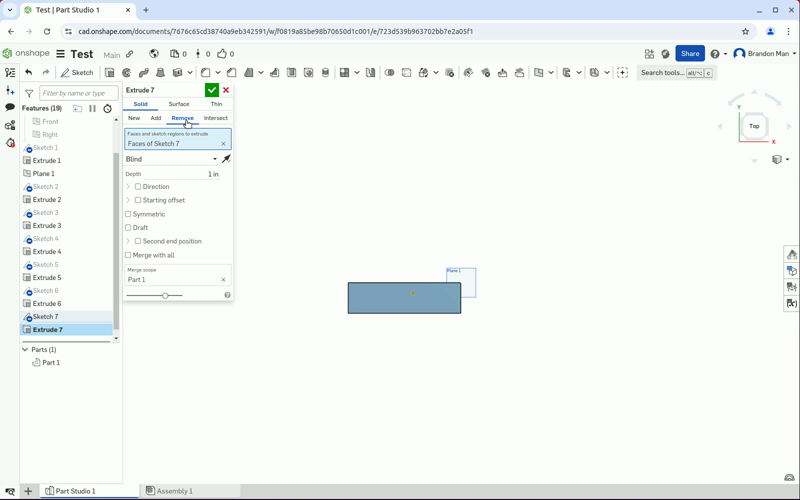
key(tab, 4)
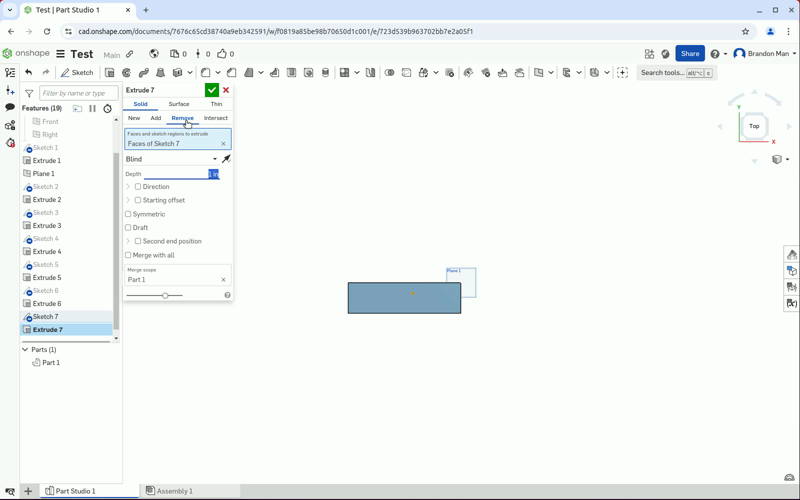
text(2.166)
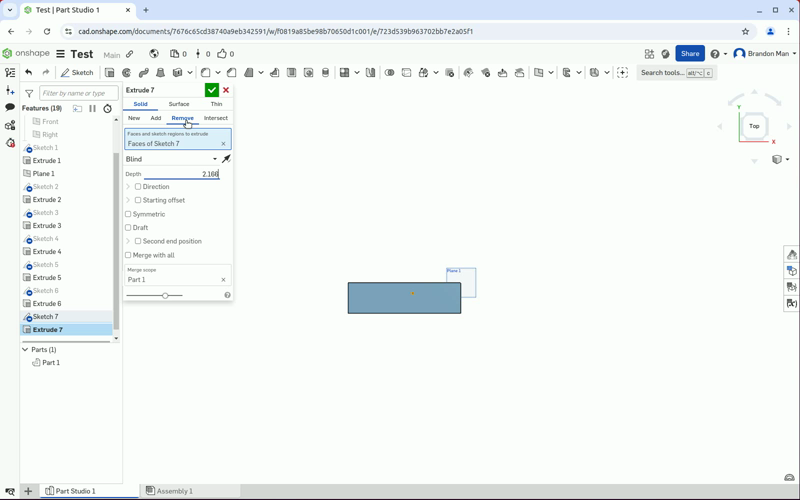
key(tab, 6)
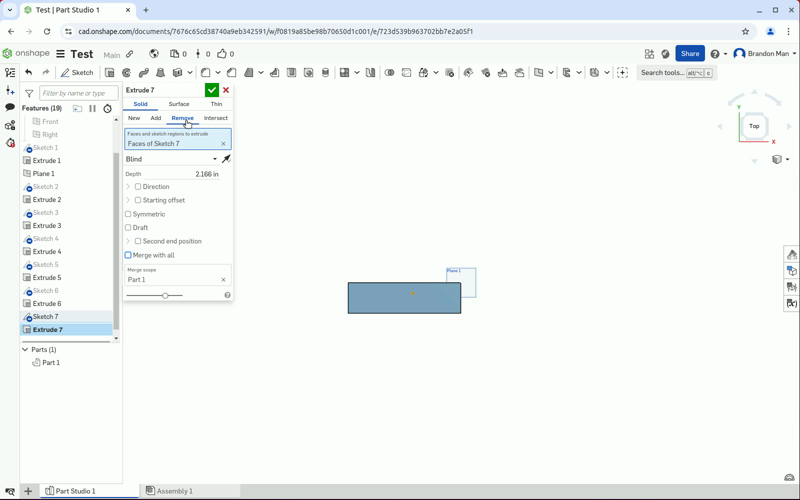
key(space)
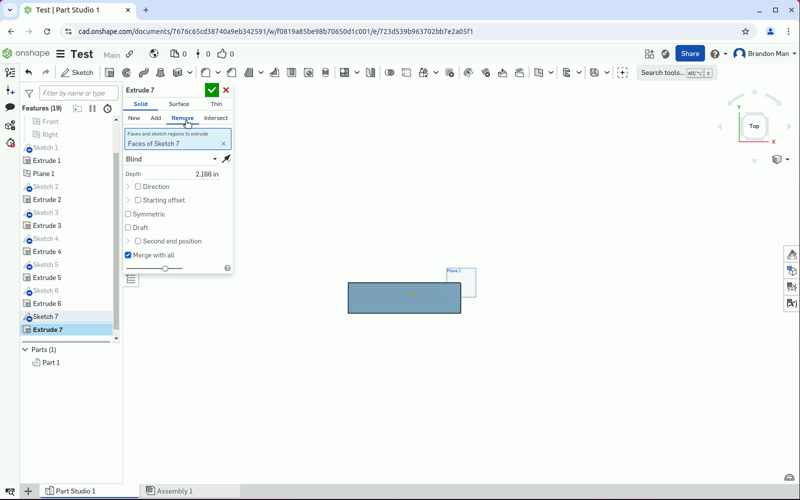
key(enter)
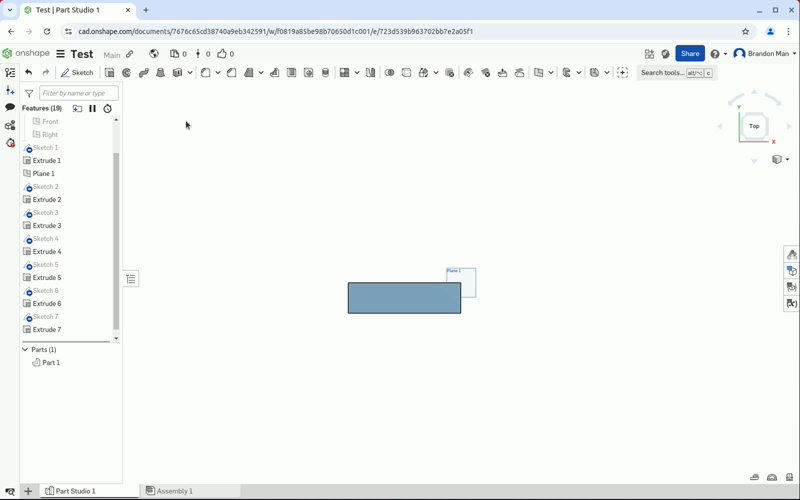
key(shift+h)
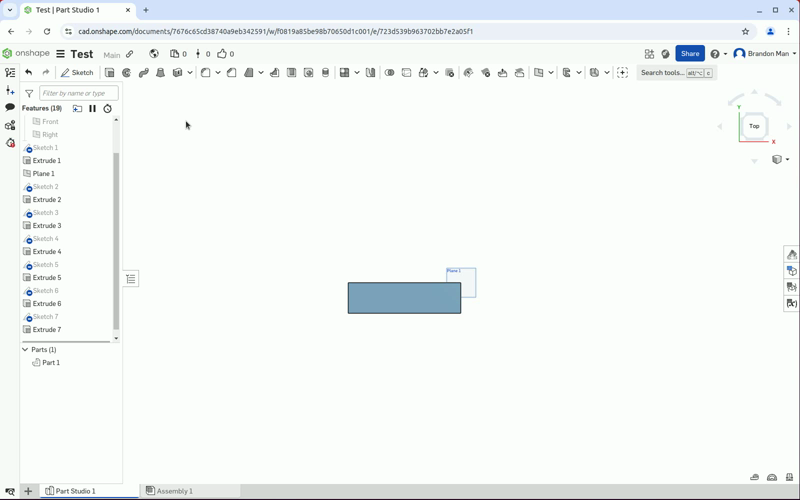
key(shift+h)
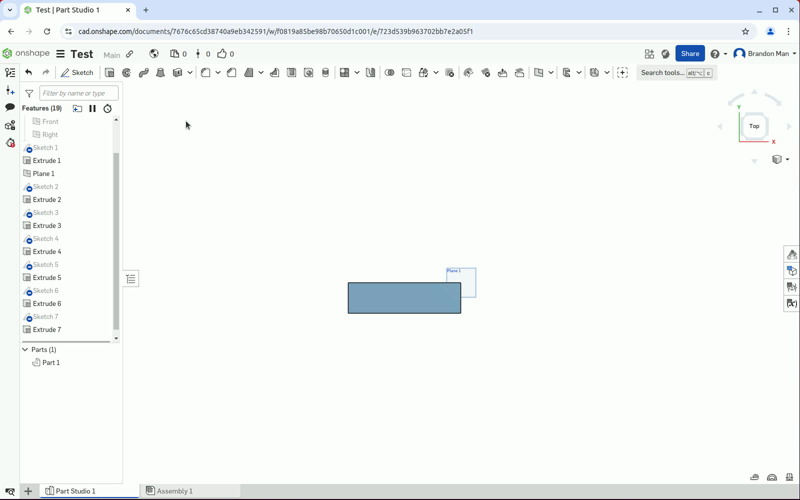
mouse_move(69, 150)
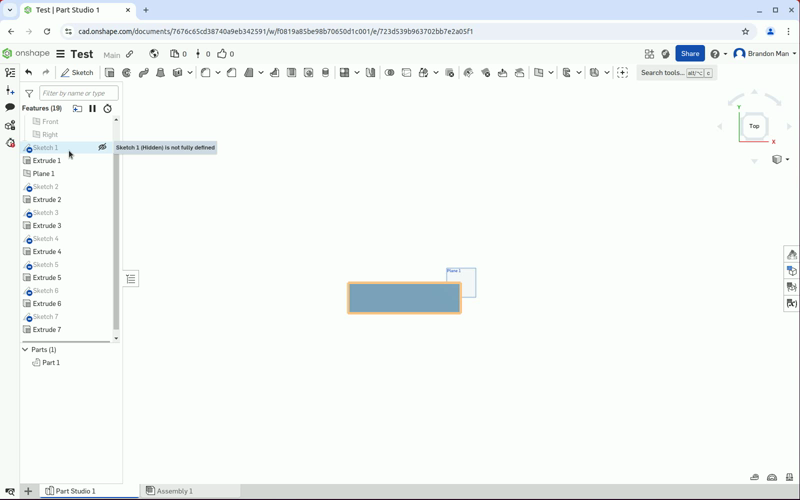
click(69, 150)
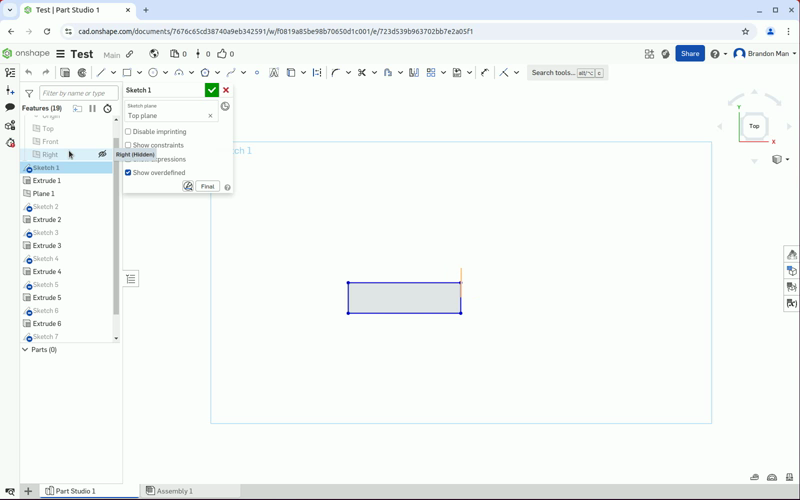
mouse_move(229, 92)
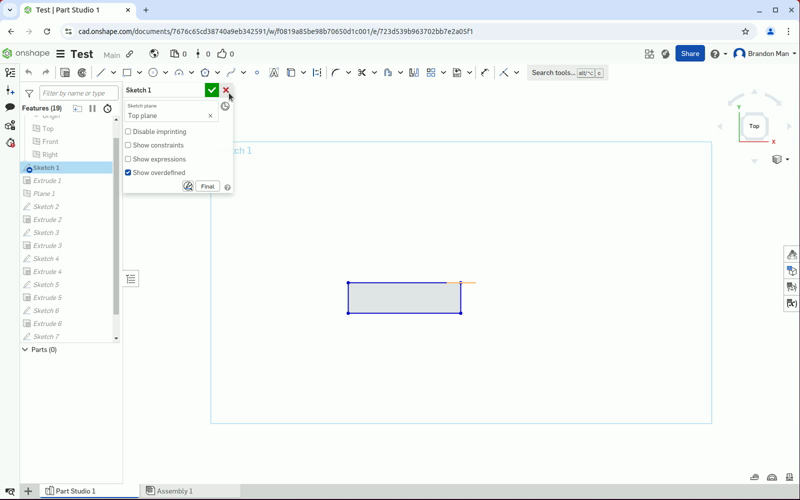
click(229, 92)
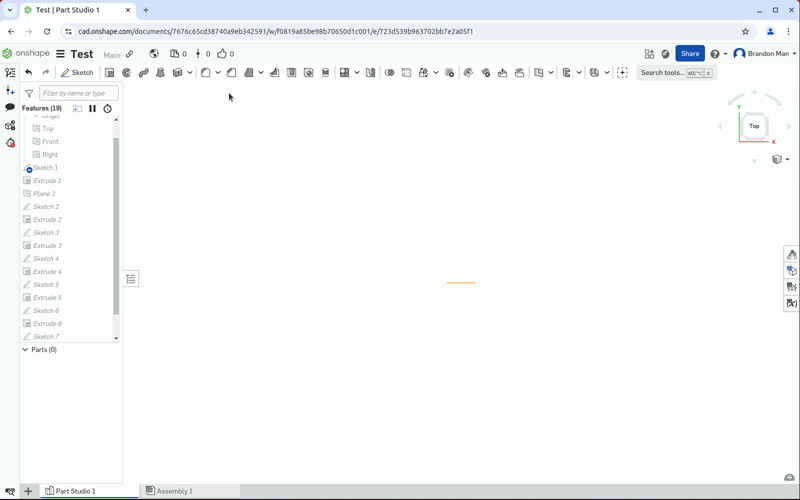
key(shift+s)
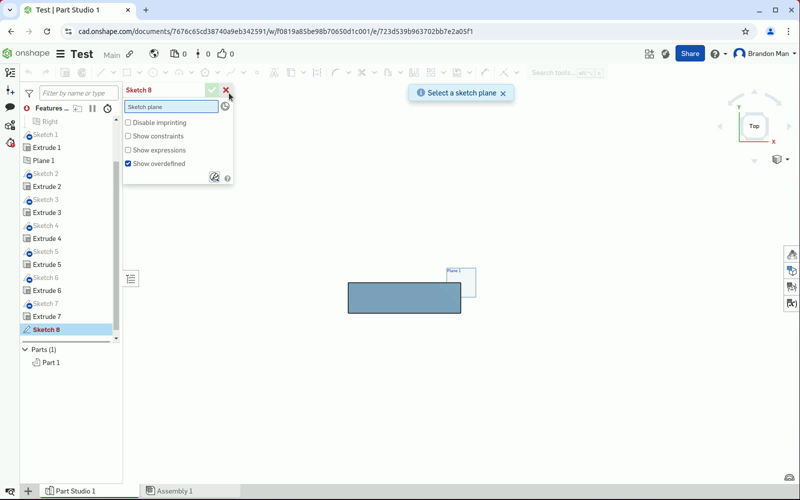
mouse_move(69, 163)
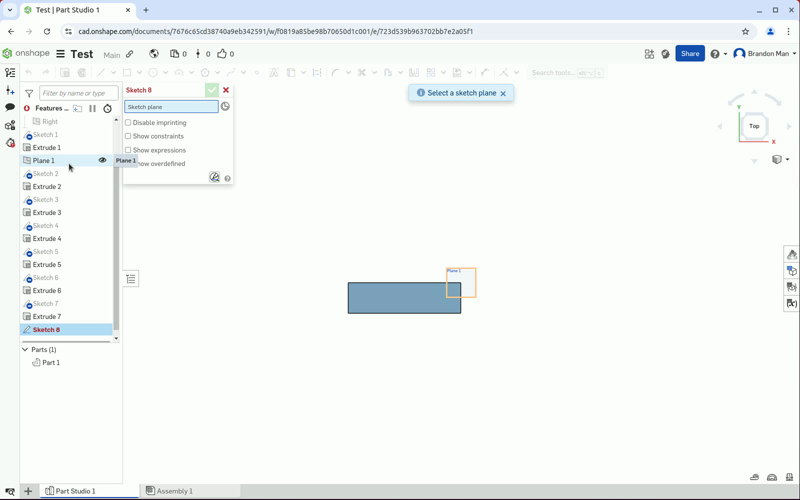
click(69, 163)
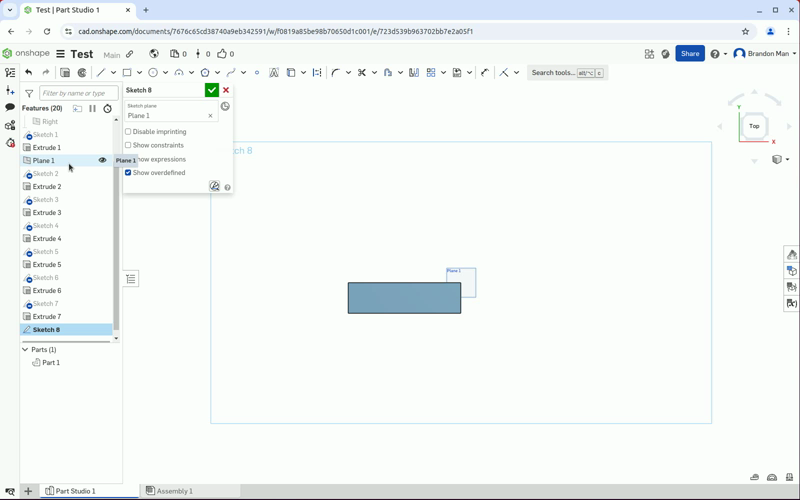
mouse_move(73, 352)
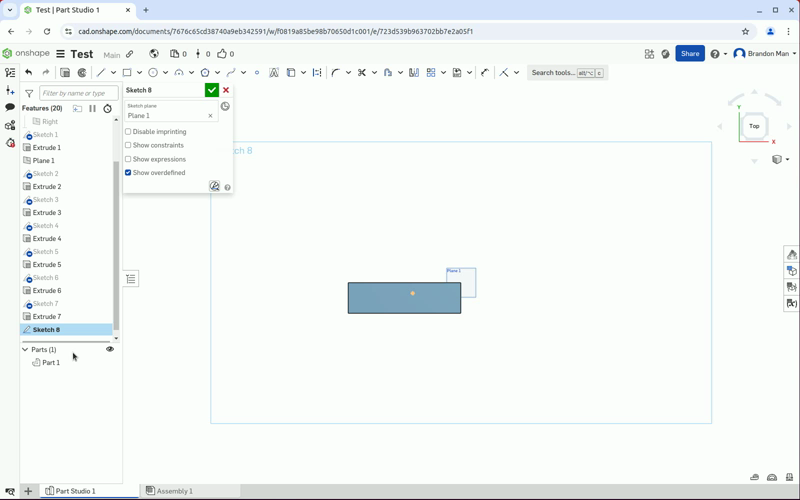
key(y)
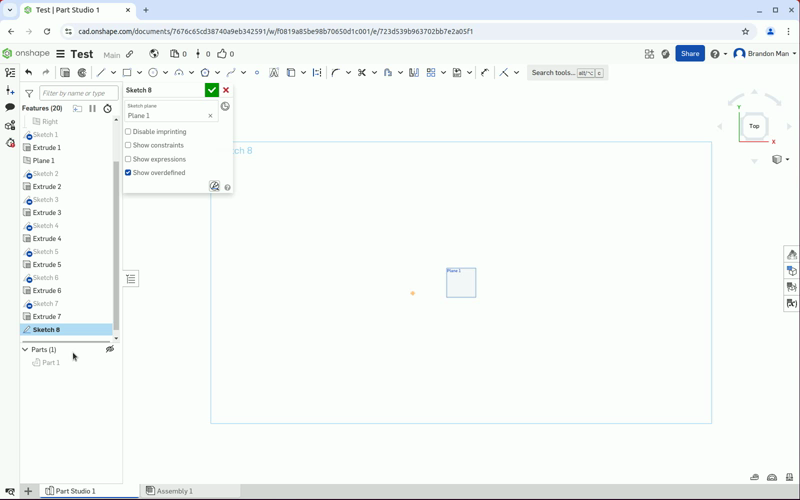
key(c)
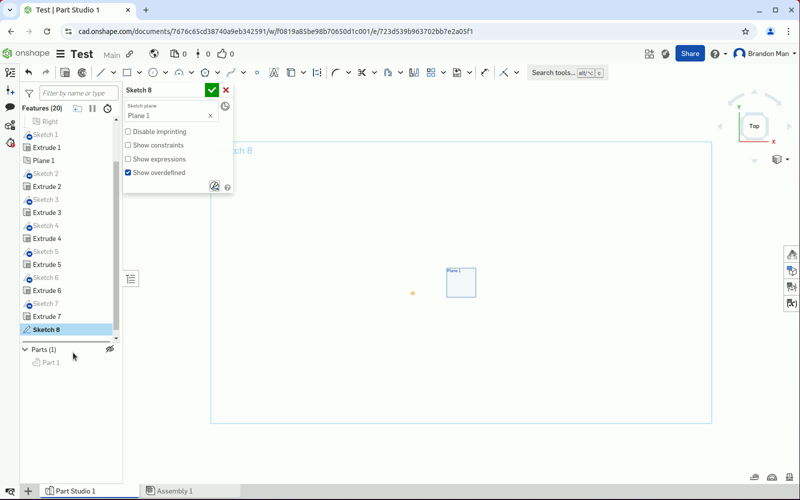
key_down(shift)
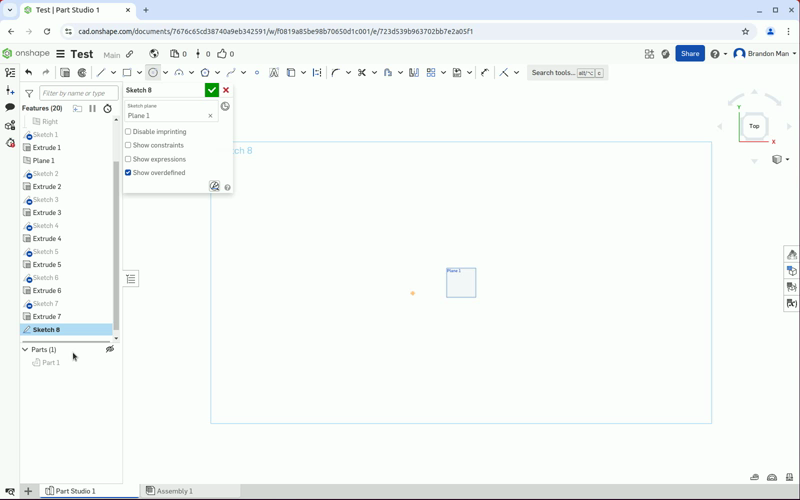
mouse_move(386, 303)
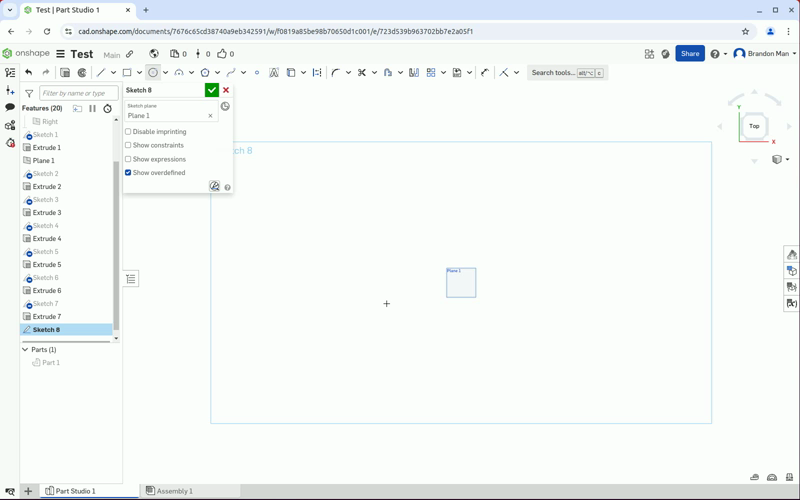
click(386, 303)
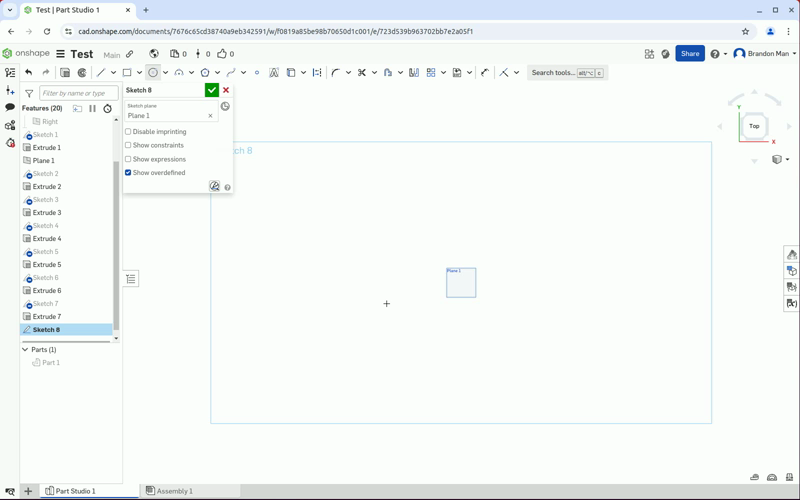
key_up(shift)
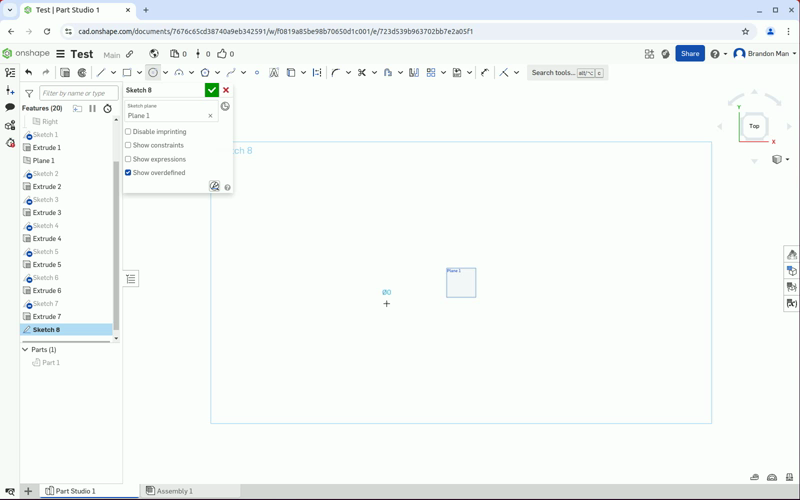
mouse_move(388, 303)
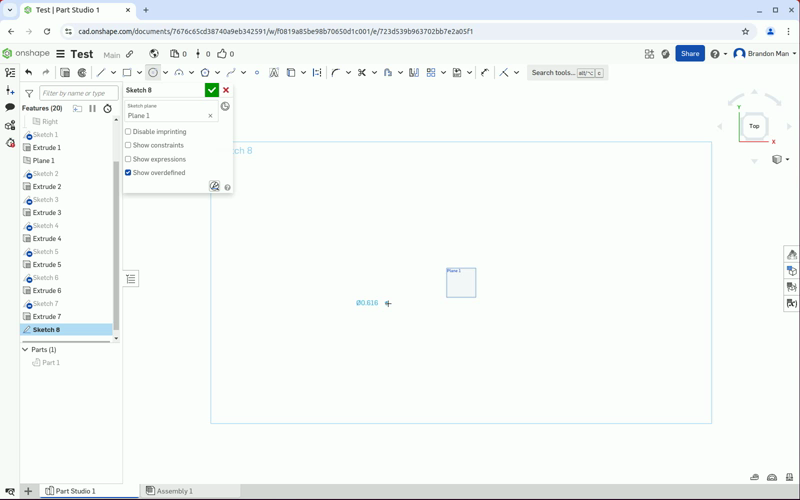
scroll(6)
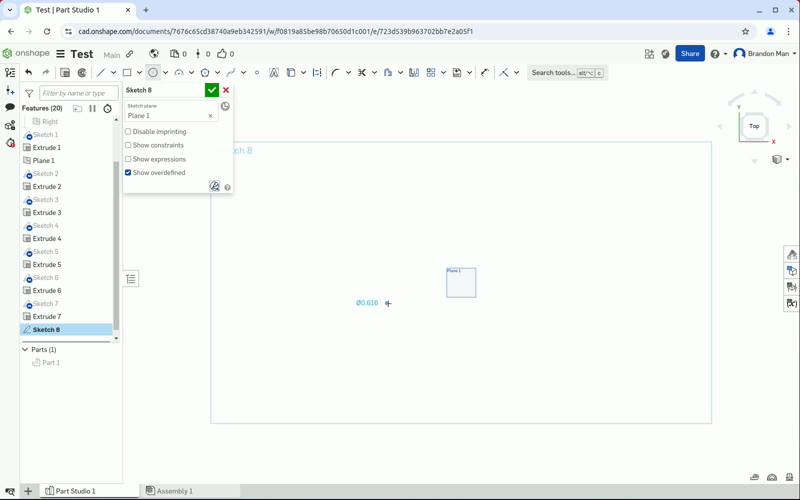
scroll(6)
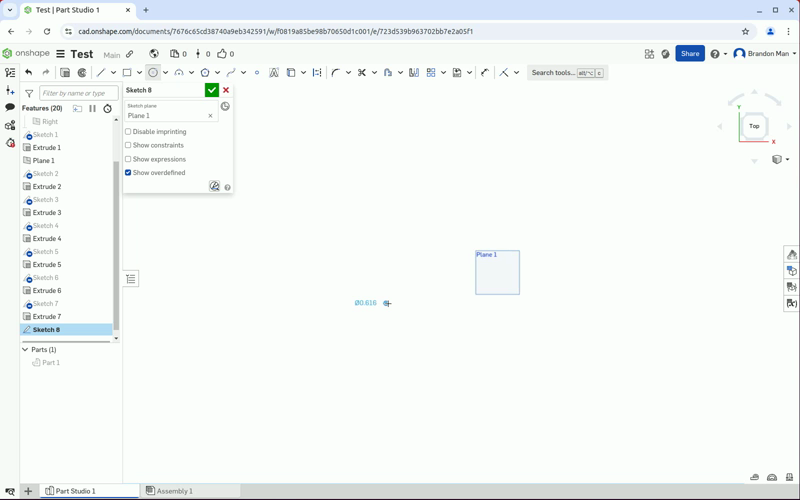
scroll(6)
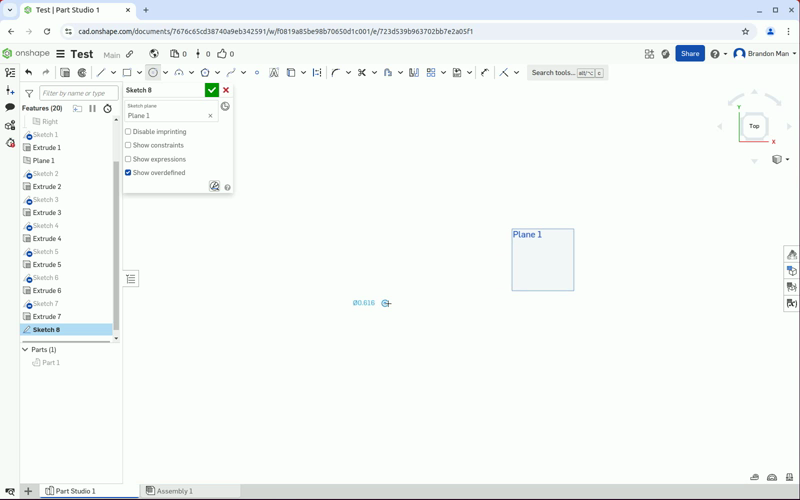
scroll(6)
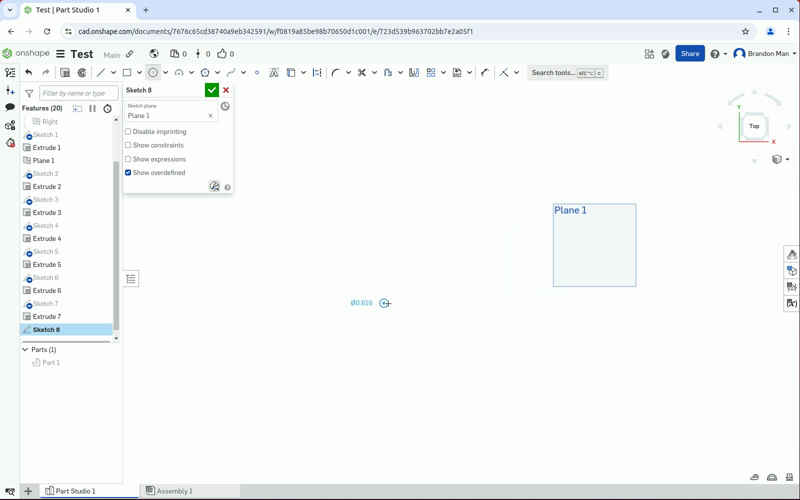
scroll(6)
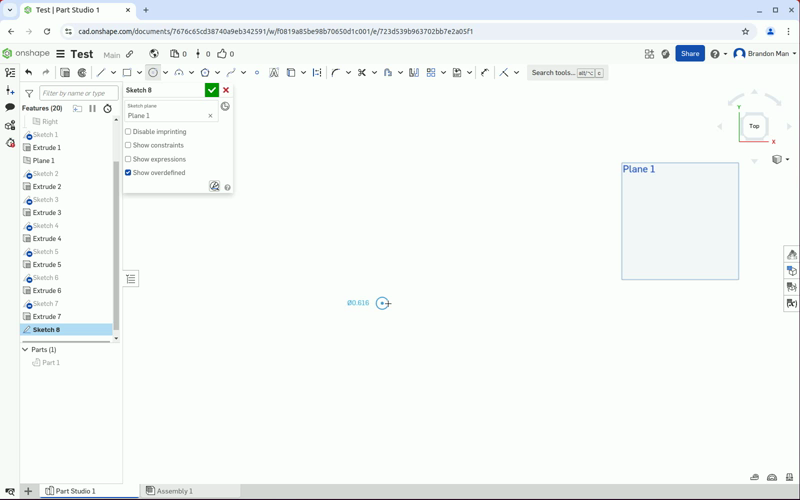
scroll(6)
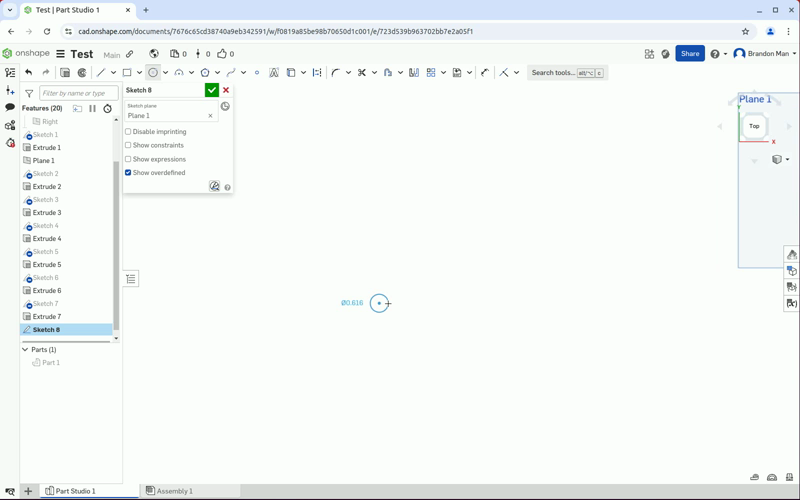
scroll(6)
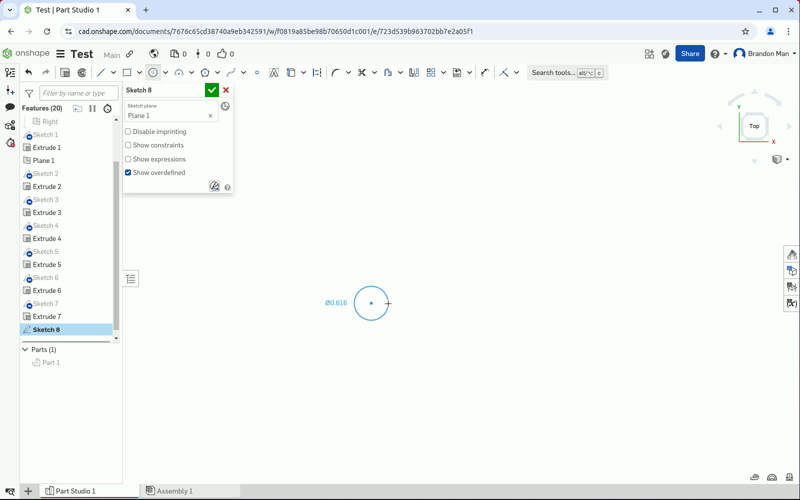
click(388, 303)
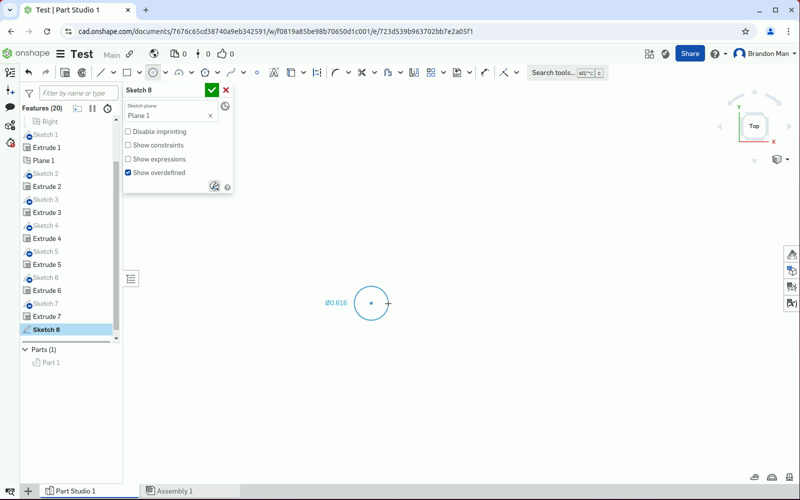
scroll(-6)
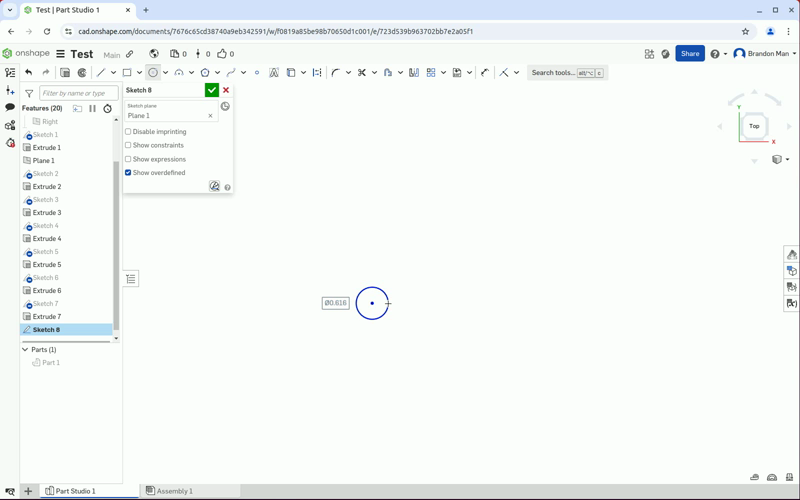
scroll(-6)
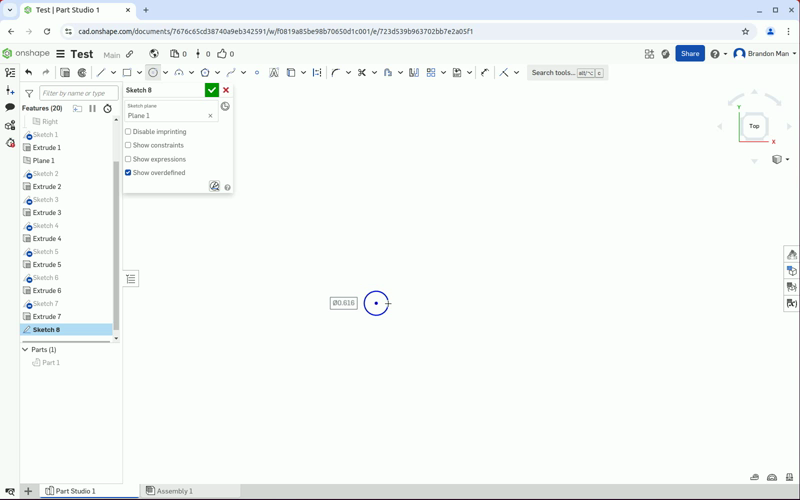
scroll(-6)
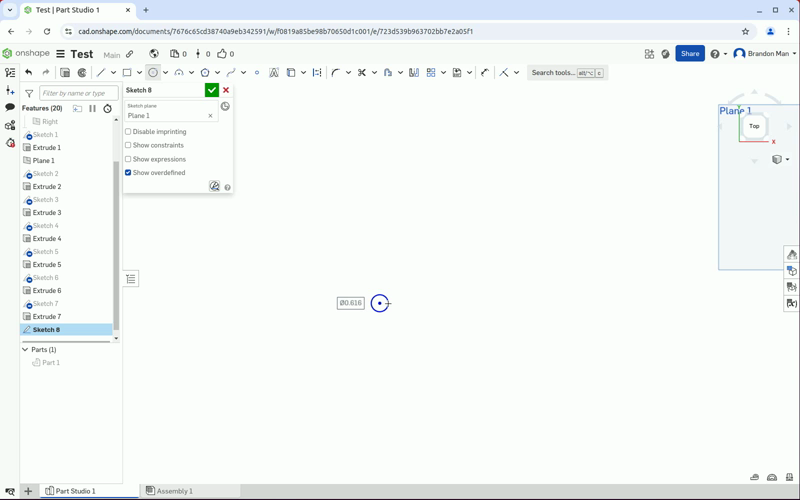
scroll(-6)
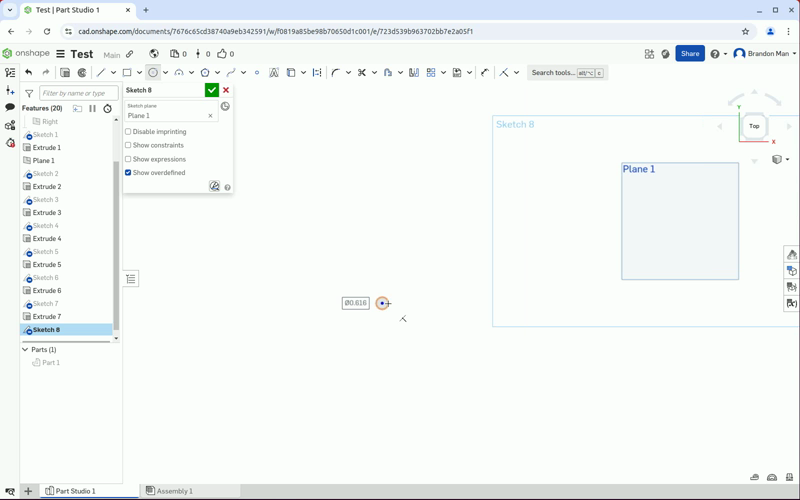
scroll(-6)
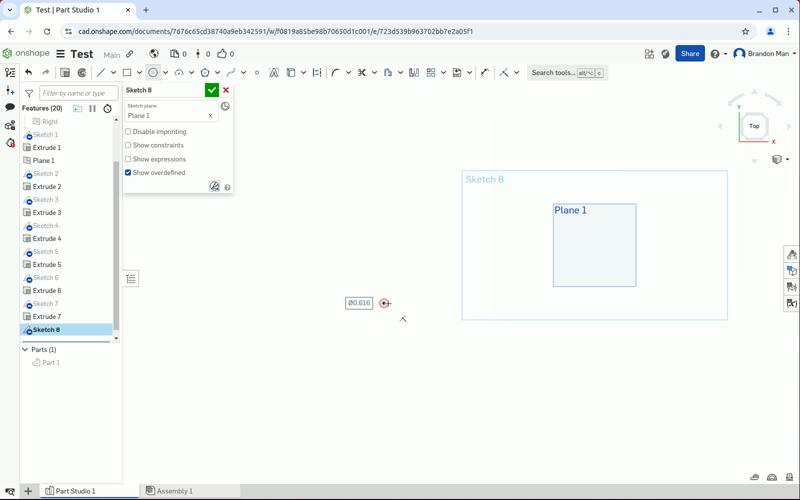
scroll(-6)
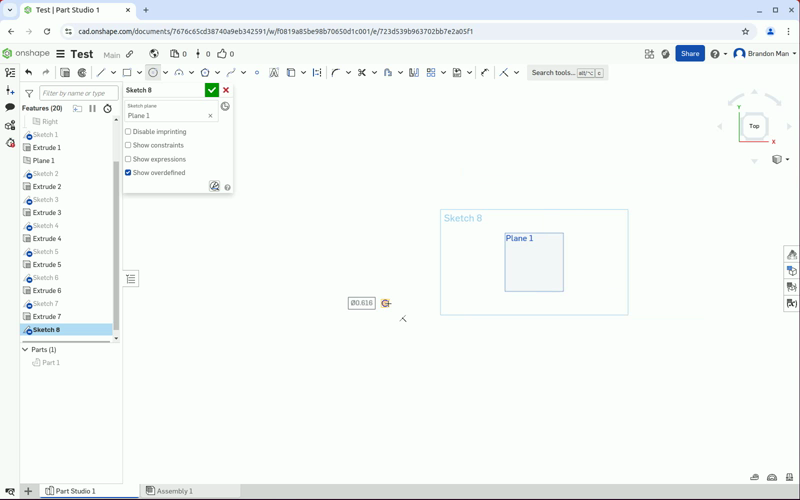
scroll(-6)
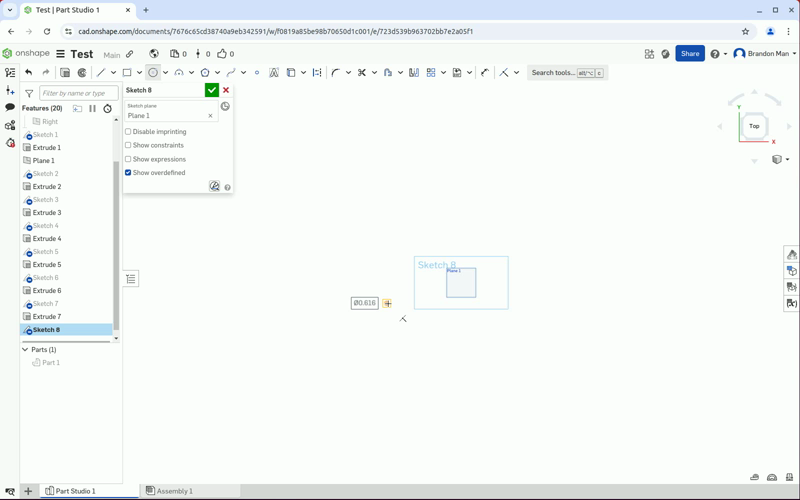
key(esc)
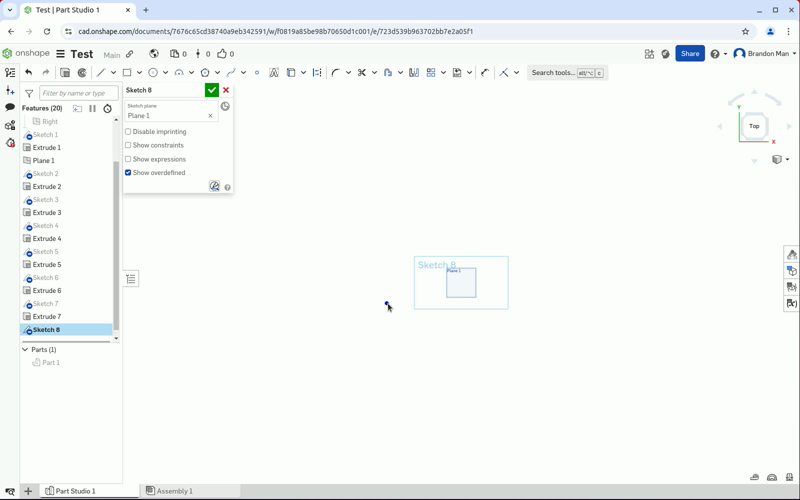
mouse_move(387, 302)
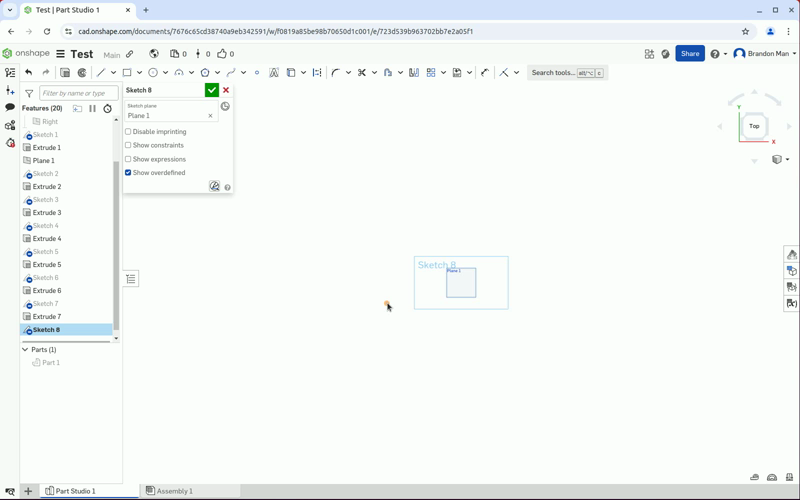
scroll(6)
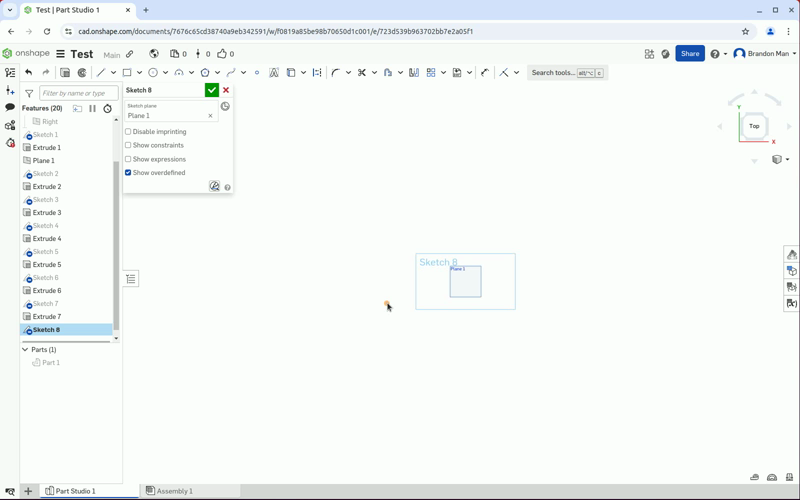
scroll(6)
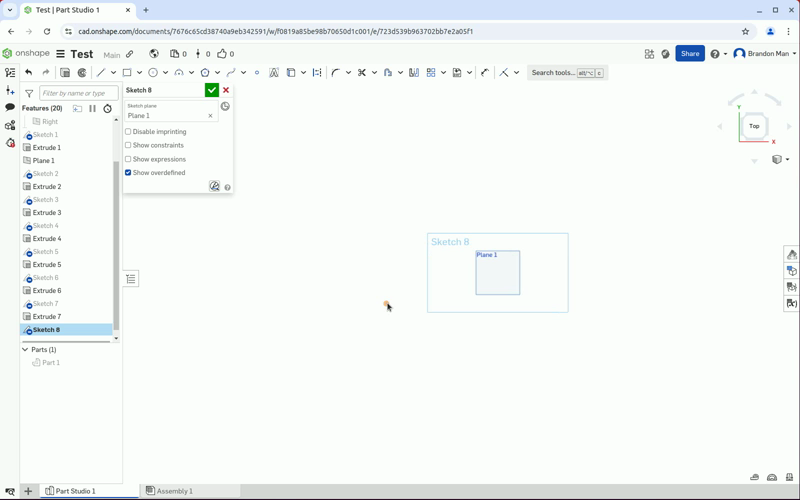
scroll(6)
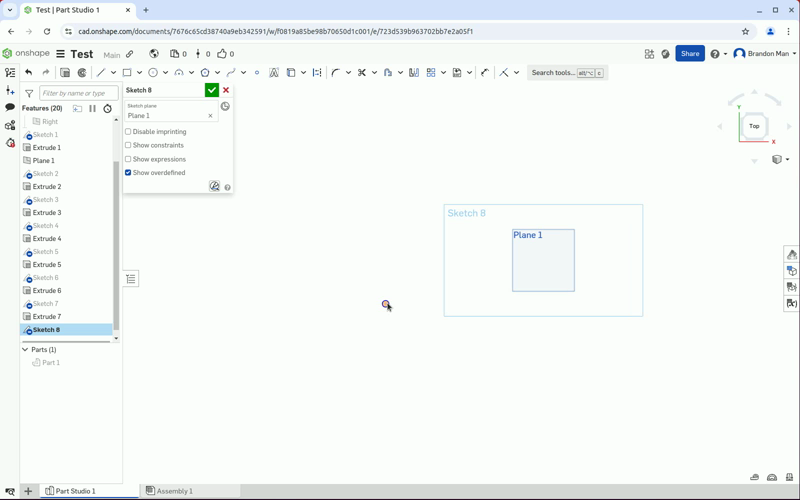
scroll(6)
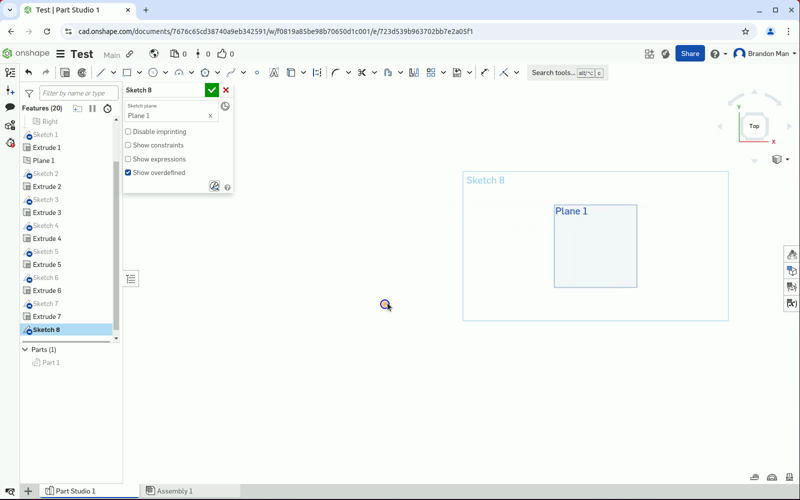
scroll(6)
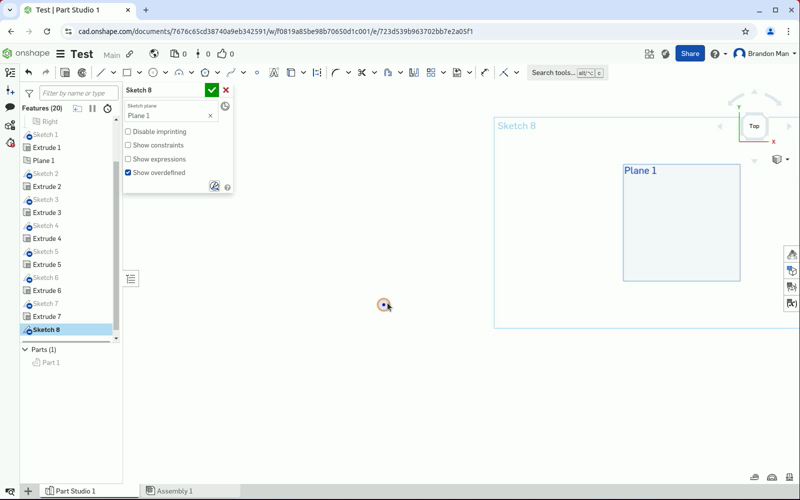
scroll(6)
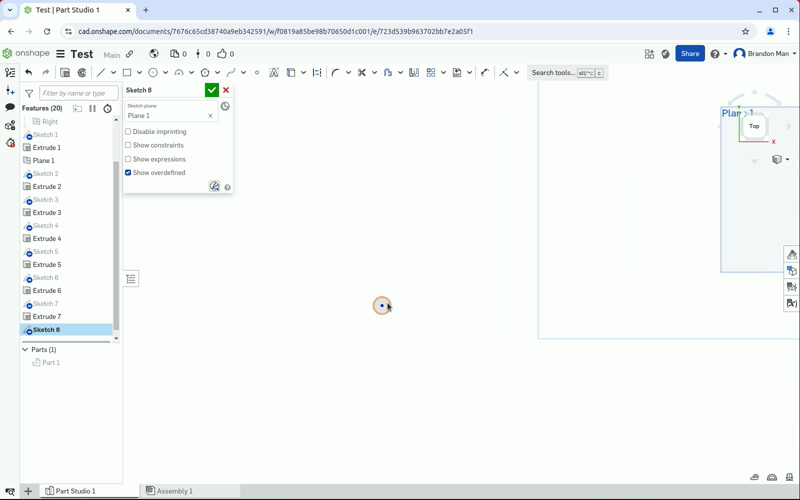
scroll(6)
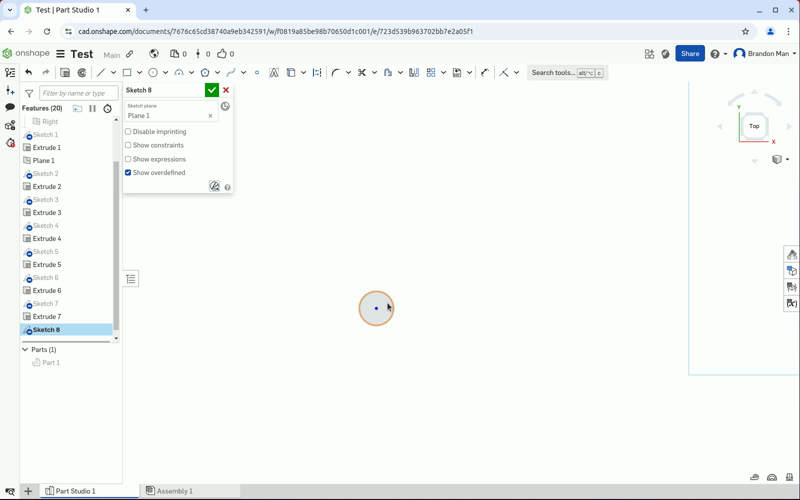
click(387, 302)
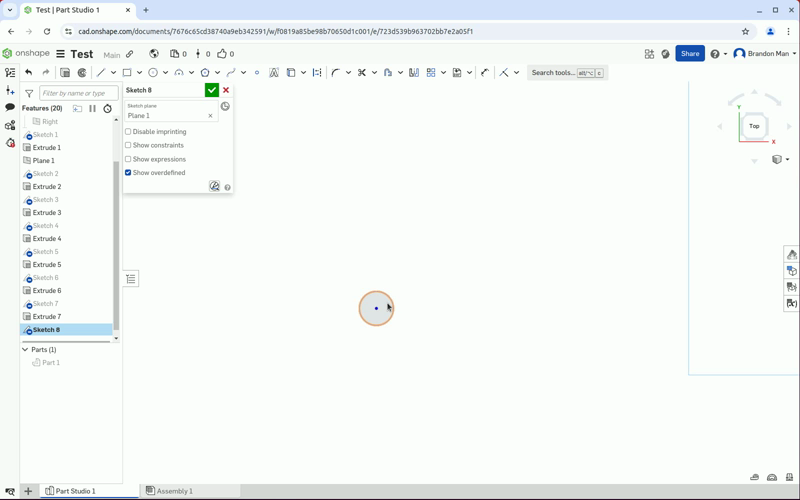
scroll(-6)
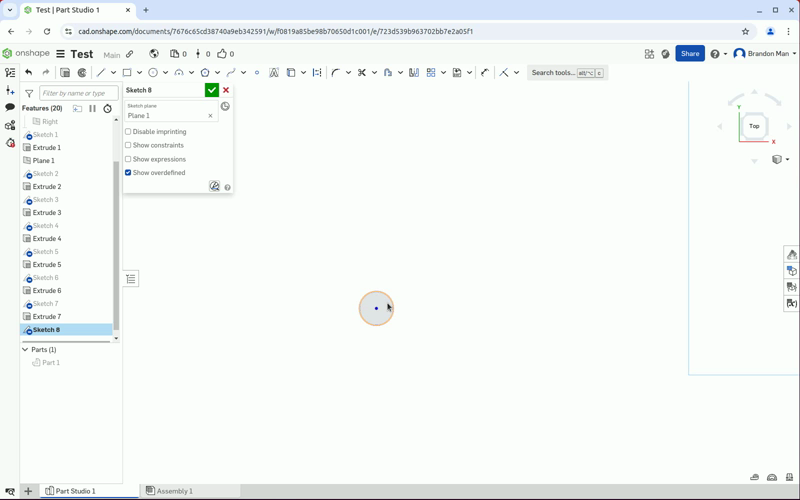
scroll(-6)
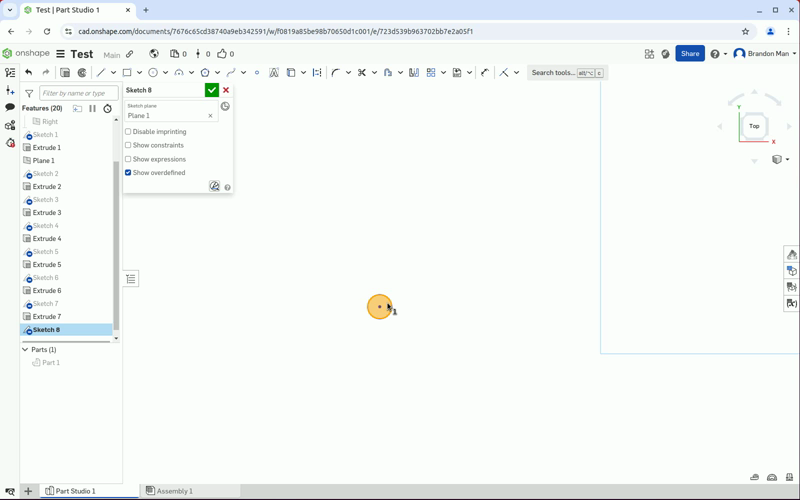
scroll(-6)
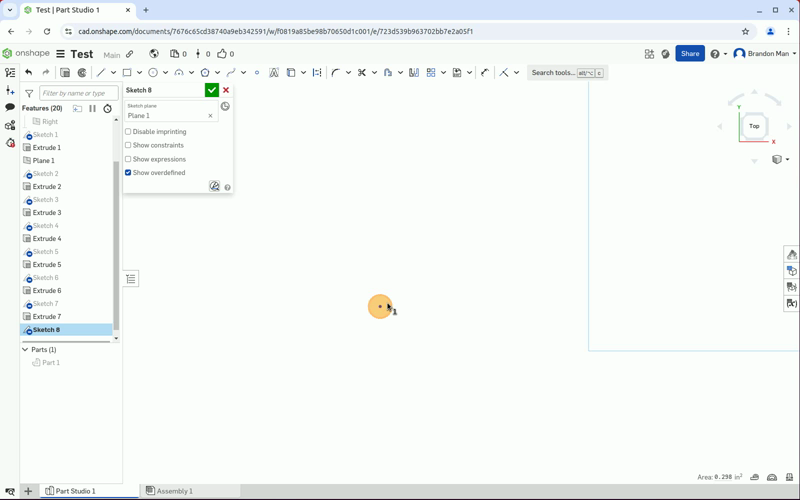
scroll(-6)
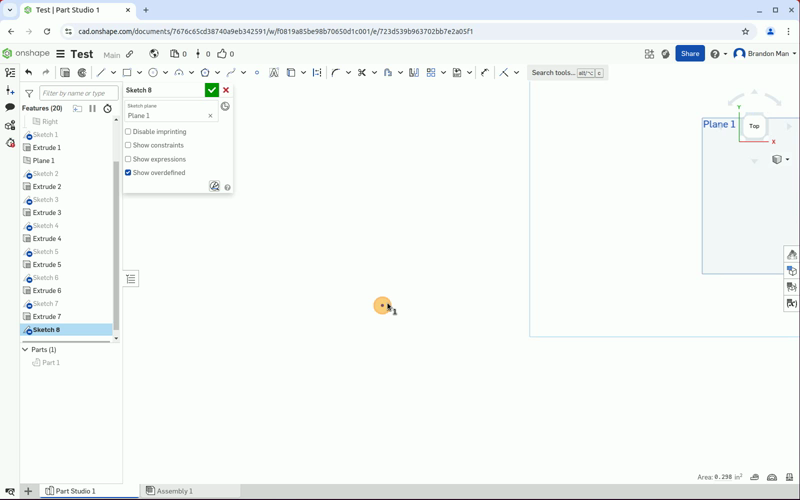
scroll(-6)
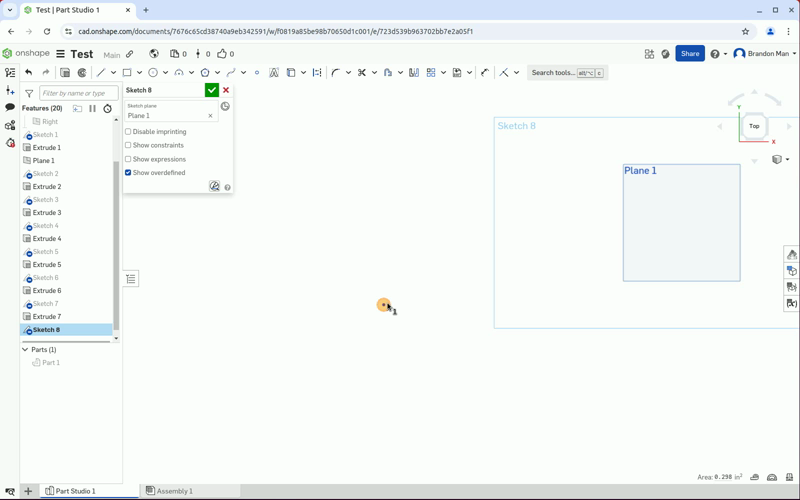
scroll(-6)
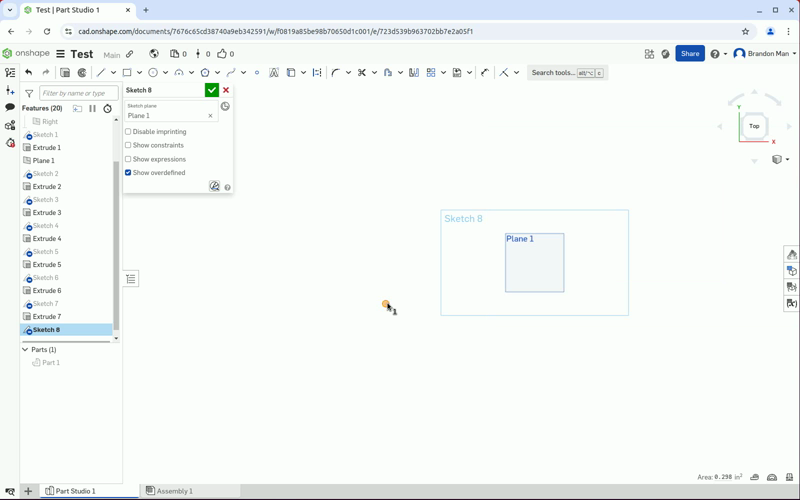
scroll(-6)
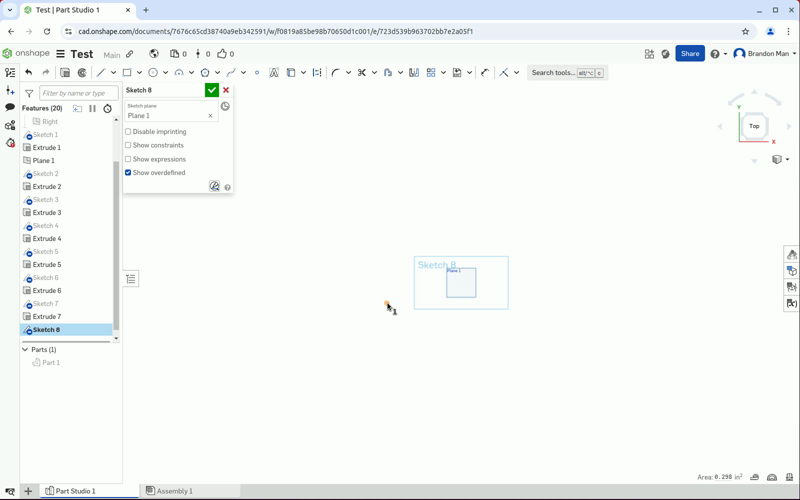
mouse_move(73, 352)
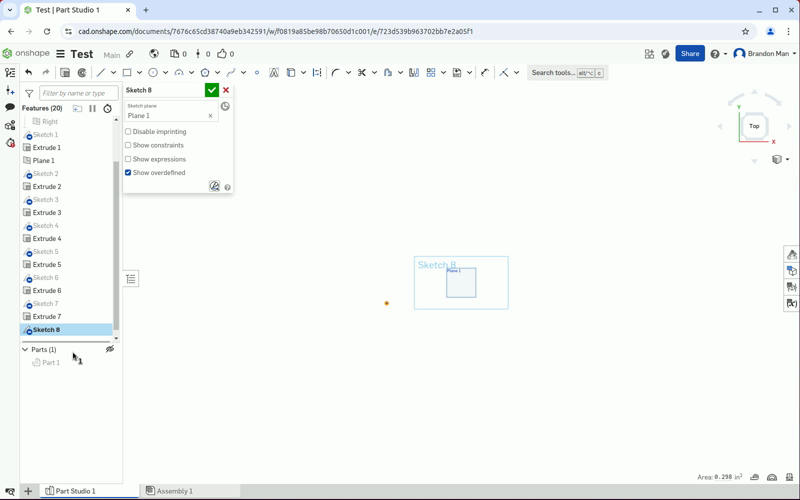
key(shift+y)
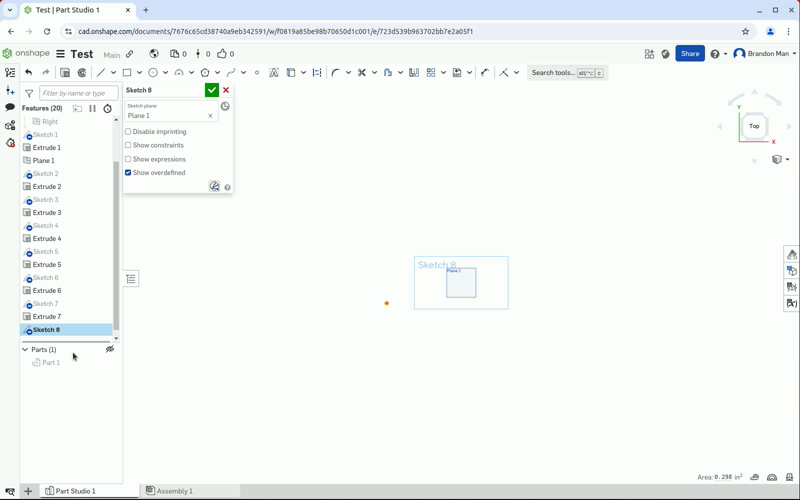
key(shift+e)
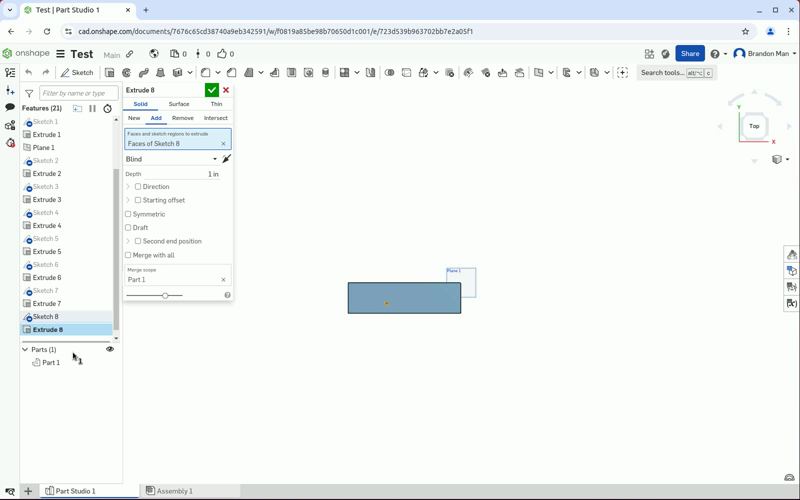
mouse_move(143, 106)
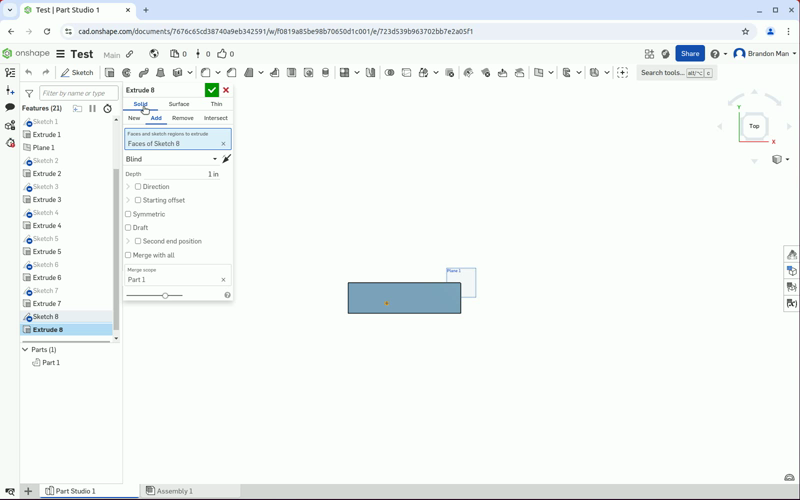
click(143, 106)
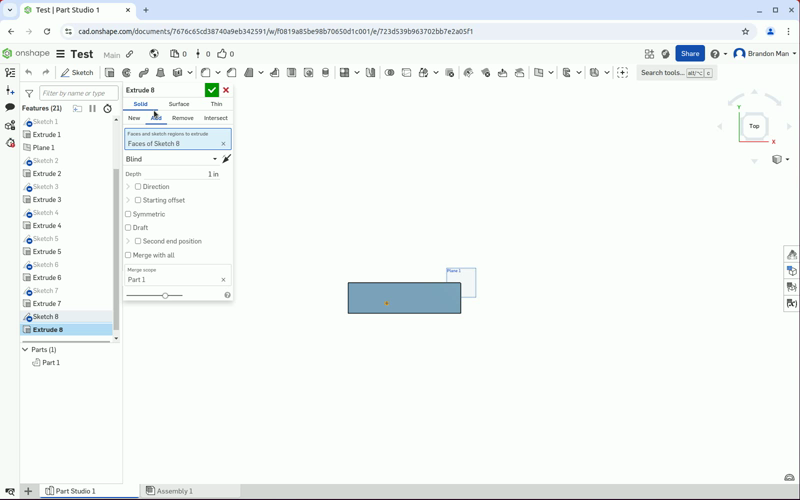
mouse_move(186, 120)
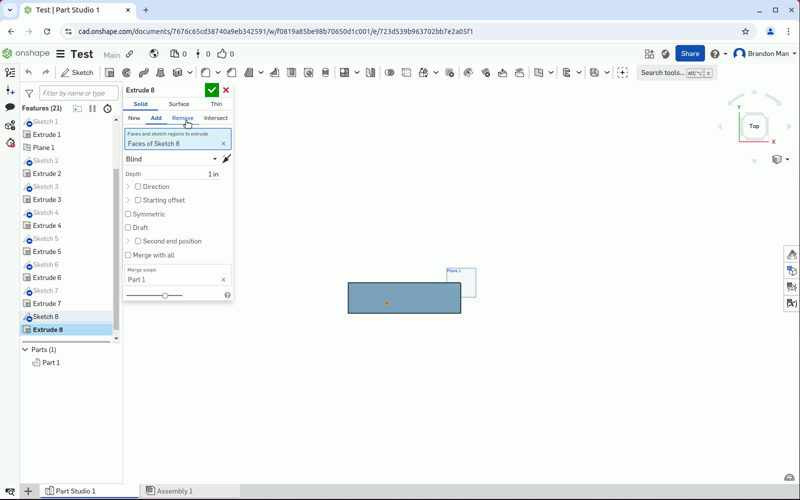
click(186, 120)
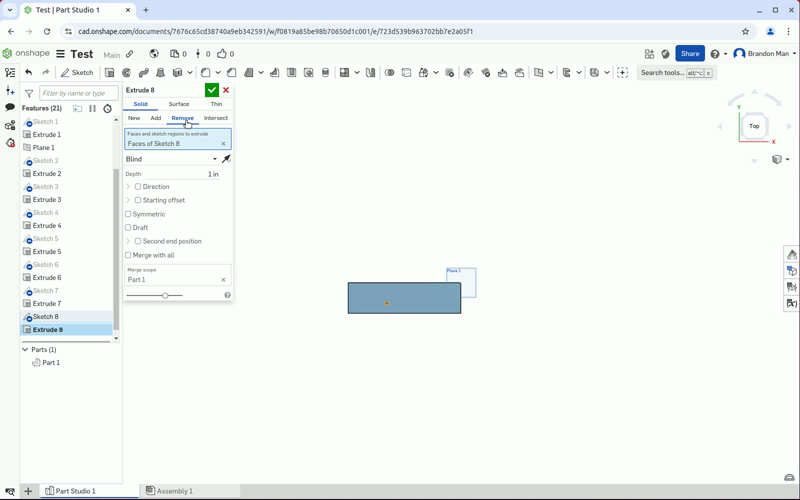
key(tab, 4)
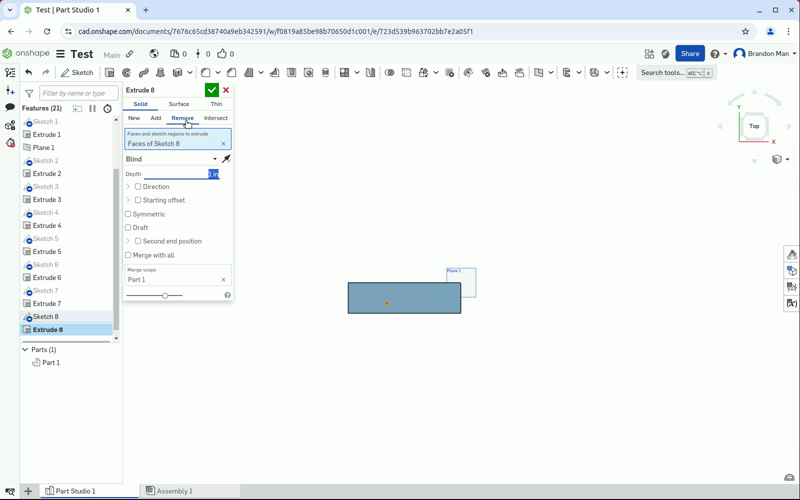
text(2.166)
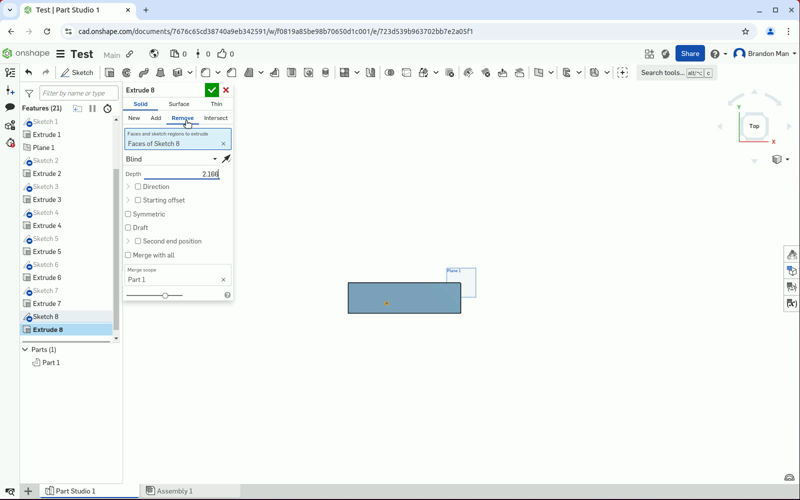
key(tab, 6)
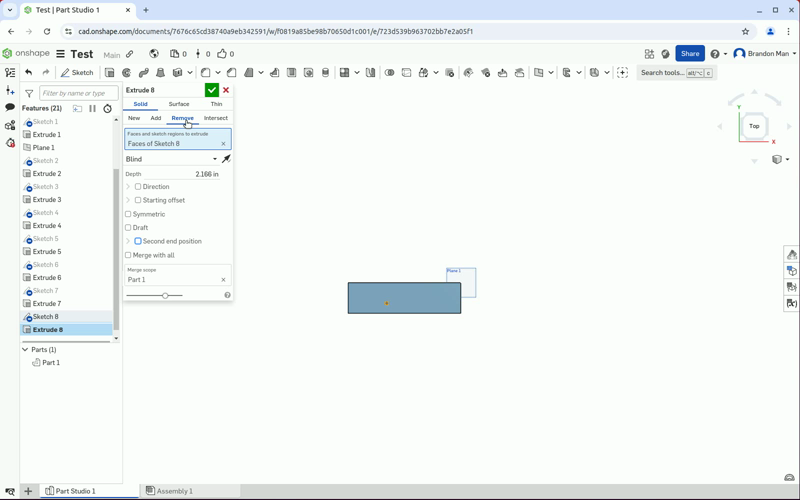
key(space)
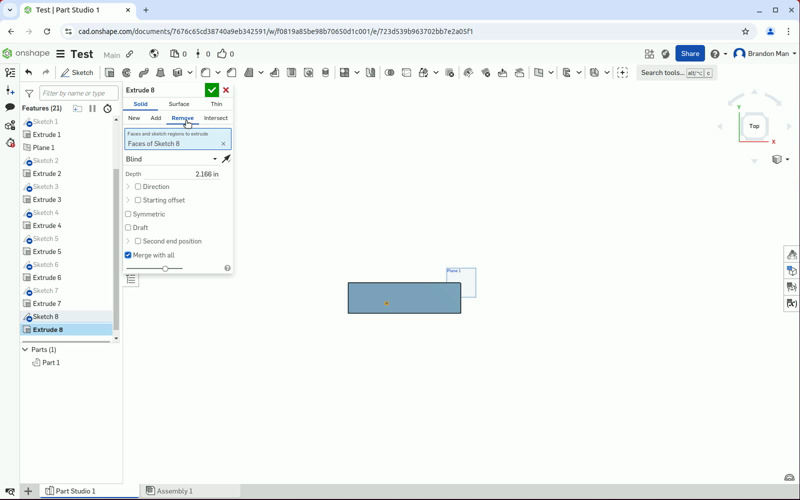
key(enter)
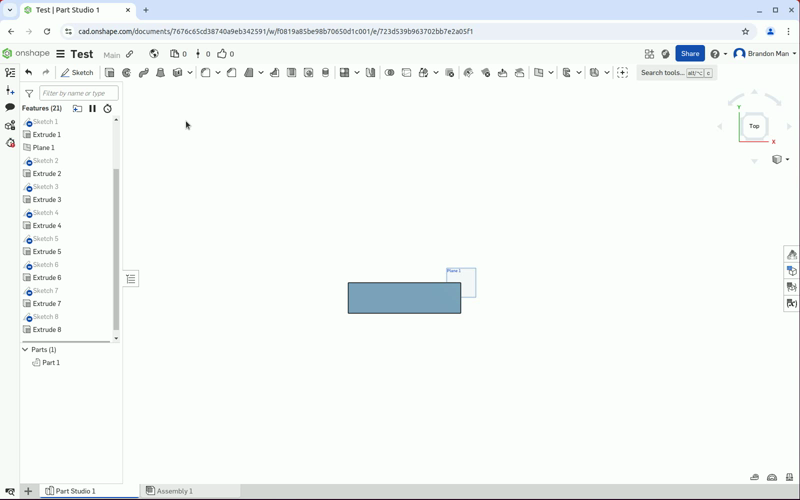
key(shift+h)
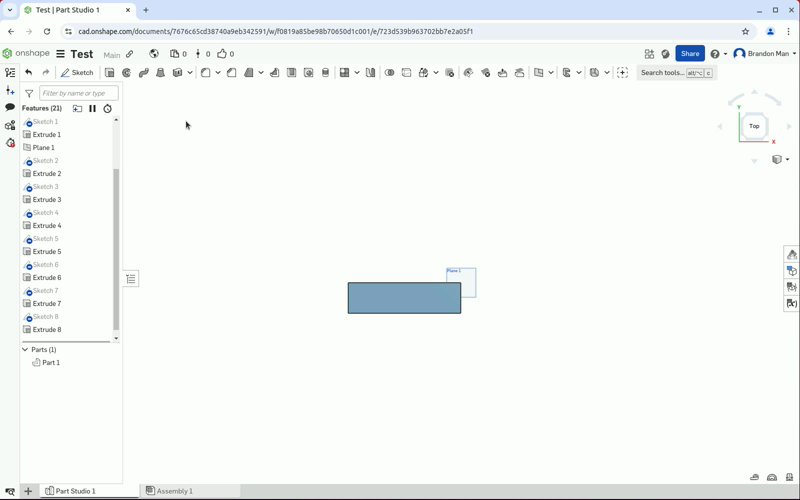
key(shift+h)
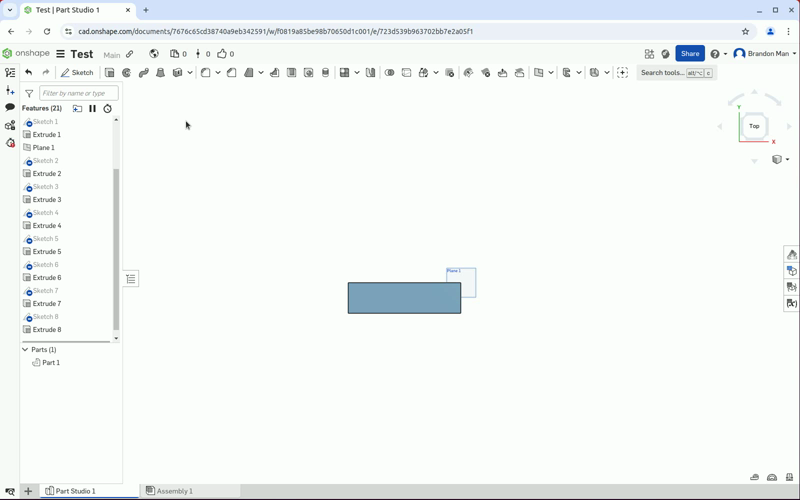
mouse_move(69, 124)
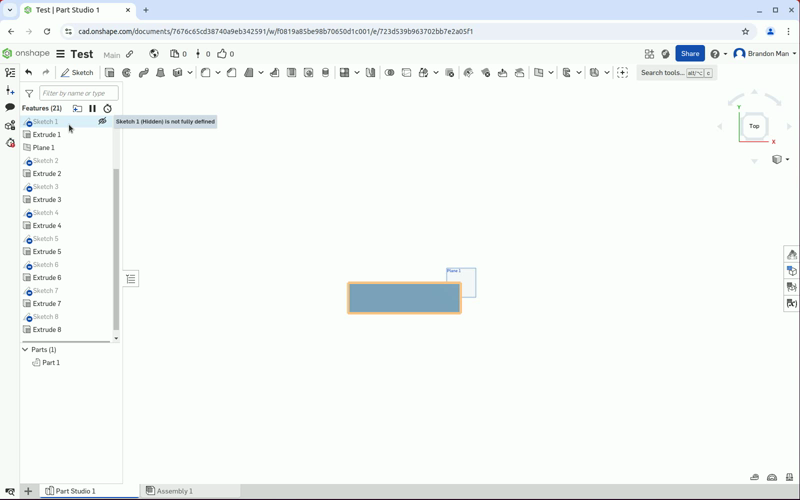
click(69, 124)
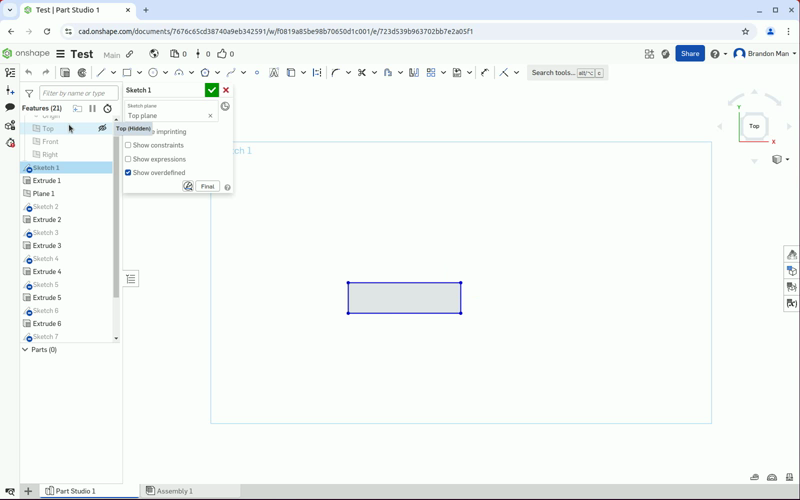
mouse_move(229, 92)
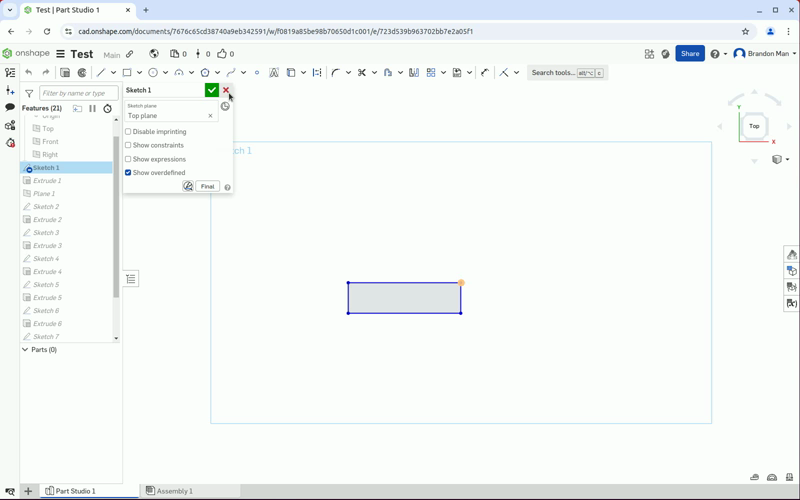
click(229, 92)
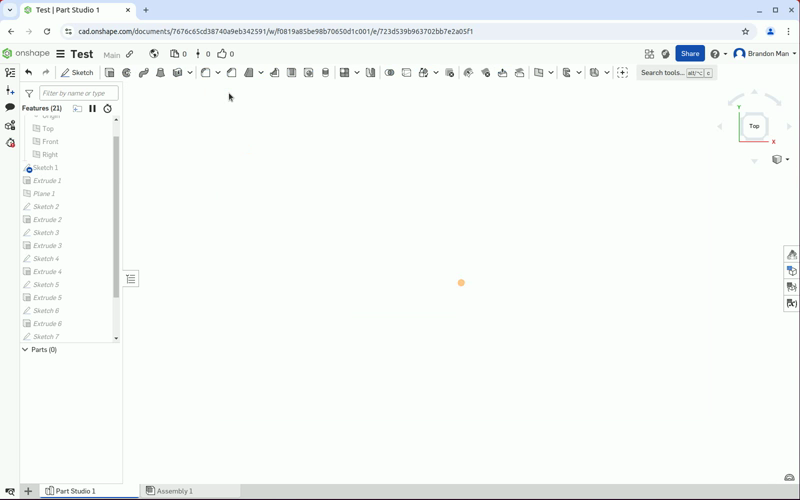
key(shift+s)
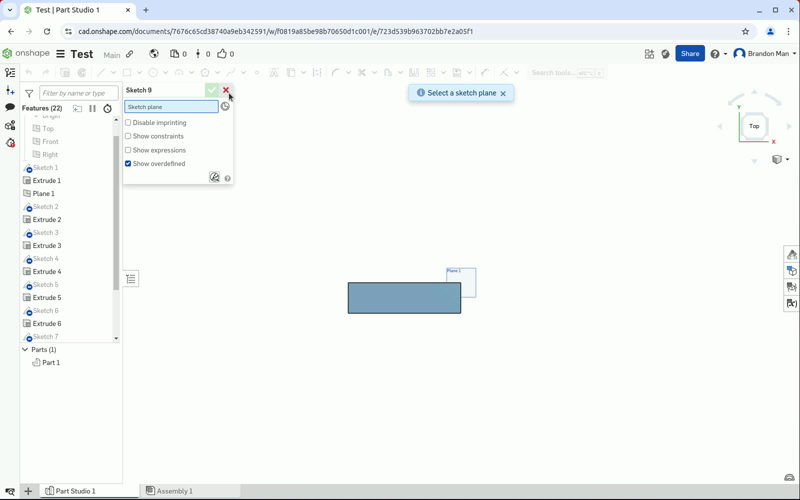
mouse_move(69, 137)
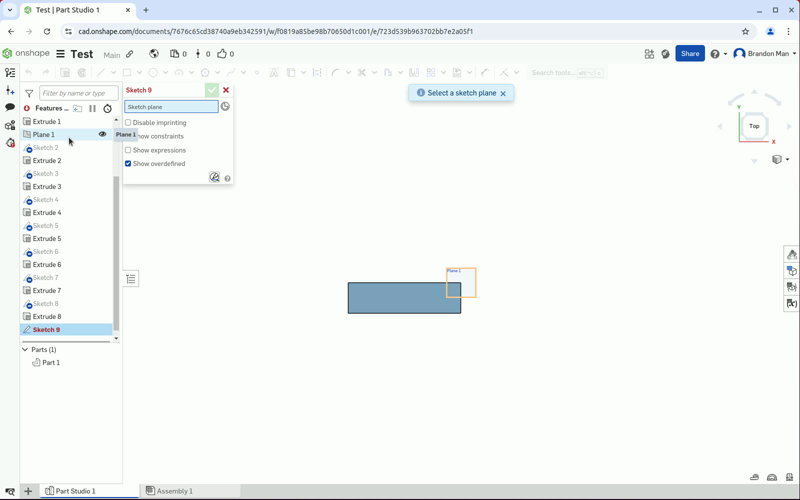
click(69, 137)
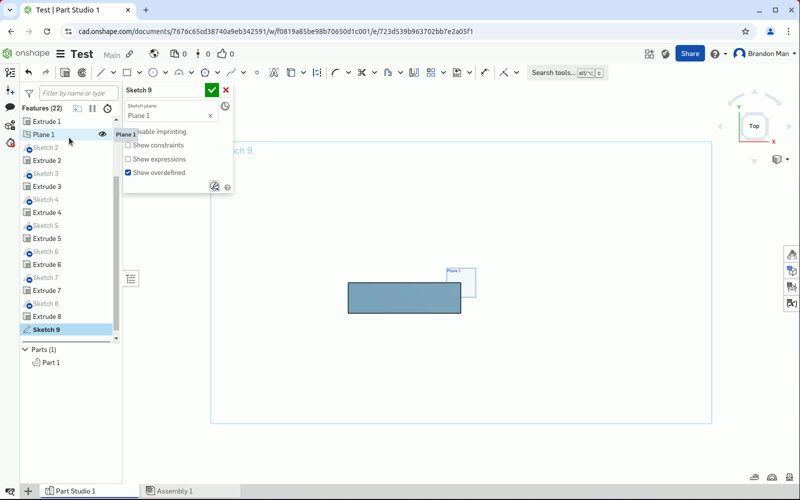
mouse_move(73, 352)
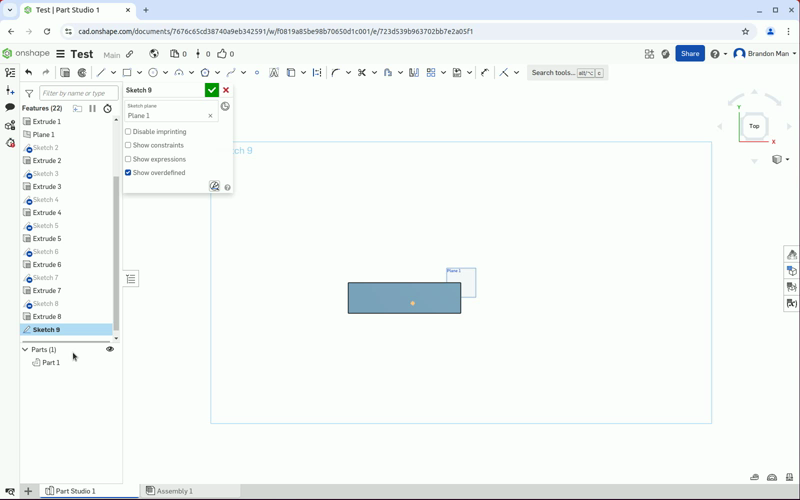
key(y)
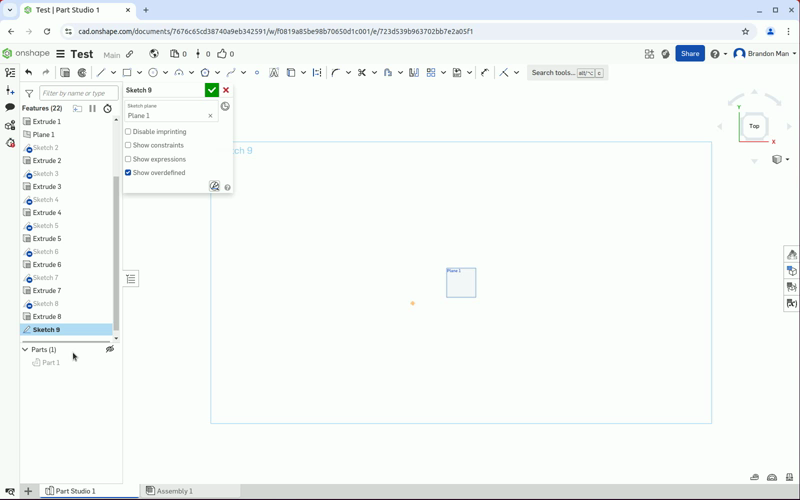
key(c)
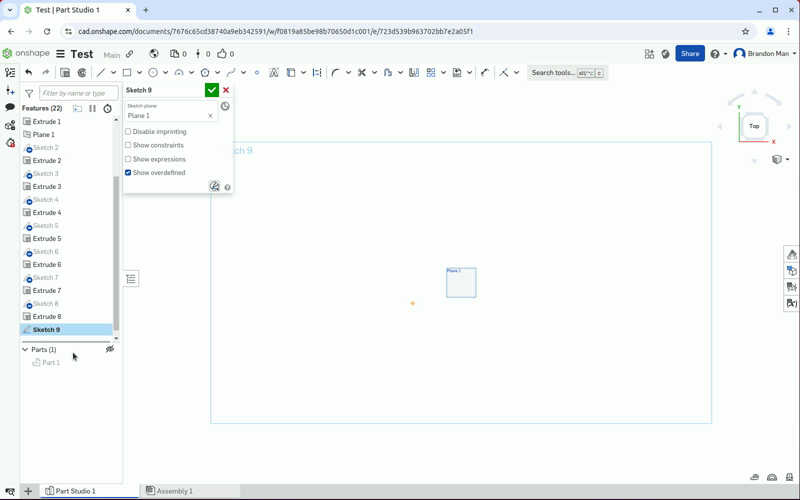
key_down(shift)
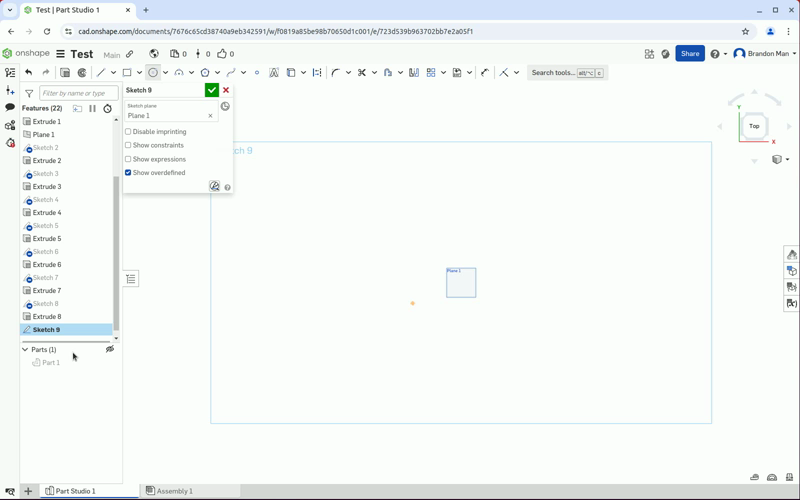
mouse_move(386, 293)
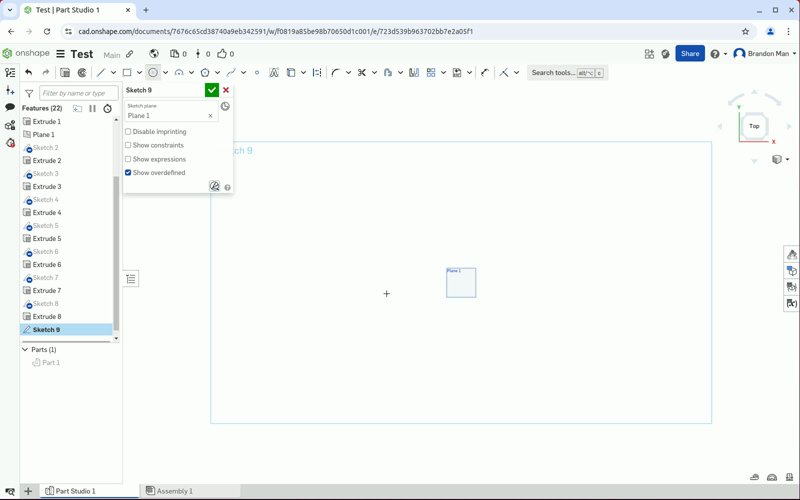
click(386, 293)
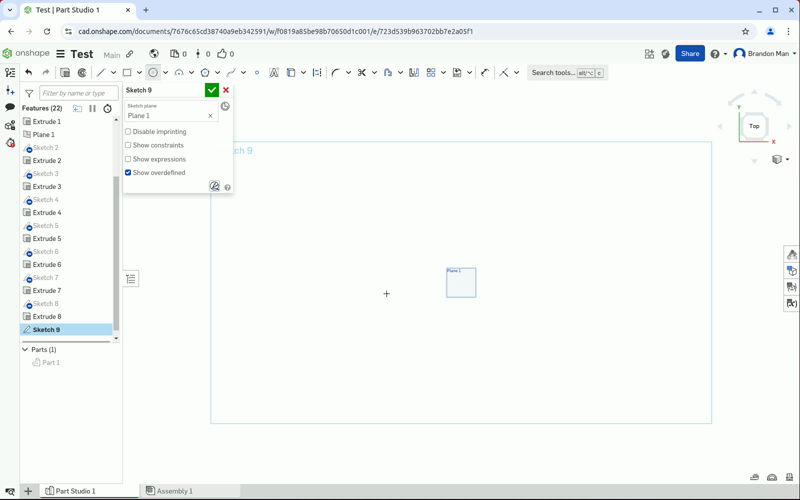
key_up(shift)
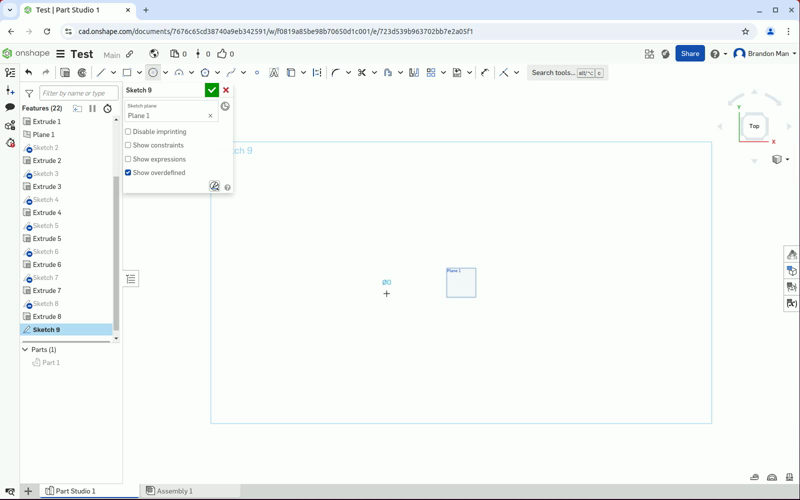
mouse_move(388, 293)
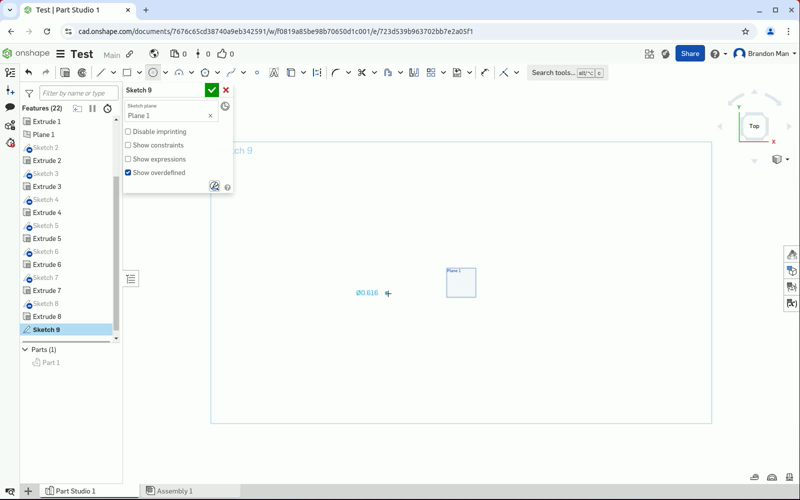
scroll(6)
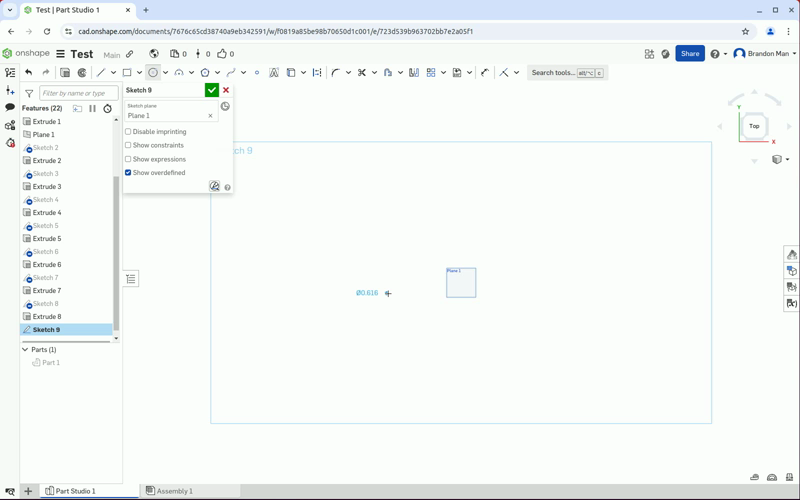
scroll(6)
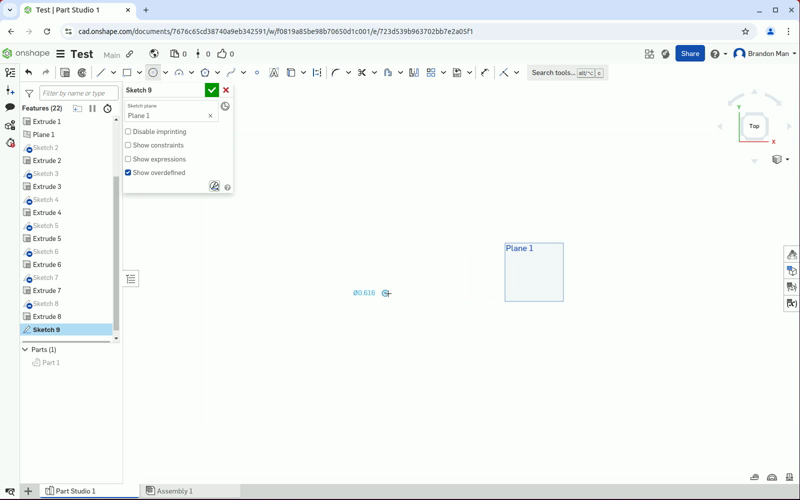
scroll(6)
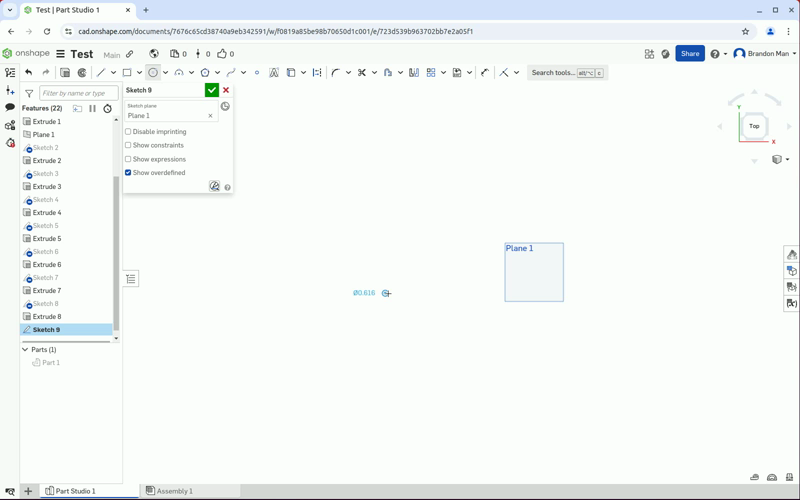
scroll(6)
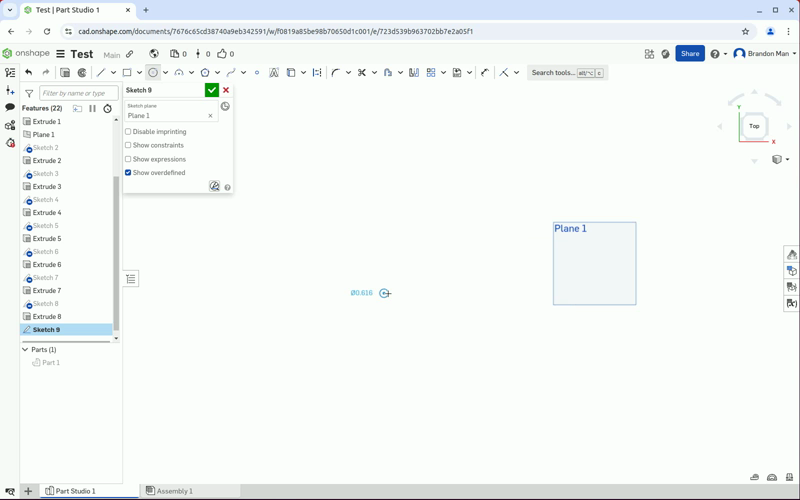
scroll(6)
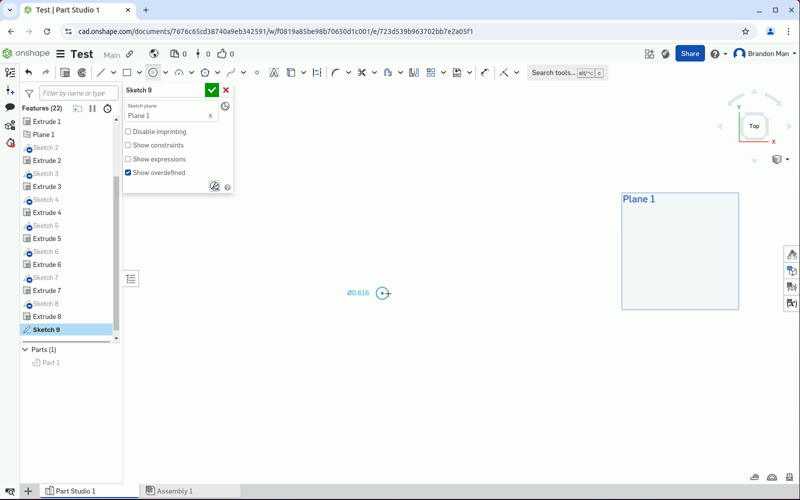
scroll(6)
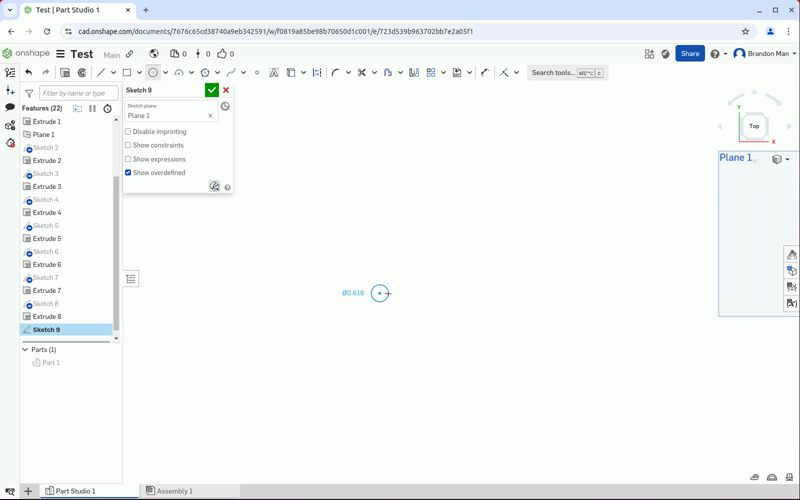
scroll(6)
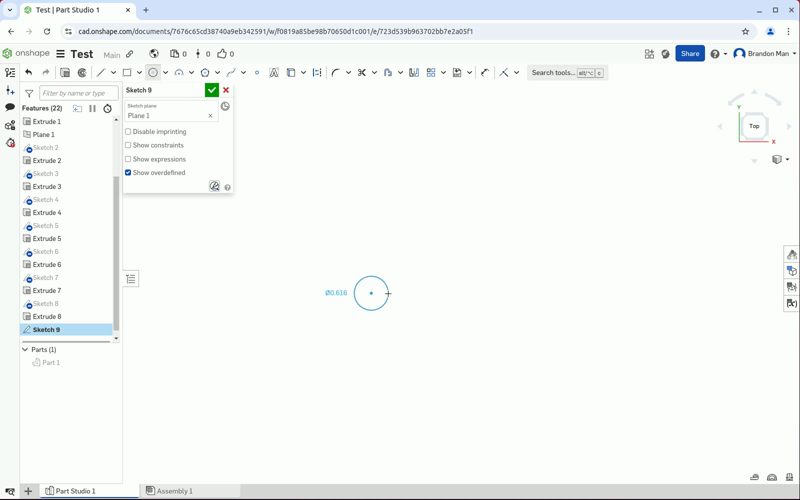
click(388, 293)
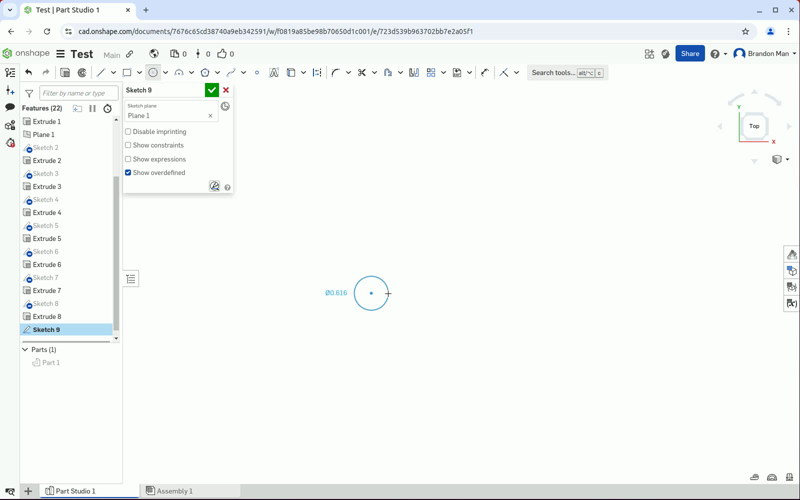
scroll(-6)
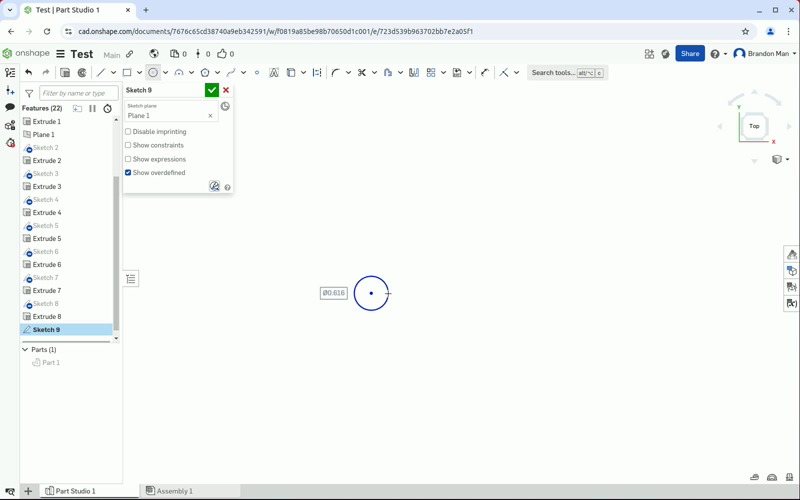
scroll(-6)
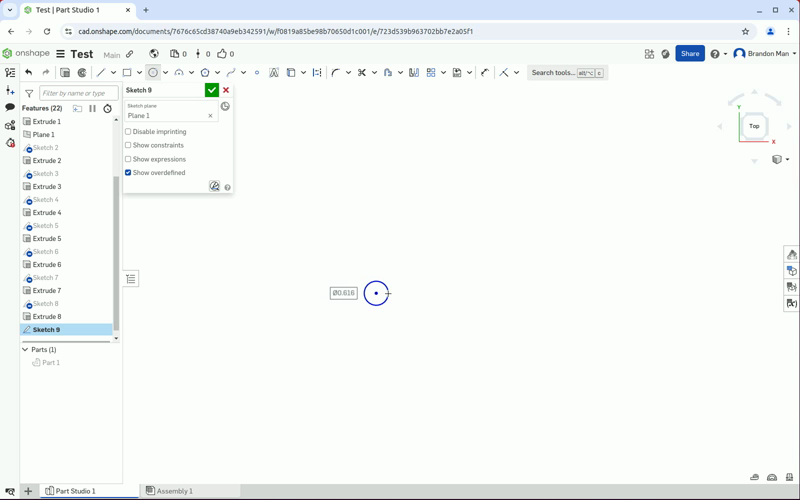
scroll(-6)
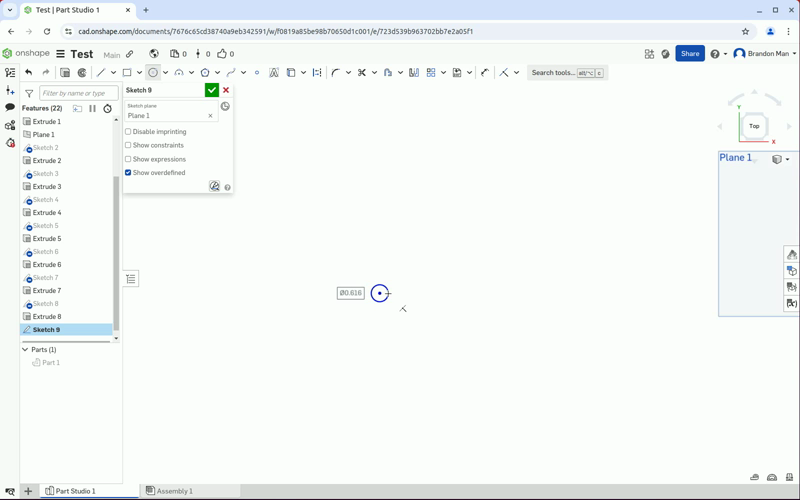
scroll(-6)
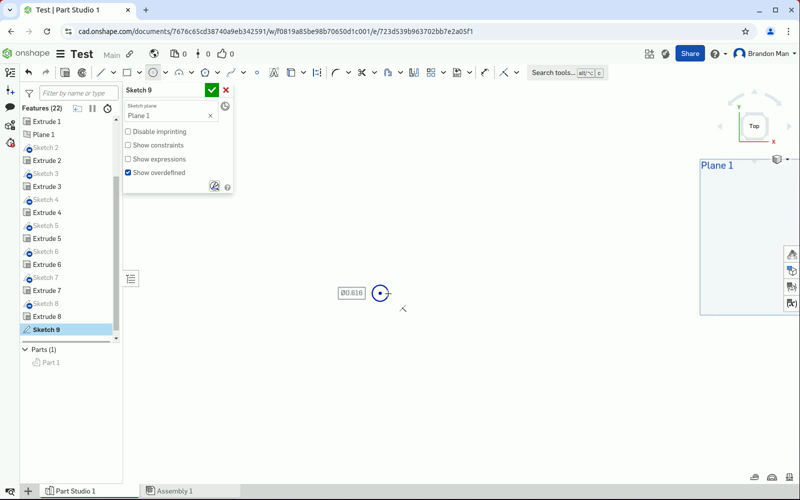
scroll(-6)
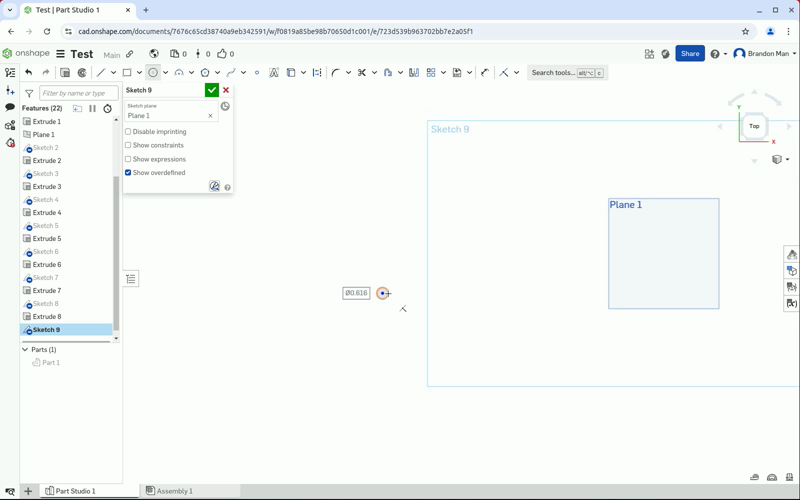
scroll(-6)
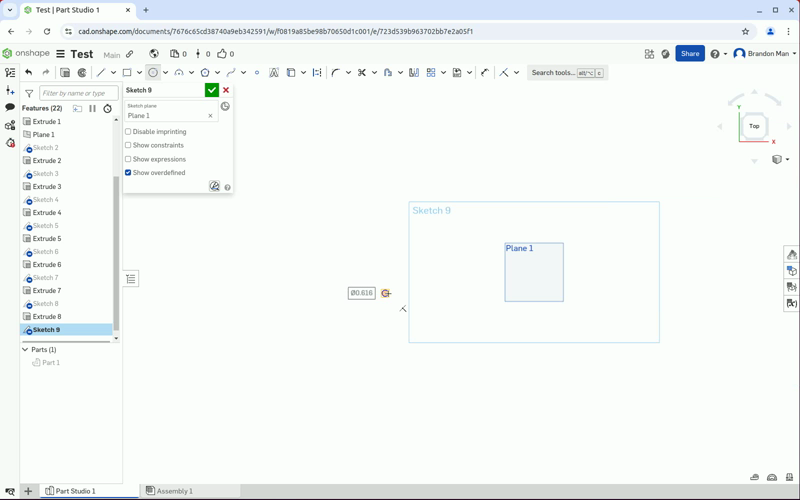
scroll(-6)
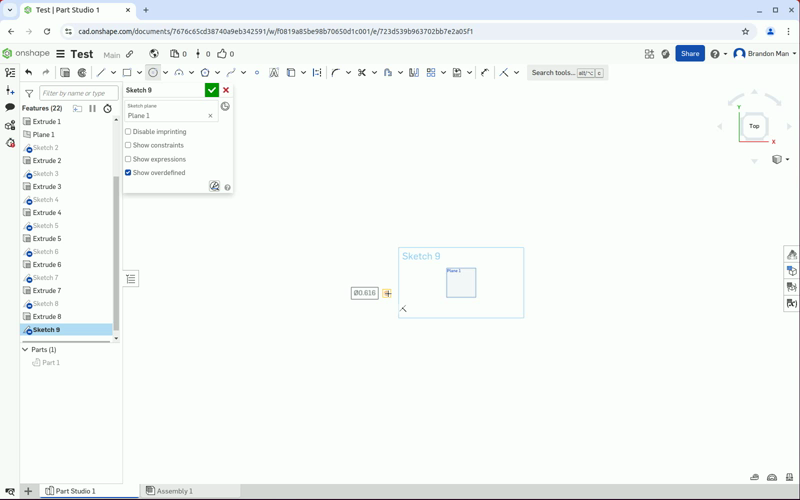
key(esc)
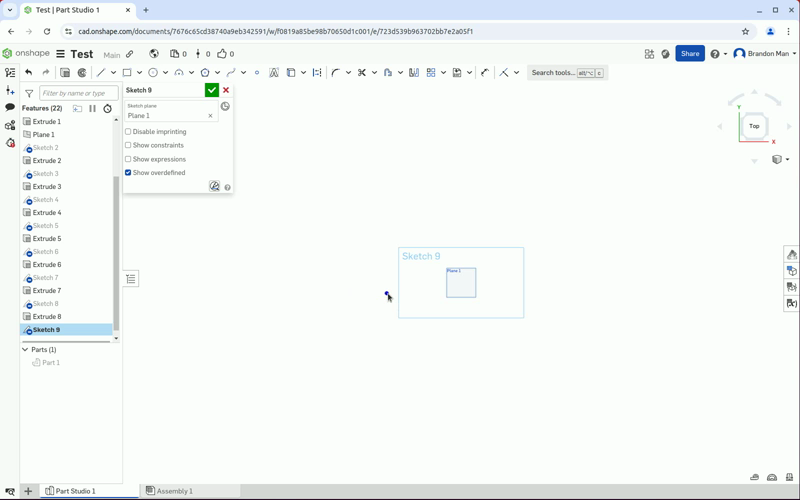
mouse_move(387, 293)
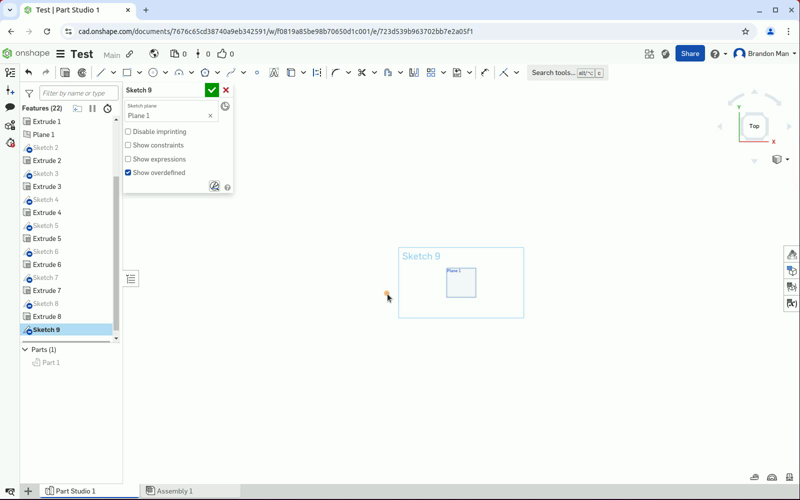
scroll(6)
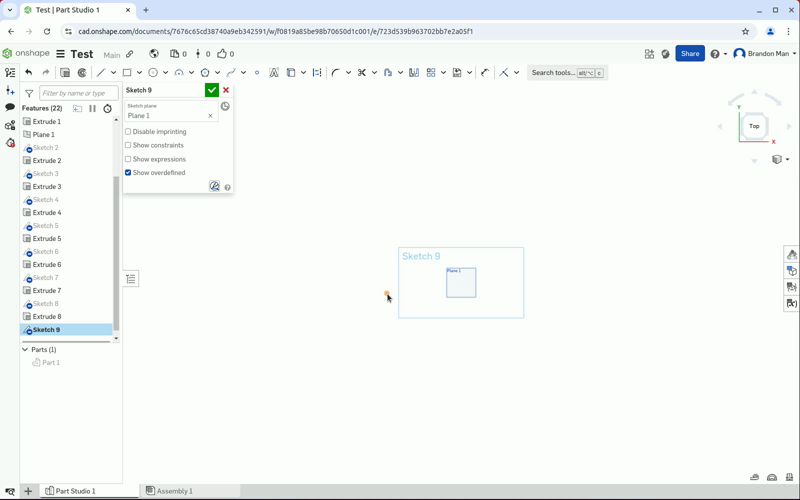
scroll(6)
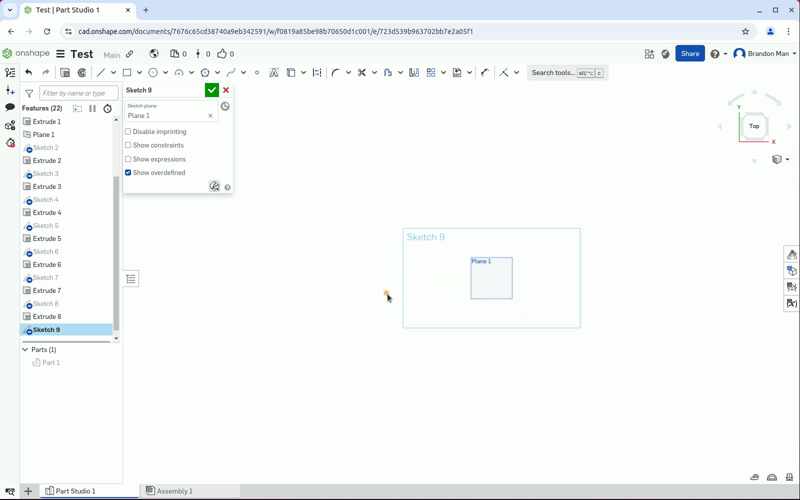
scroll(6)
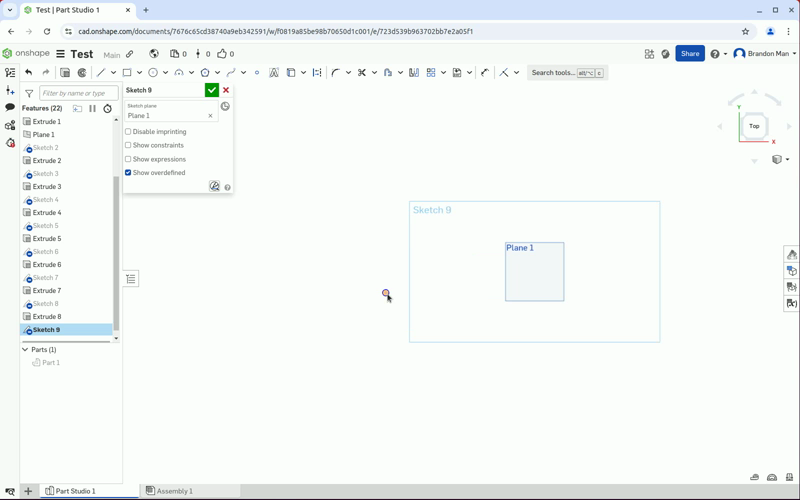
scroll(6)
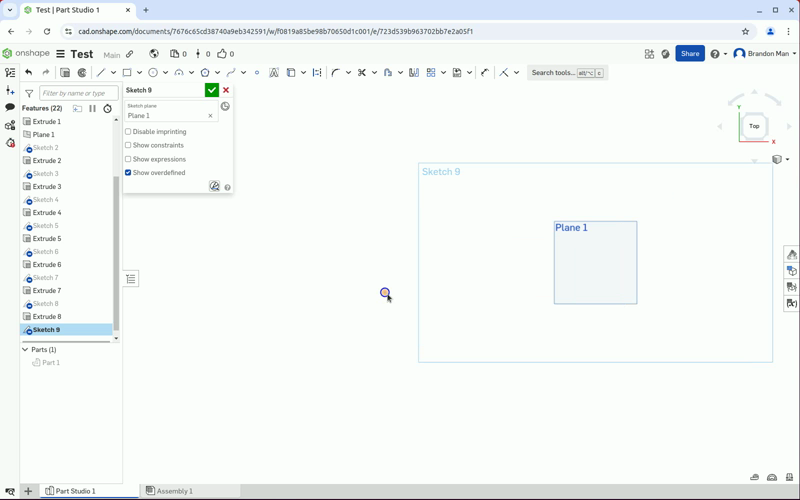
scroll(6)
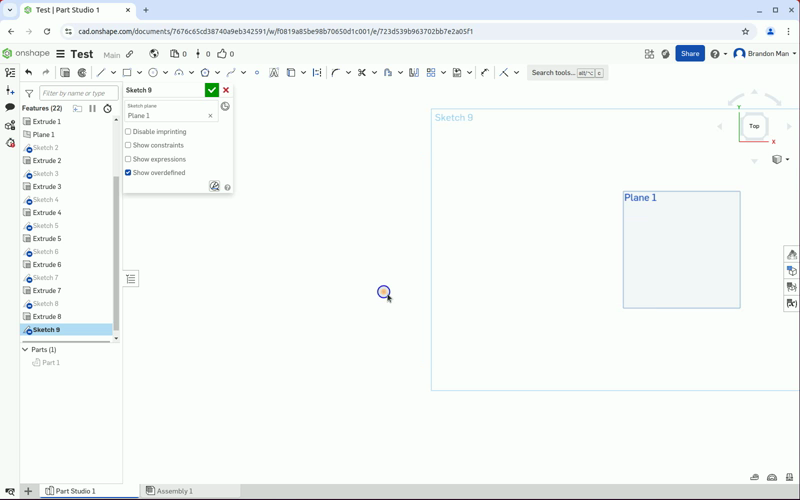
scroll(6)
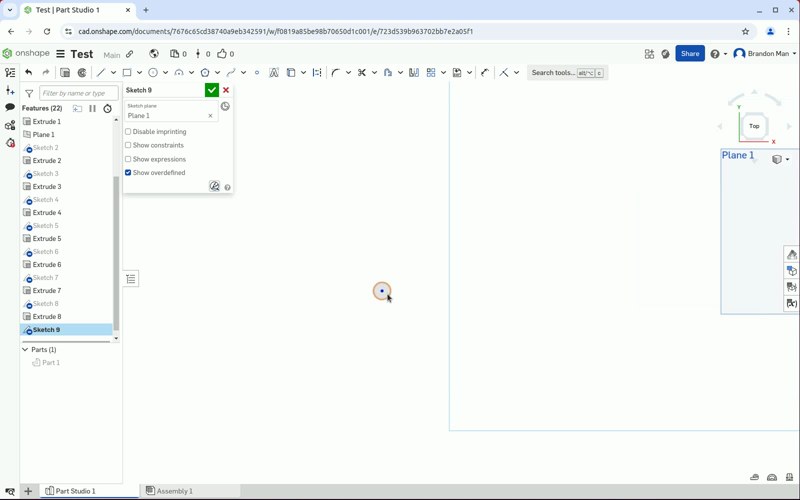
scroll(6)
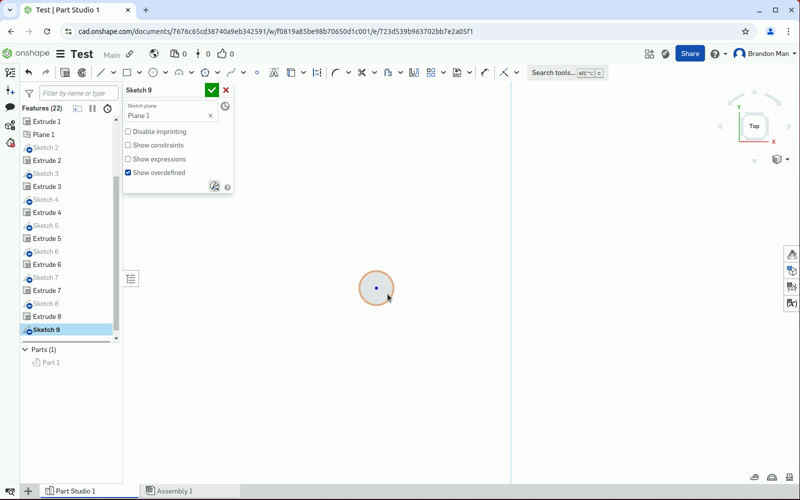
click(387, 293)
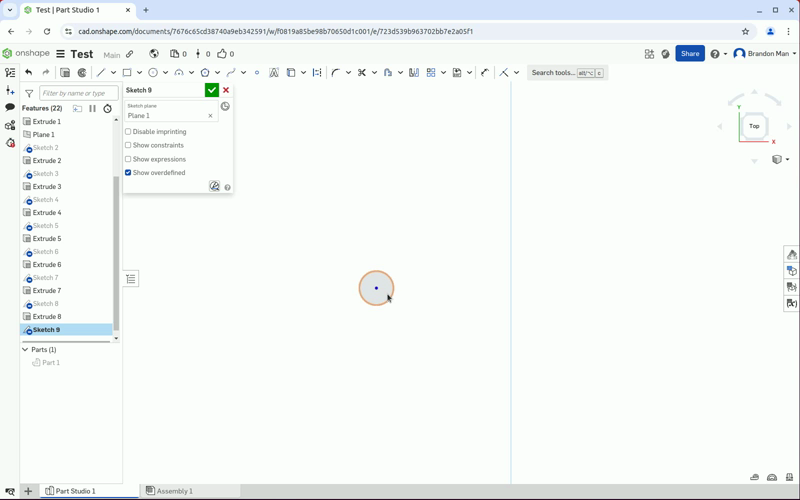
scroll(-6)
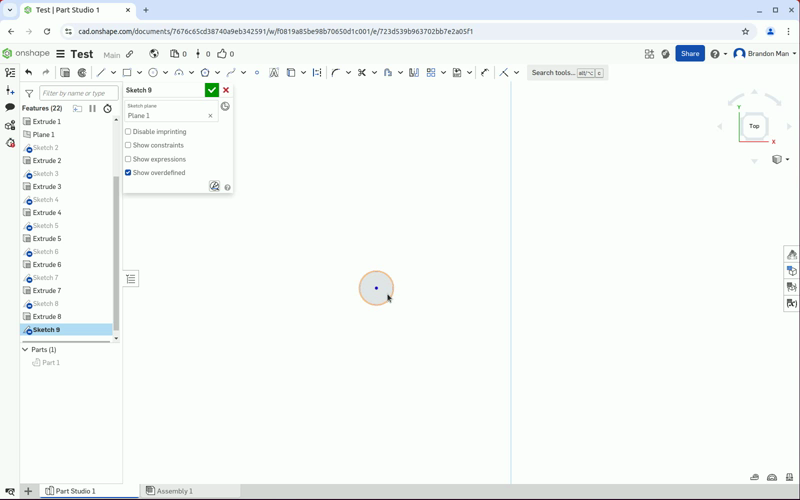
scroll(-6)
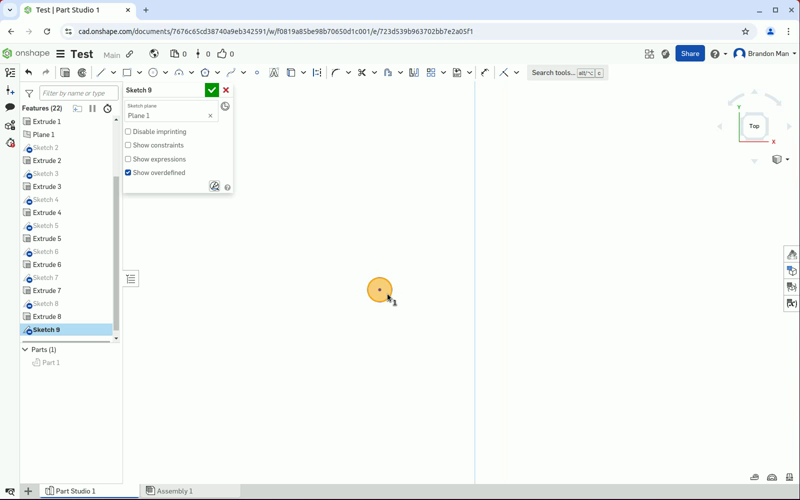
scroll(-6)
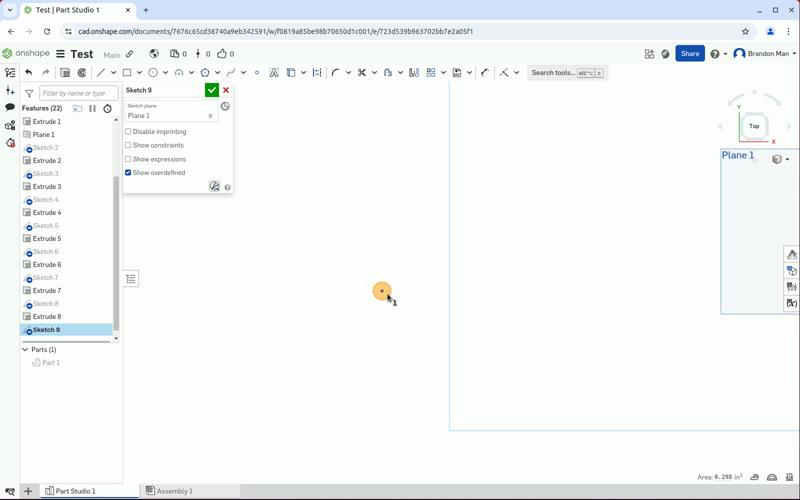
scroll(-6)
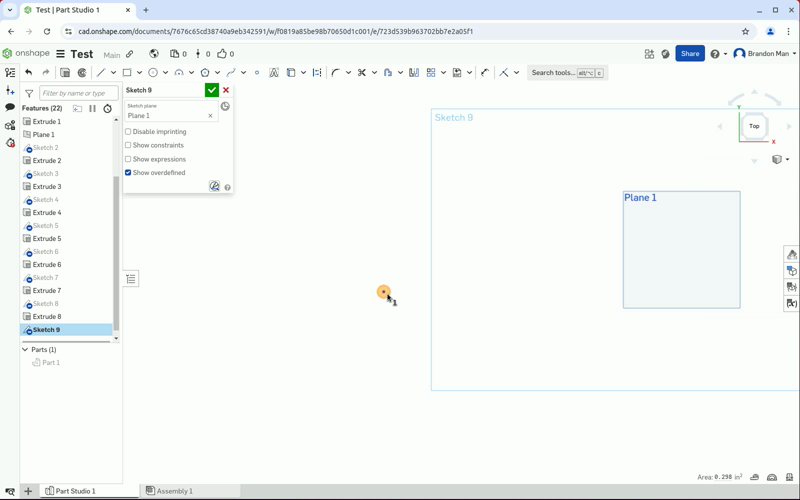
scroll(-6)
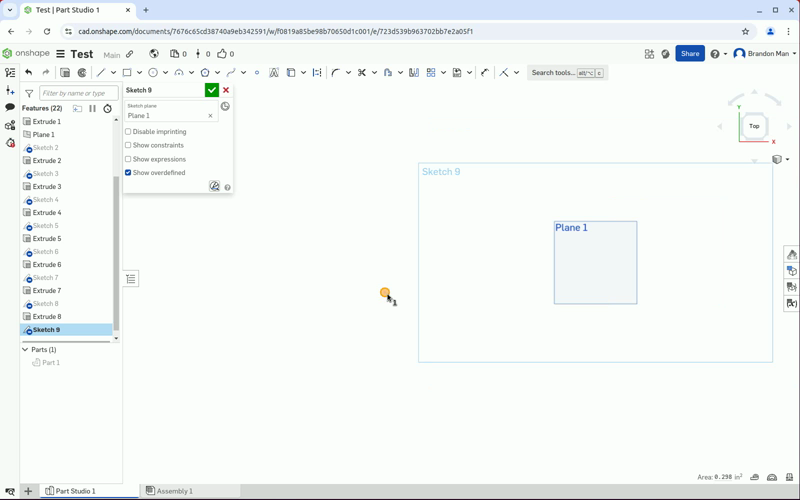
scroll(-6)
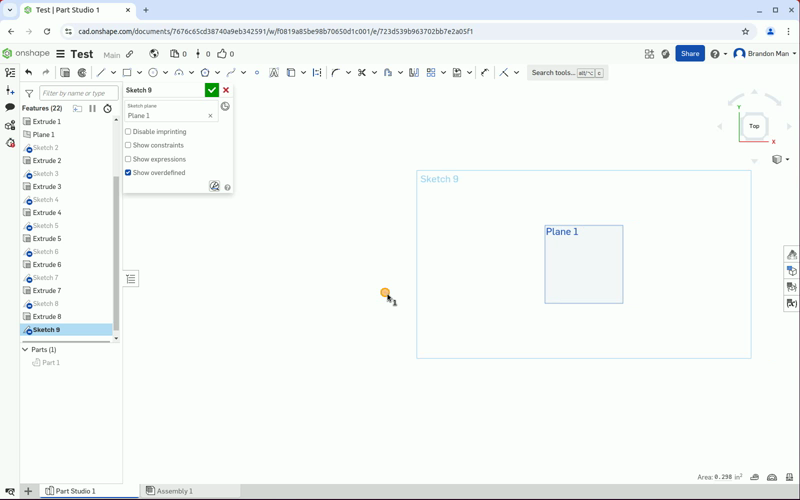
scroll(-6)
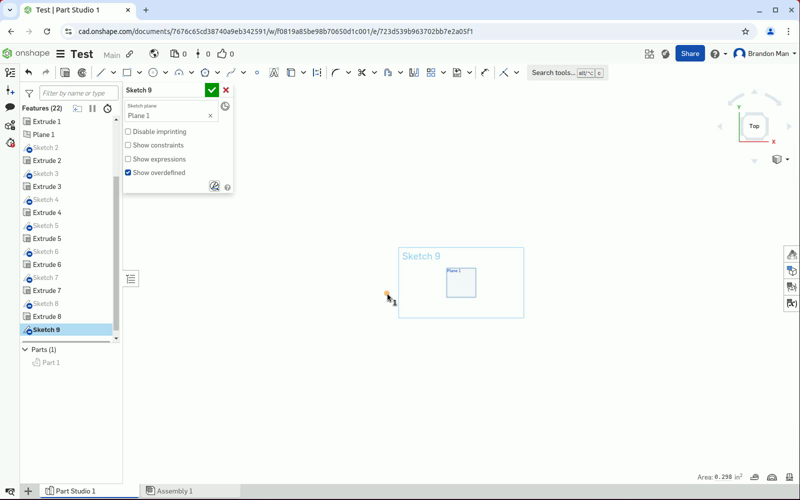
mouse_move(73, 352)
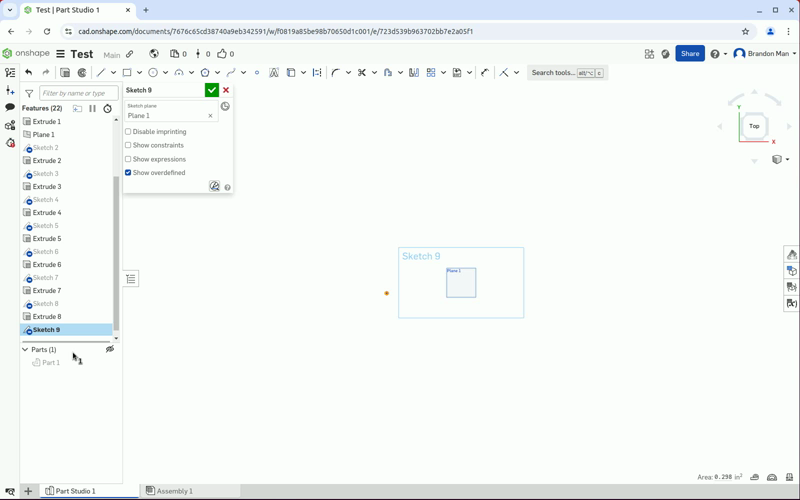
key(shift+y)
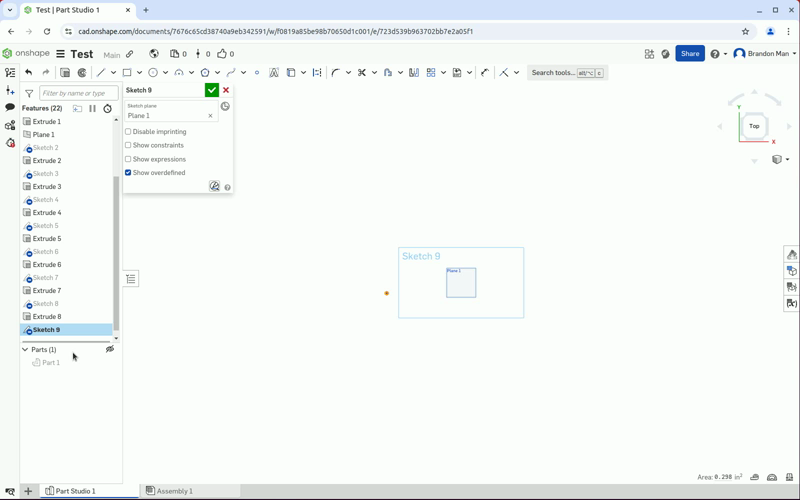
key(shift+e)
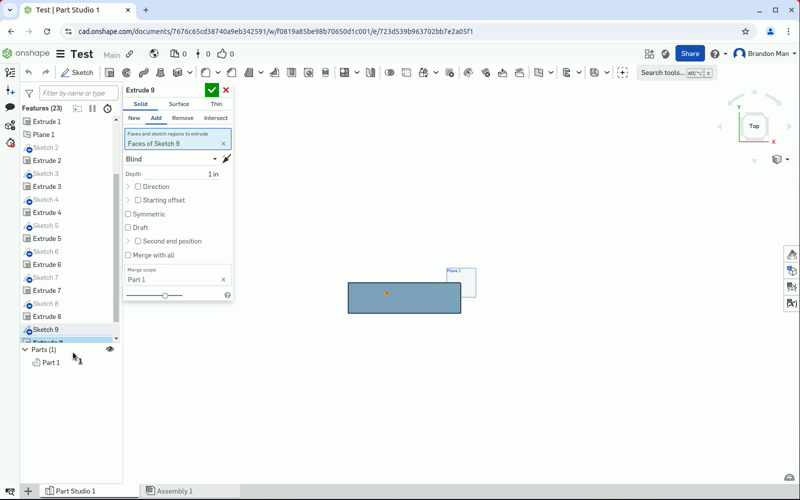
mouse_move(143, 106)
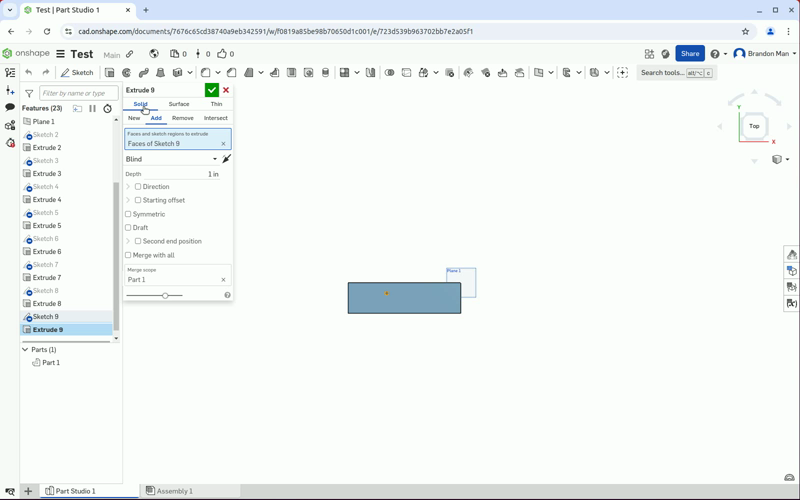
click(143, 106)
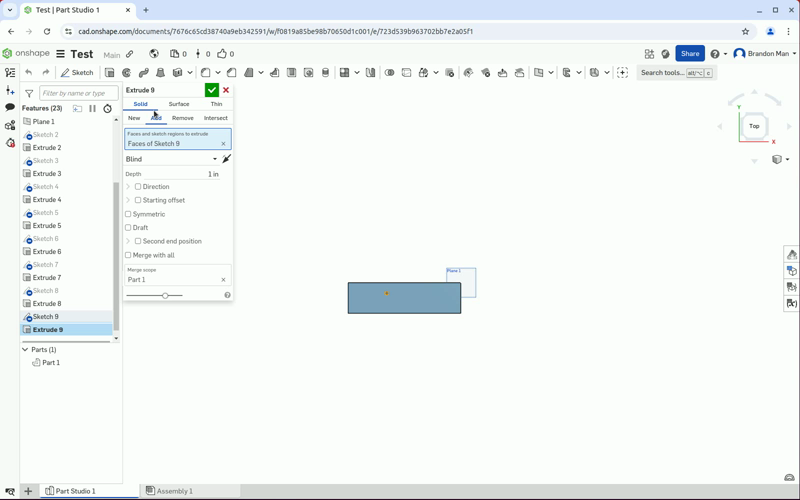
mouse_move(186, 120)
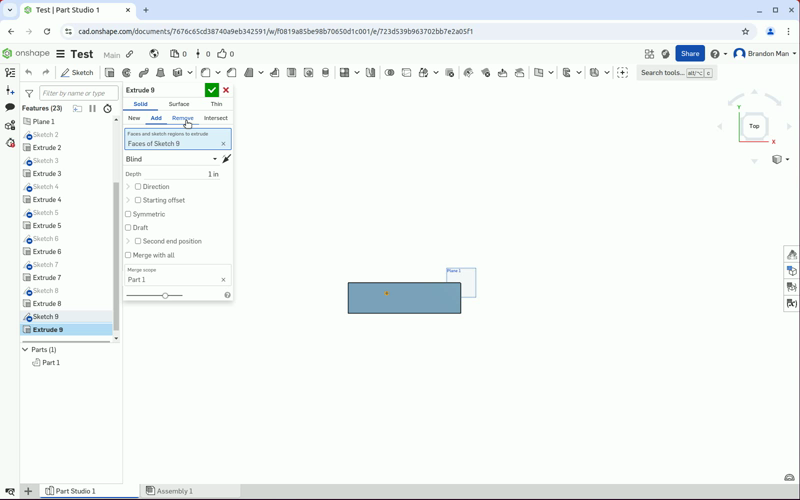
click(186, 120)
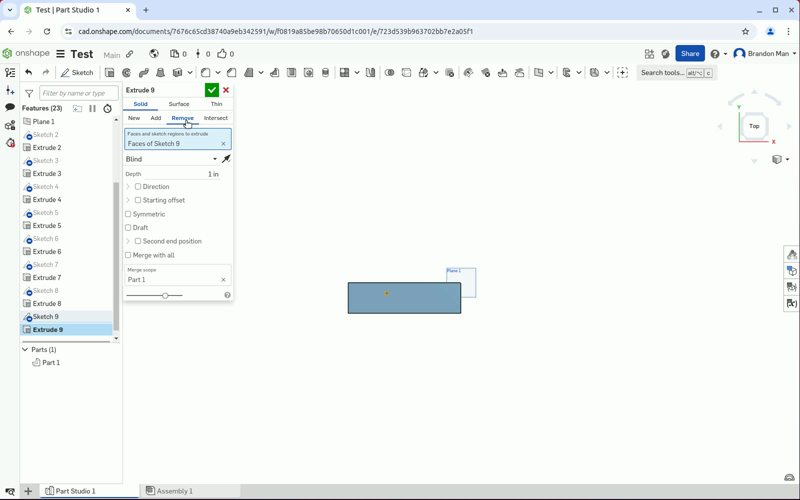
key(tab, 4)
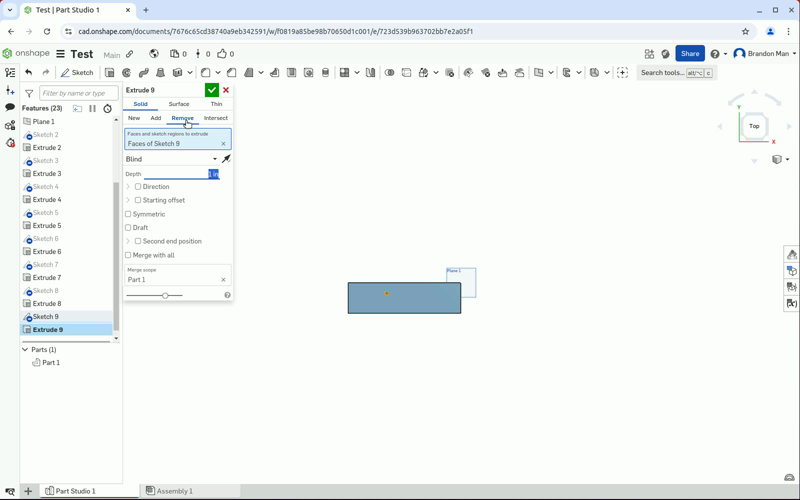
text(2.166)
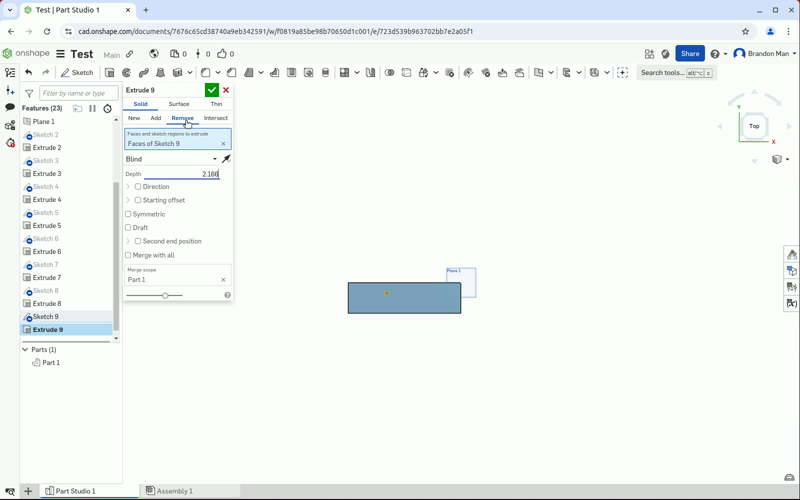
key(tab, 6)
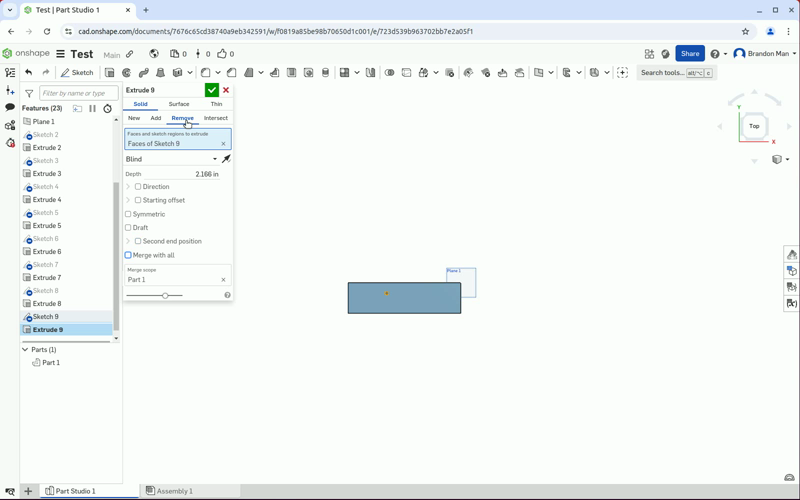
key(space)
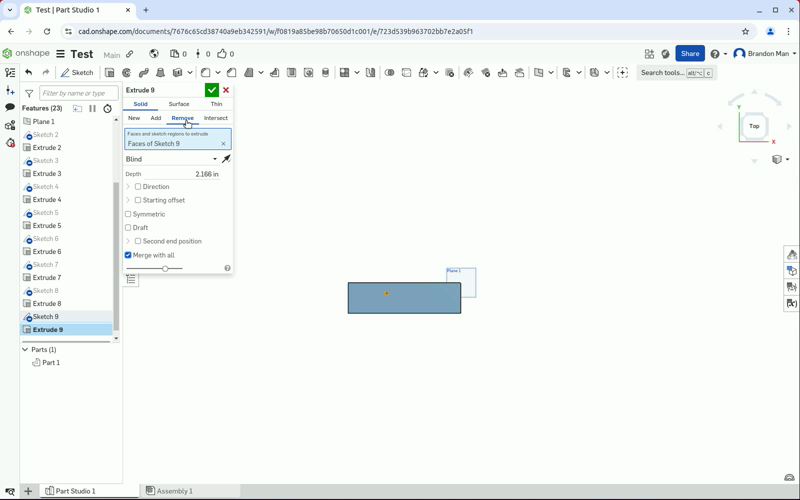
key(enter)
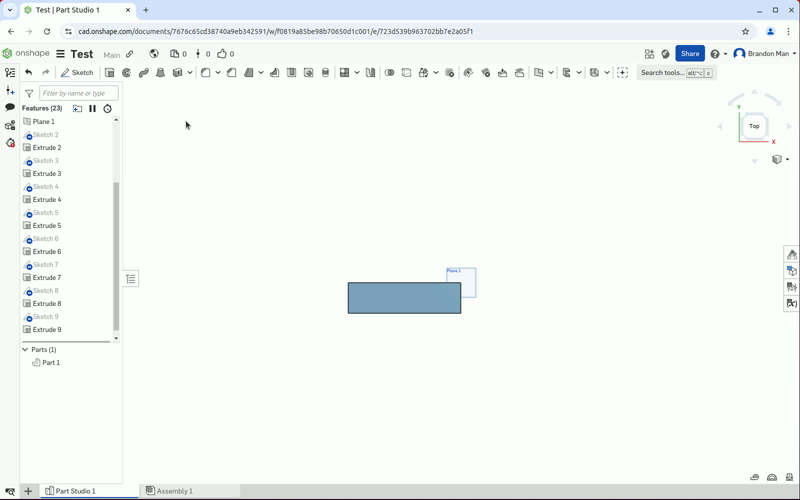
key(shift+h)
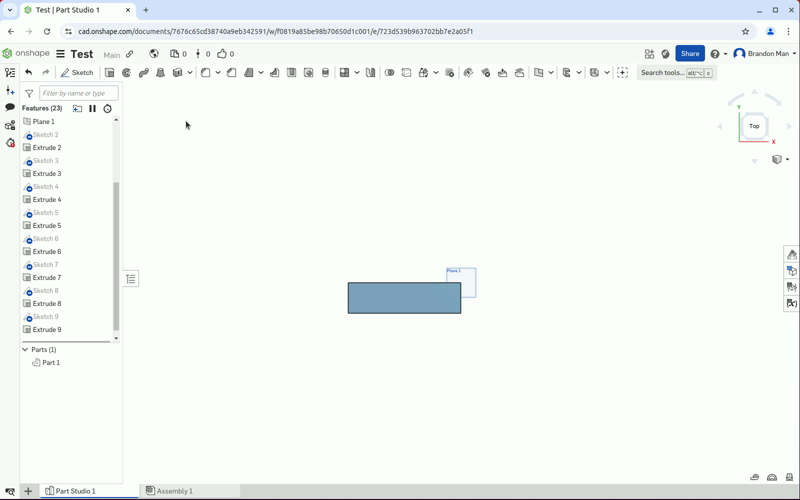
key(shift+h)
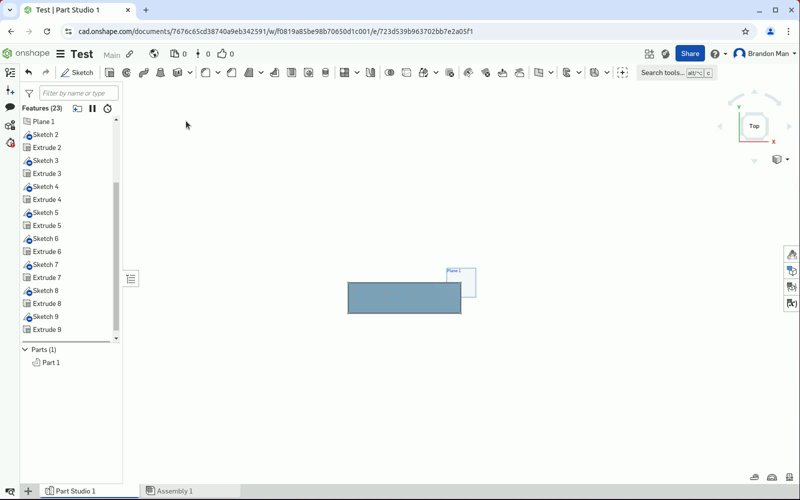
key(shift+7)
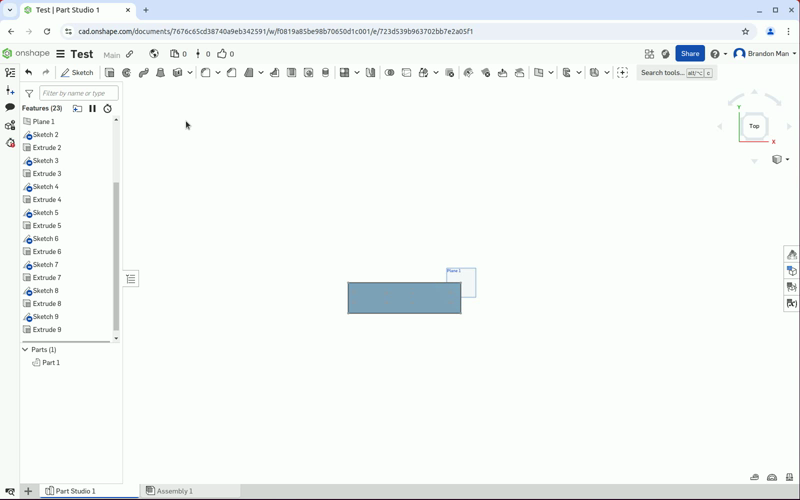
key(up, 3)
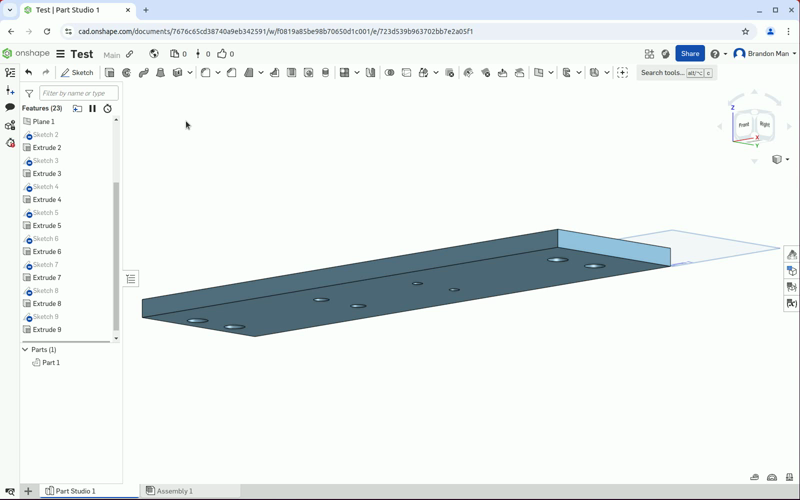
key(left, 3)
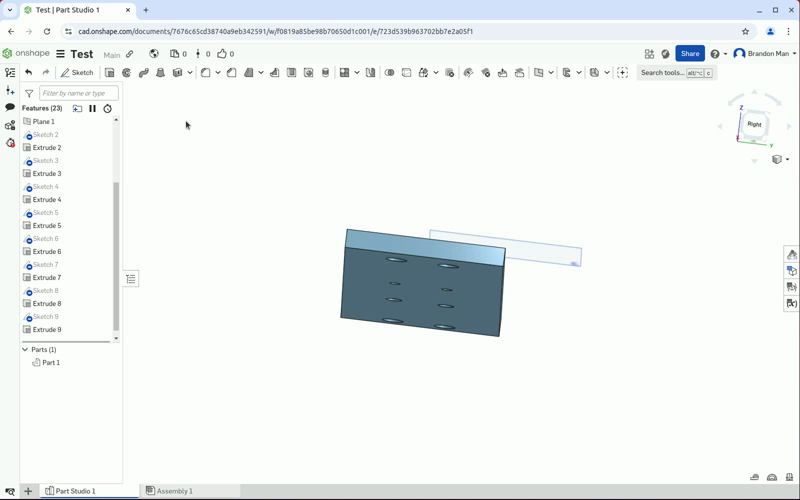
key(right, 3)
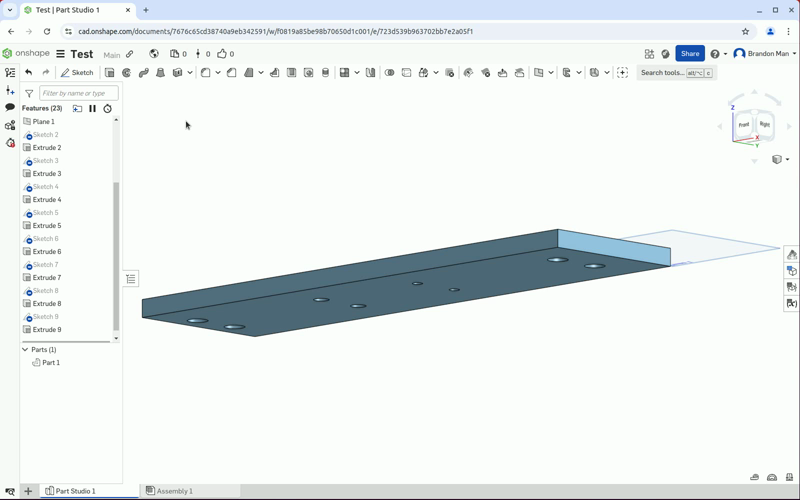
key(down, 3)
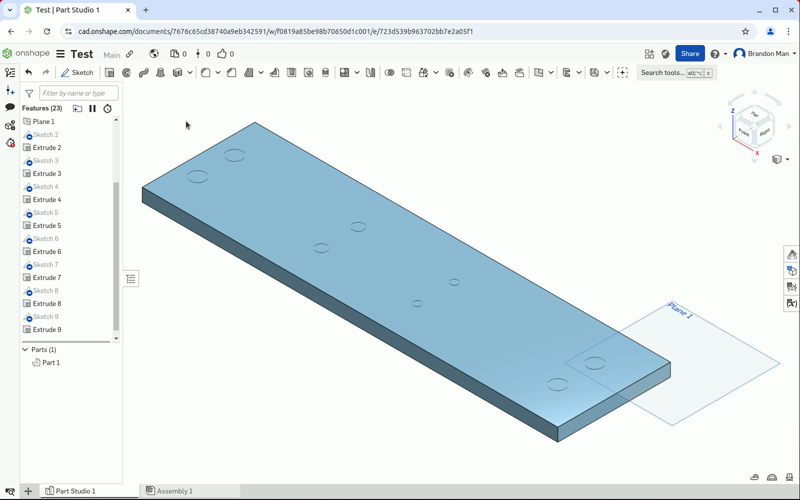
mouse_move(69, 98)
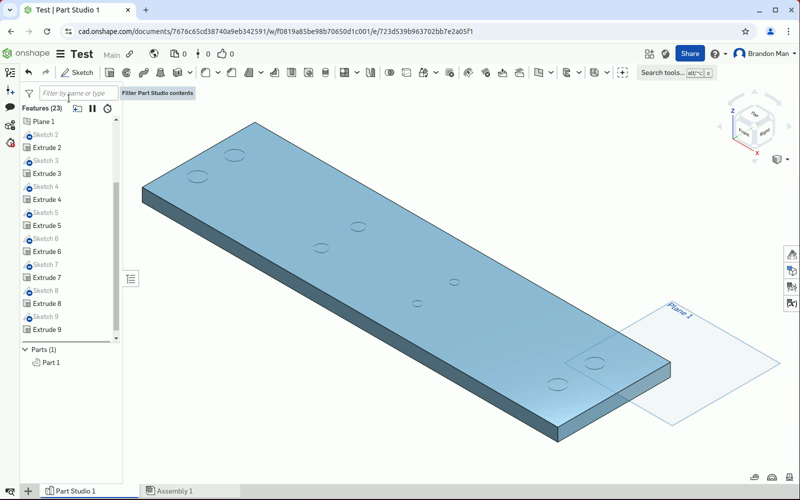
click(69, 98)